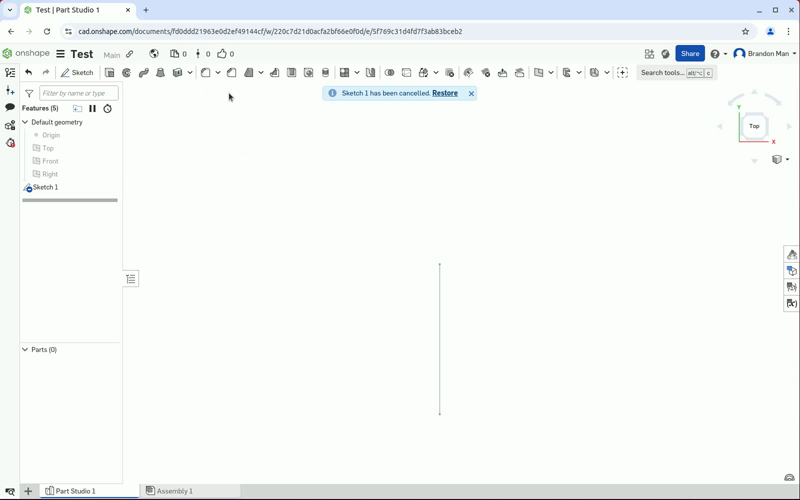
key(shift+h)
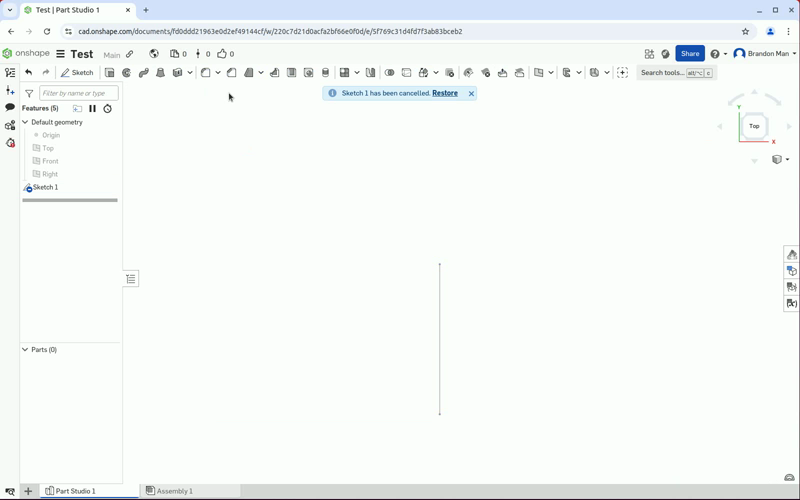
key(shift+s)
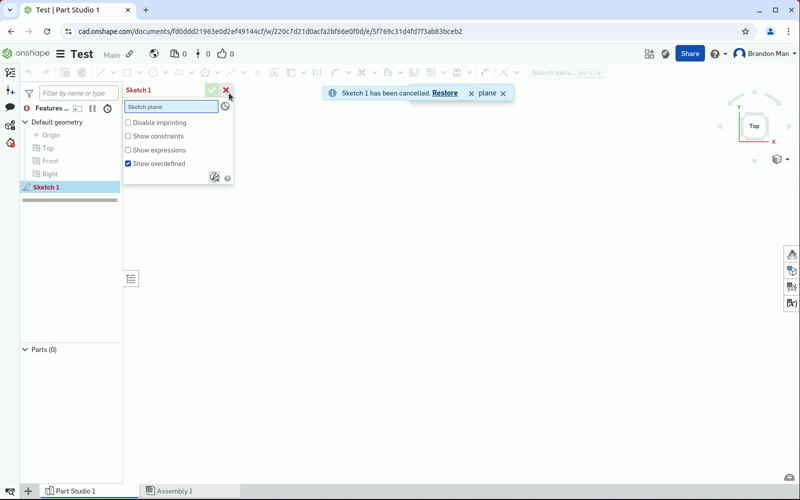
mouse_move(73, 150)
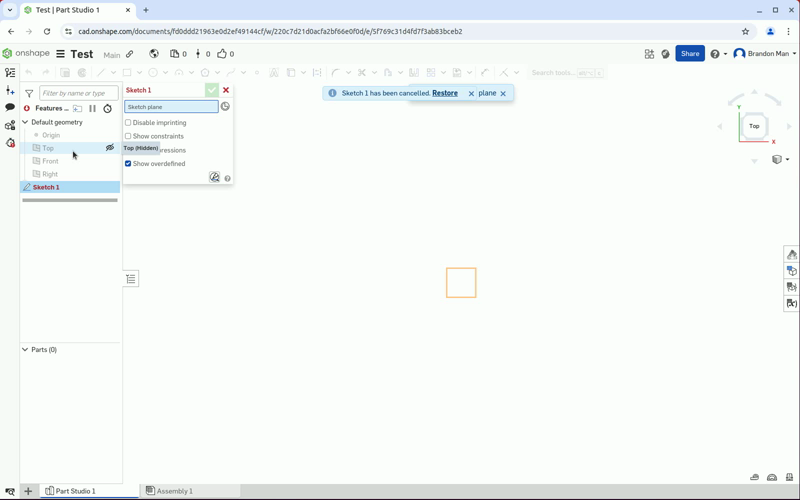
click(73, 150)
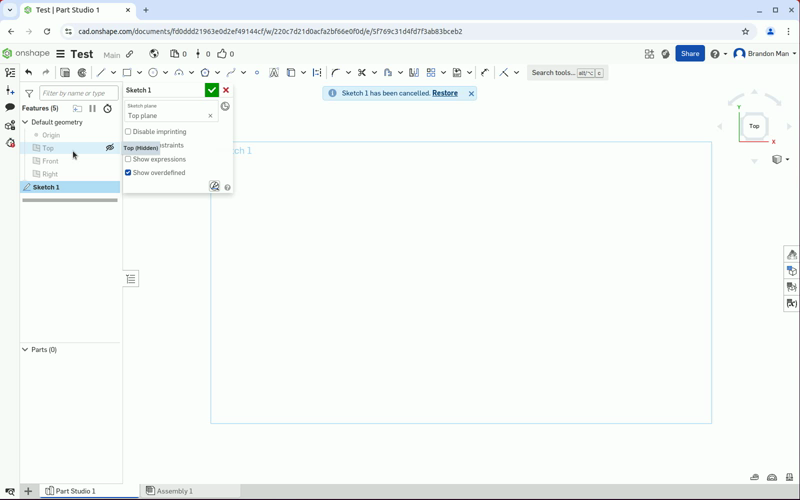
mouse_move(73, 352)
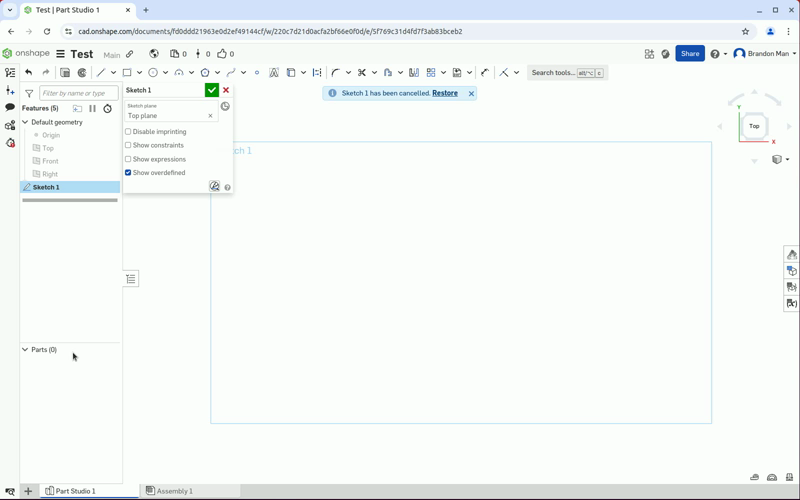
key(y)
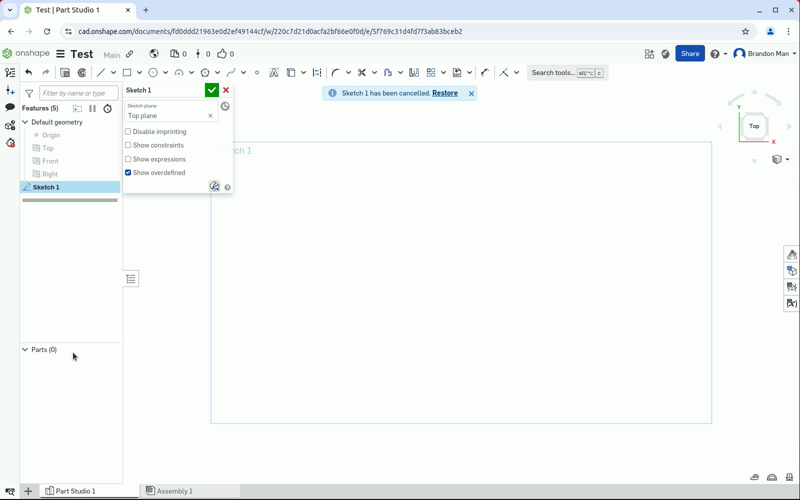
key(c)
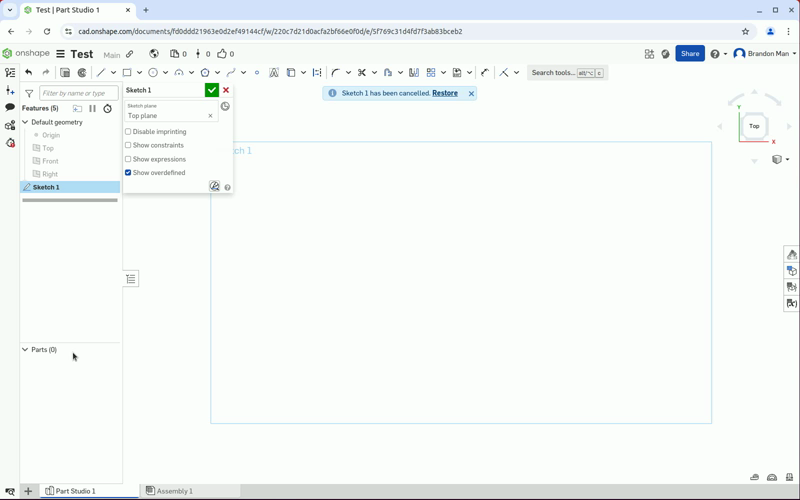
key_down(shift)
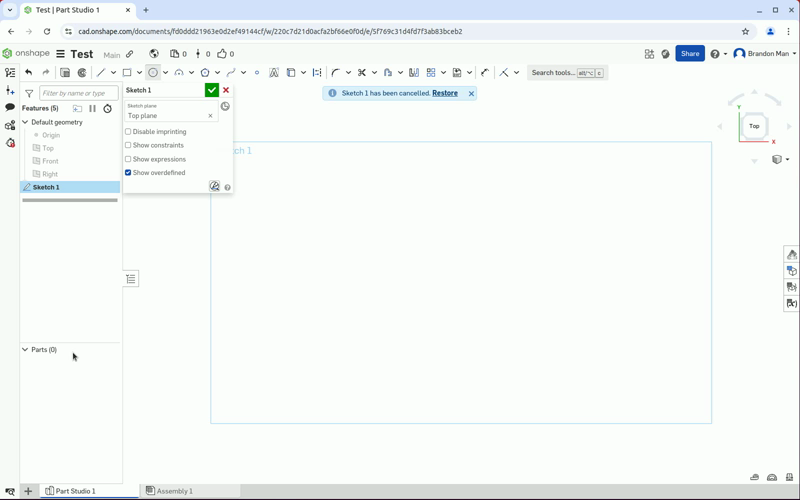
mouse_move(461, 282)
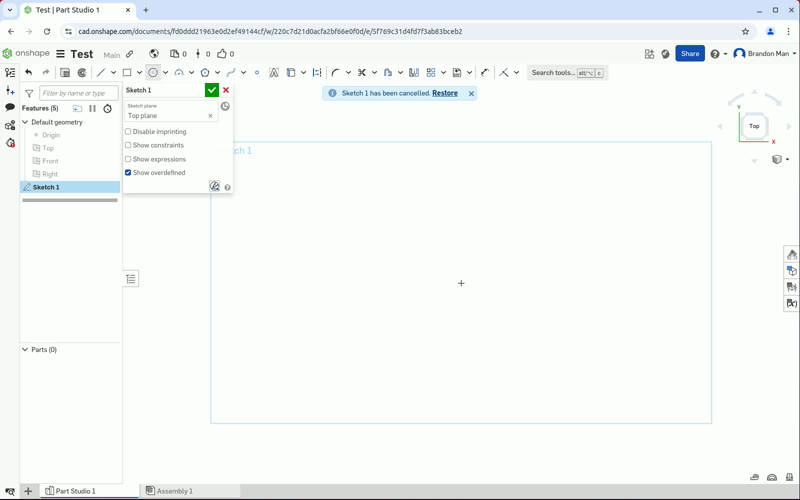
click(461, 282)
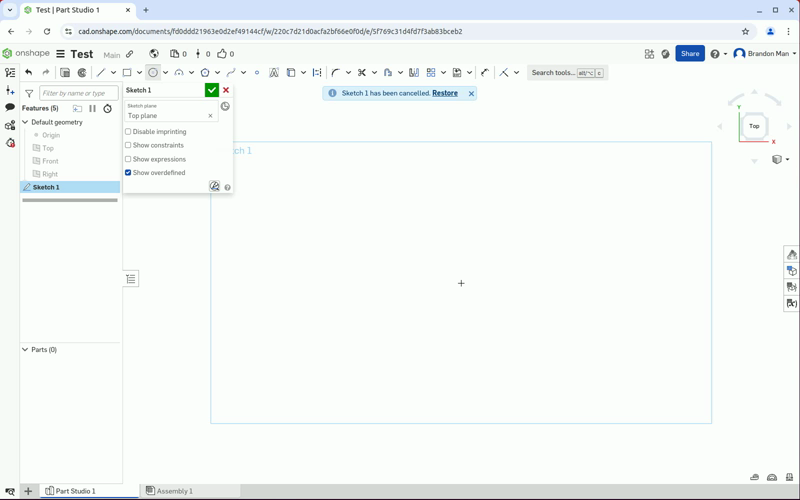
key_up(shift)
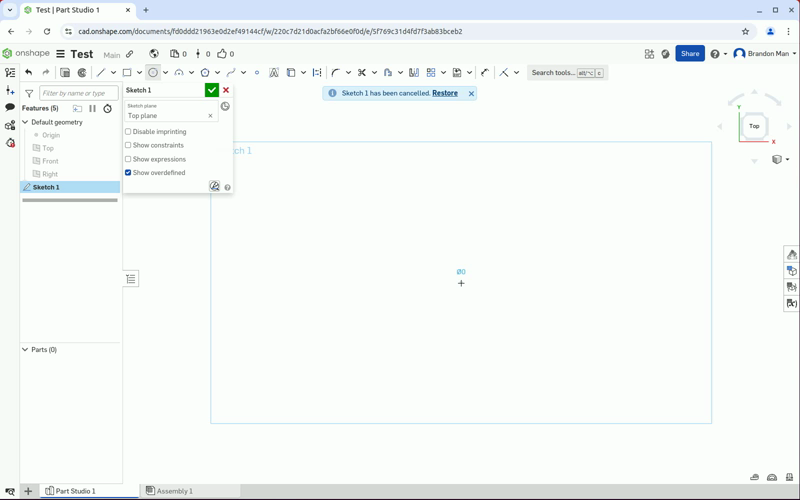
mouse_move(498, 282)
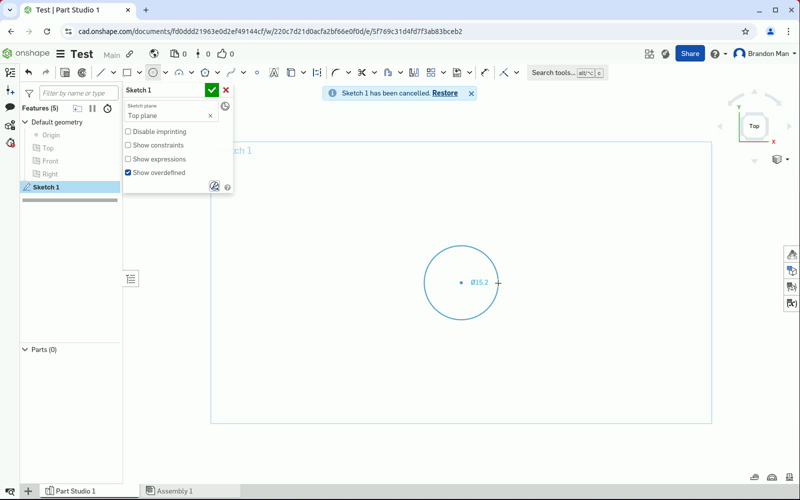
click(498, 282)
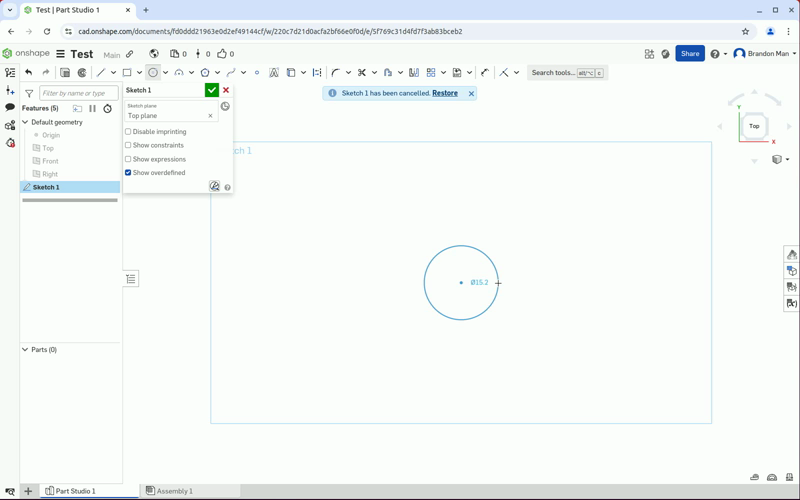
key(esc)
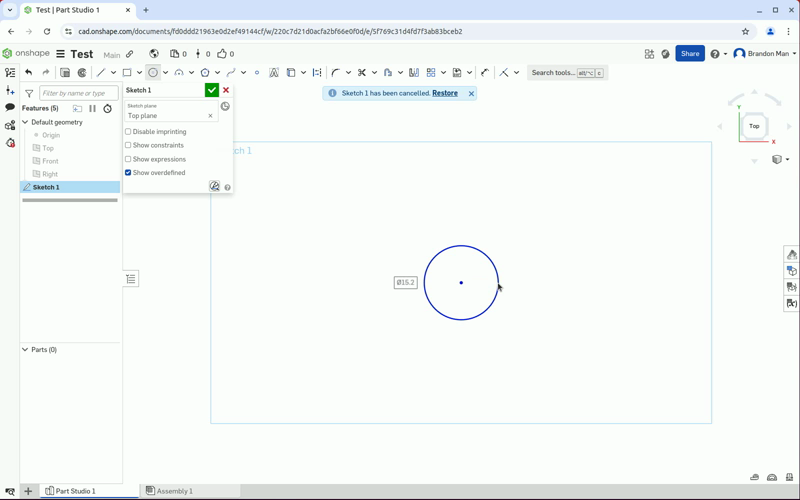
key(c)
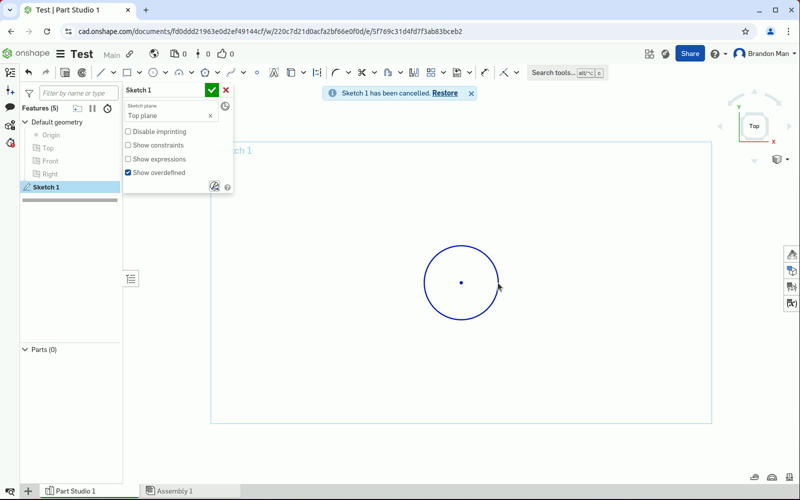
key_down(shift)
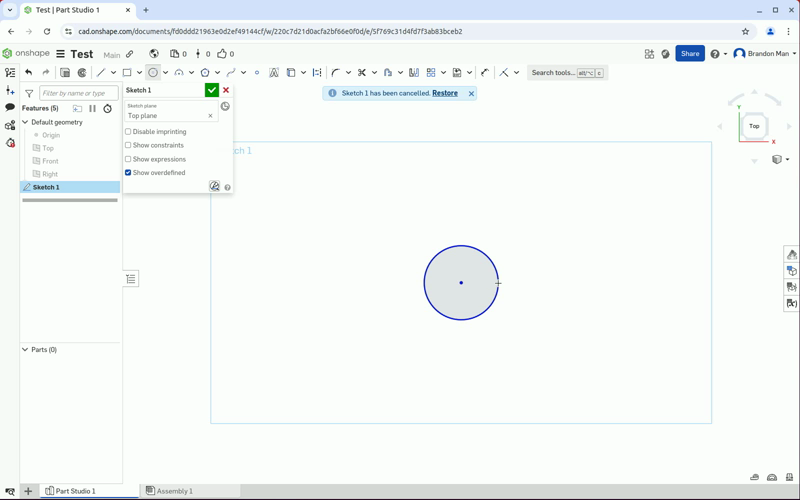
mouse_move(461, 282)
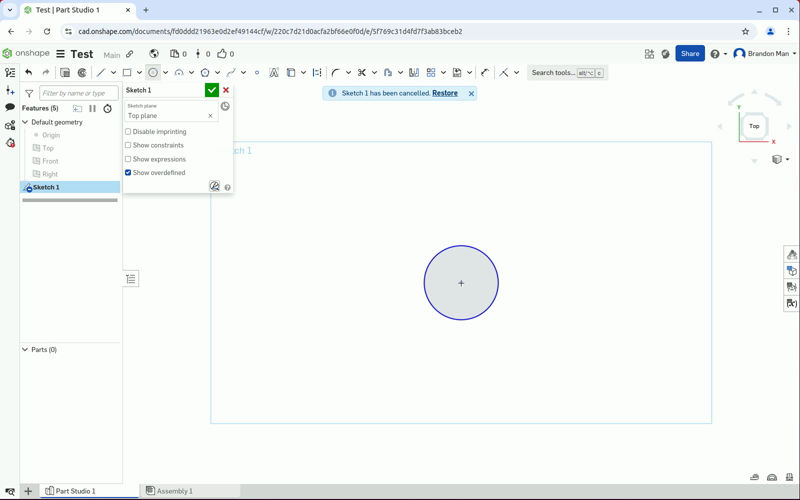
click(461, 282)
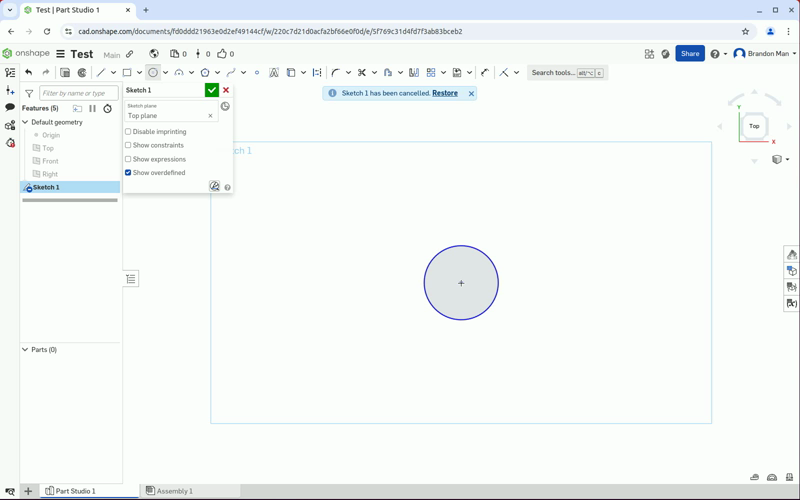
key_up(shift)
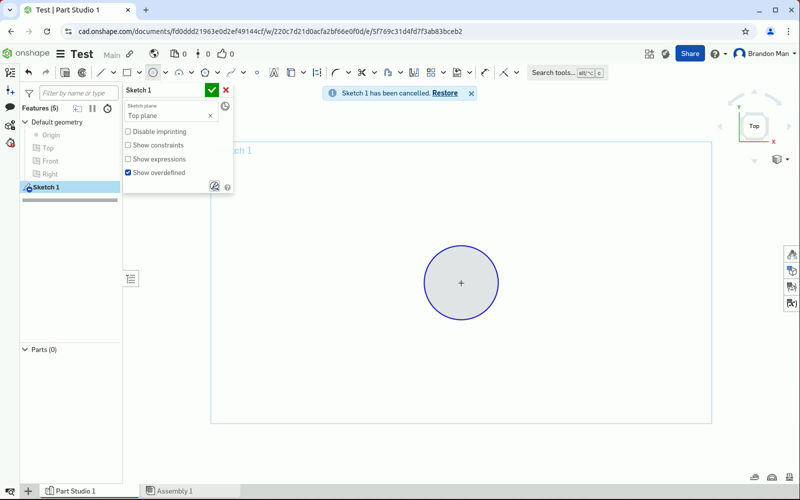
mouse_move(473, 282)
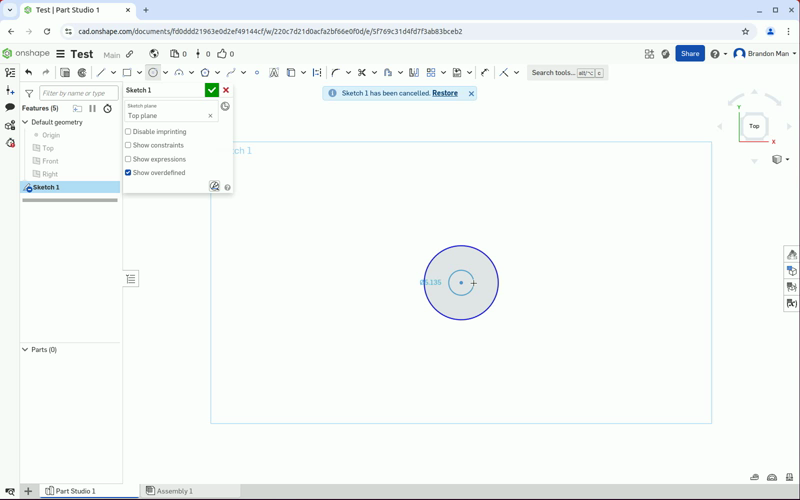
click(473, 282)
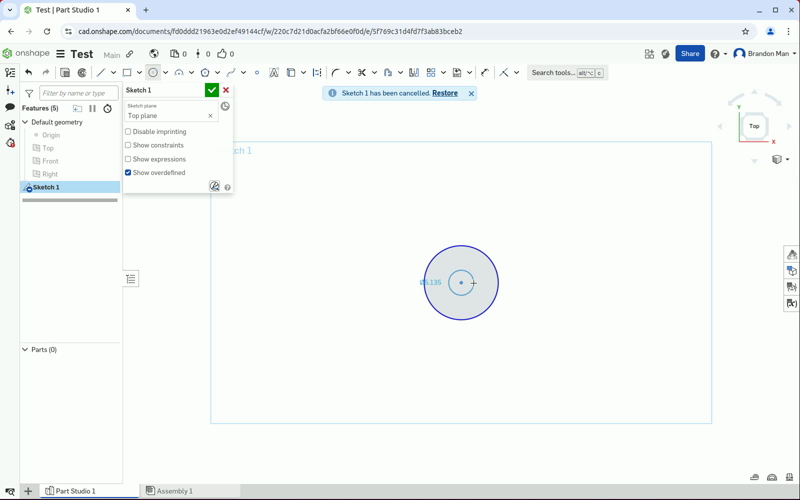
key(esc)
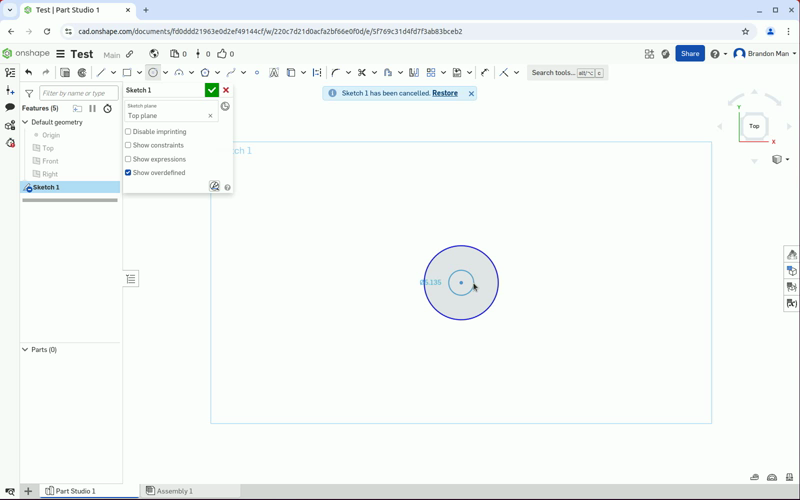
mouse_move(478, 297)
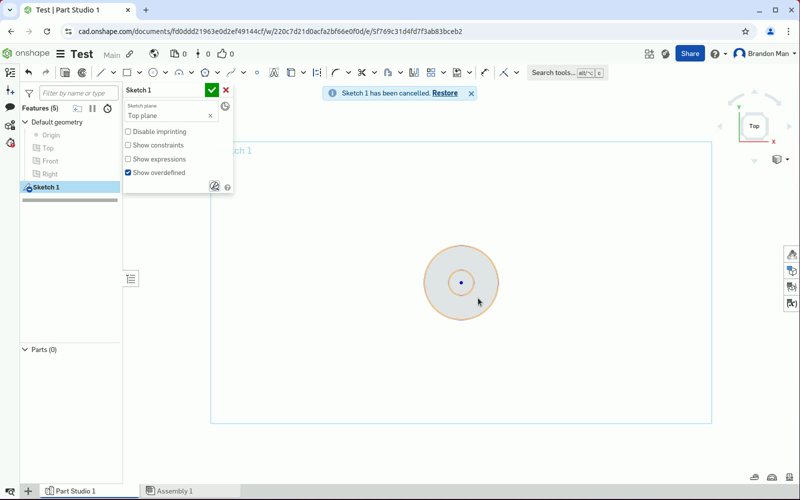
click(478, 297)
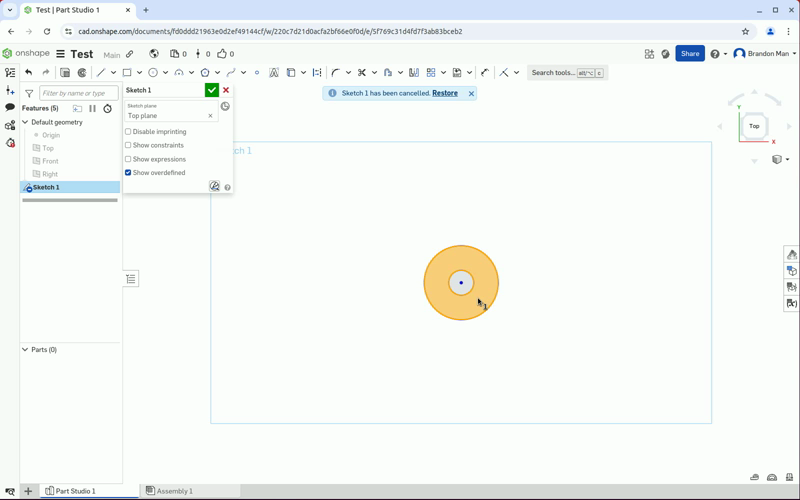
mouse_move(73, 352)
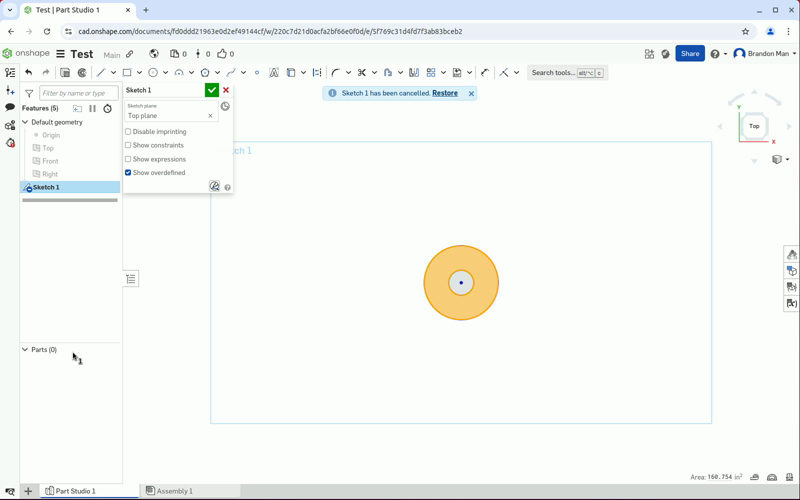
key(shift+y)
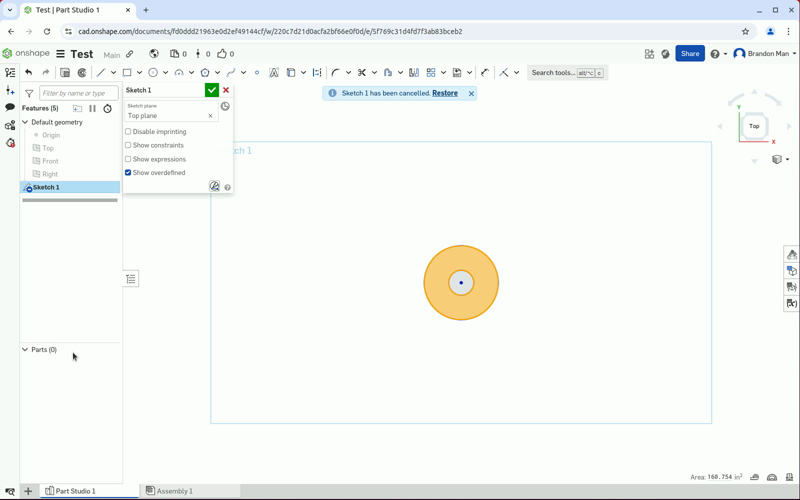
key(shift+e)
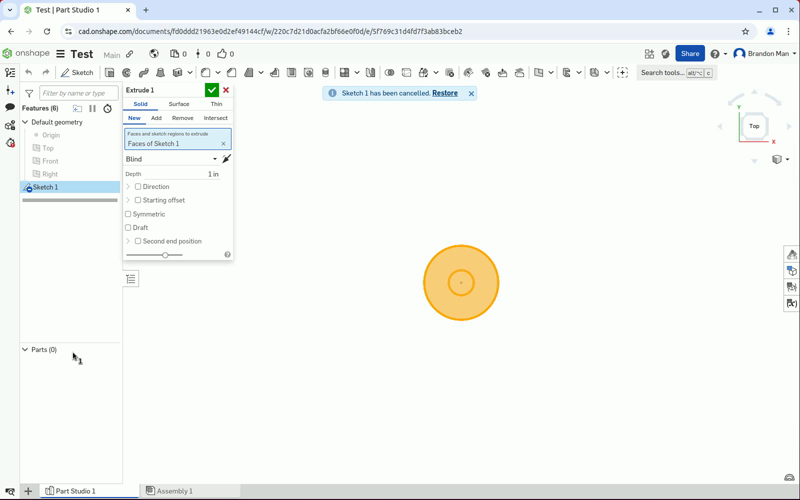
mouse_move(143, 106)
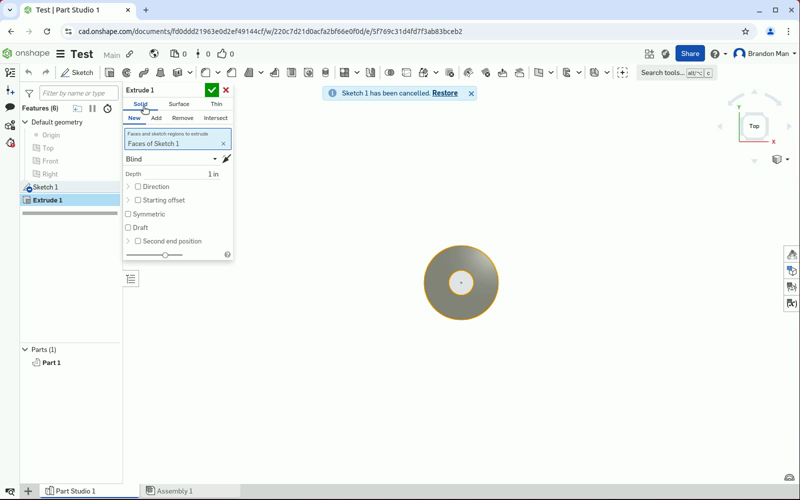
click(143, 106)
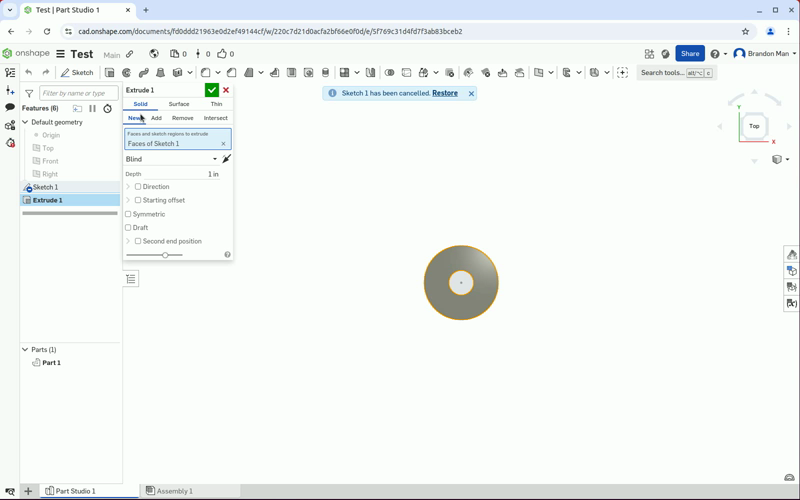
mouse_move(137, 120)
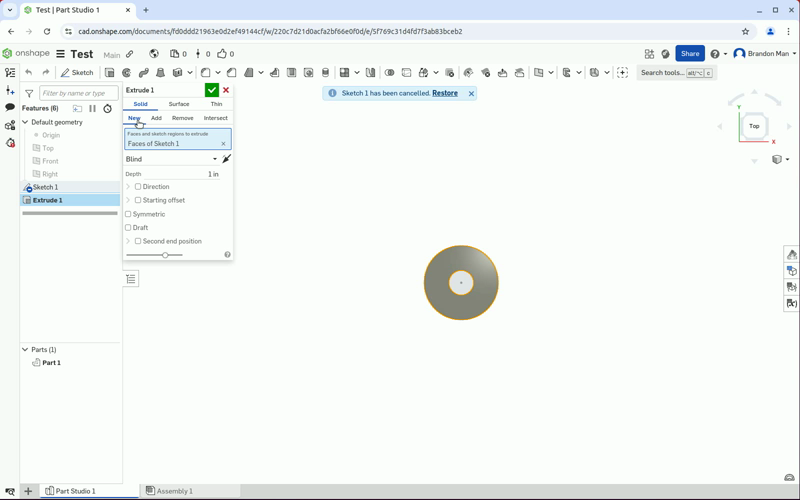
click(137, 120)
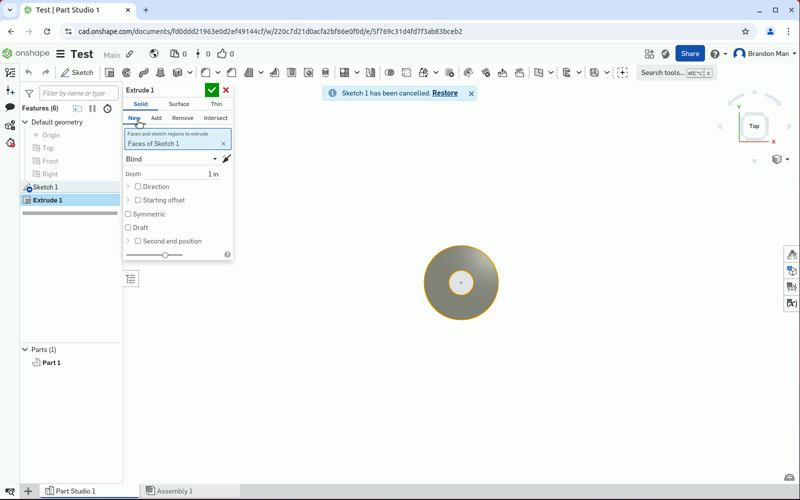
key(tab, 4)
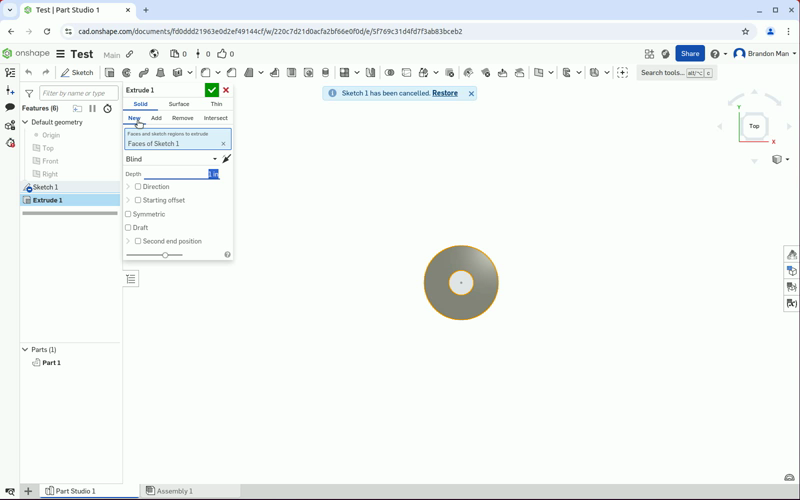
text(19.257)
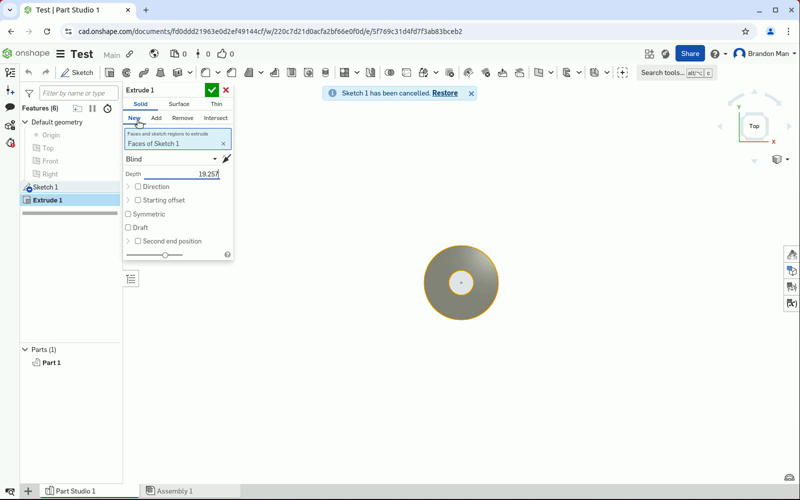
key(enter)
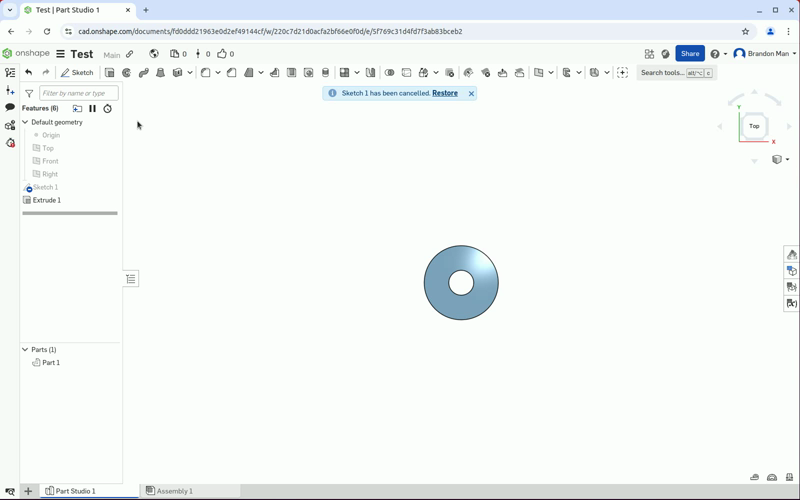
key(shift+h)
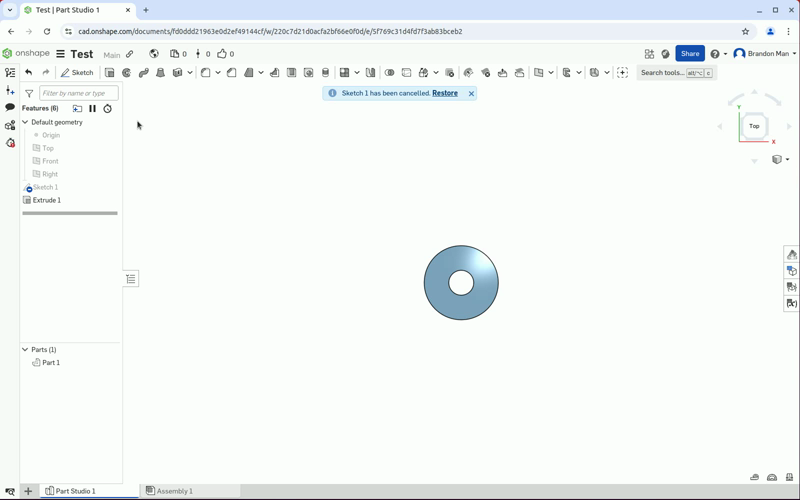
key(shift+h)
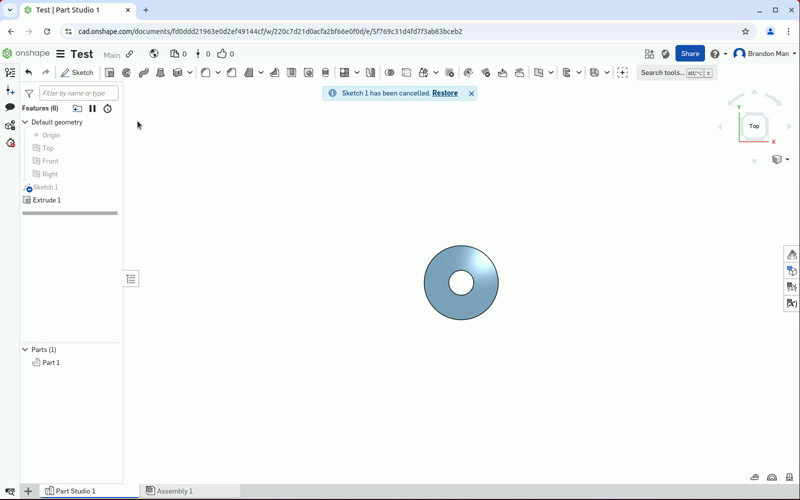
mouse_move(73, 189)
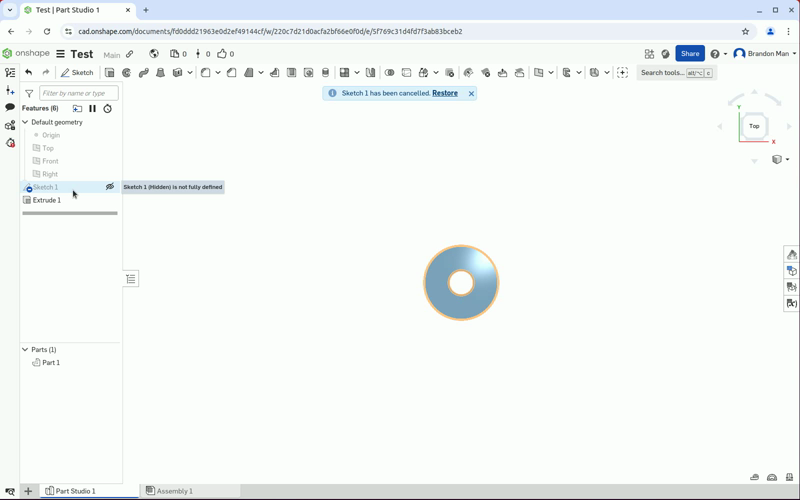
click(73, 189)
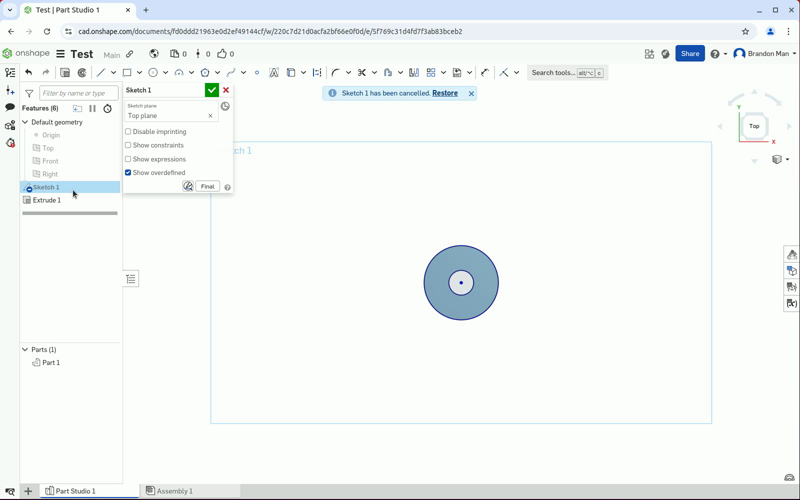
mouse_move(229, 92)
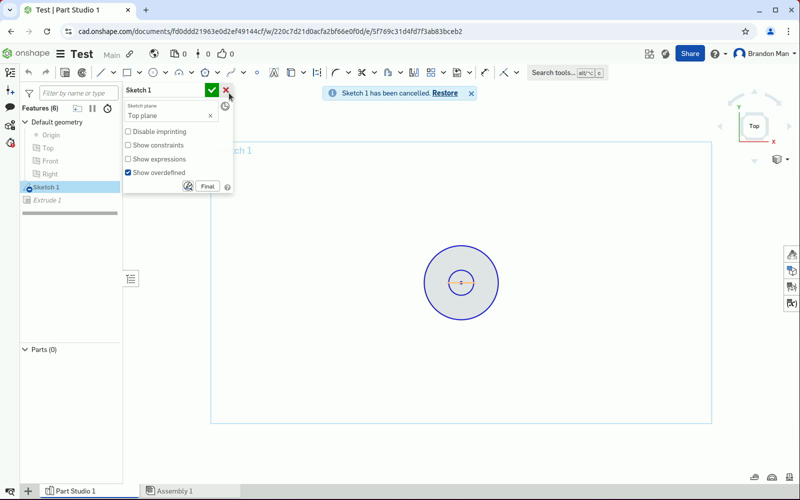
click(229, 92)
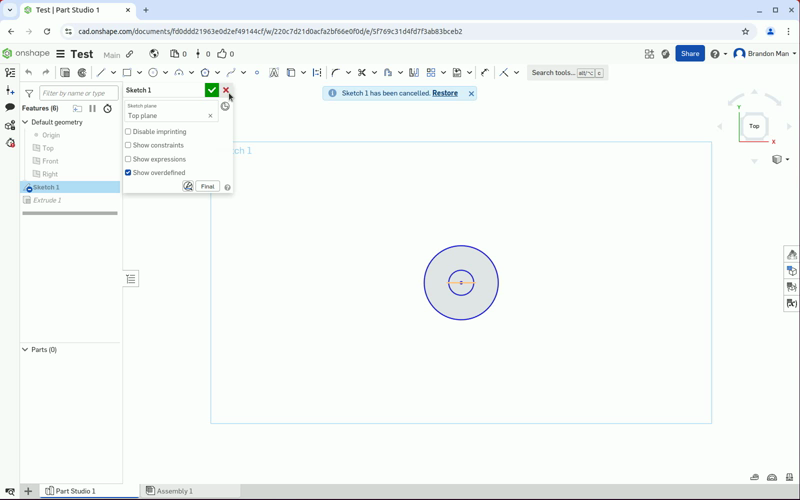
key(shift+s)
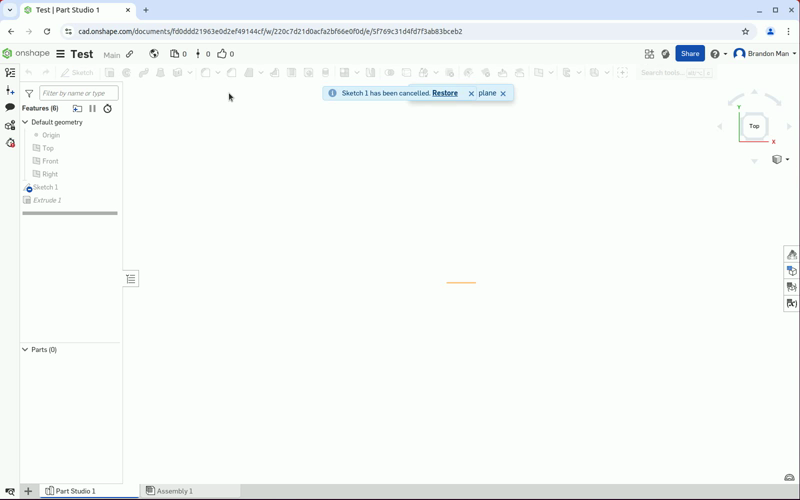
mouse_move(73, 150)
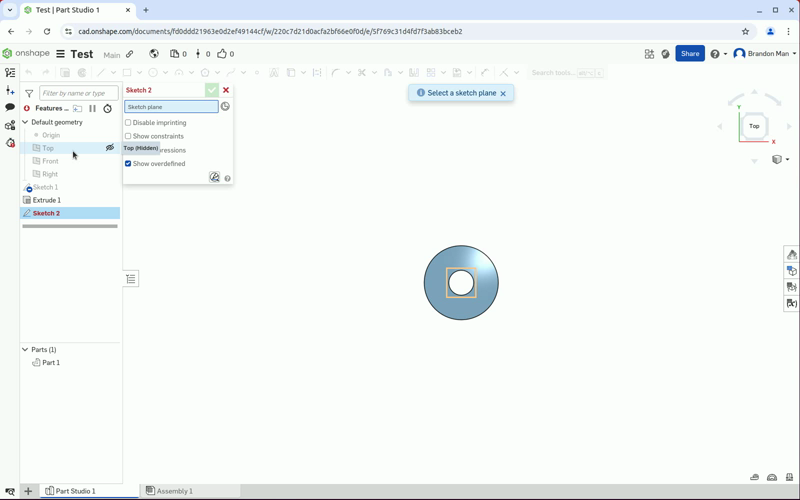
click(73, 150)
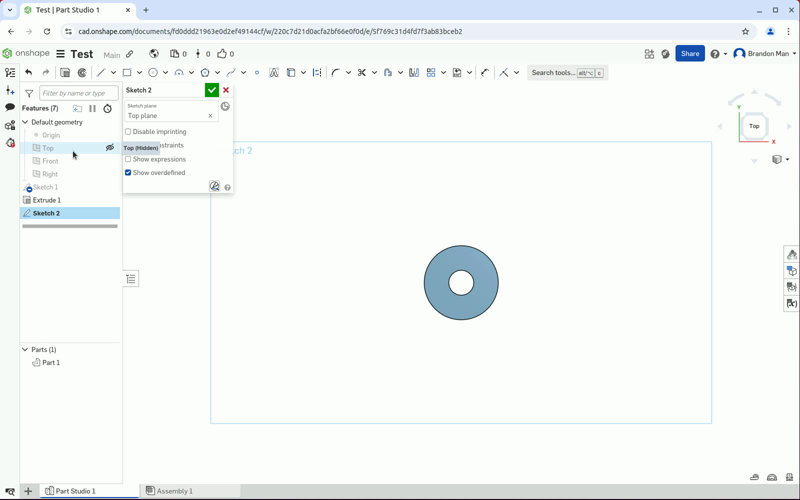
mouse_move(73, 352)
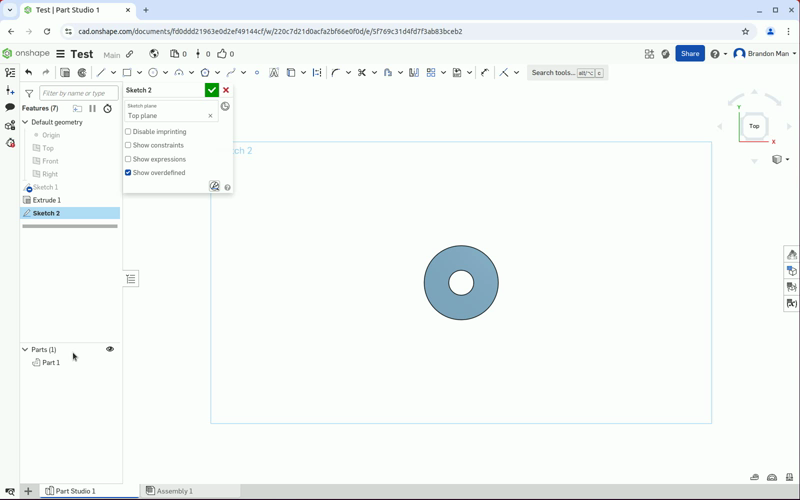
key(y)
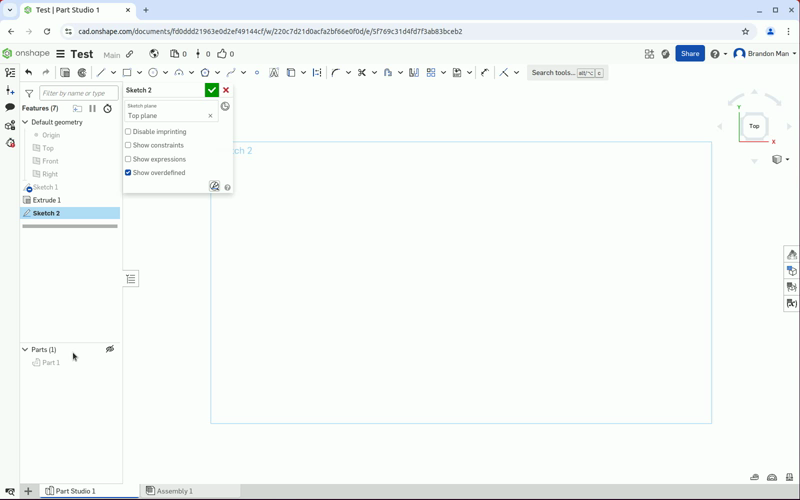
key(l)
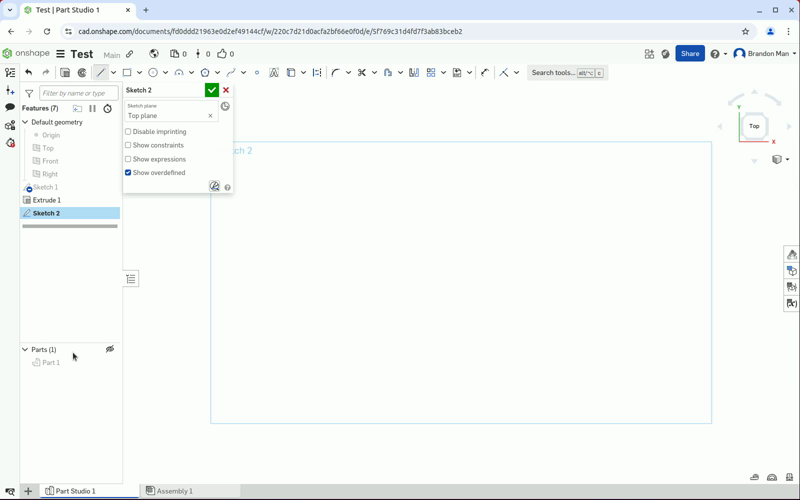
key_down(shift)
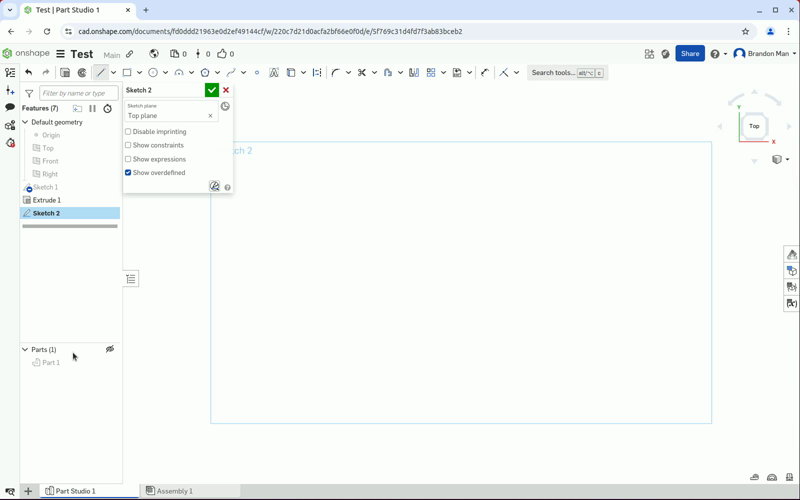
mouse_move(368, 282)
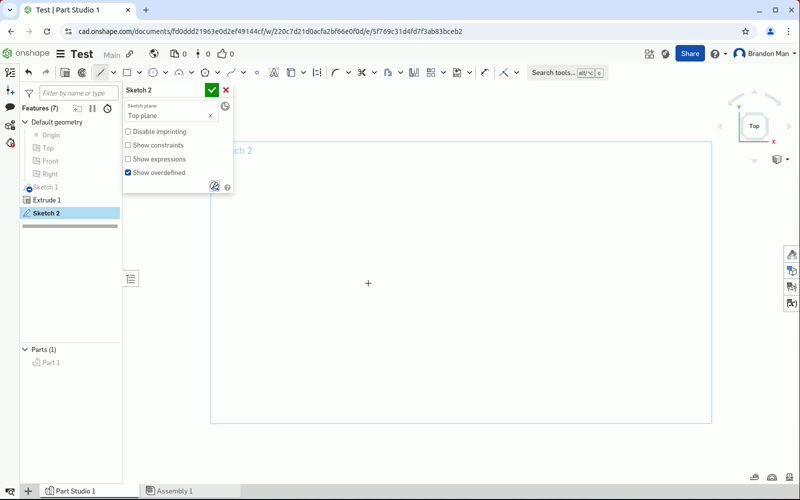
click(368, 282)
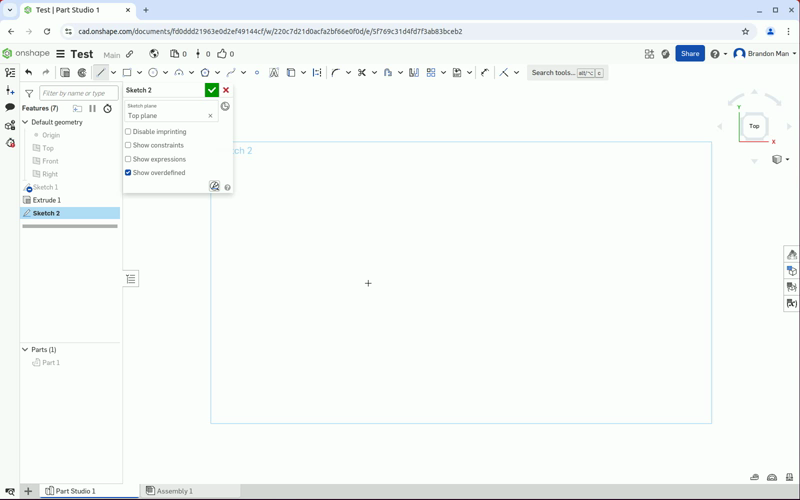
key_up(shift)
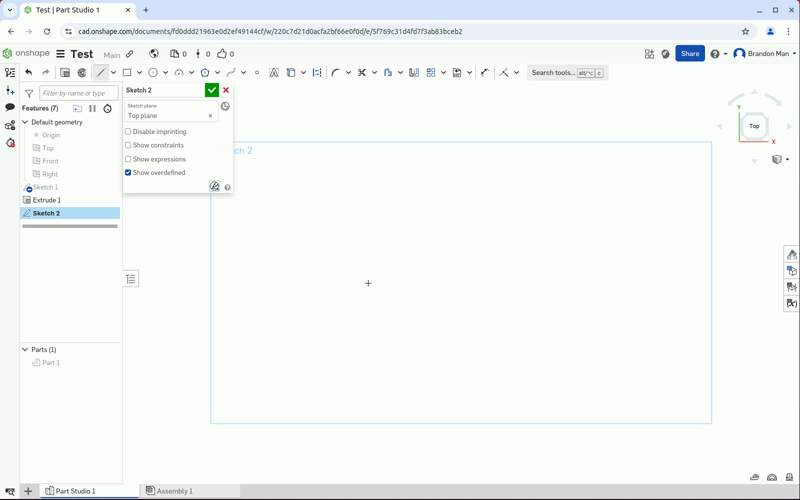
key_down(shift)
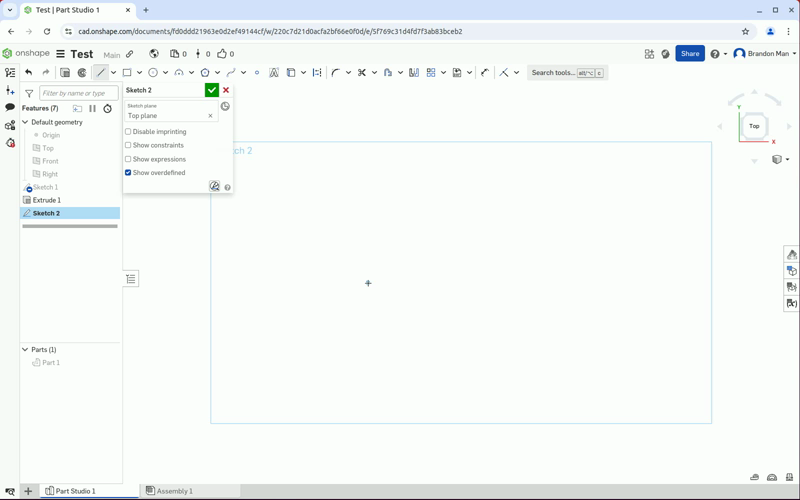
mouse_move(415, 363)
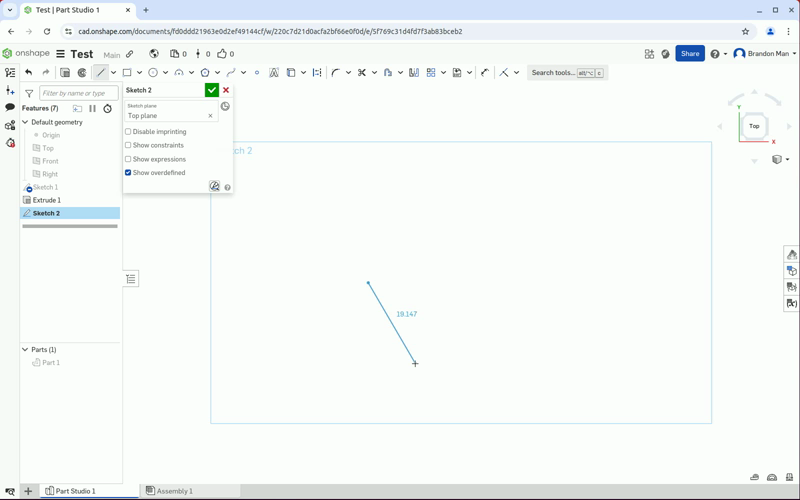
click(415, 363)
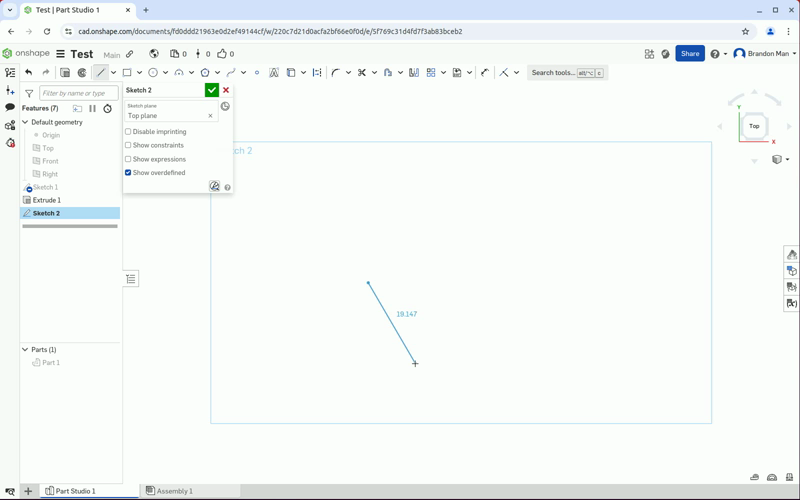
key_up(shift)
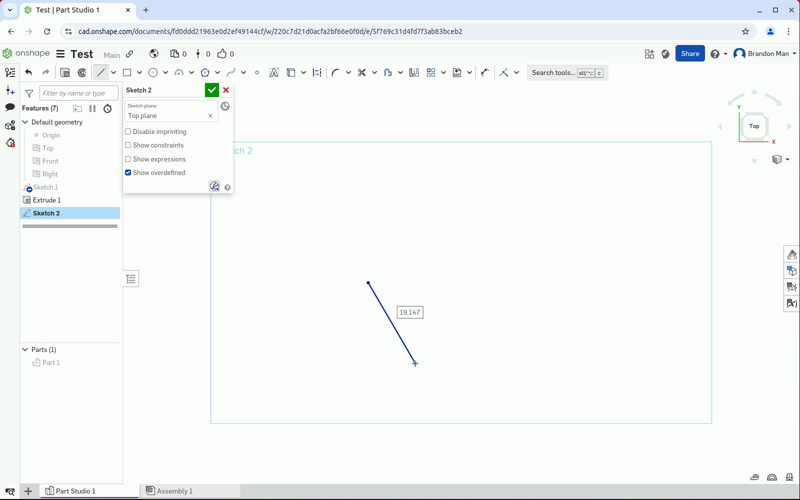
key_down(shift)
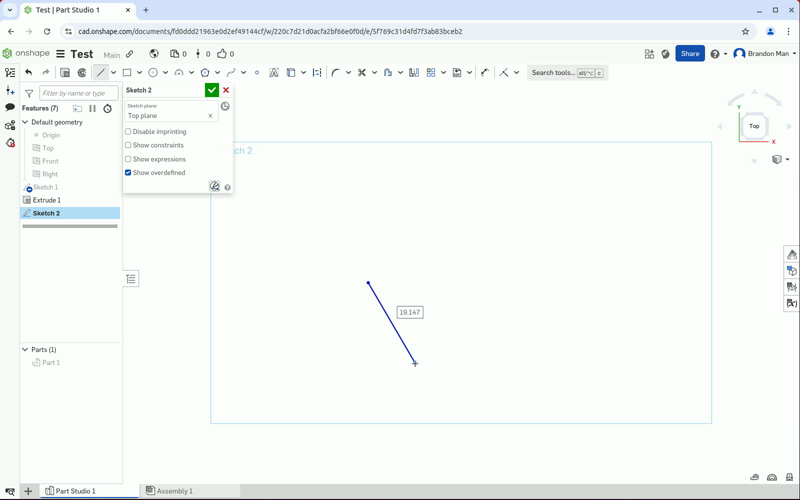
mouse_move(507, 363)
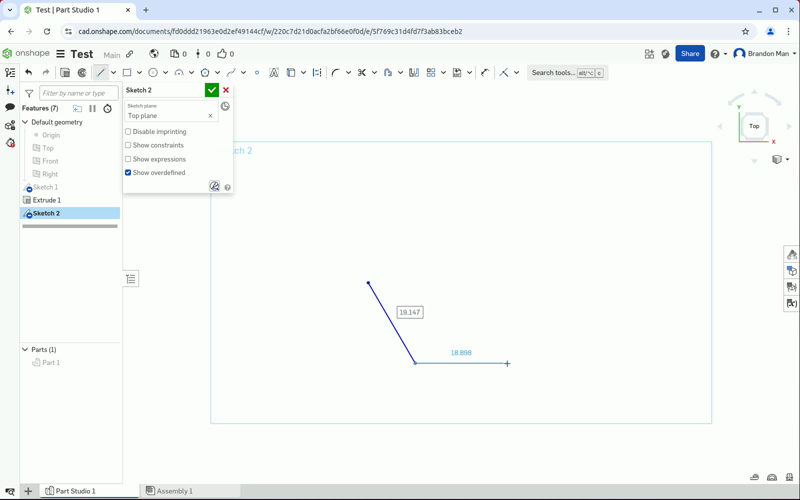
click(507, 363)
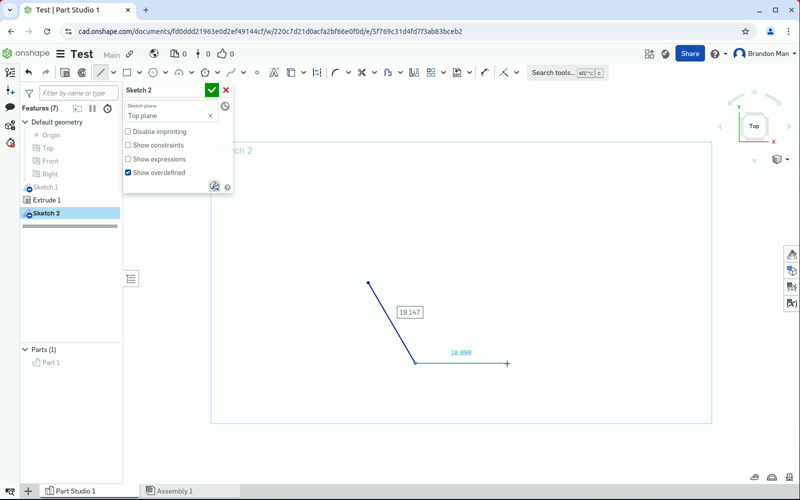
key_up(shift)
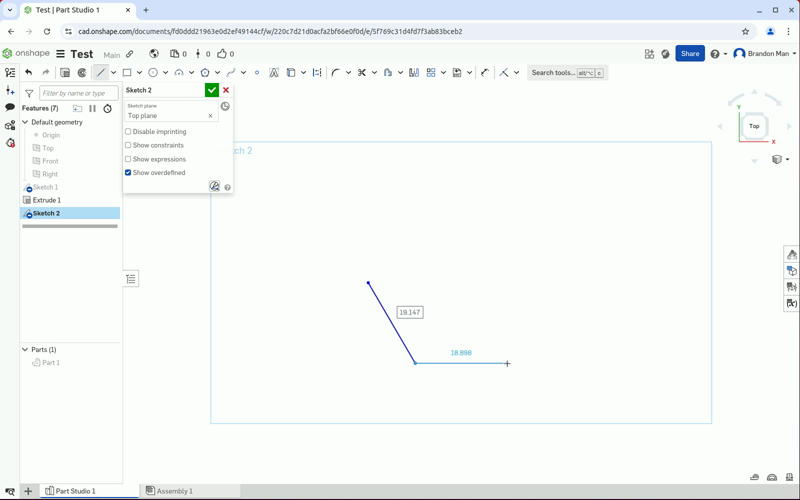
key_down(shift)
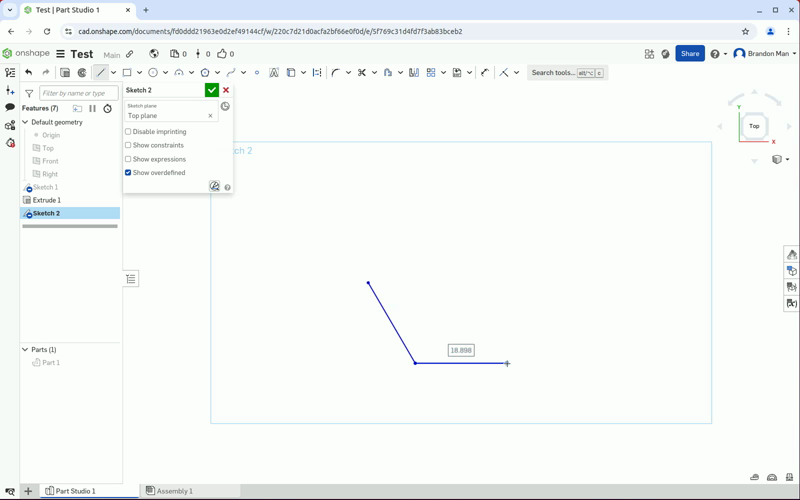
mouse_move(553, 282)
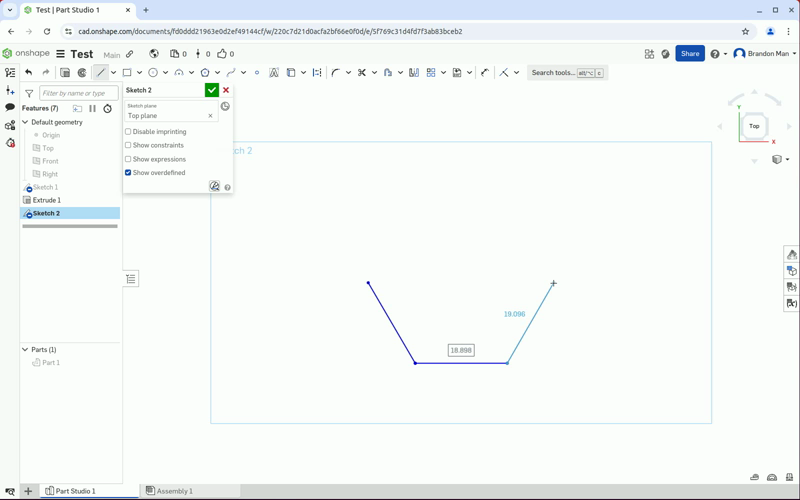
click(553, 282)
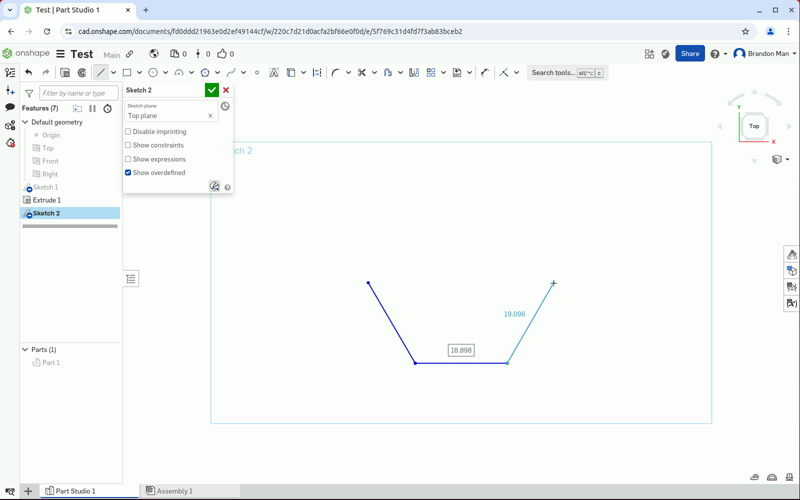
key_up(shift)
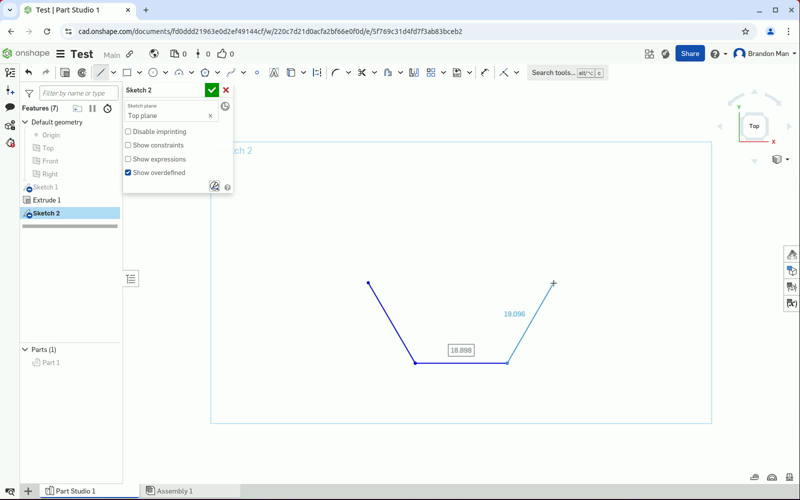
key_down(shift)
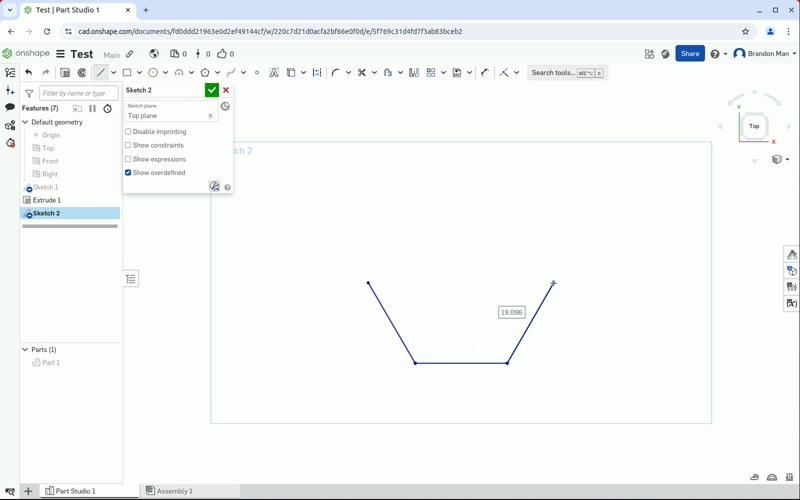
mouse_move(507, 202)
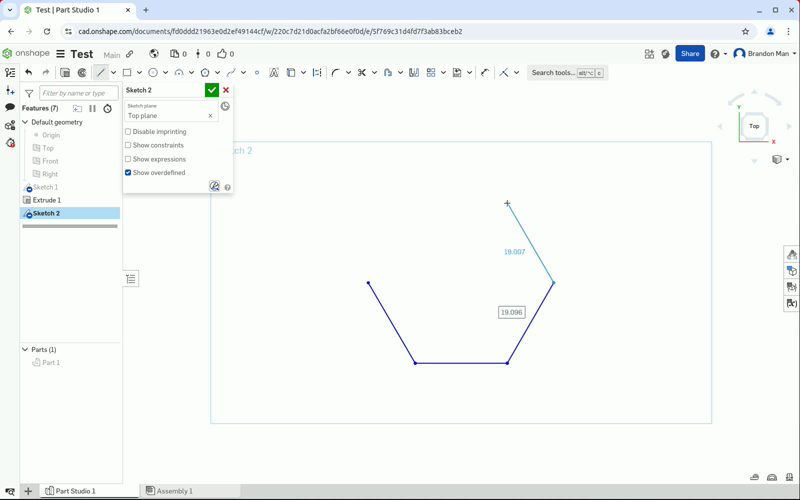
click(507, 202)
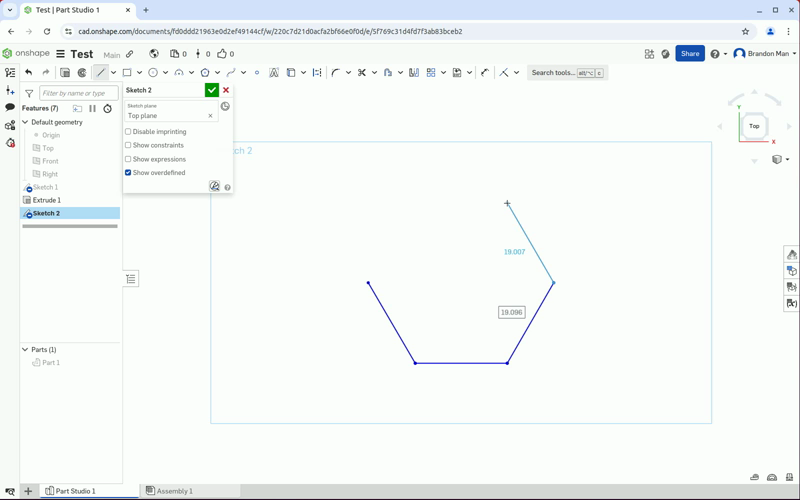
key_up(shift)
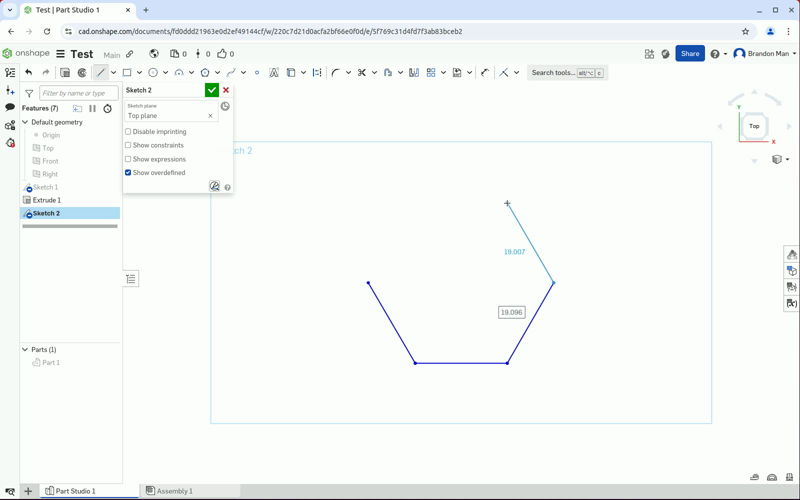
key_down(shift)
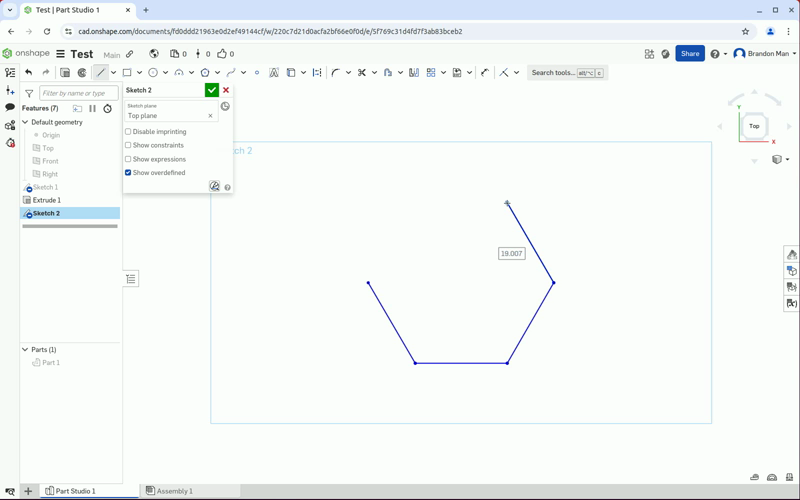
mouse_move(415, 202)
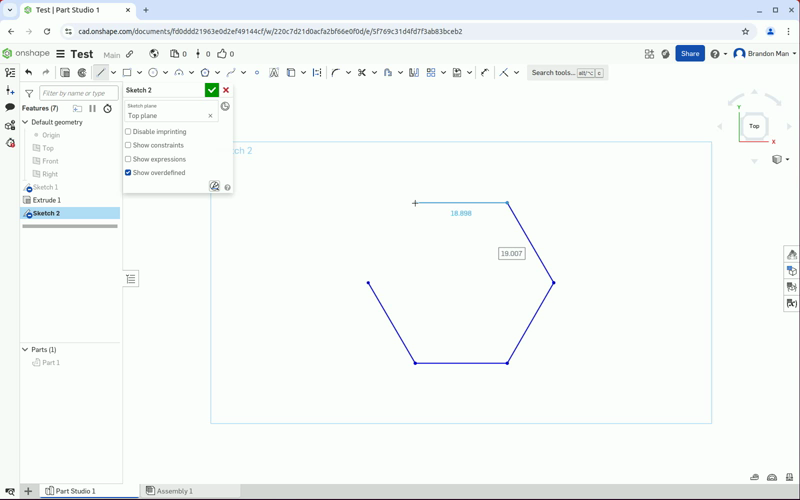
click(415, 202)
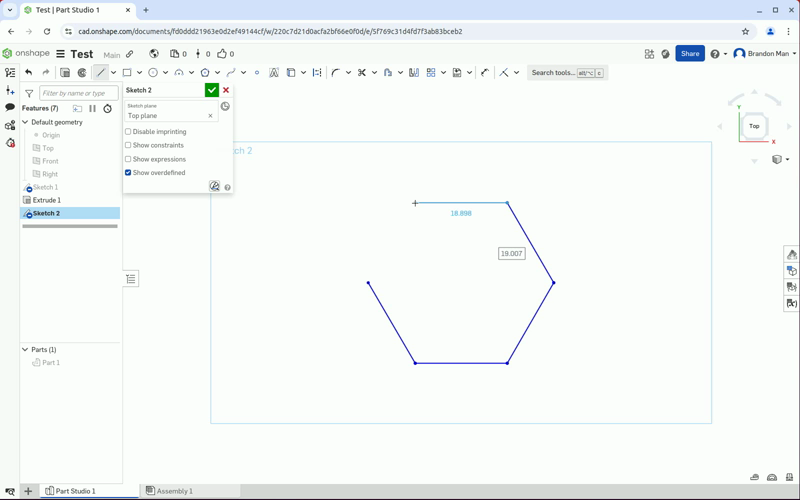
key_up(shift)
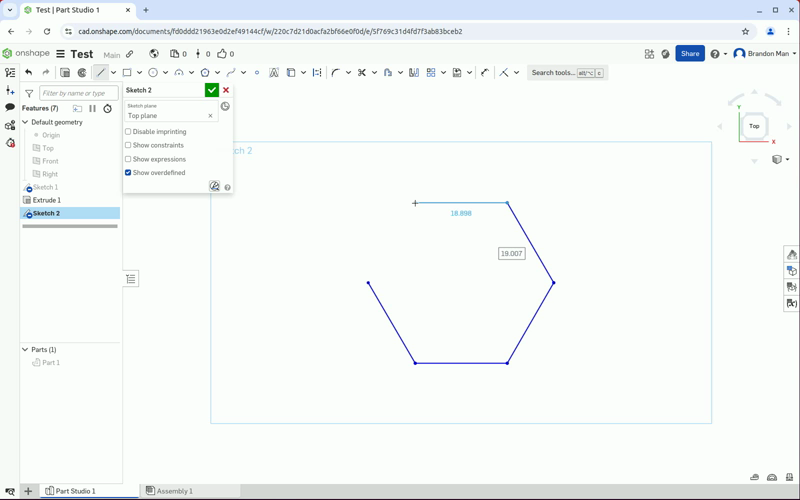
key_down(shift)
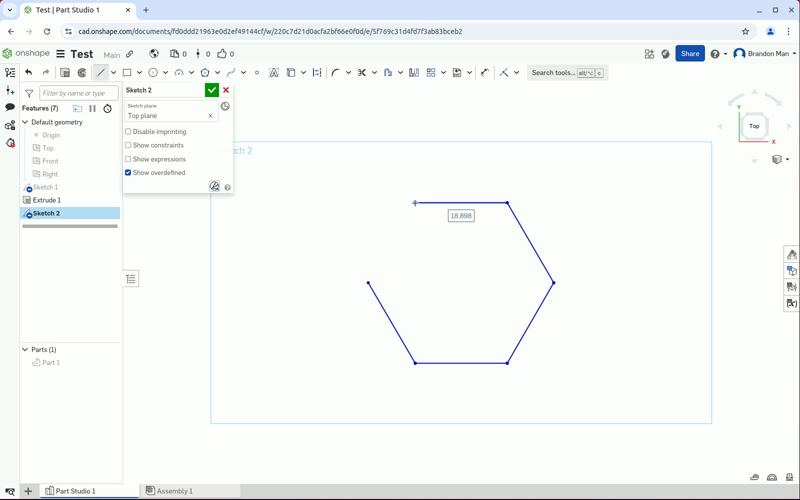
mouse_move(368, 282)
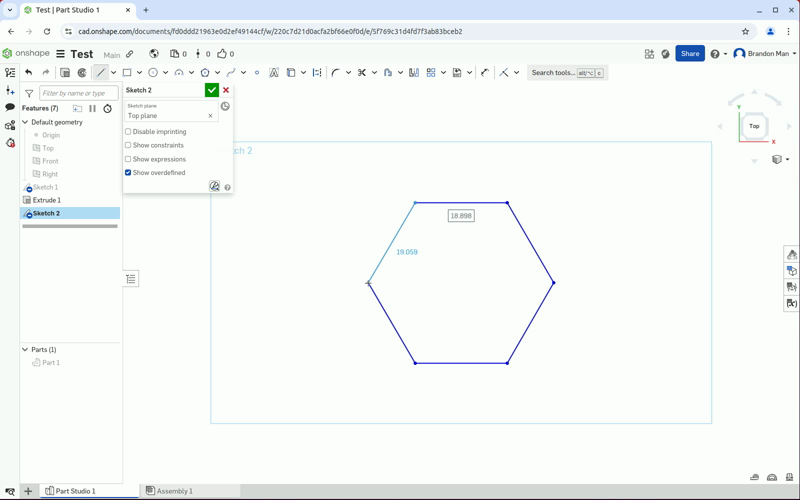
key_up(shift)
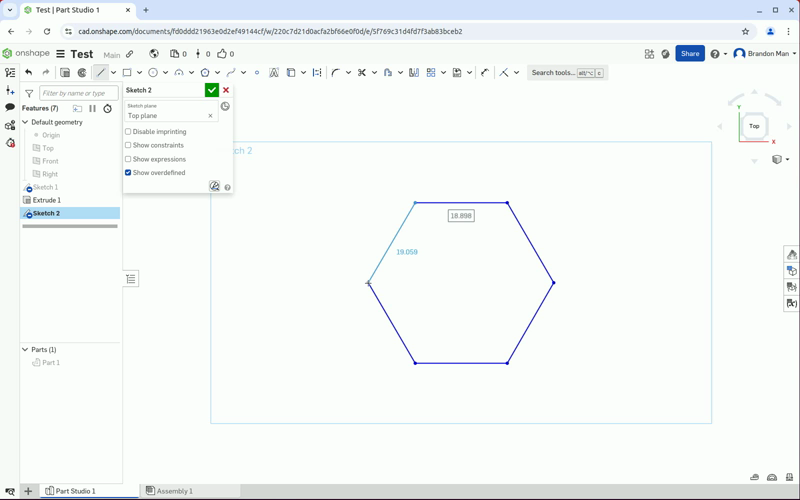
click(368, 282)
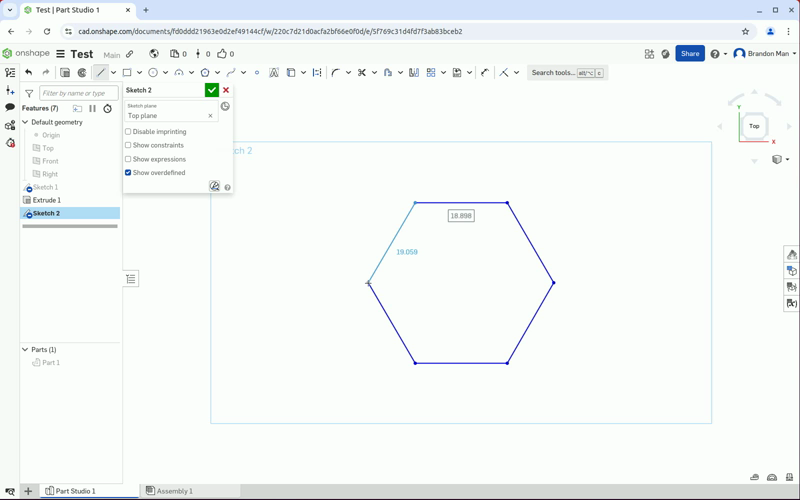
key(esc)
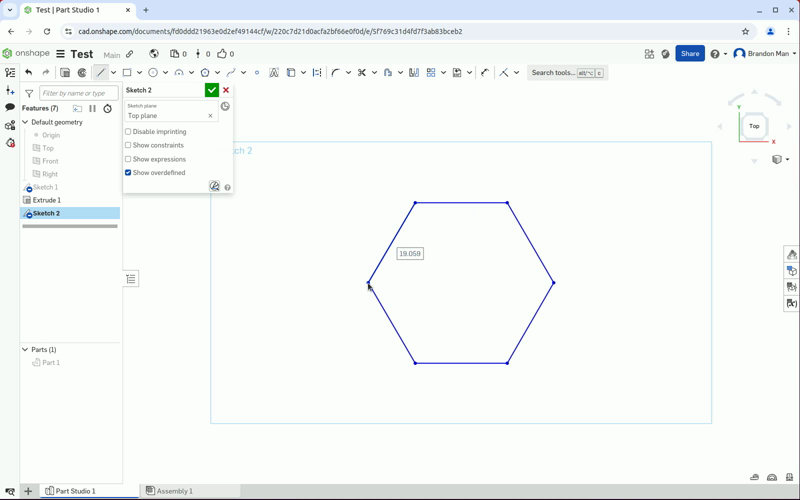
mouse_move(520, 302)
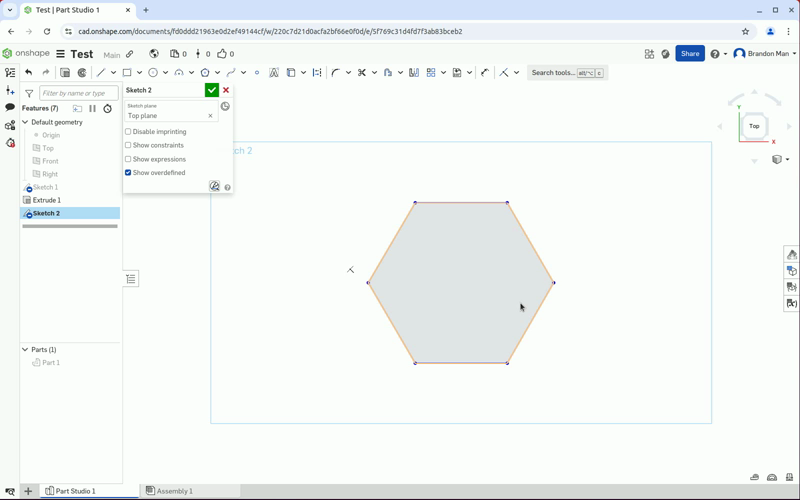
click(520, 302)
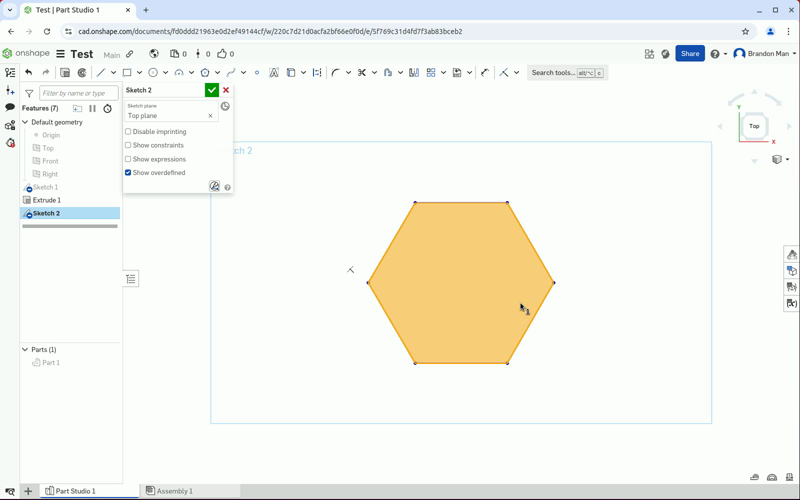
mouse_move(73, 352)
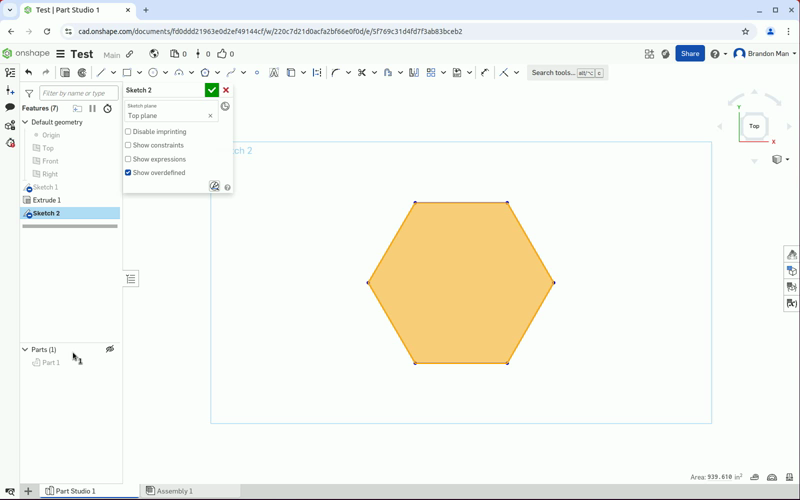
key(shift+y)
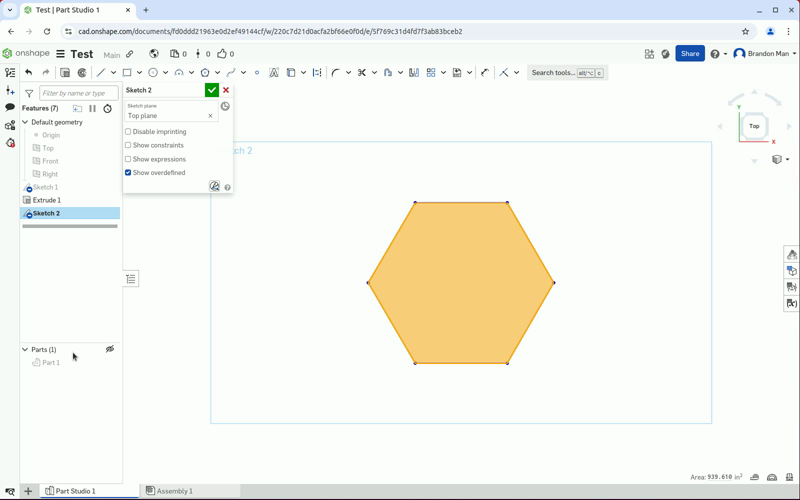
key(shift+e)
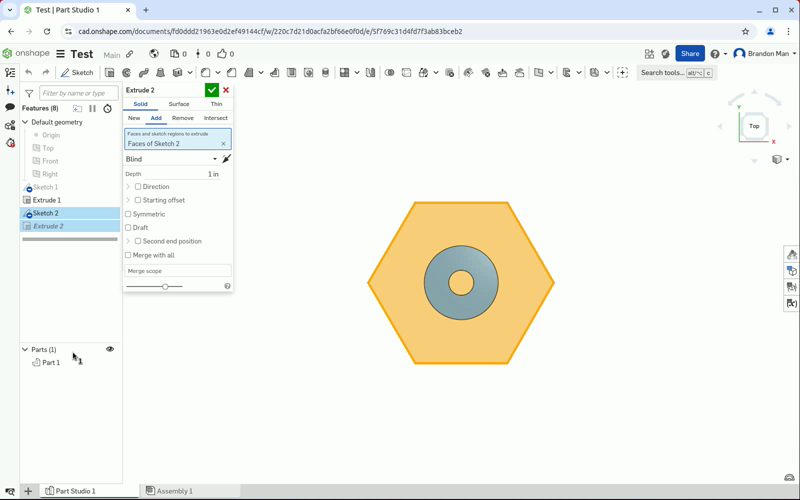
mouse_move(143, 106)
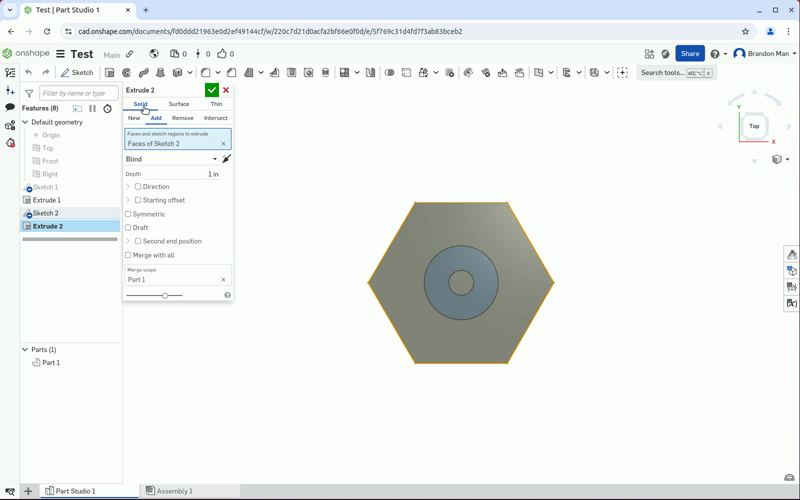
click(143, 106)
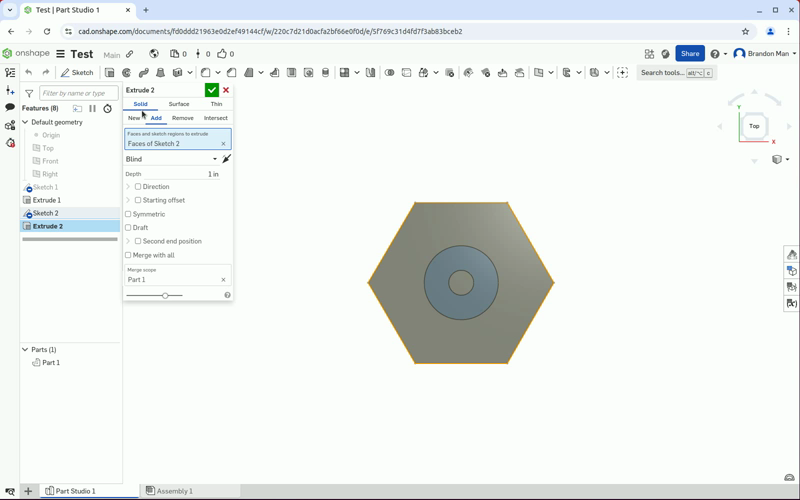
mouse_move(137, 120)
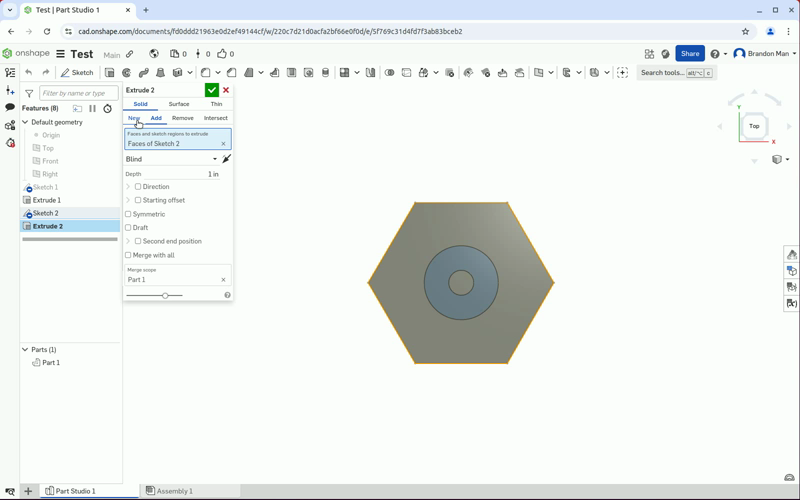
click(137, 120)
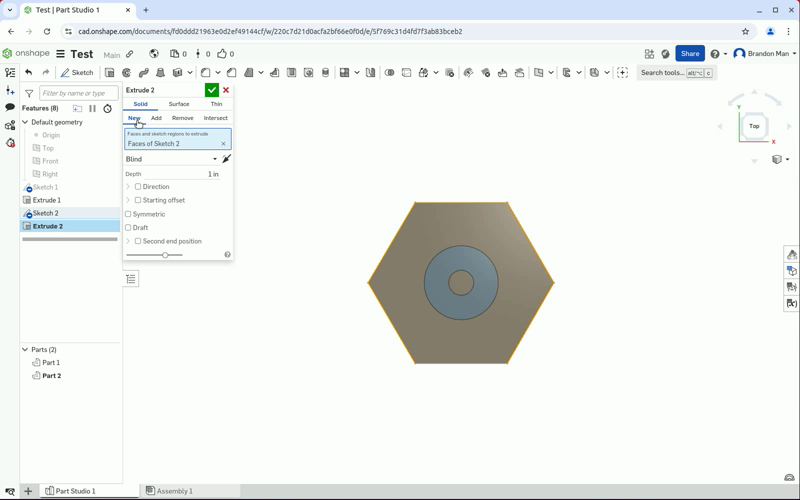
key(tab, 4)
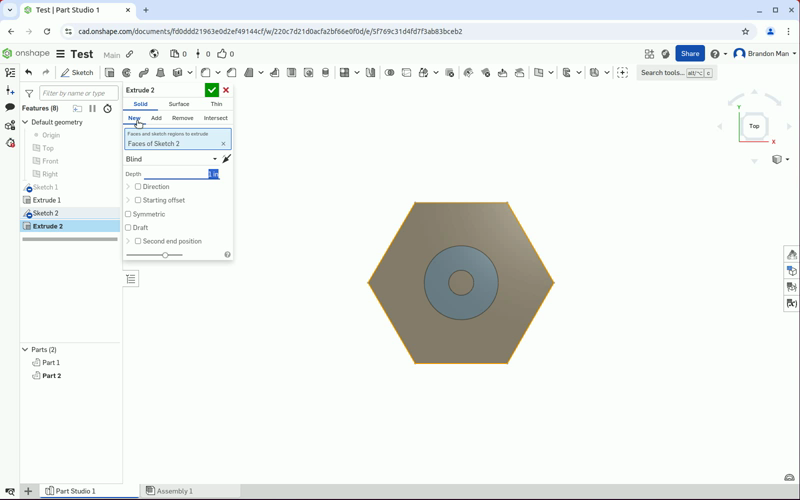
text(-13.961)
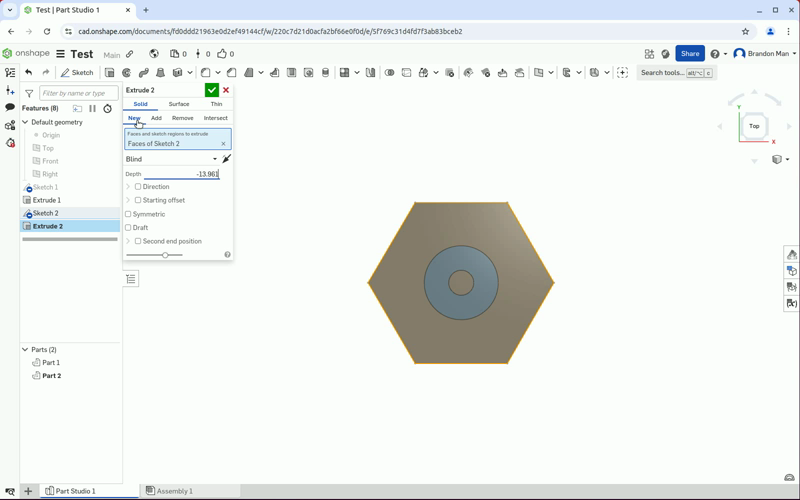
key(enter)
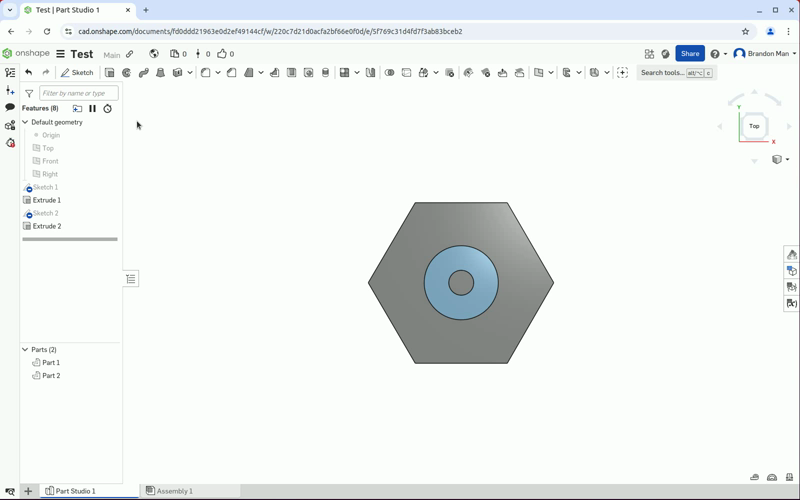
key(shift+h)
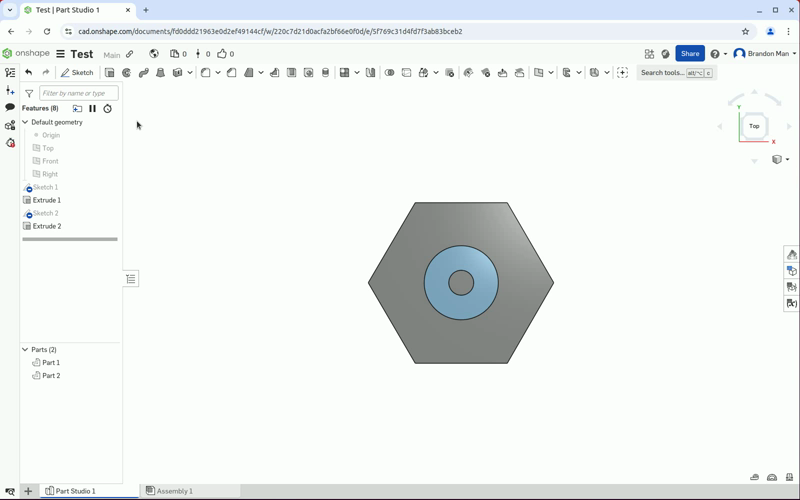
key(shift+h)
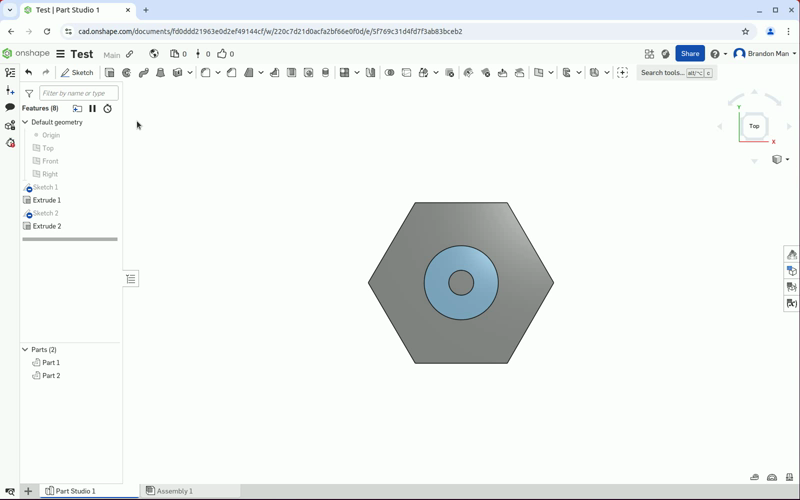
mouse_move(73, 189)
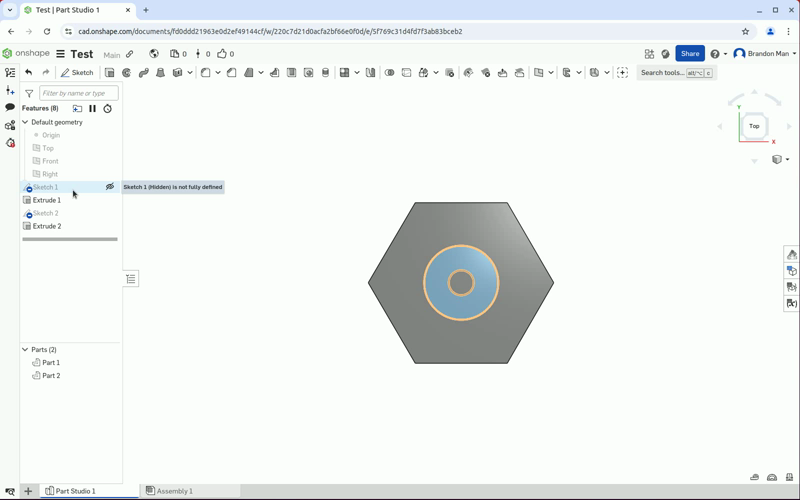
click(73, 189)
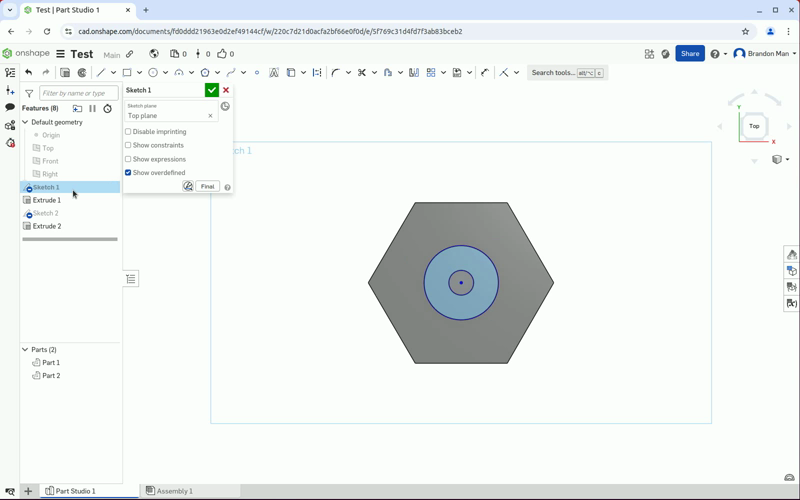
mouse_move(229, 92)
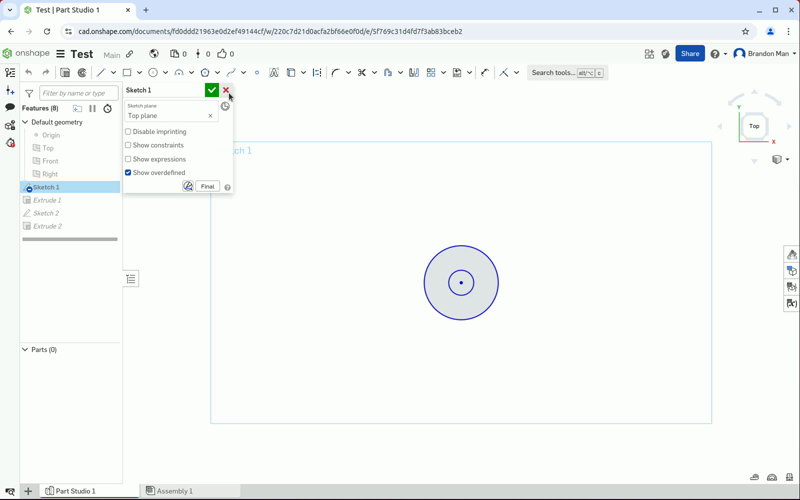
click(229, 92)
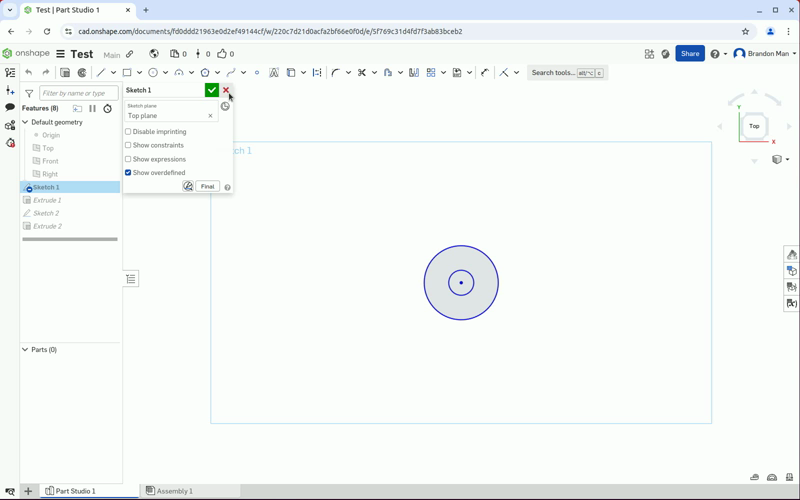
key(shift+s)
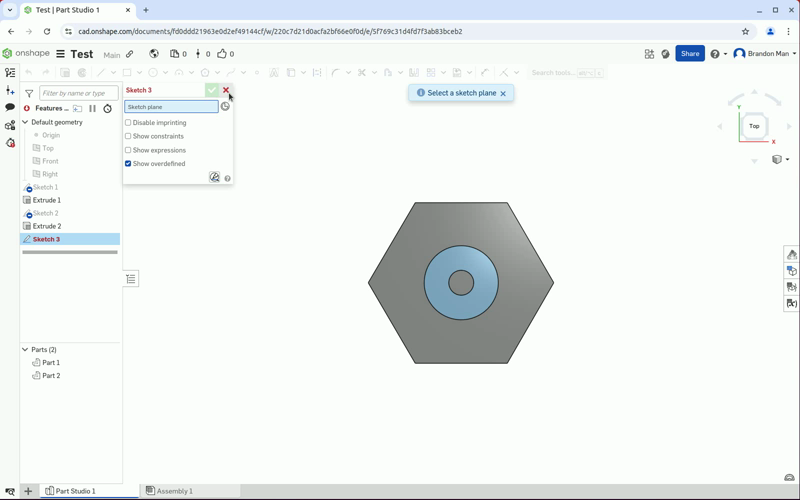
mouse_move(73, 150)
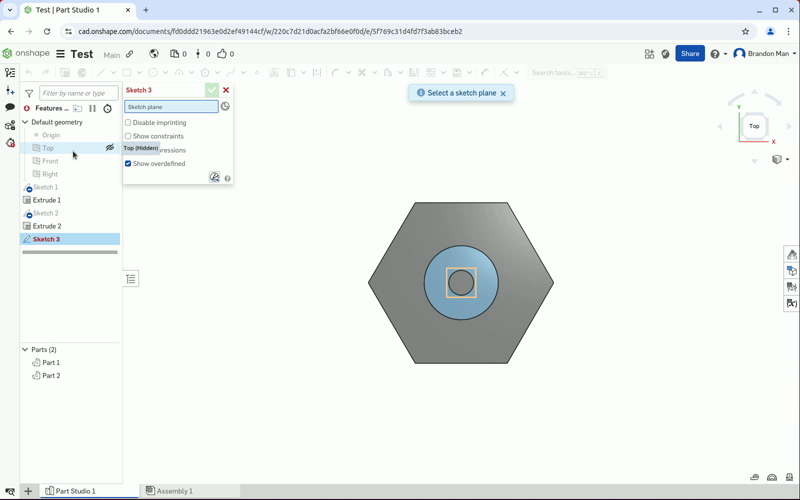
click(73, 150)
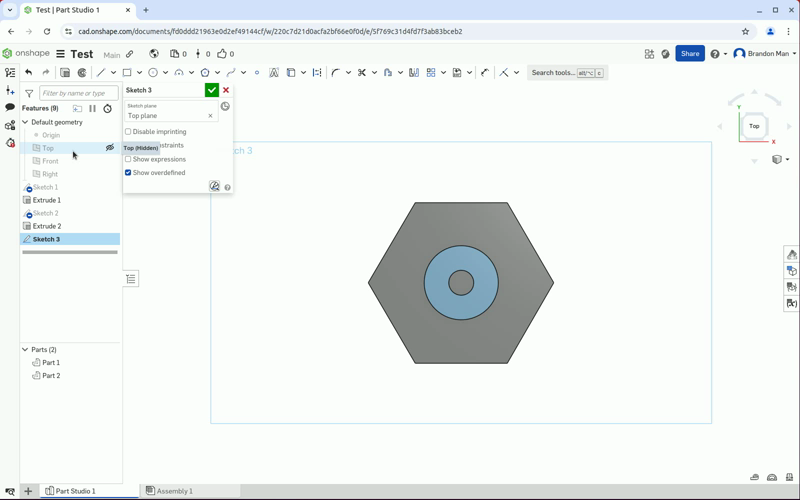
mouse_move(73, 352)
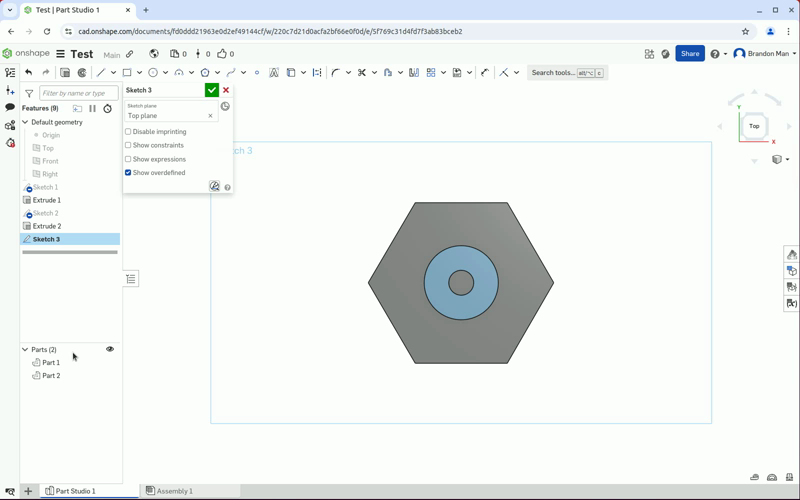
key(y)
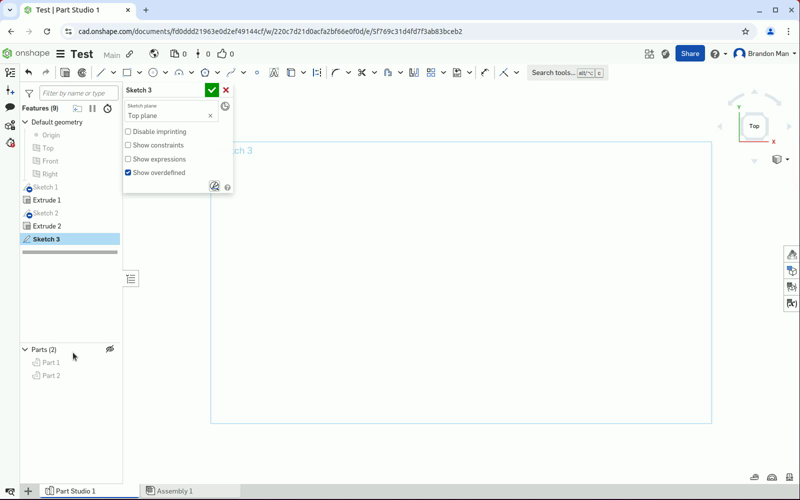
key(c)
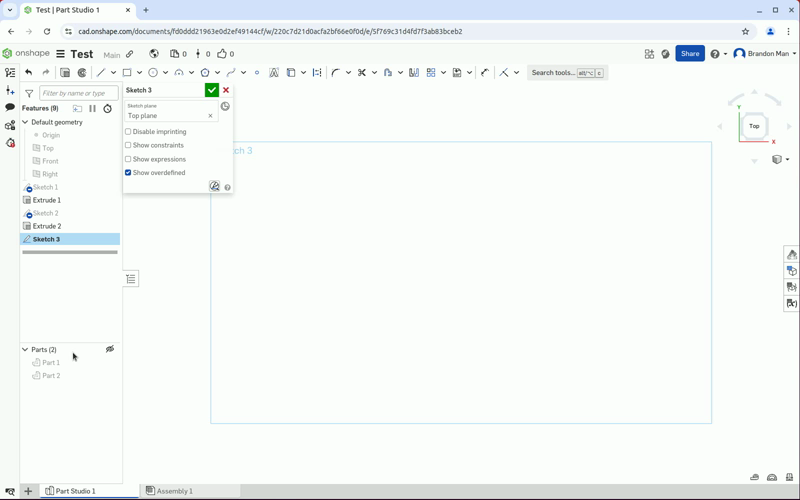
key_down(shift)
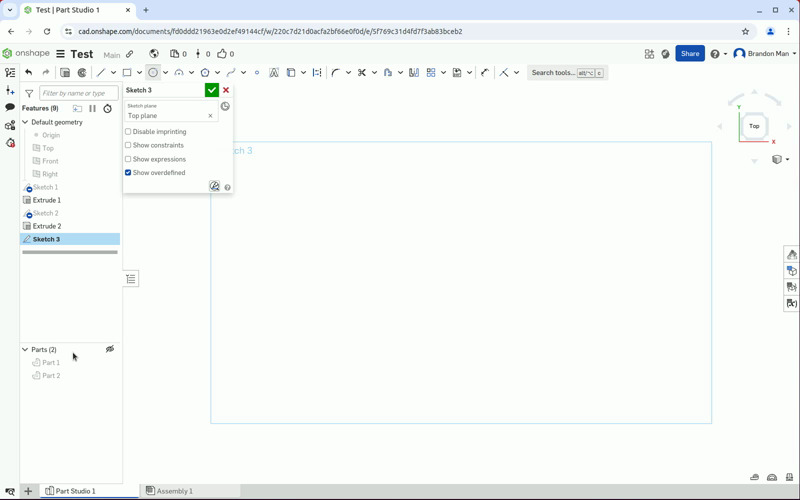
mouse_move(461, 282)
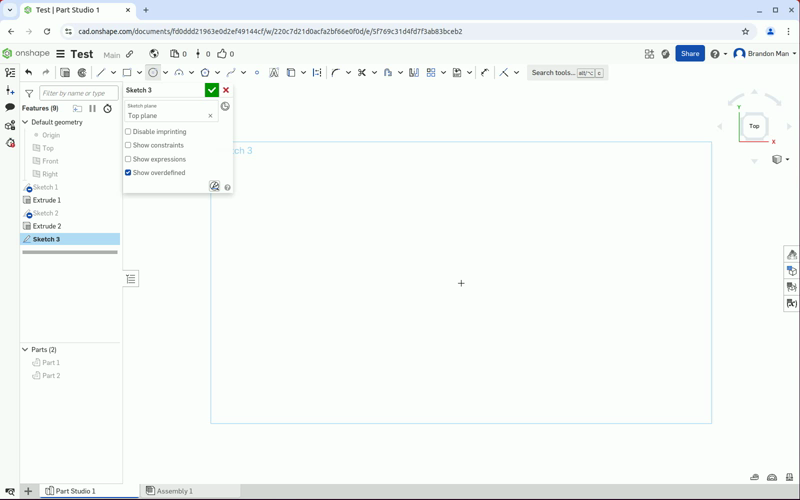
click(461, 282)
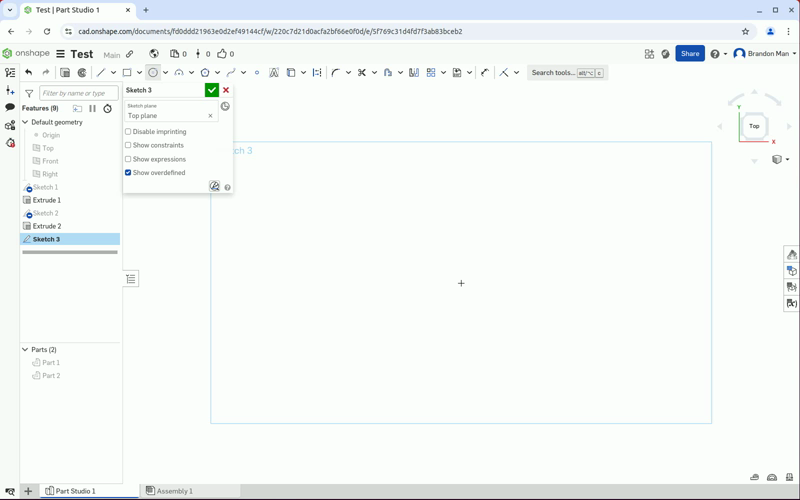
key_up(shift)
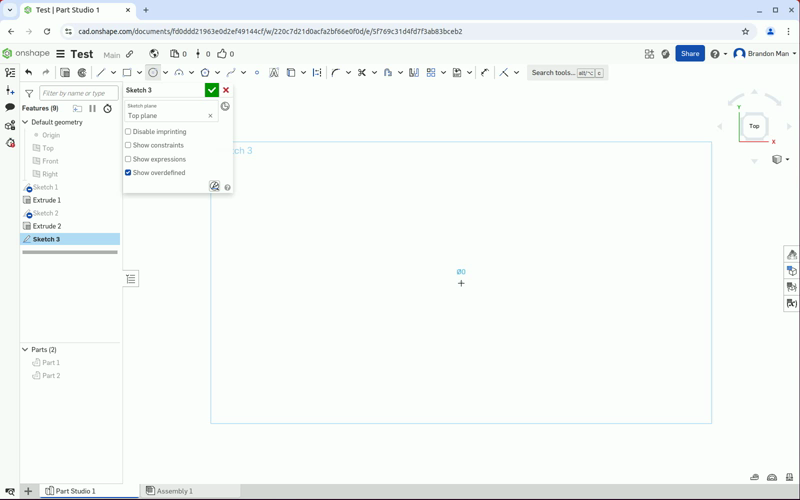
mouse_move(510, 282)
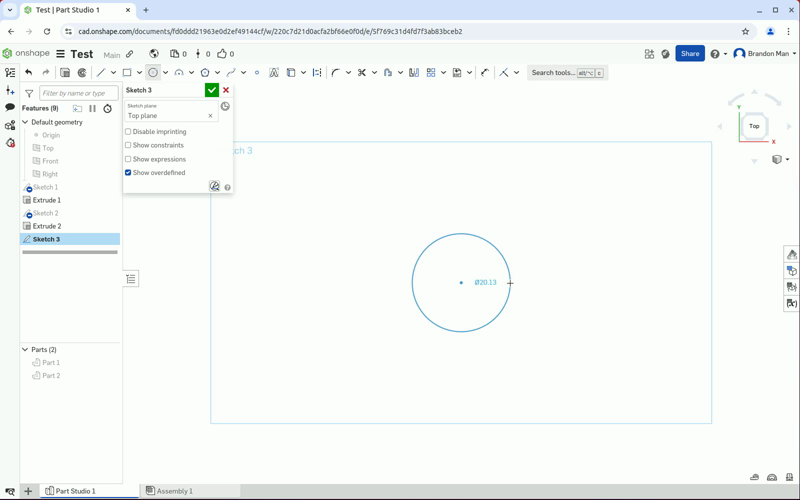
click(510, 282)
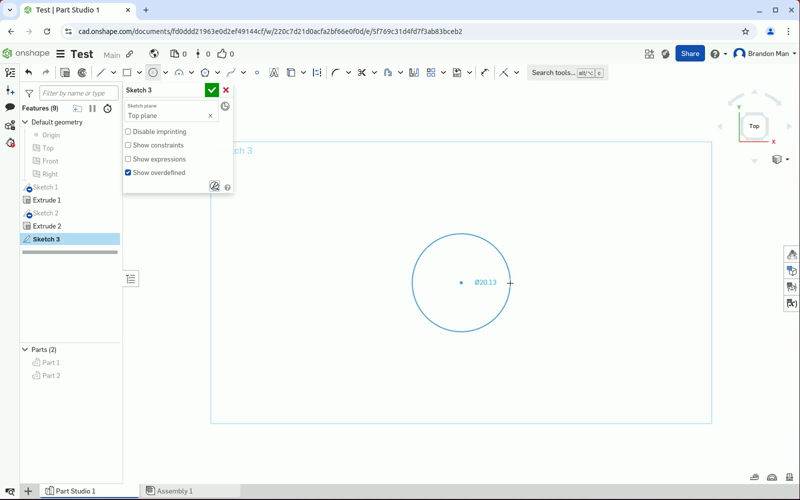
key(esc)
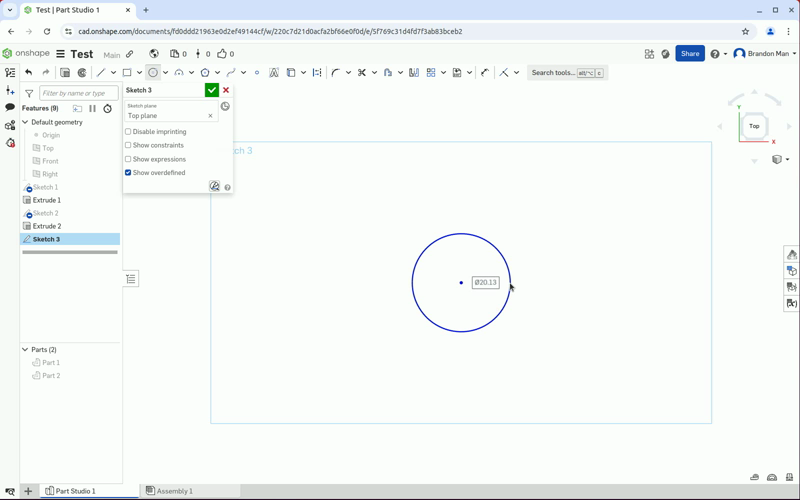
key(c)
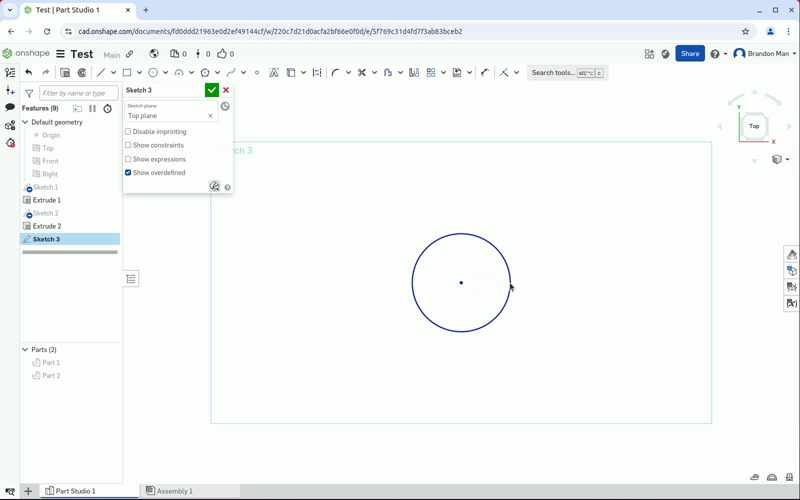
key_down(shift)
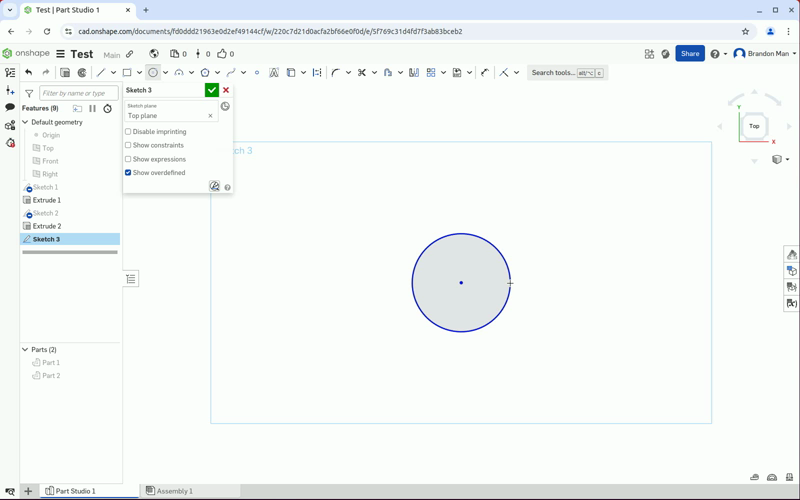
mouse_move(461, 282)
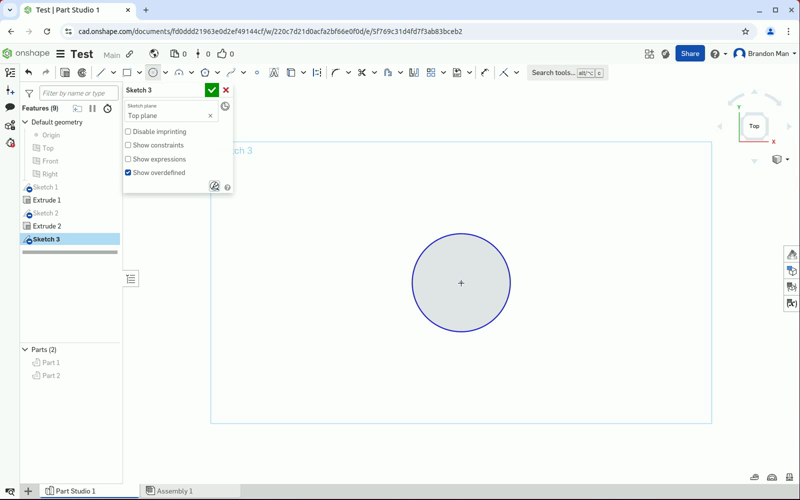
click(461, 282)
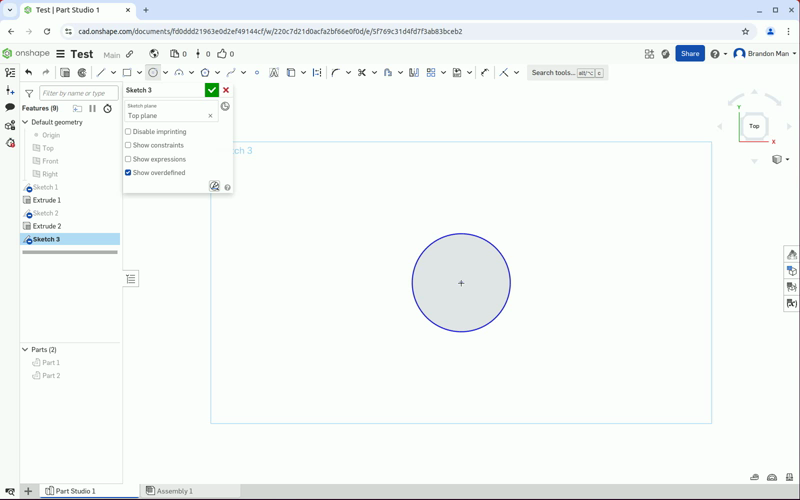
key_up(shift)
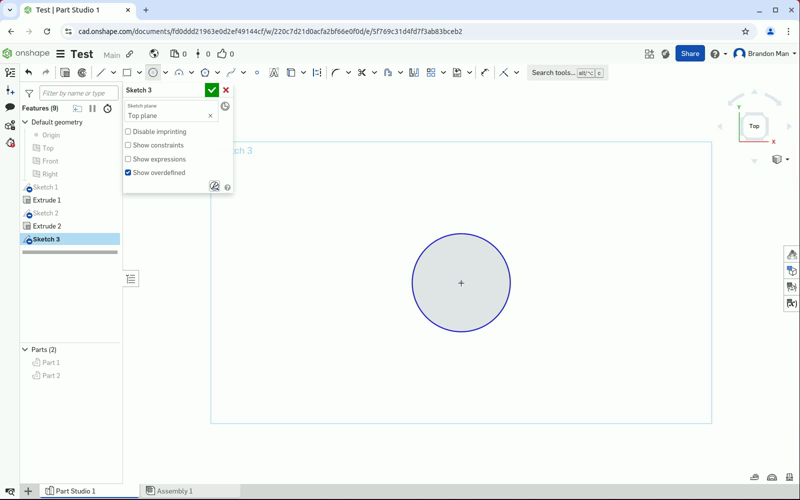
mouse_move(485, 282)
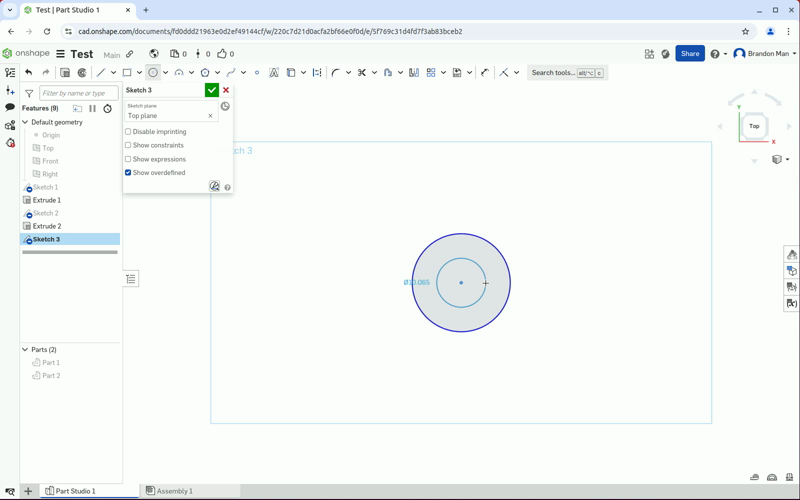
click(485, 282)
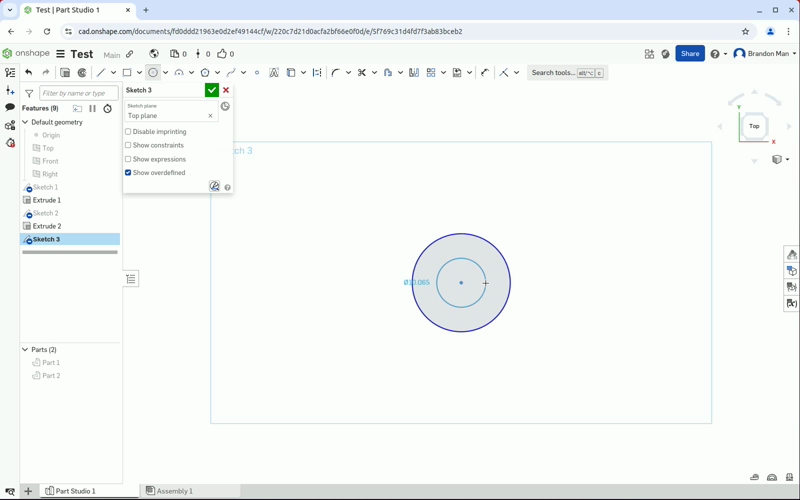
key(esc)
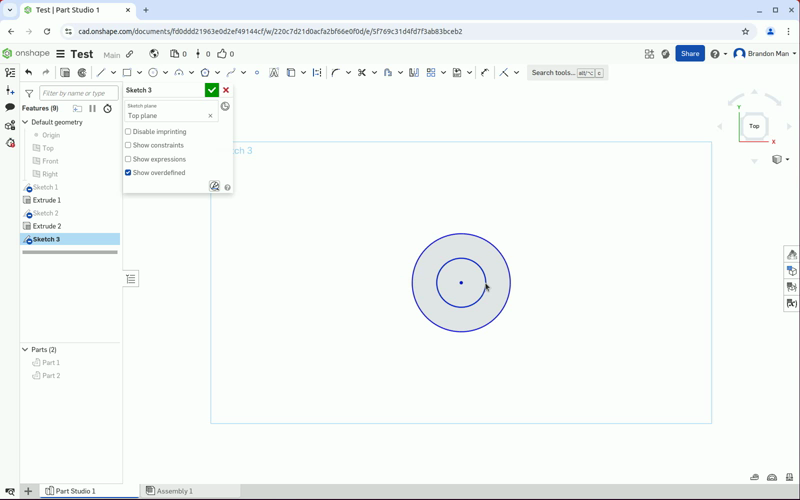
mouse_move(491, 291)
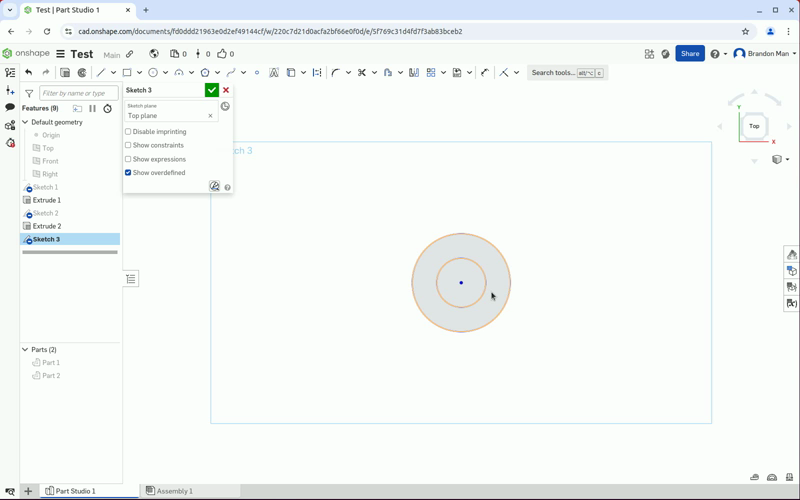
click(491, 291)
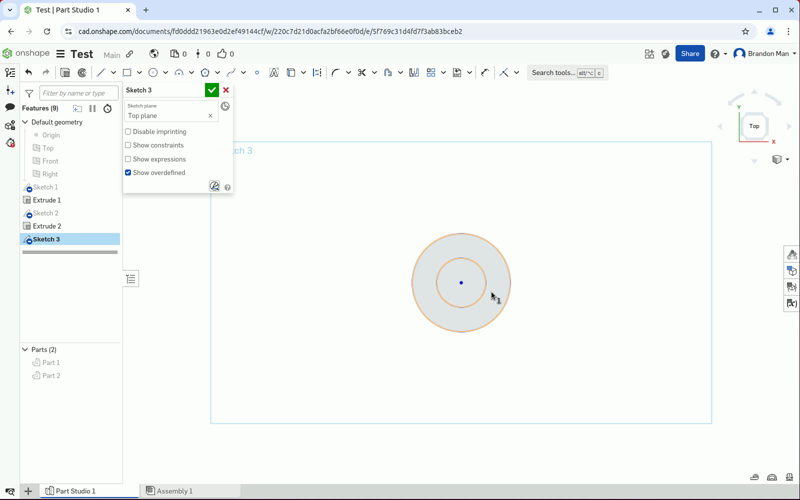
mouse_move(73, 352)
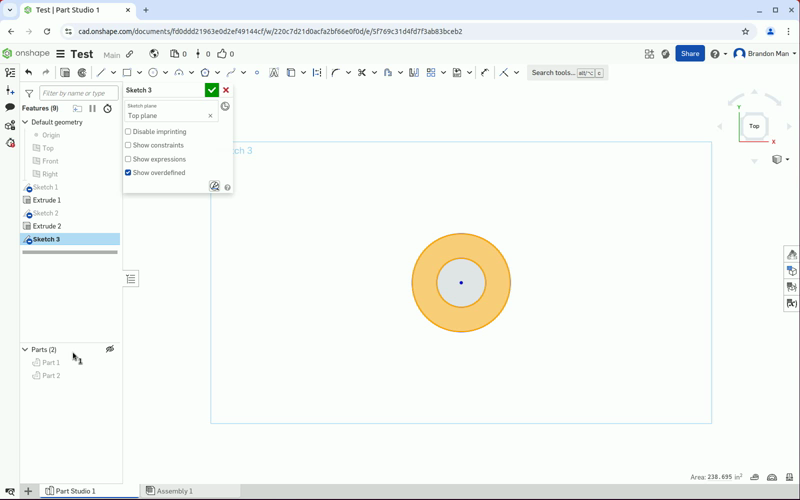
key(shift+y)
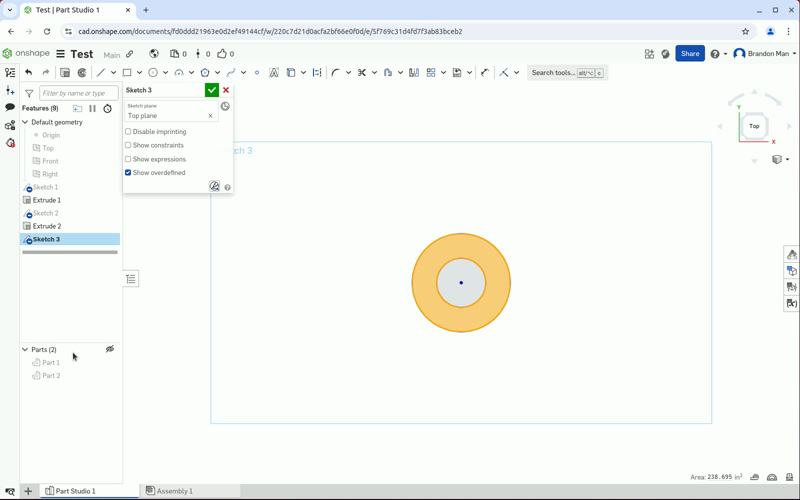
key(shift+e)
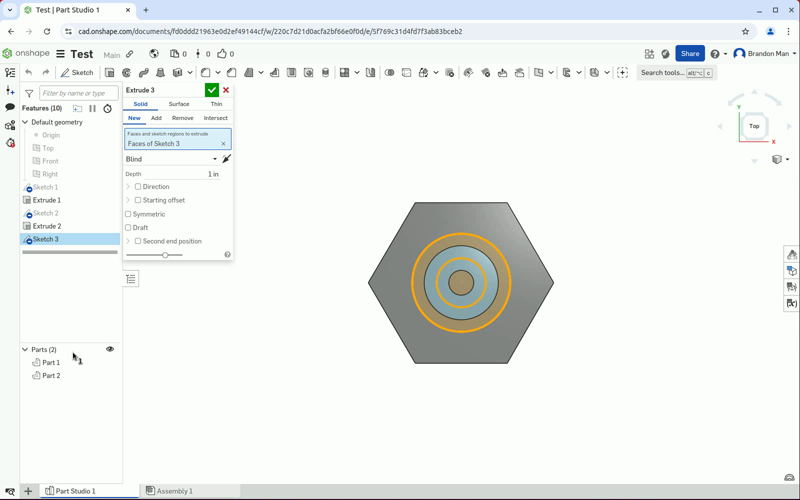
mouse_move(143, 106)
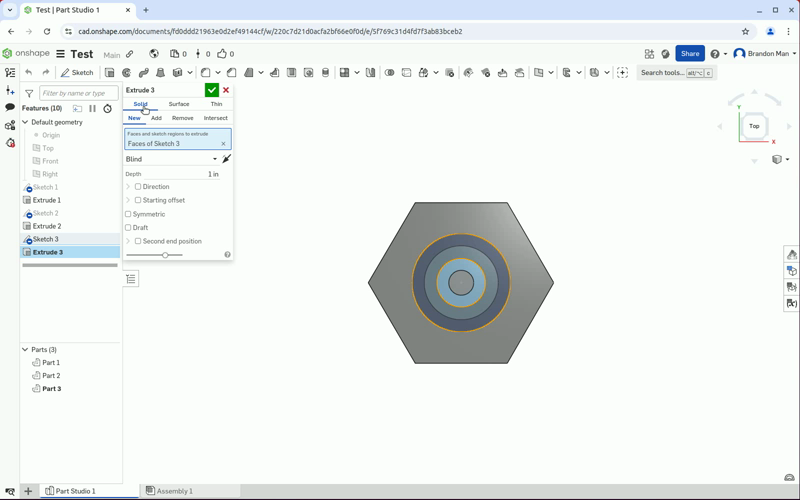
click(143, 106)
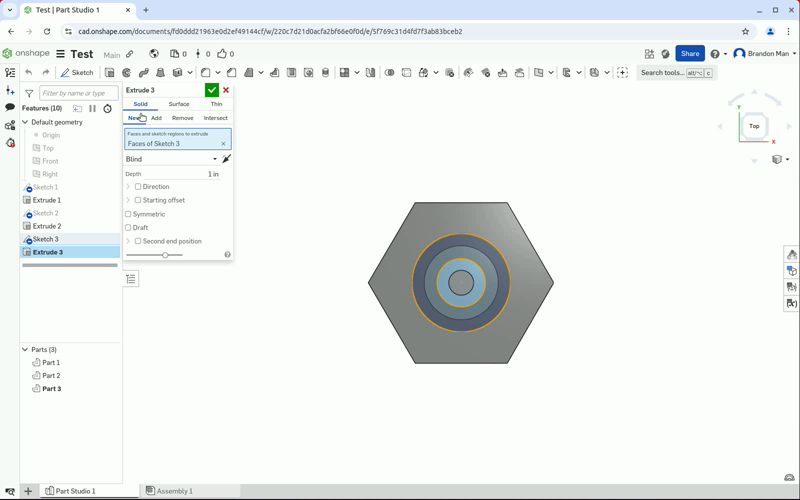
mouse_move(137, 120)
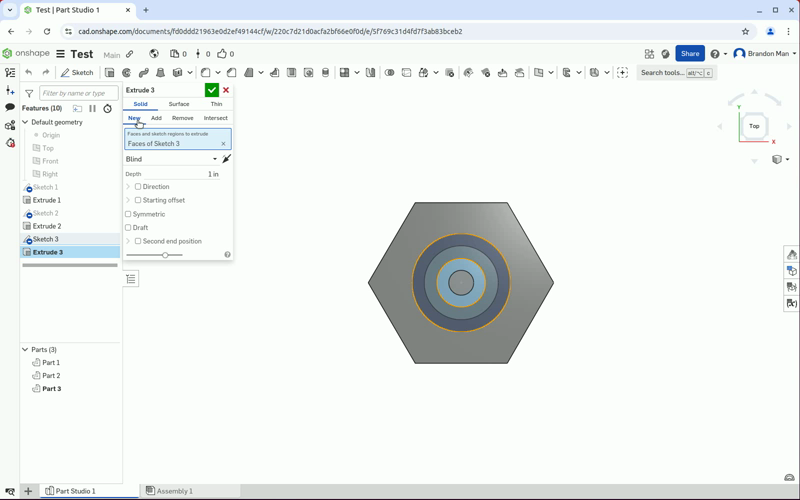
click(137, 120)
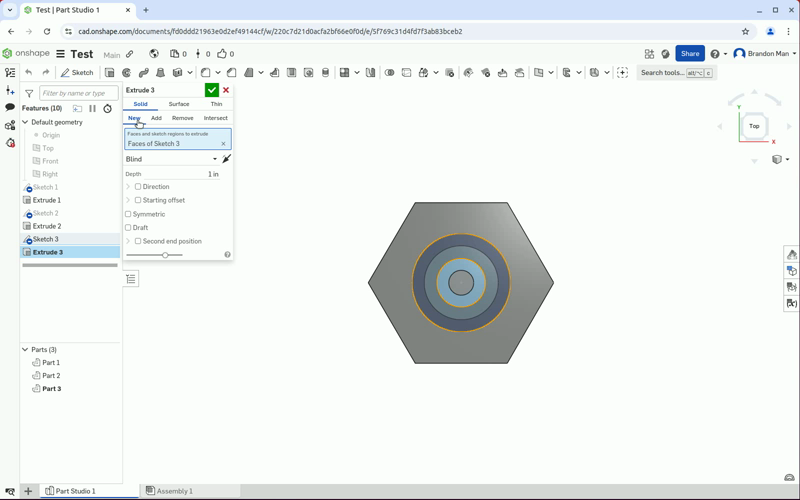
key(tab, 4)
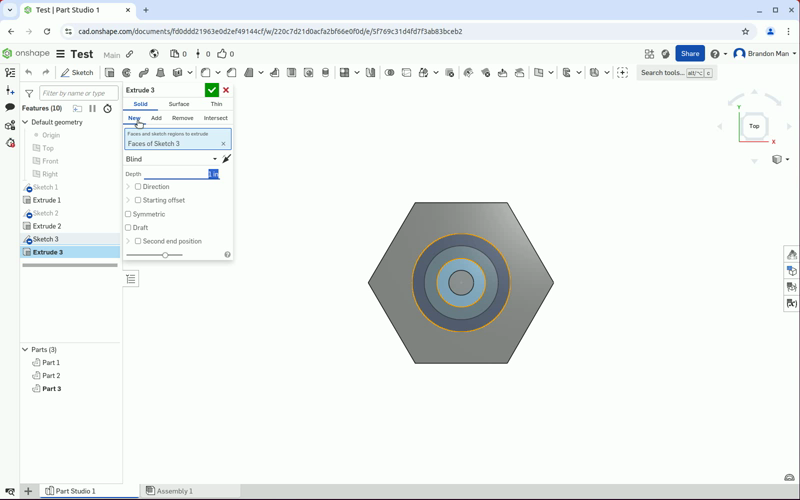
text(0.481)
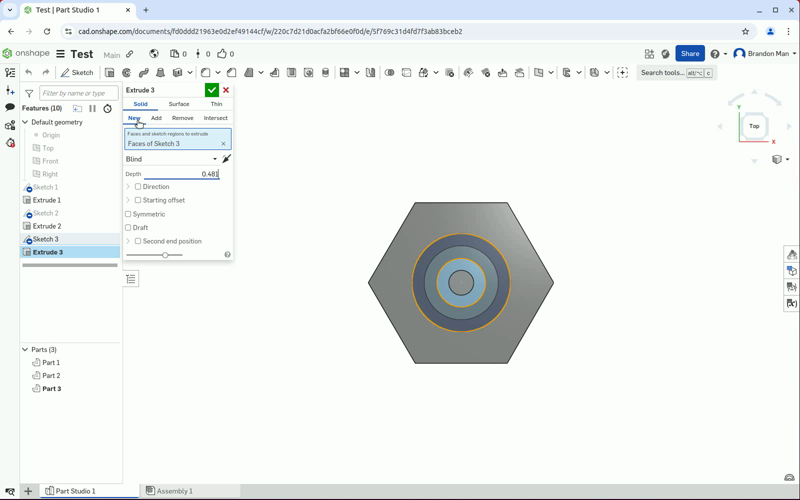
key(enter)
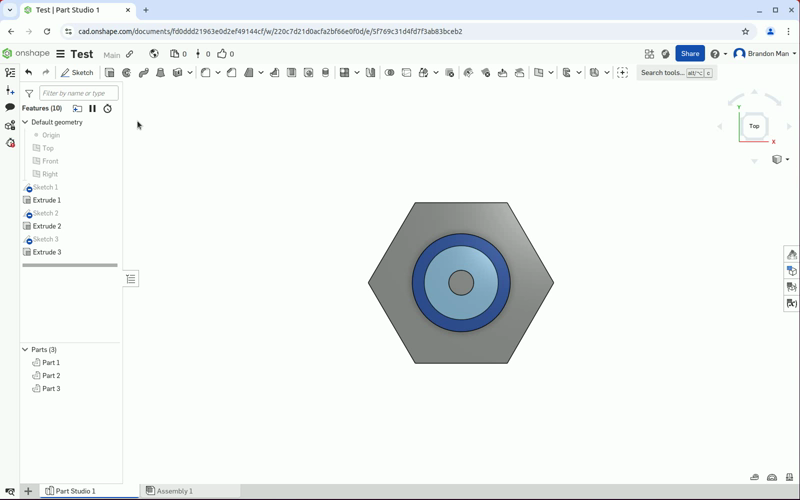
key(shift+h)
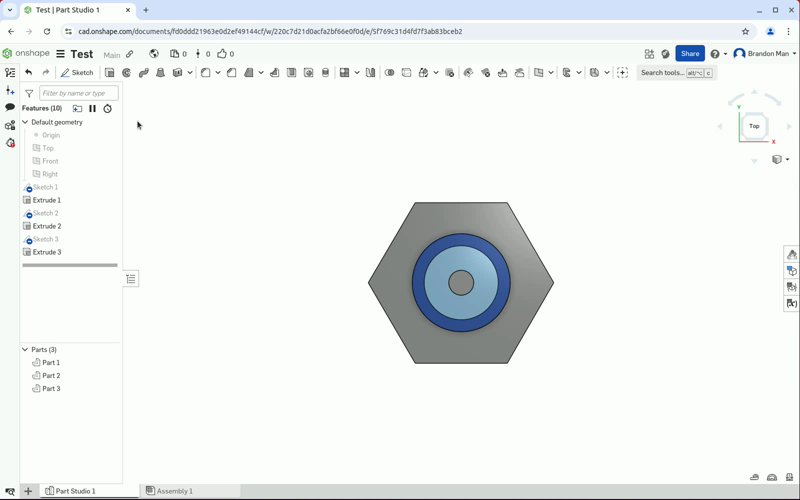
key(shift+h)
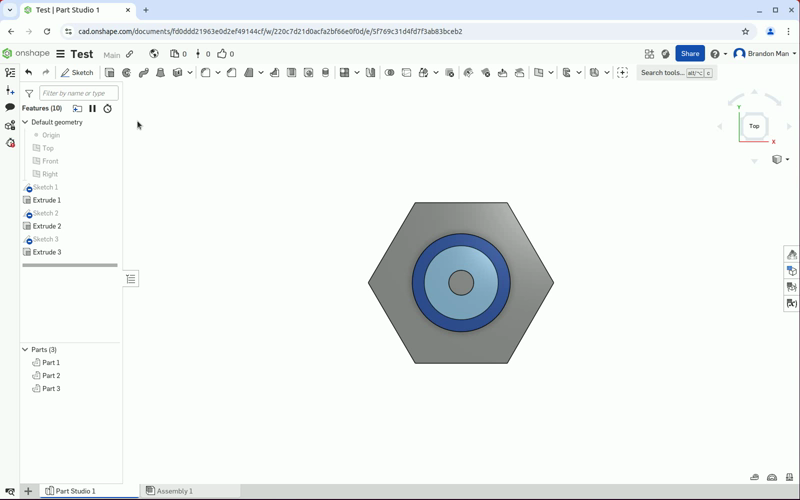
mouse_move(73, 189)
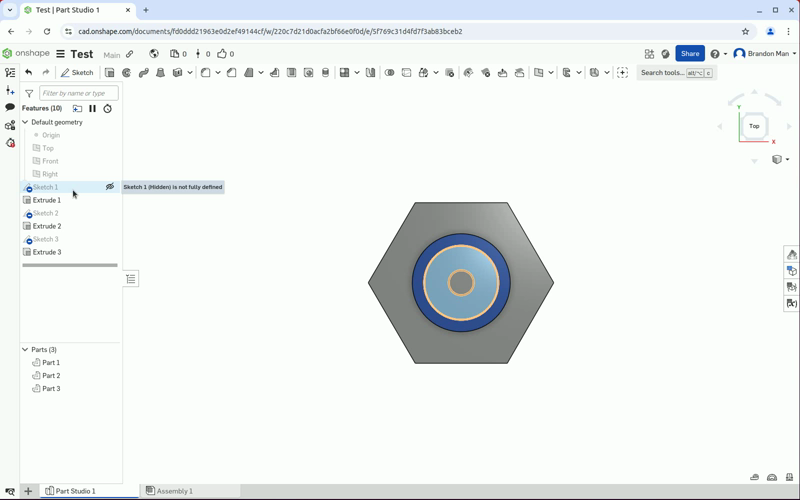
click(73, 189)
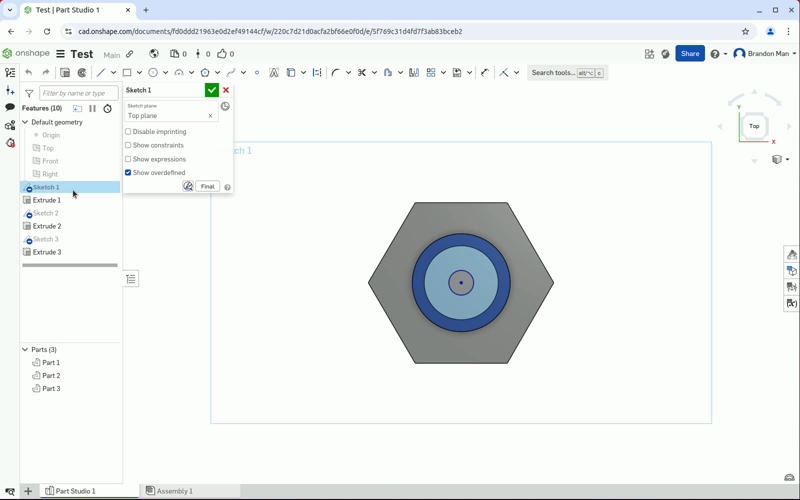
mouse_move(229, 92)
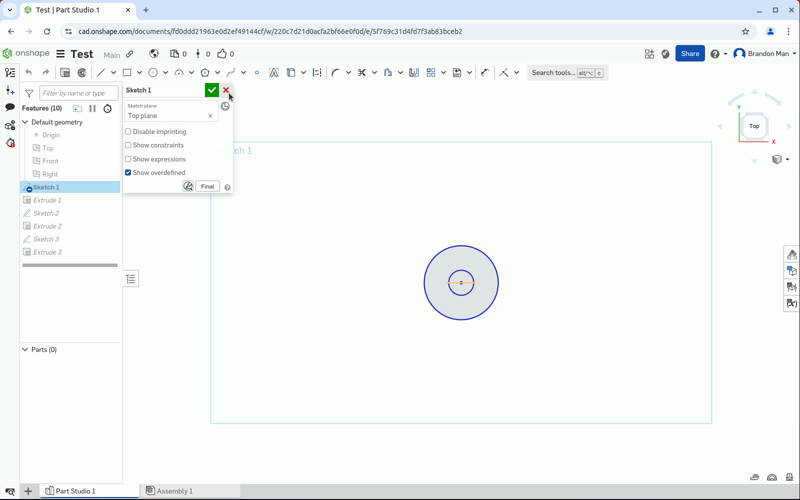
click(229, 92)
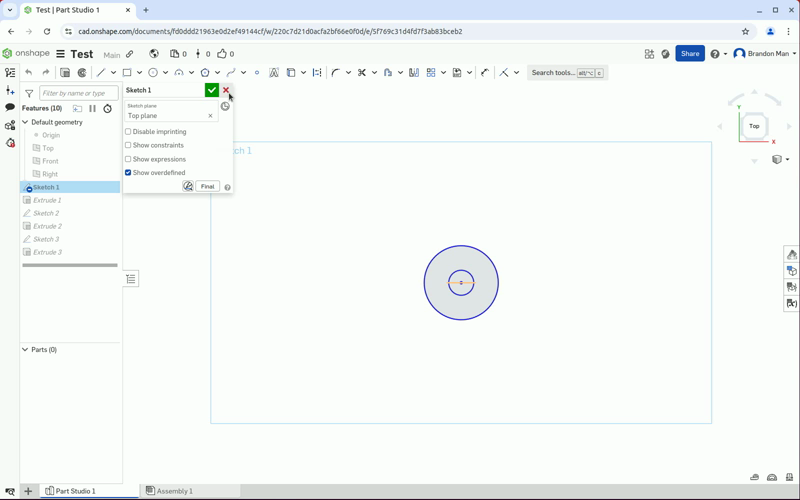
key(shift+s)
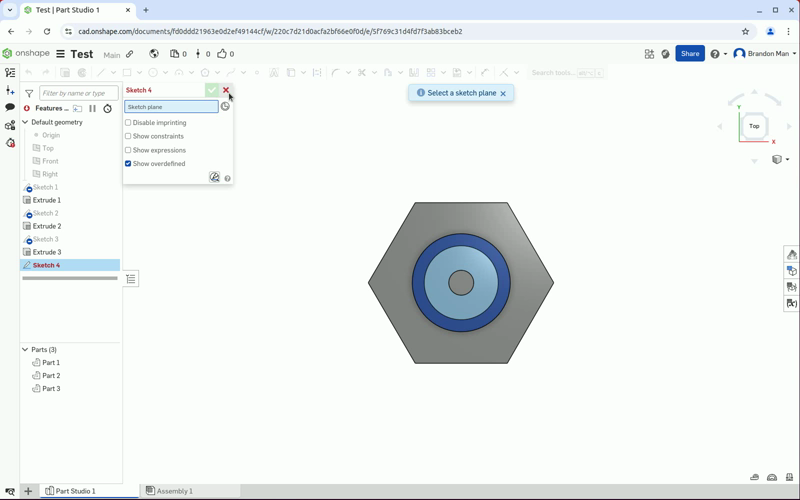
mouse_move(73, 150)
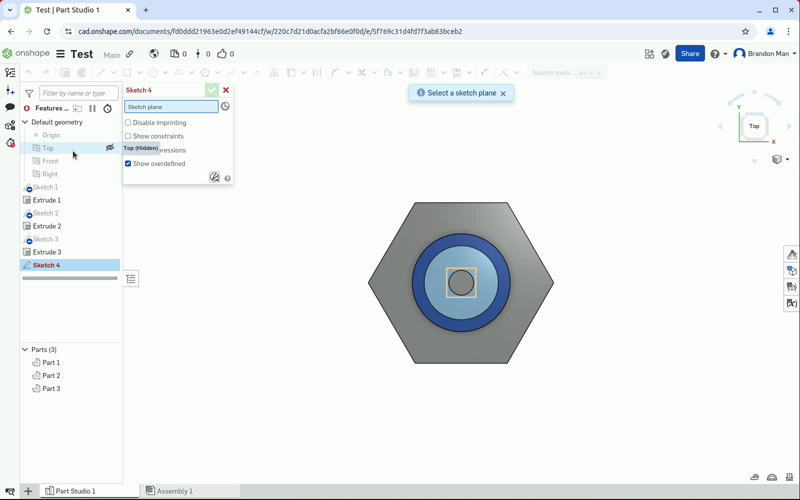
click(73, 150)
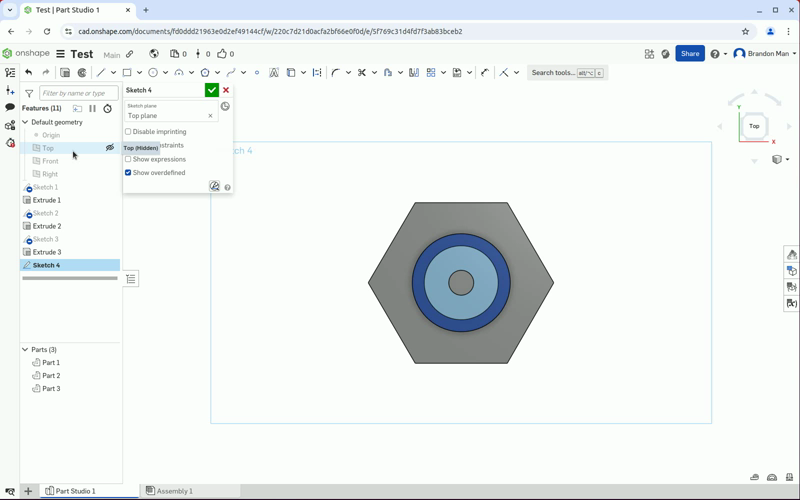
mouse_move(73, 352)
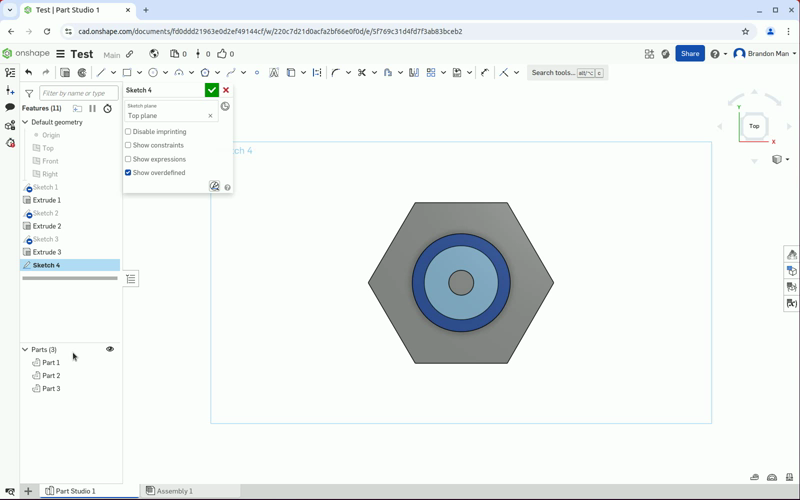
key(y)
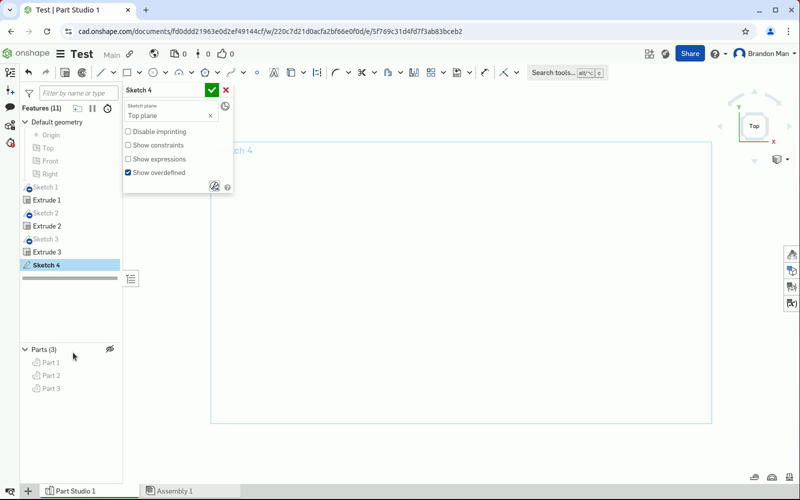
key(l)
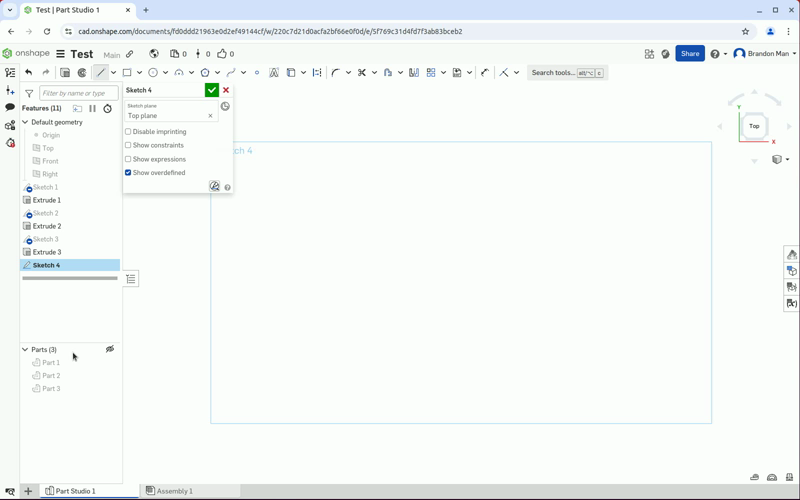
key_down(shift)
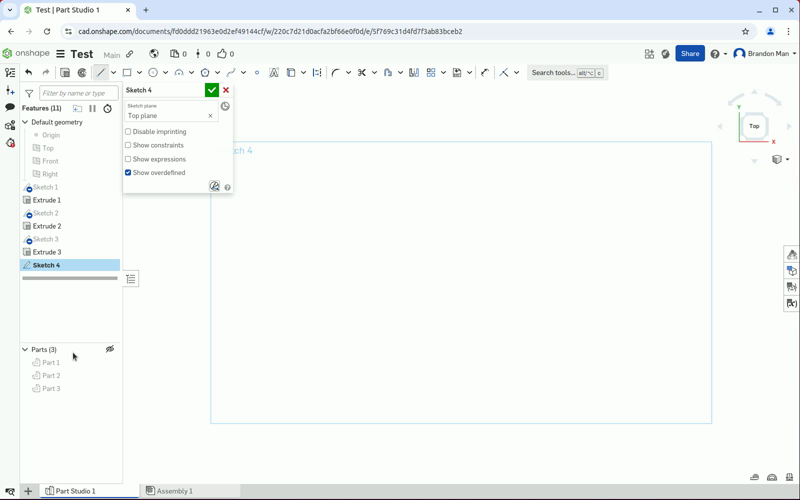
mouse_move(392, 215)
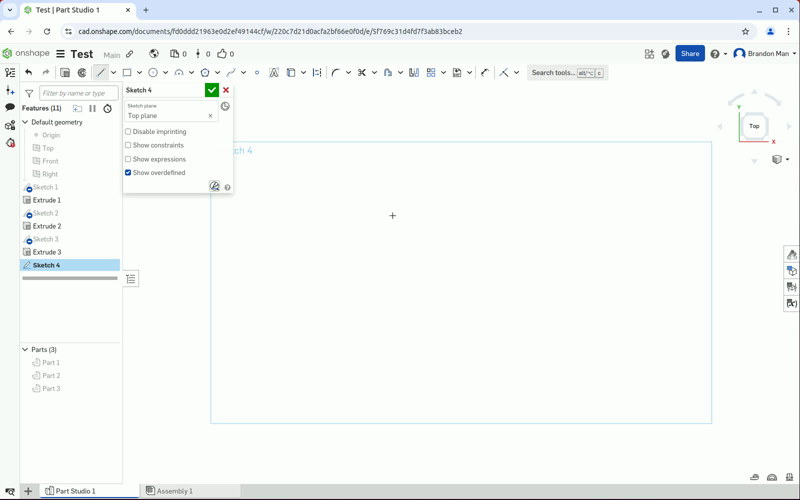
click(392, 215)
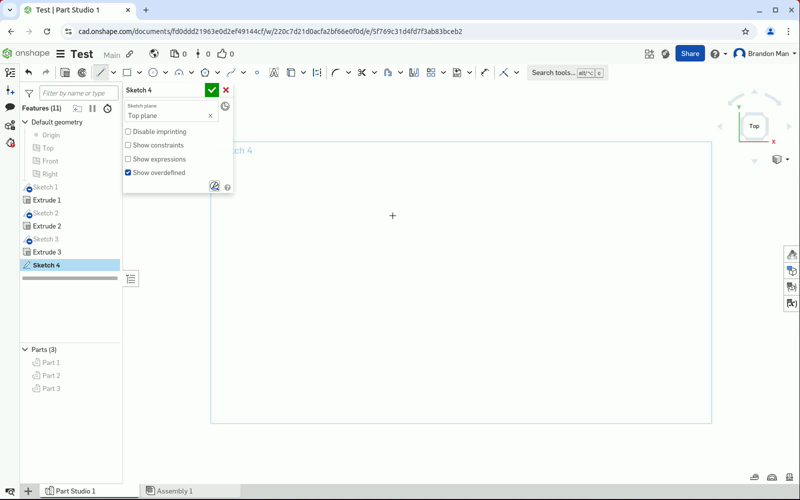
key_up(shift)
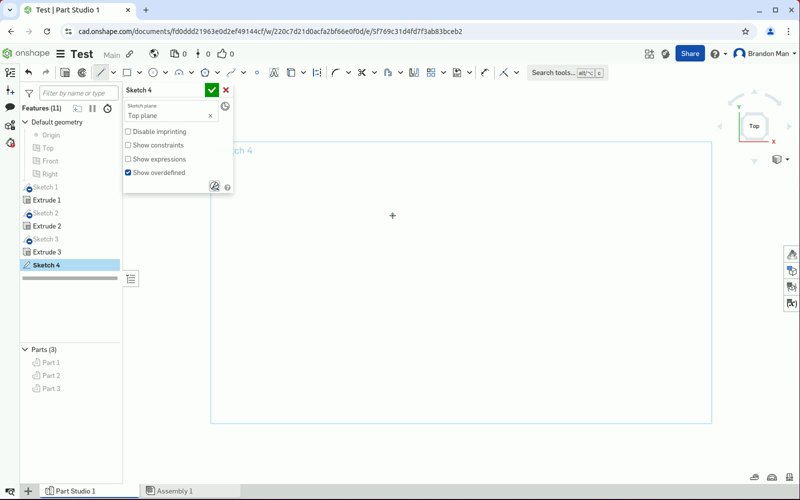
key_down(shift)
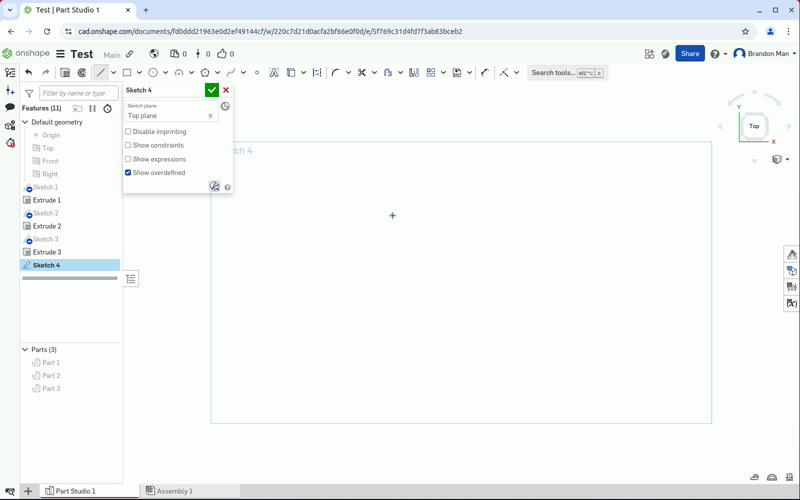
mouse_move(422, 215)
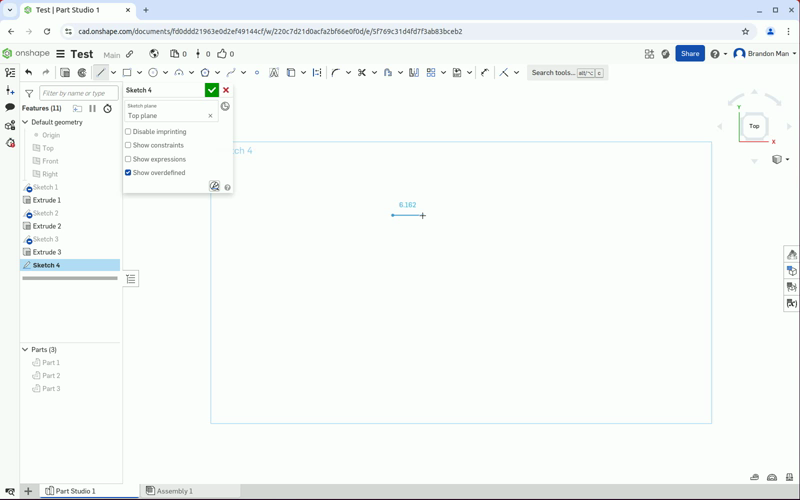
mouse_move(437, 214)
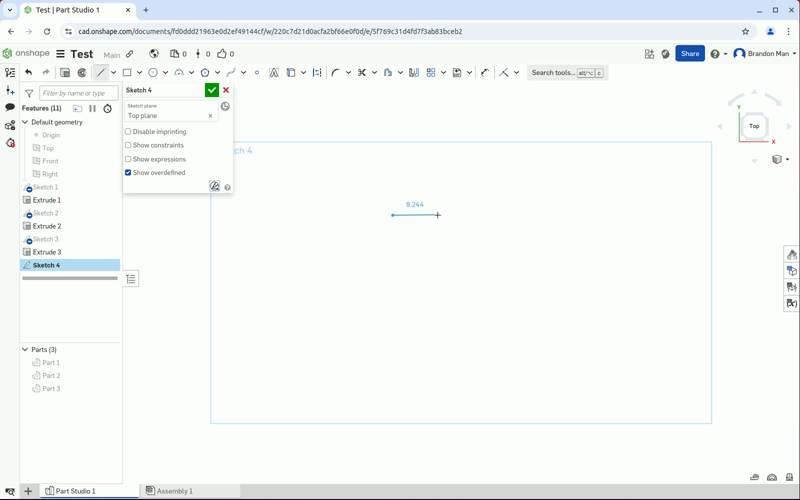
click(437, 214)
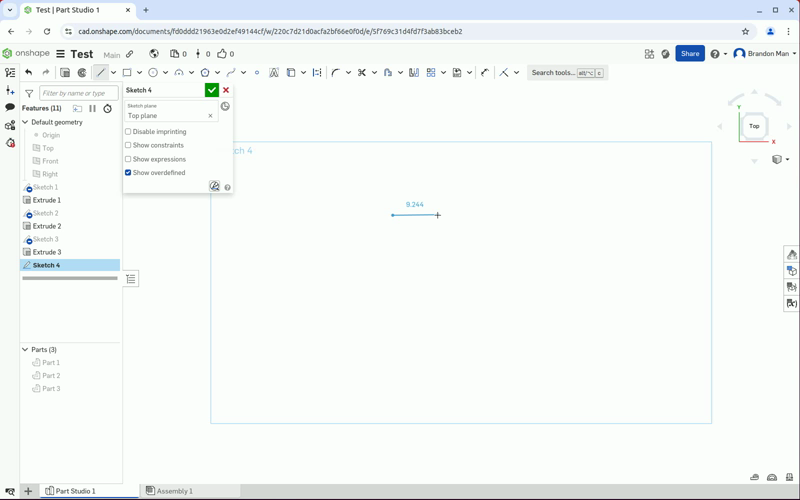
key_up(shift)
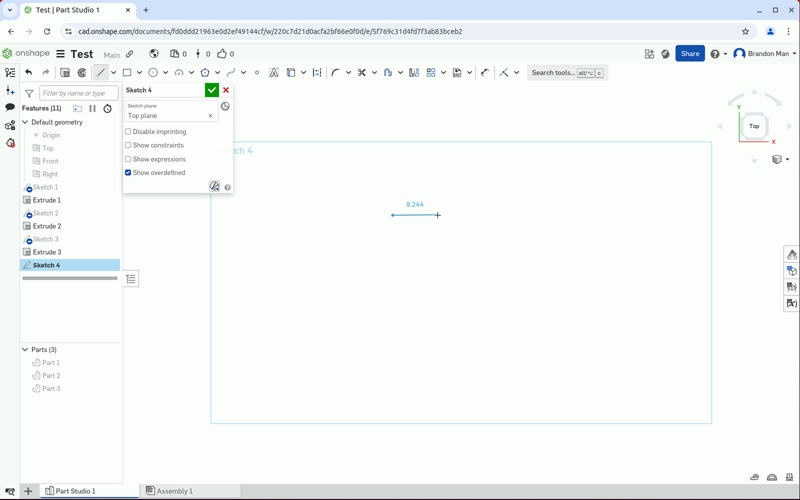
key_down(shift)
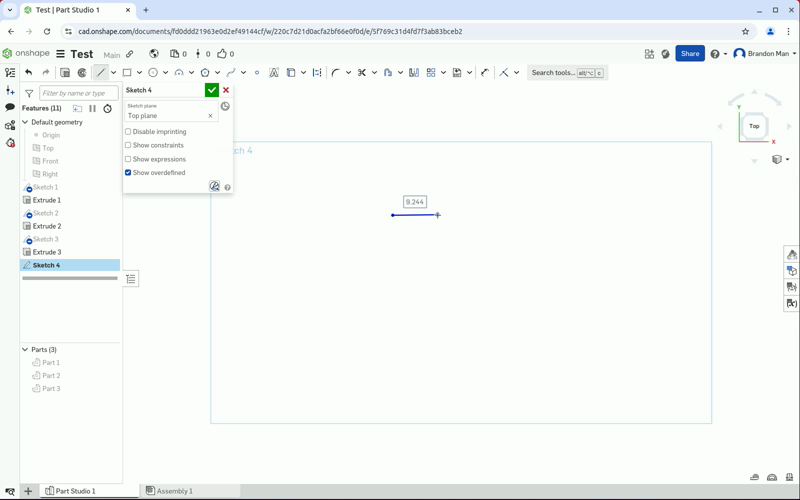
mouse_move(467, 214)
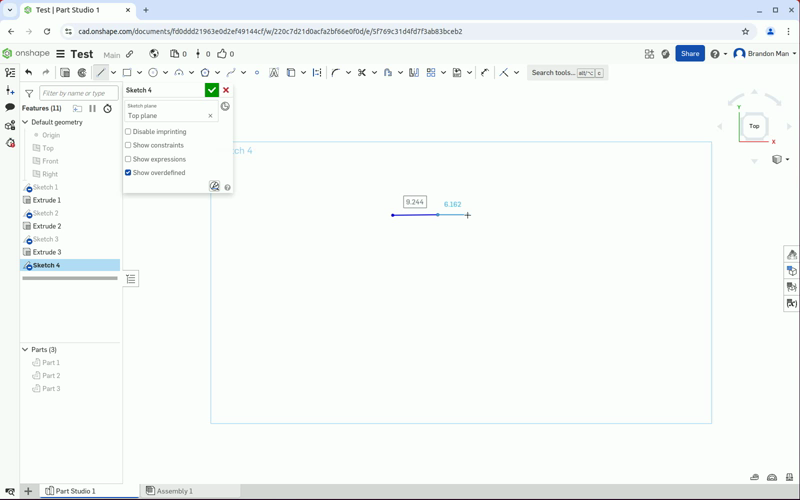
mouse_move(414, 175)
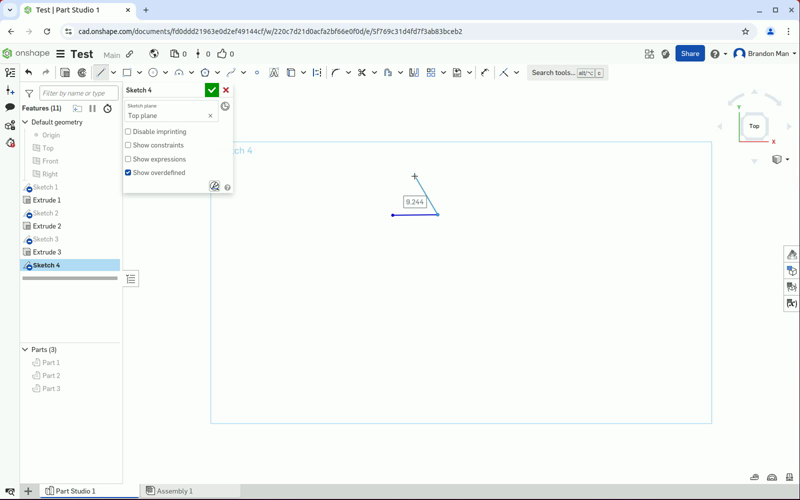
click(414, 175)
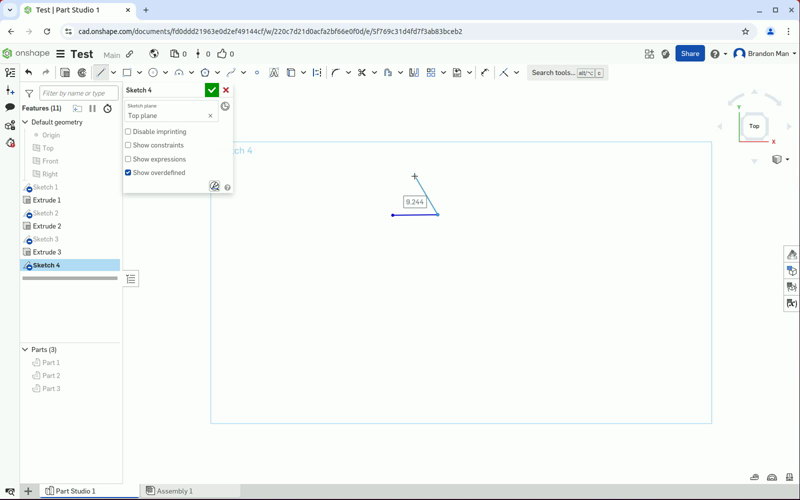
key_up(shift)
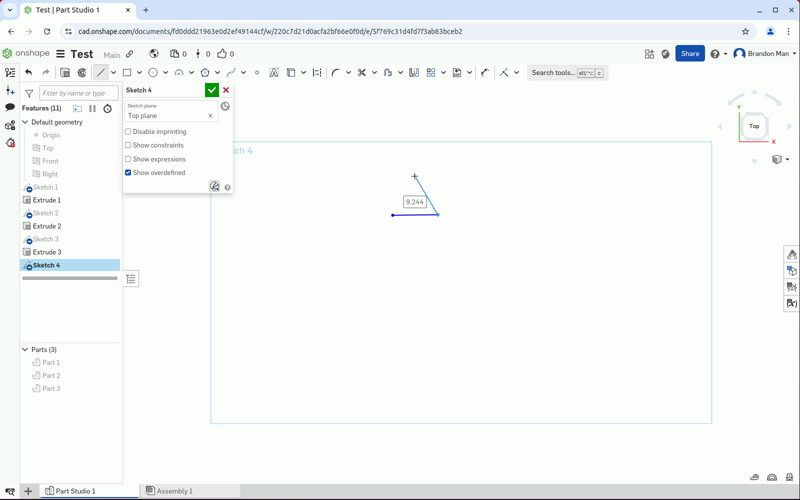
mouse_move(444, 175)
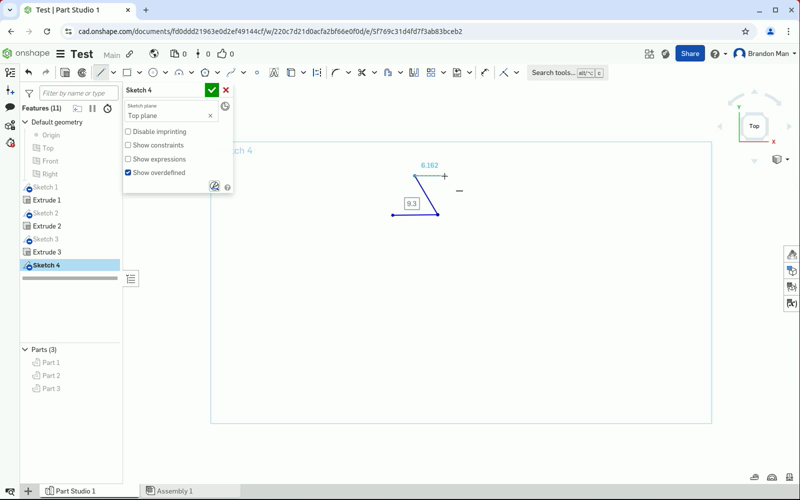
key_down(shift)
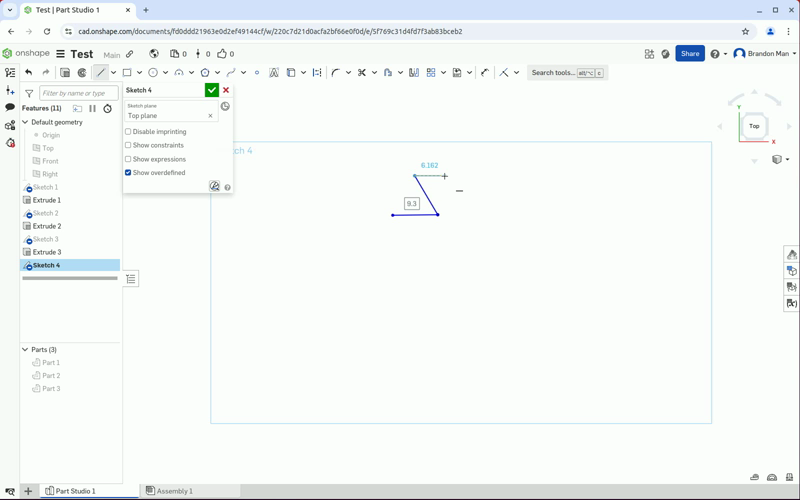
mouse_move(392, 215)
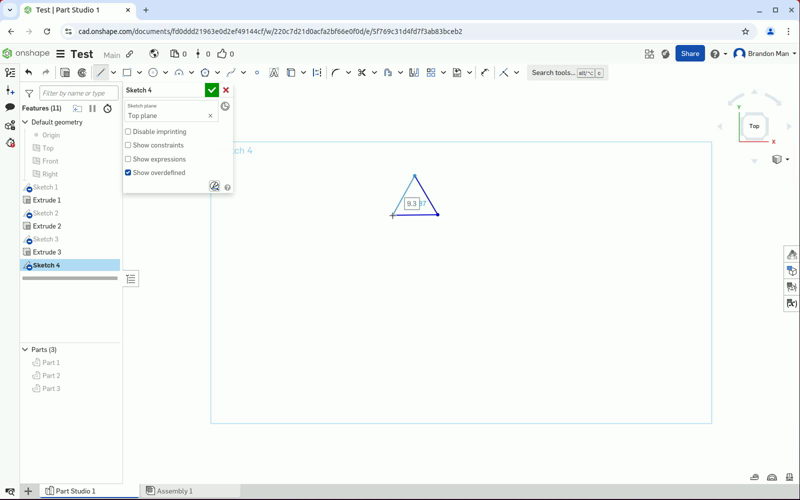
key_up(shift)
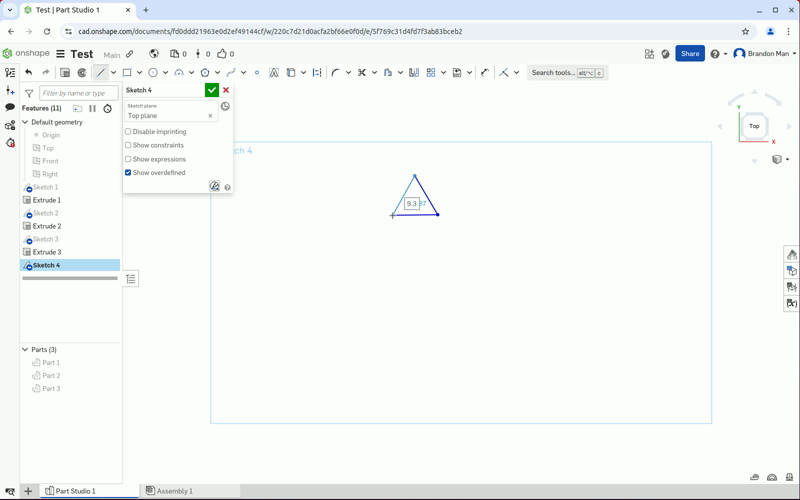
click(392, 215)
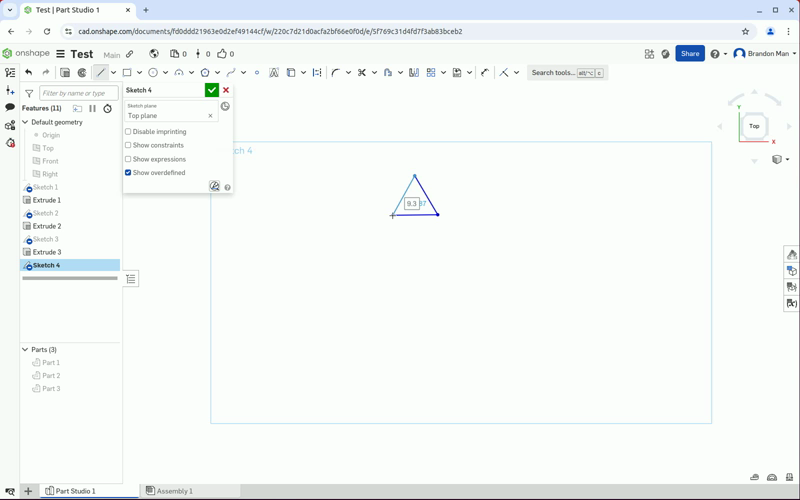
key(esc)
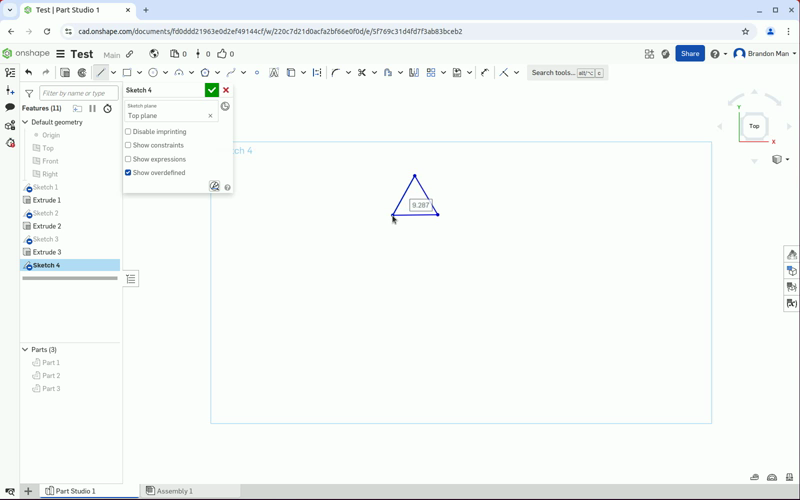
mouse_move(410, 203)
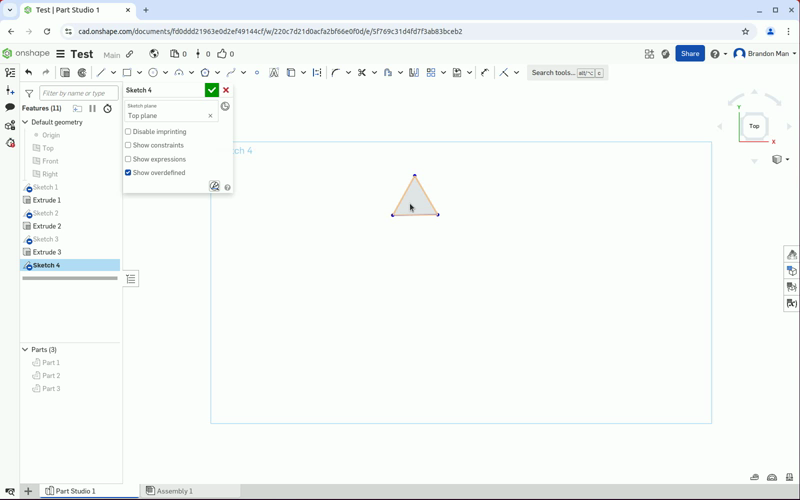
scroll(6)
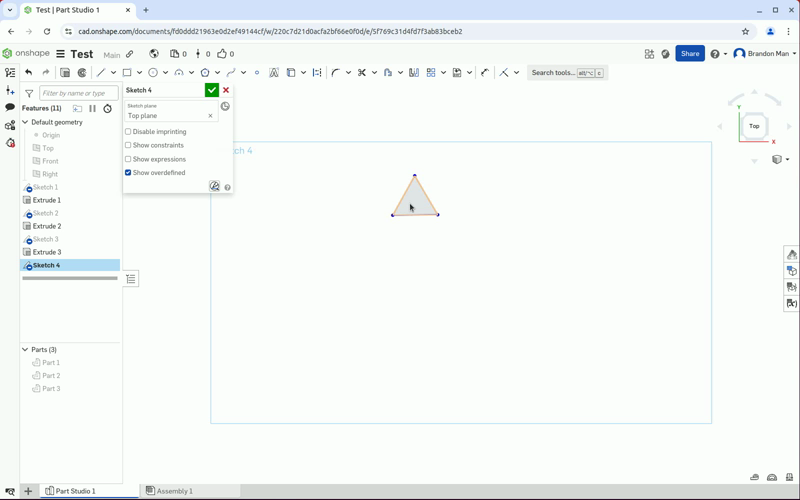
scroll(6)
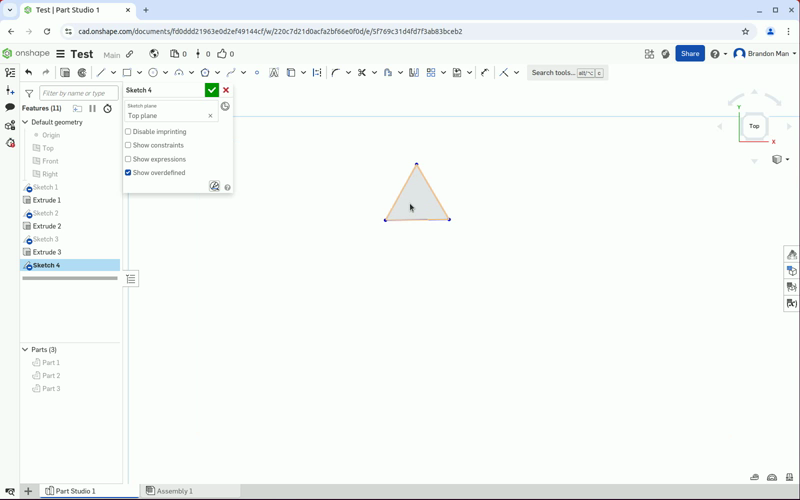
scroll(6)
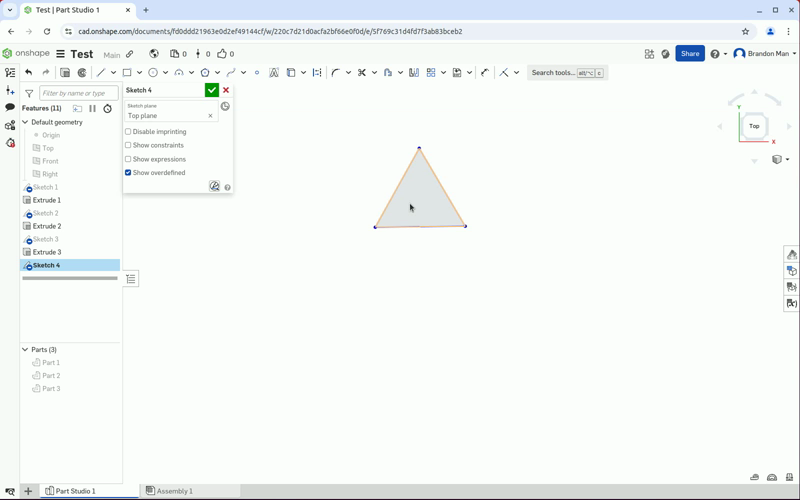
scroll(6)
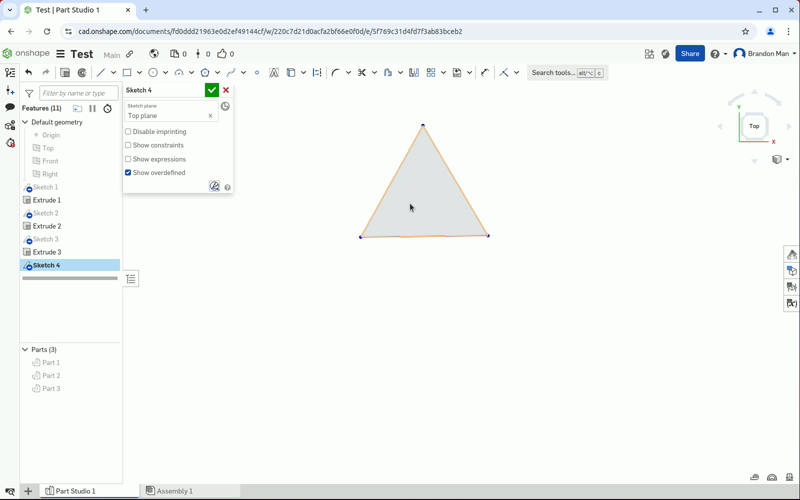
scroll(6)
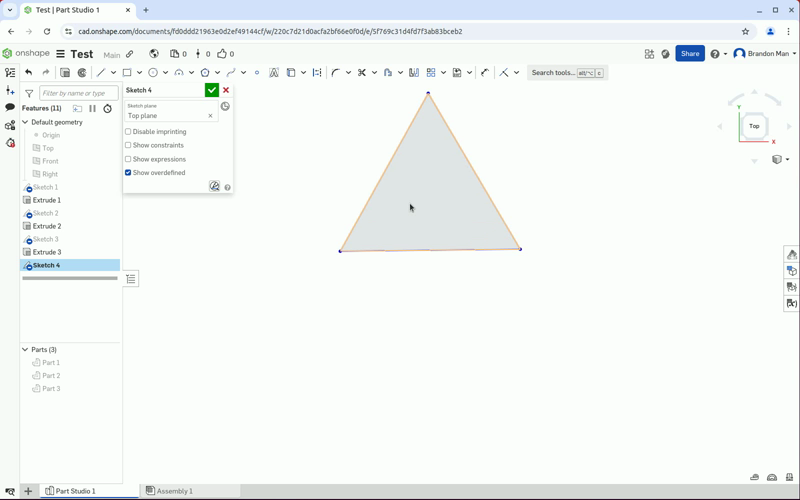
scroll(6)
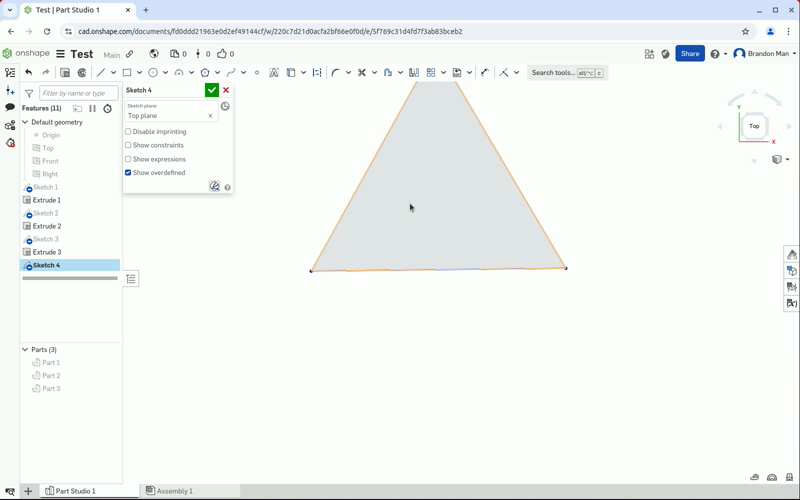
scroll(6)
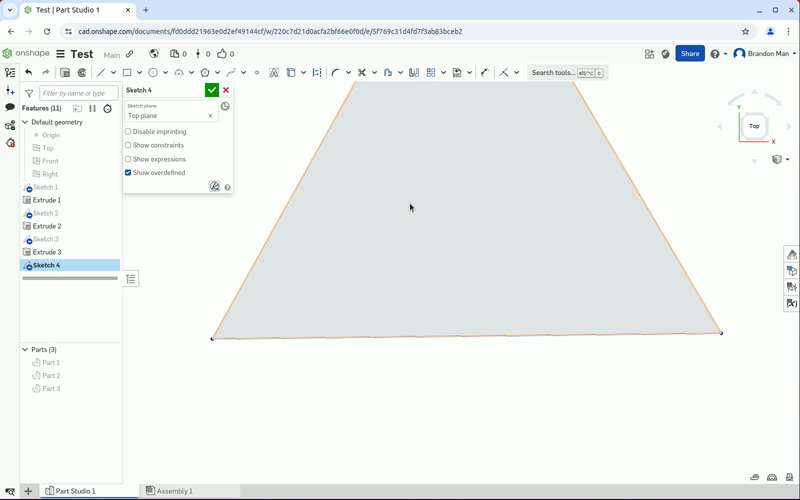
click(410, 203)
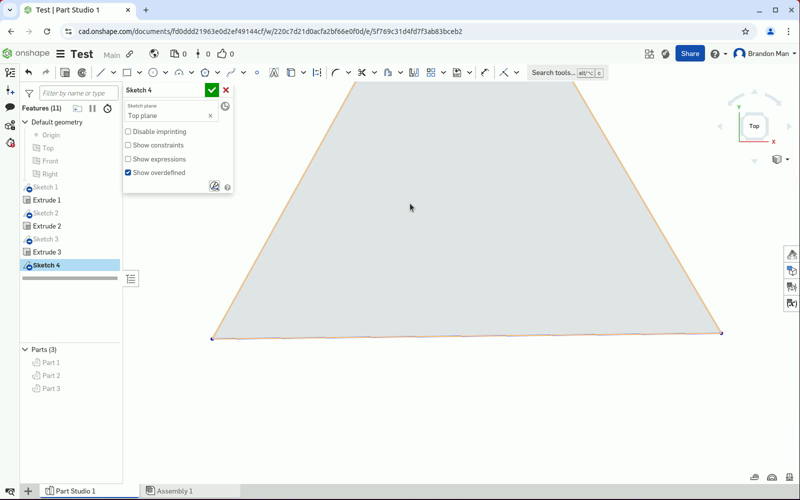
scroll(-6)
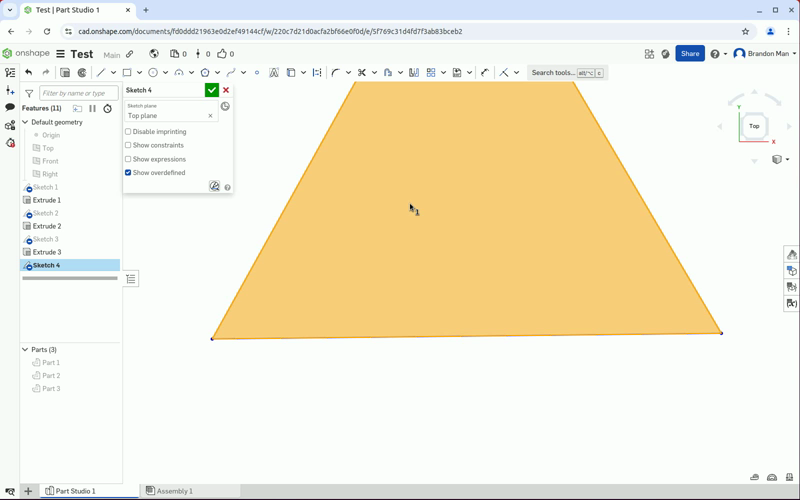
scroll(-6)
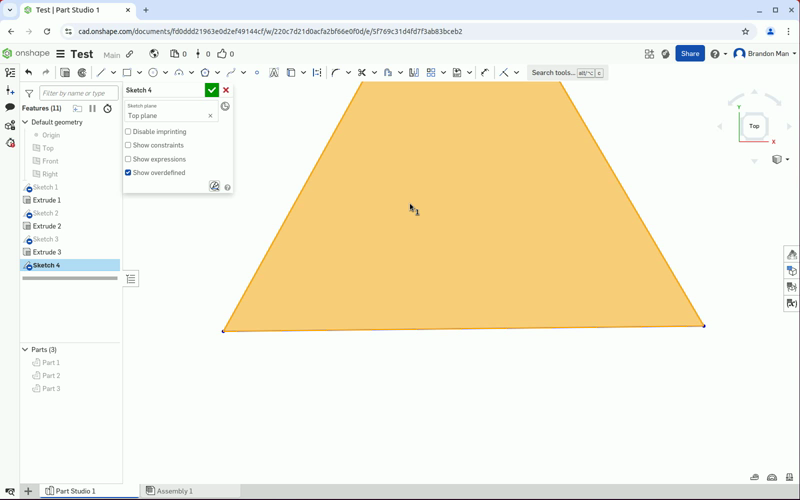
scroll(-6)
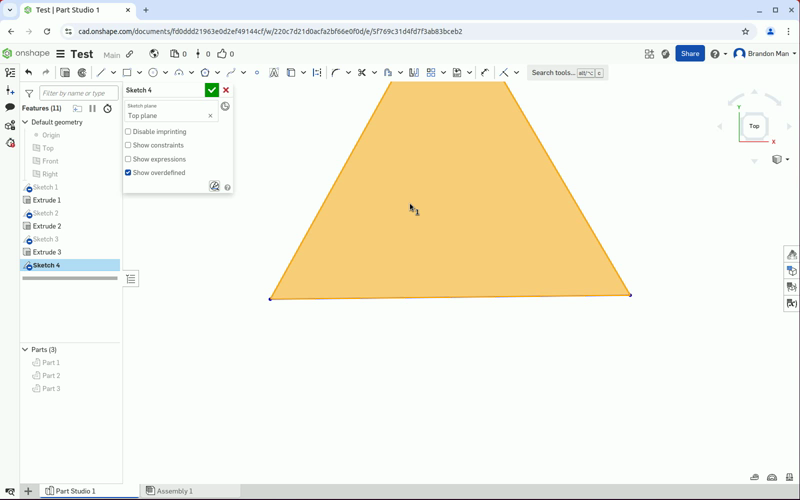
scroll(-6)
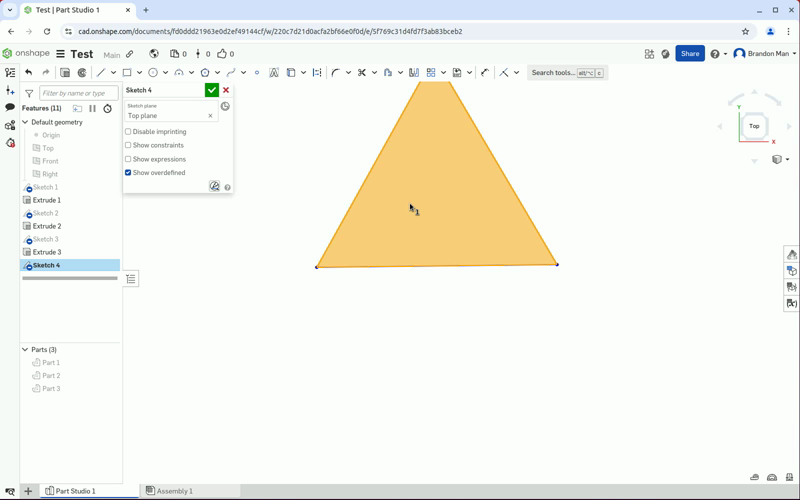
scroll(-6)
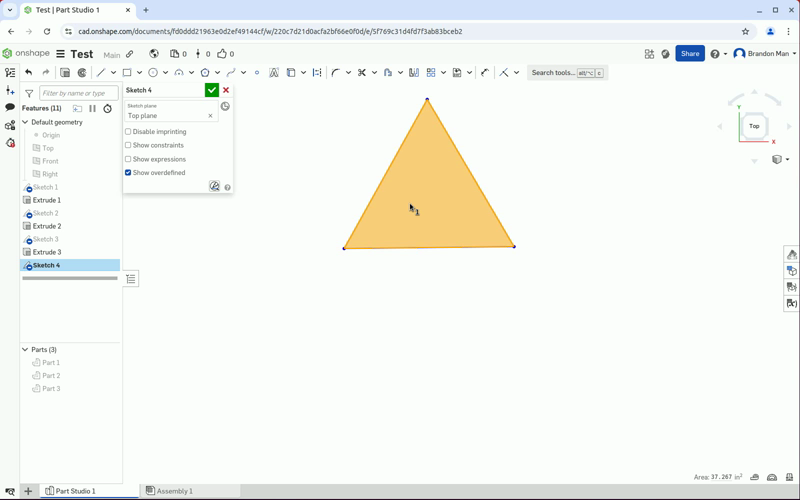
scroll(-6)
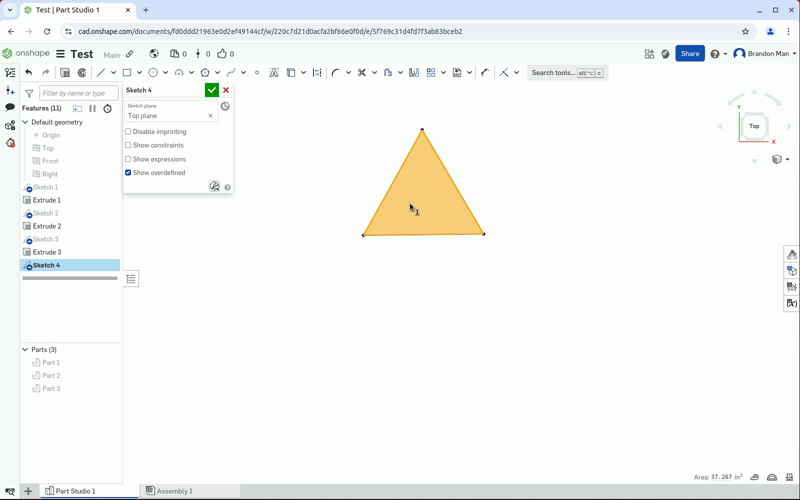
scroll(-6)
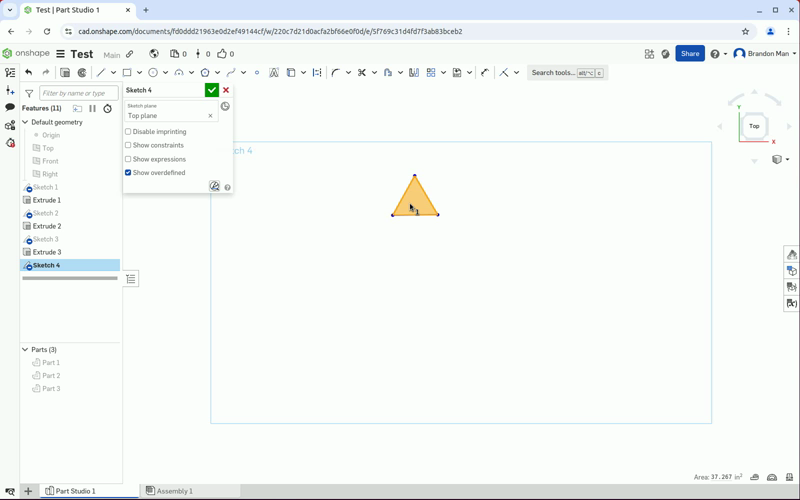
mouse_move(73, 352)
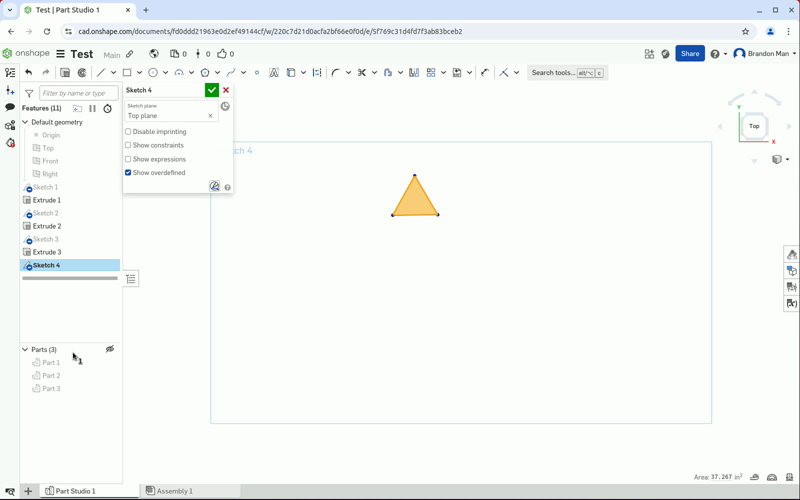
key(shift+y)
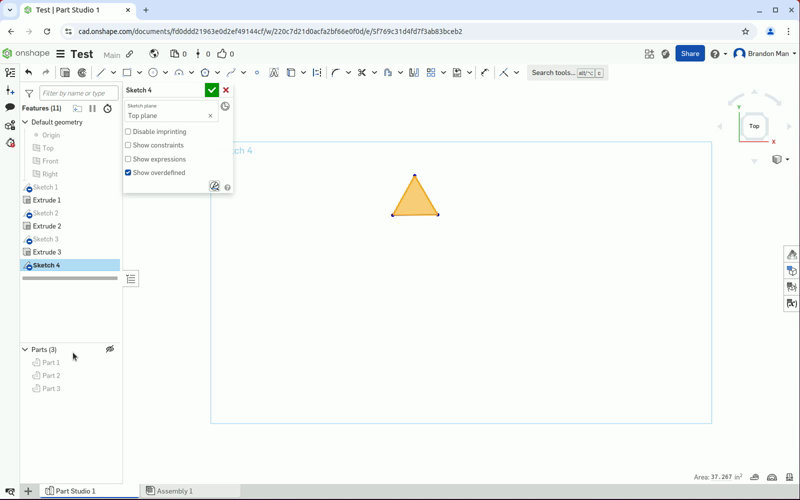
key(shift+e)
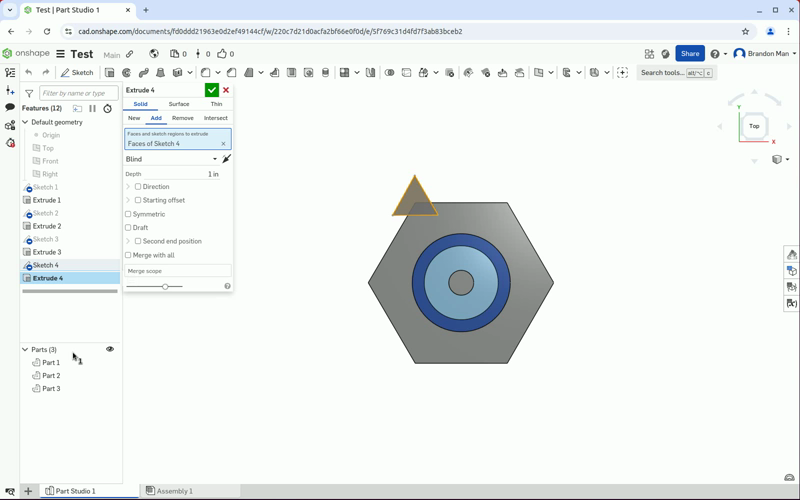
mouse_move(143, 106)
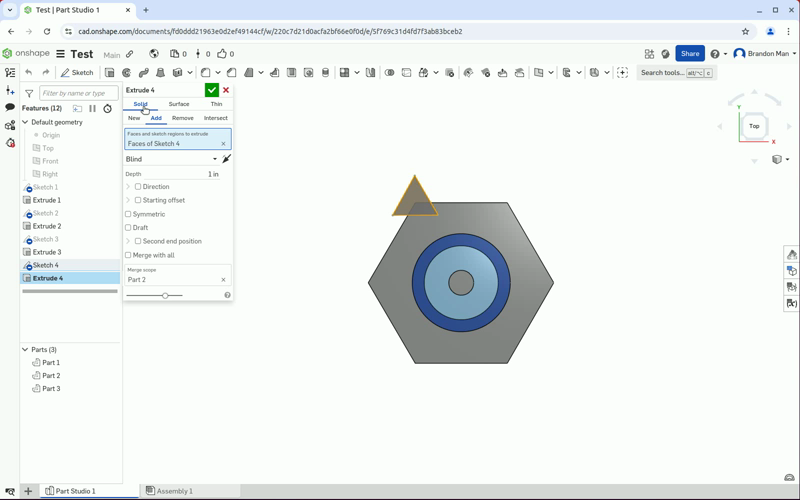
click(143, 106)
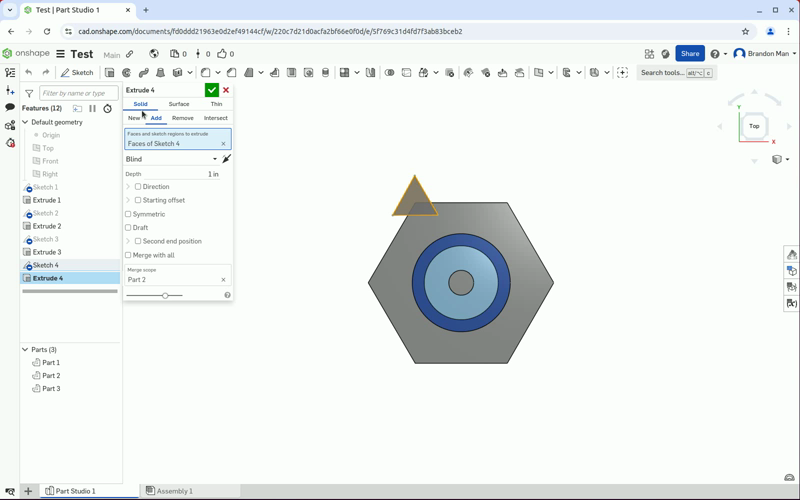
mouse_move(137, 120)
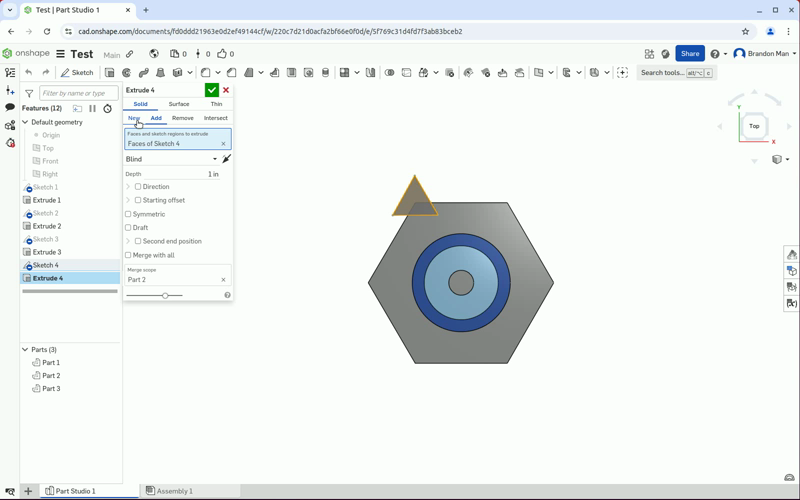
click(137, 120)
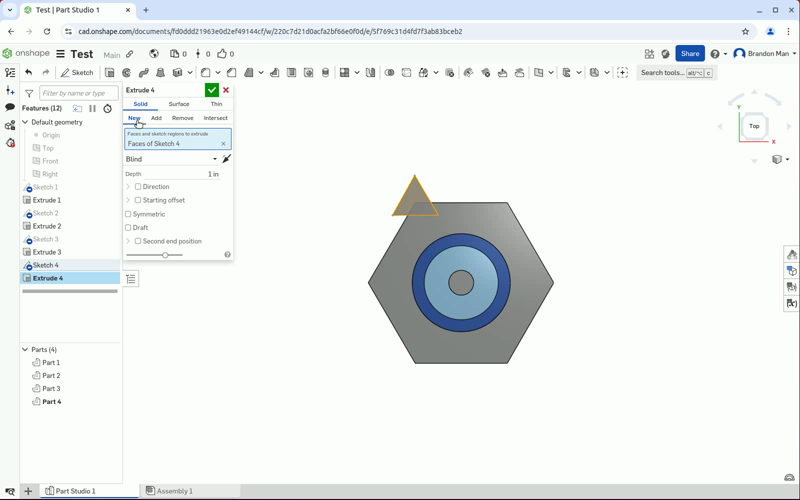
key(tab, 4)
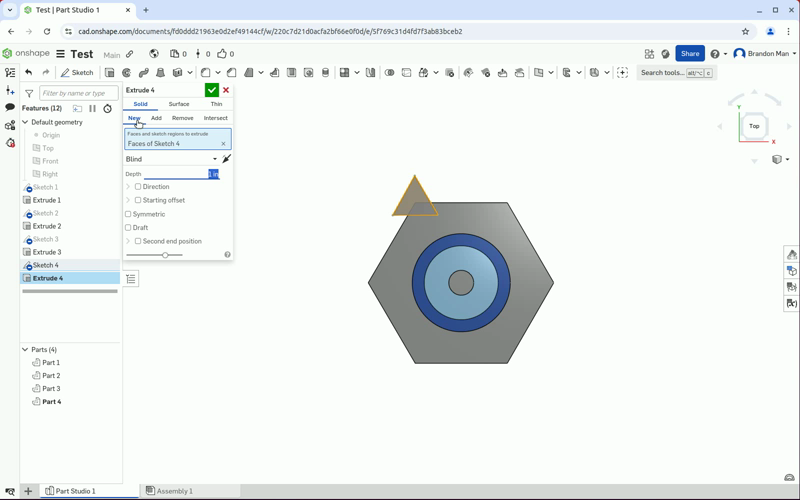
text(23.108)
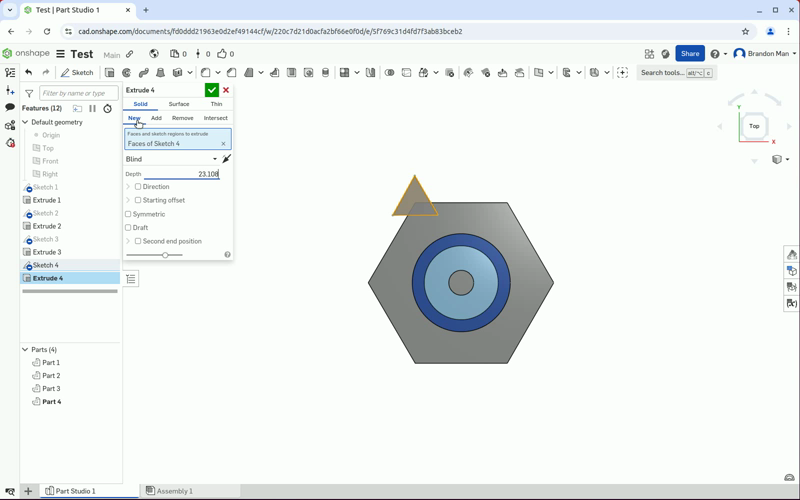
key(enter)
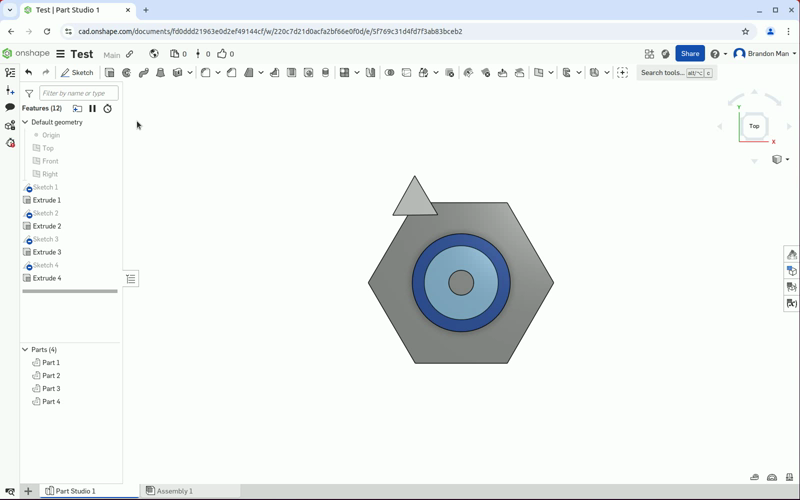
key(shift+h)
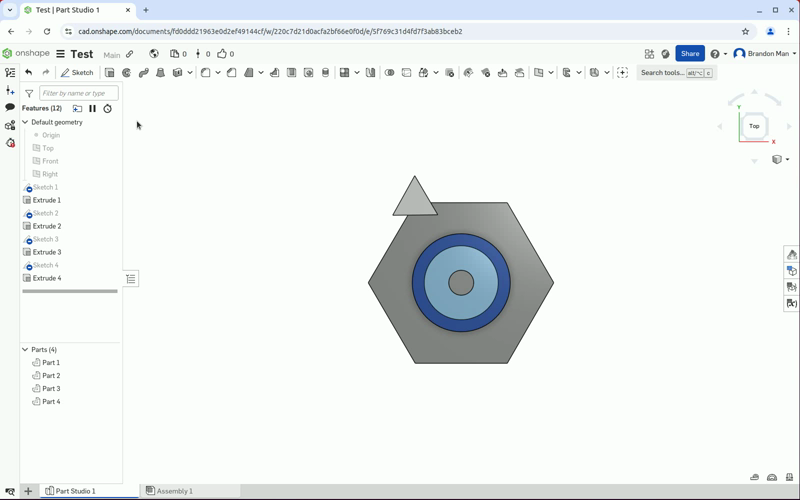
key(shift+h)
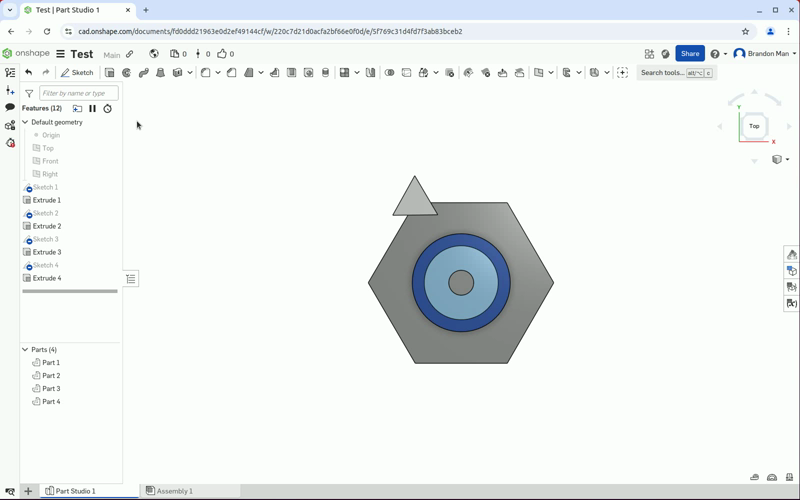
mouse_move(73, 189)
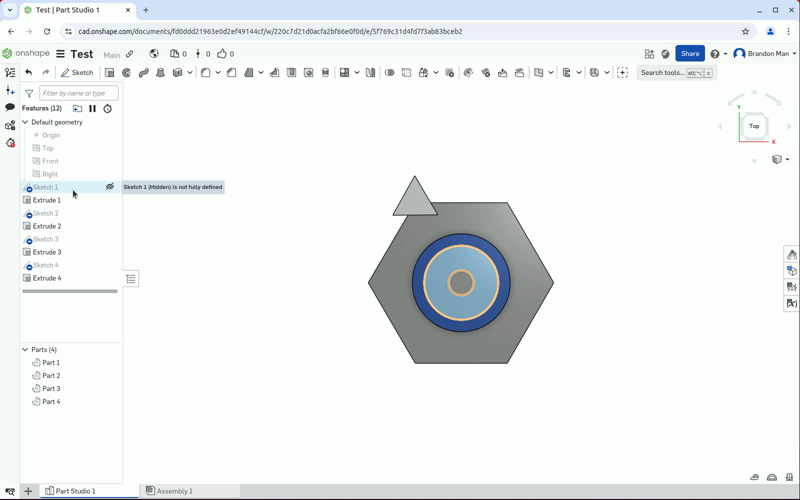
click(73, 189)
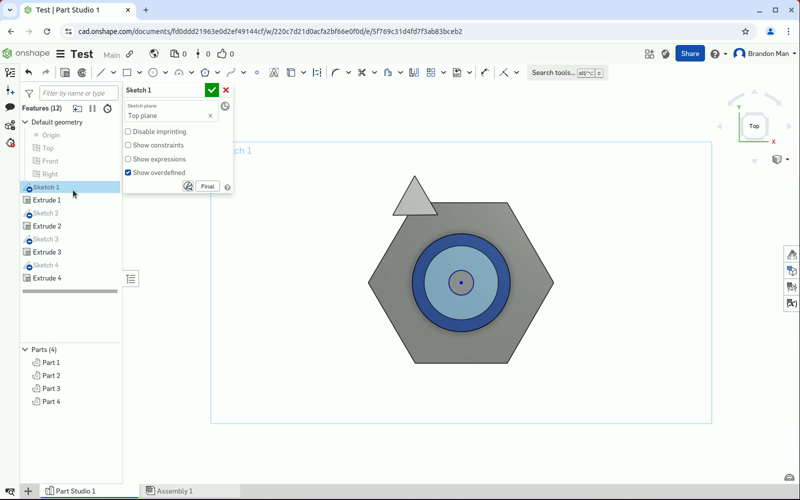
mouse_move(229, 92)
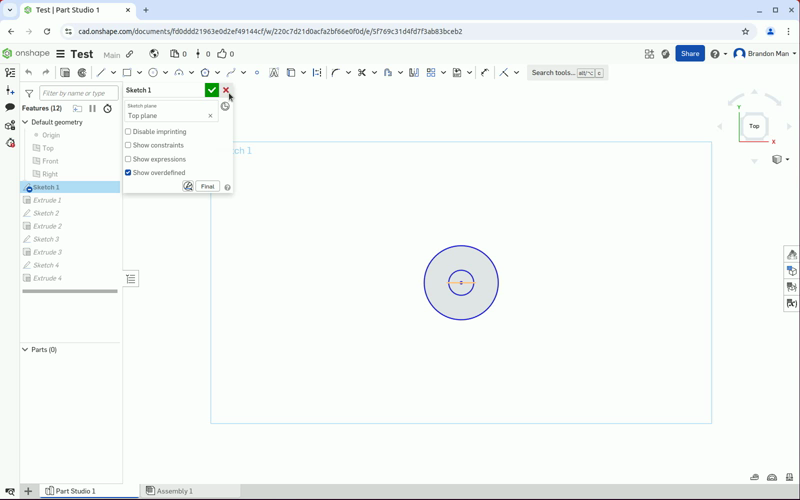
click(229, 92)
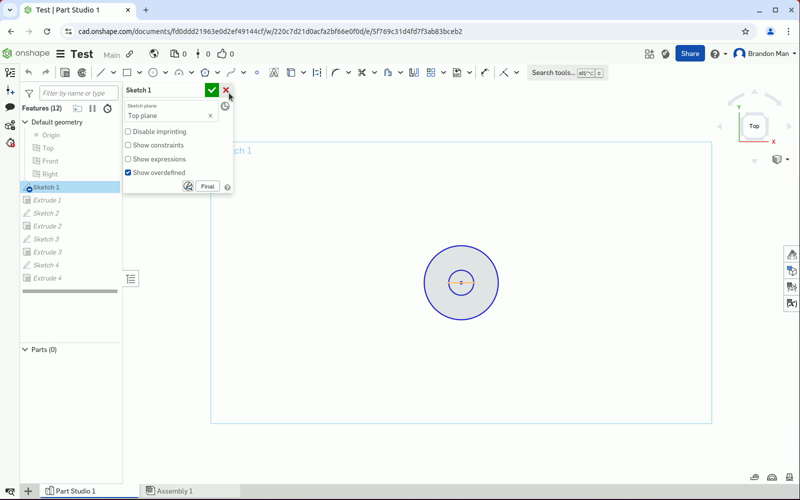
key(shift+s)
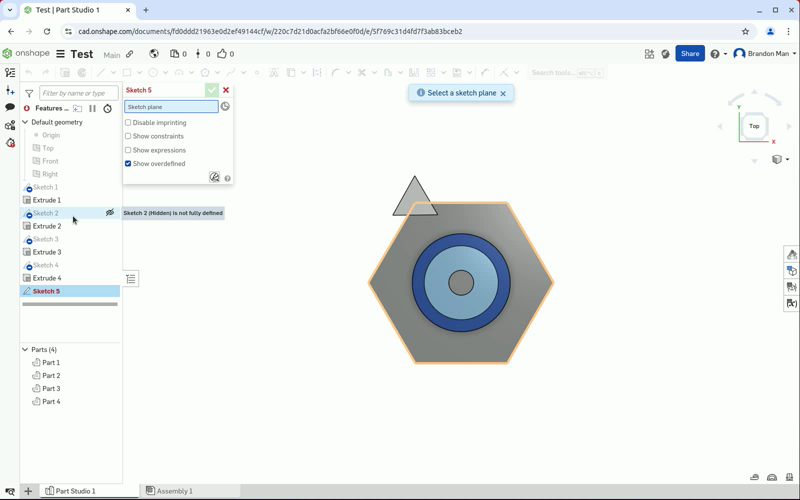
scroll(3)
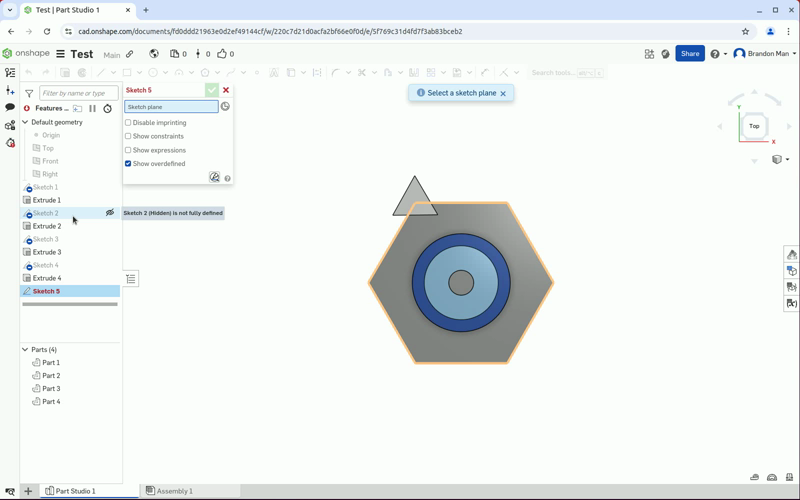
mouse_move(73, 150)
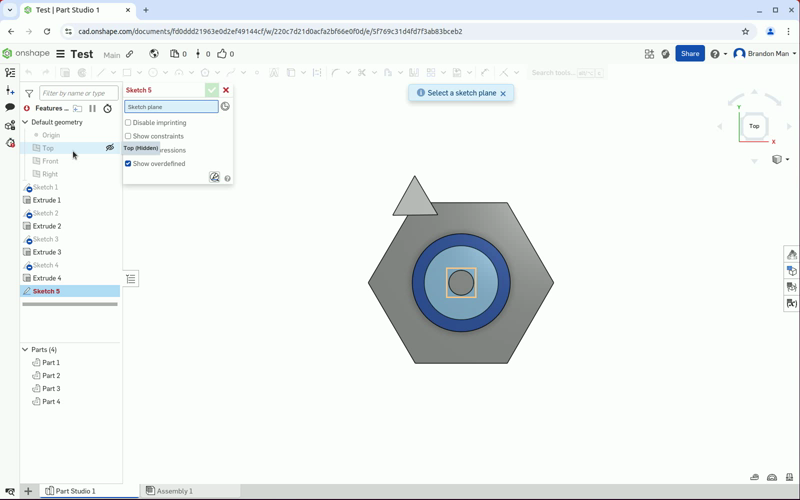
click(73, 150)
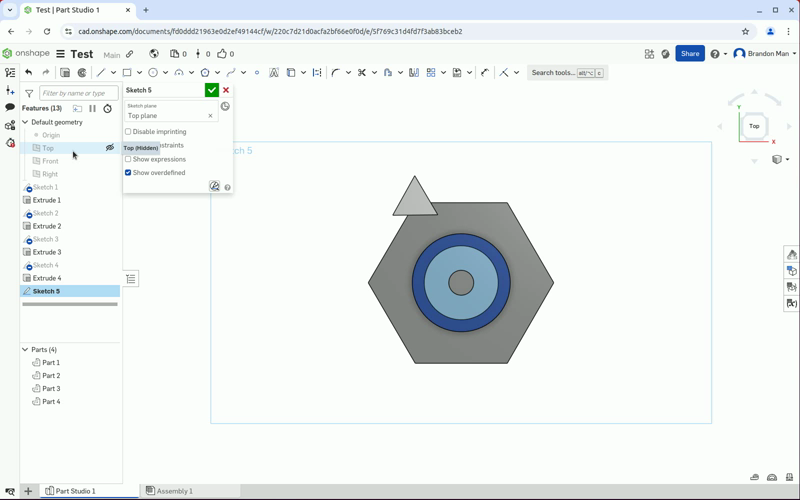
mouse_move(73, 352)
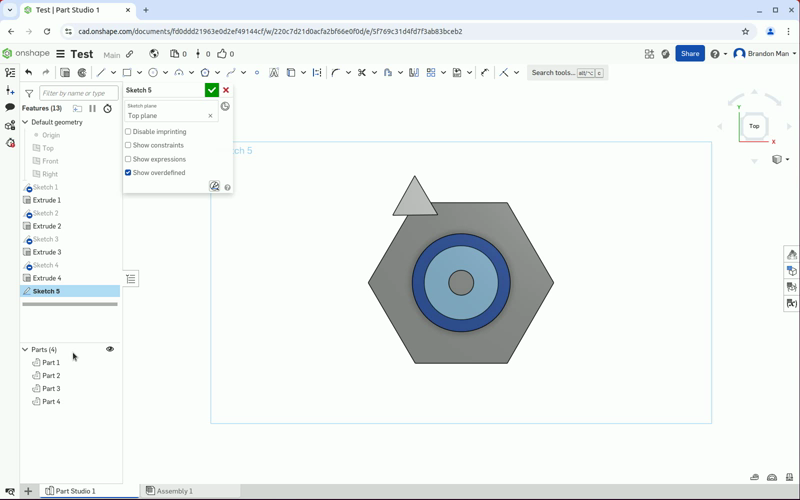
key(y)
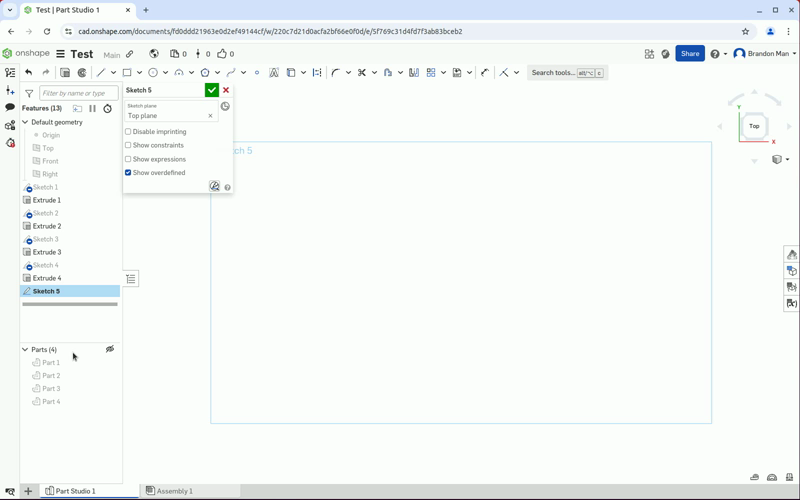
key(l)
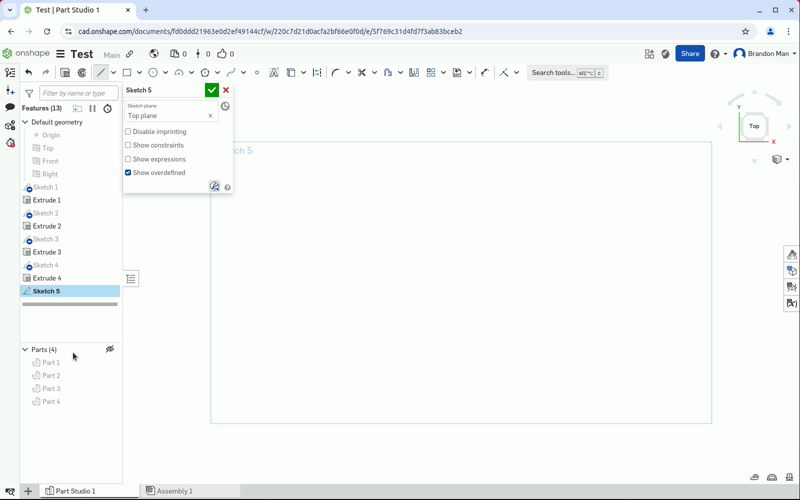
key_down(shift)
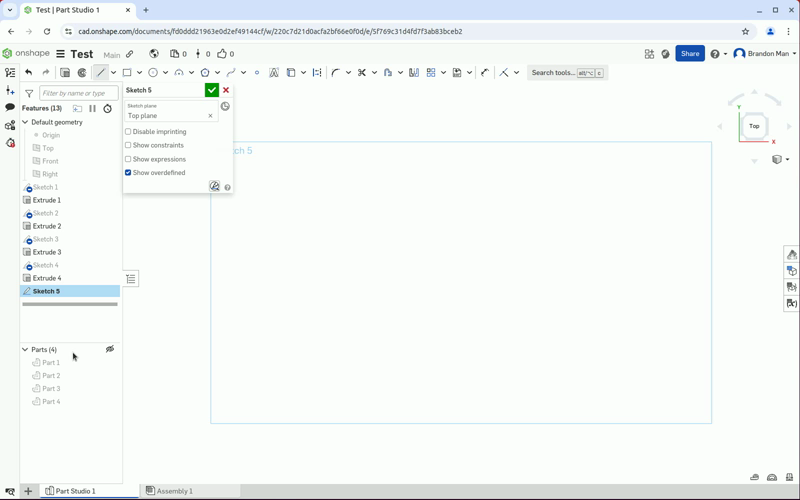
mouse_move(486, 191)
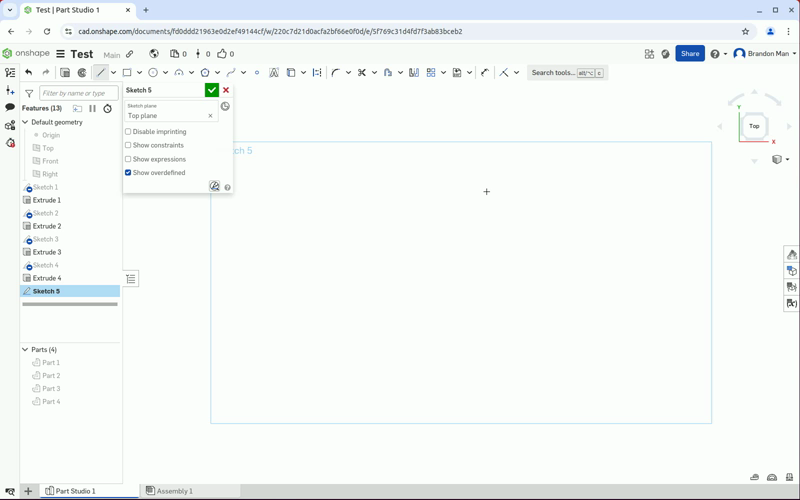
click(486, 191)
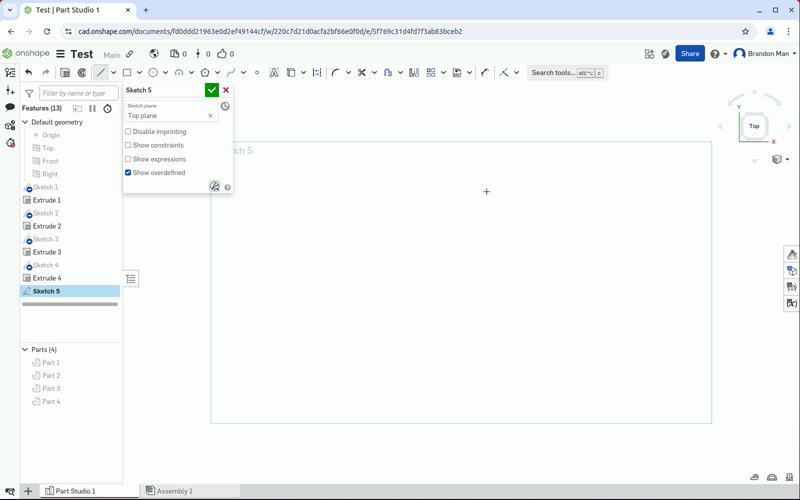
key_up(shift)
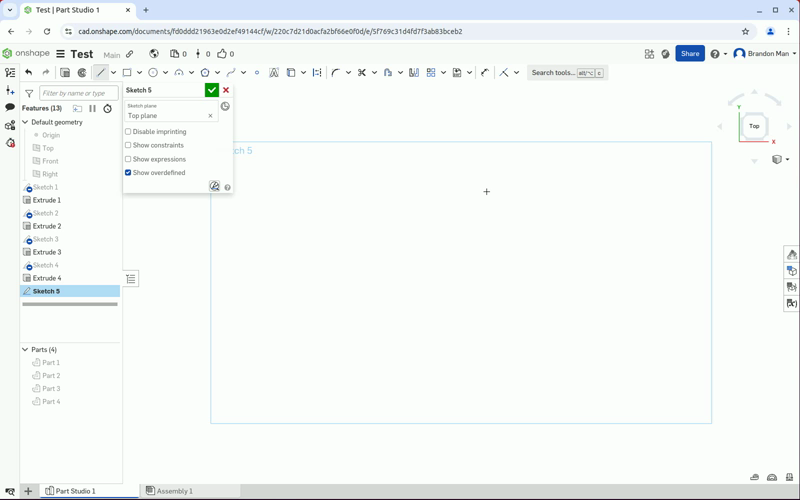
key_down(shift)
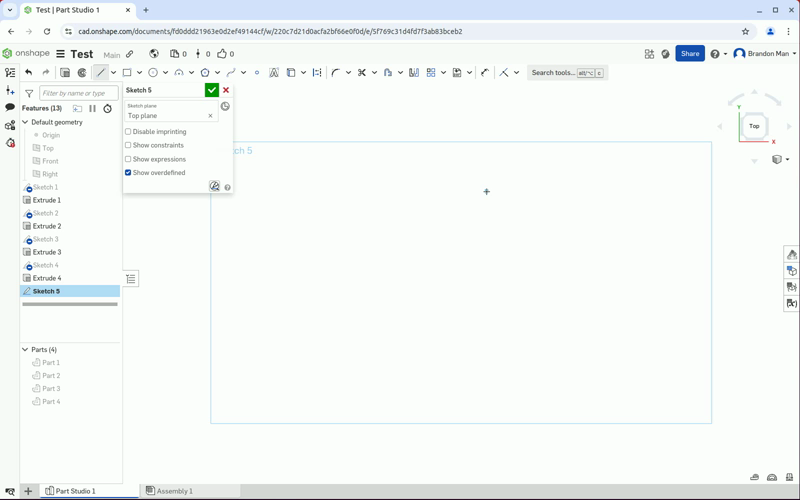
mouse_move(516, 191)
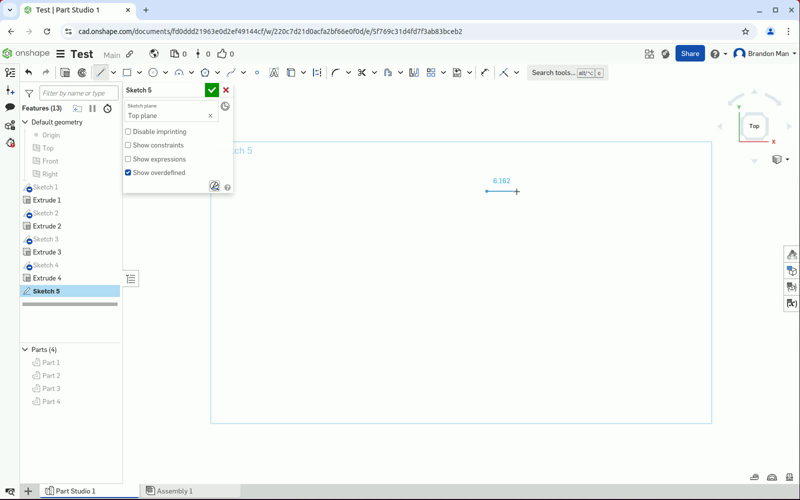
mouse_move(509, 226)
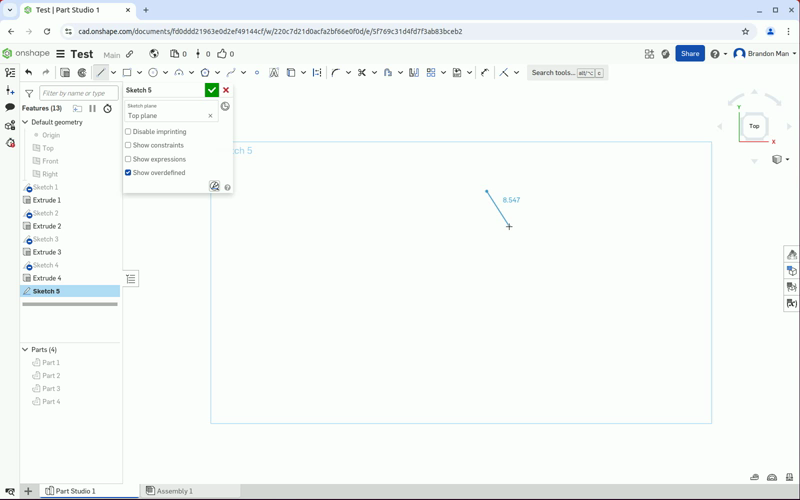
click(509, 226)
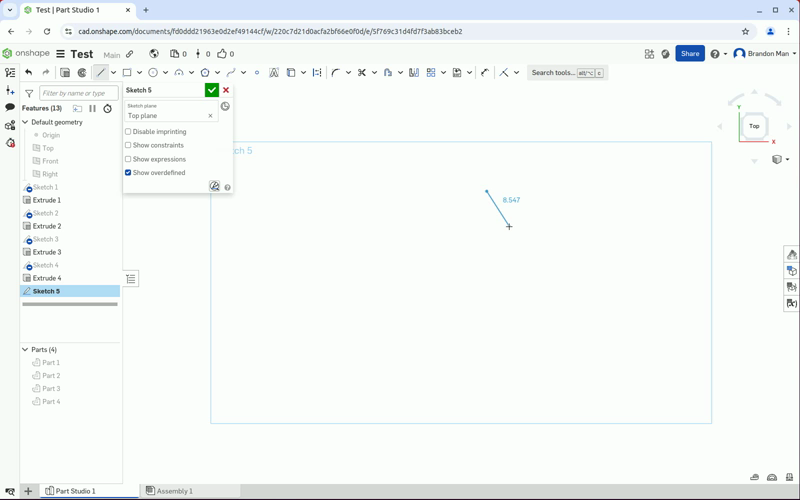
key_up(shift)
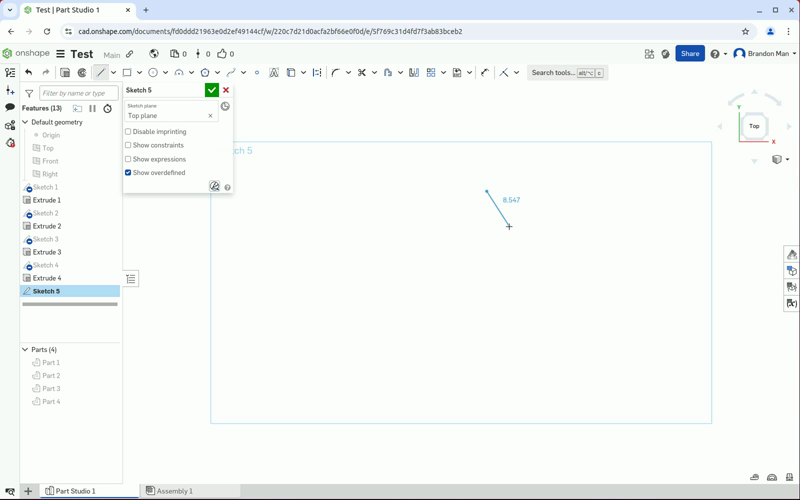
key_down(shift)
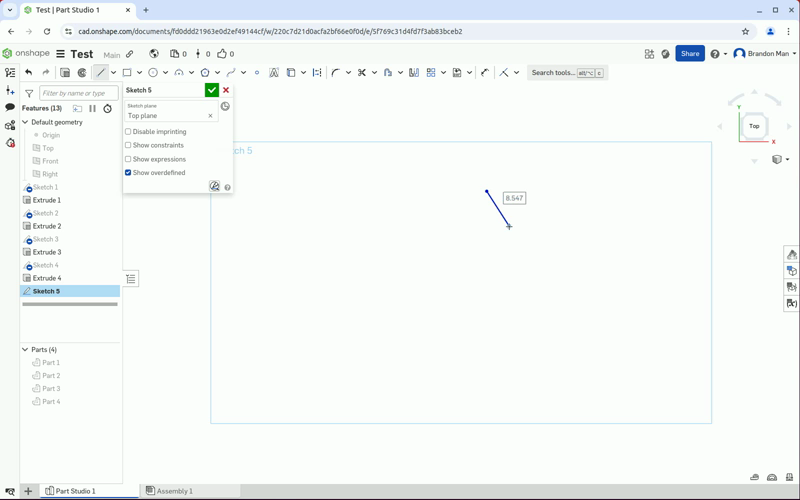
mouse_move(539, 226)
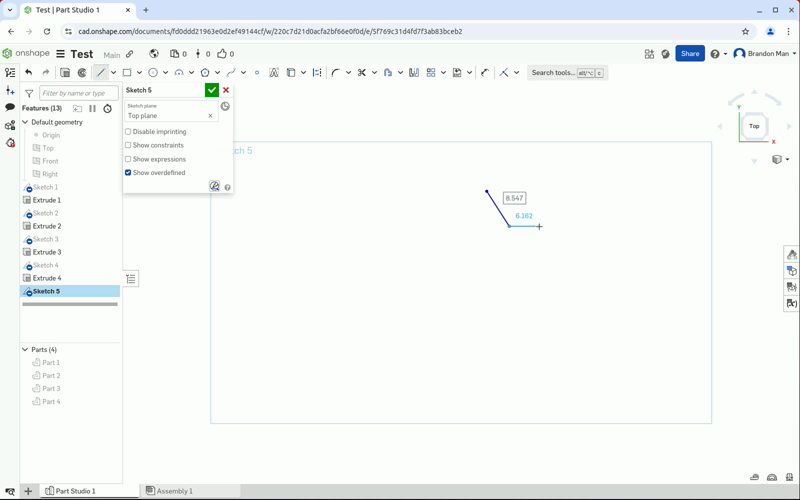
mouse_move(528, 189)
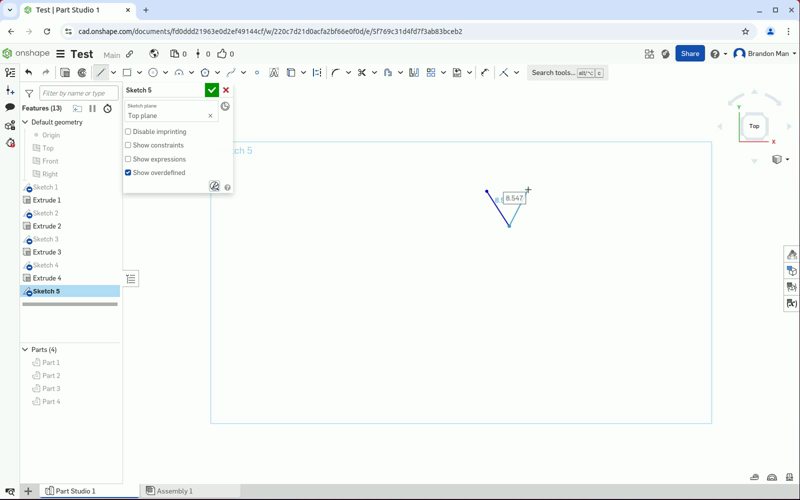
click(528, 189)
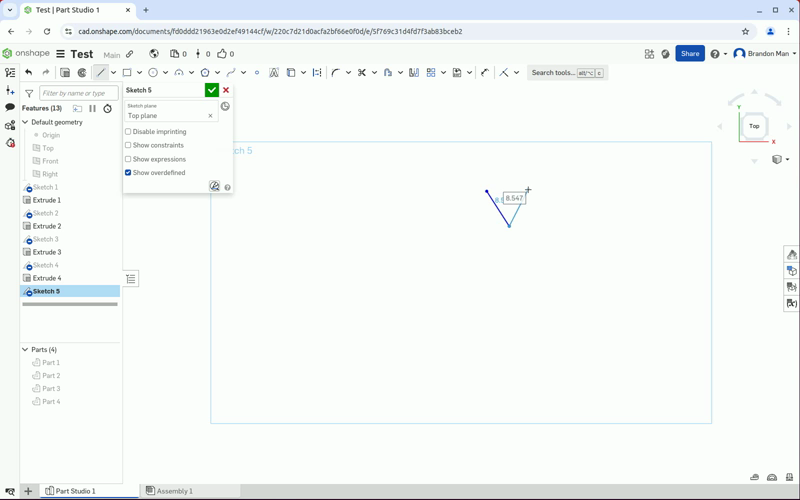
key_up(shift)
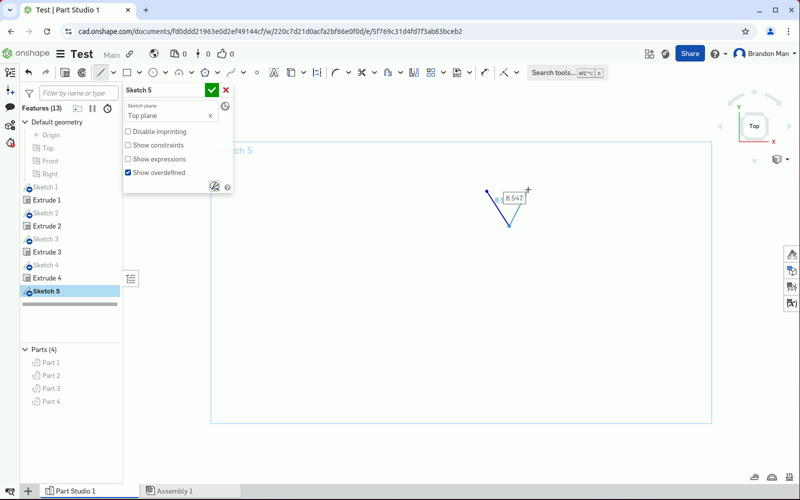
mouse_move(558, 189)
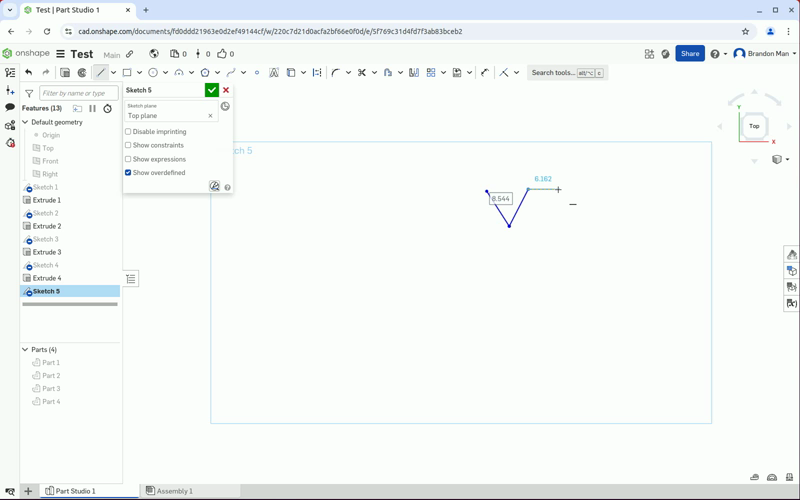
key_down(shift)
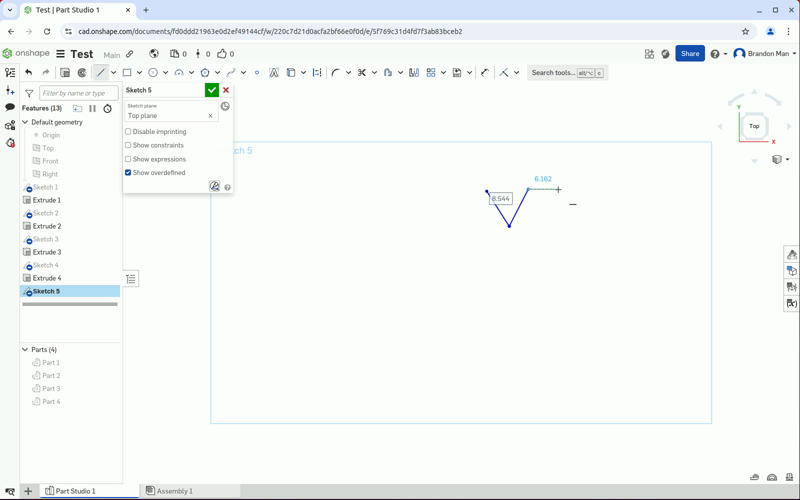
mouse_move(486, 191)
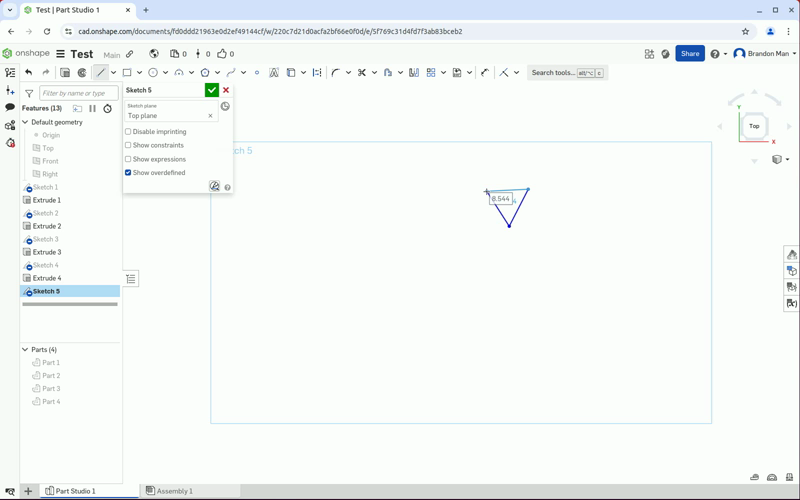
key_up(shift)
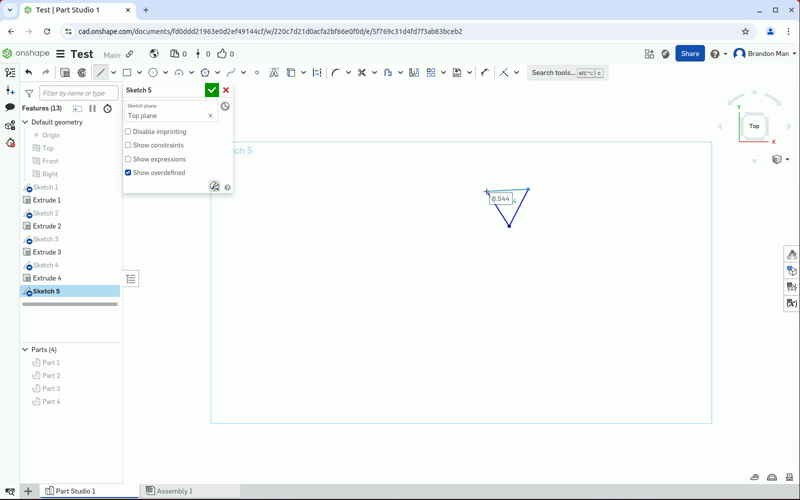
click(486, 191)
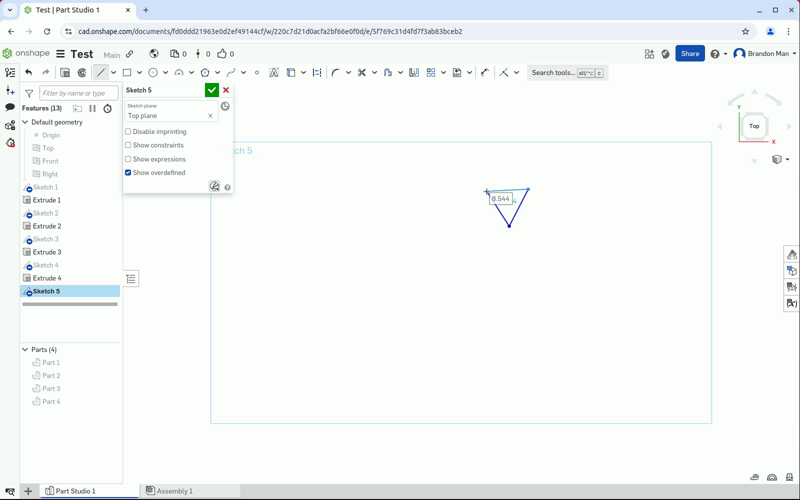
key(esc)
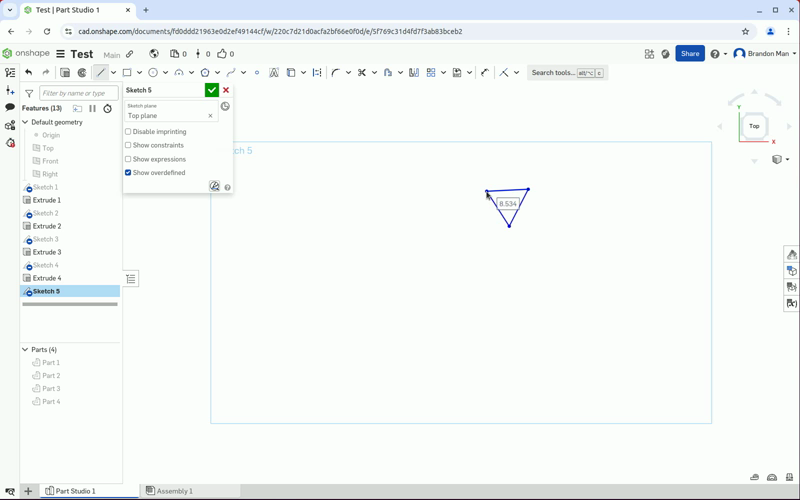
mouse_move(511, 214)
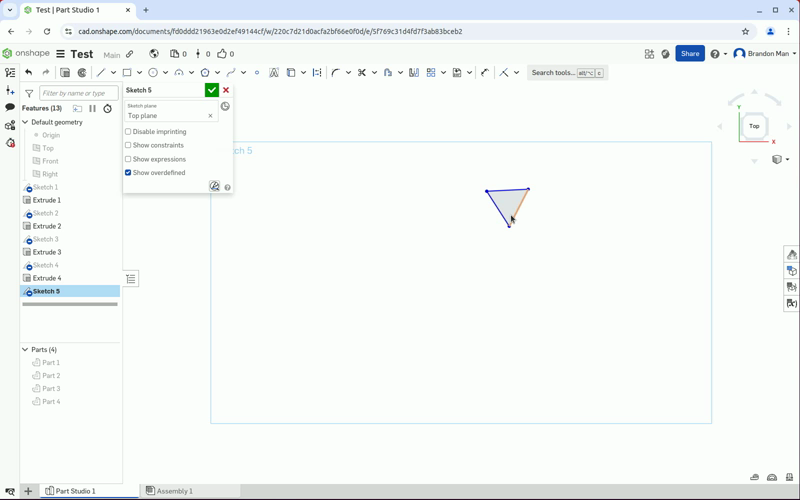
scroll(6)
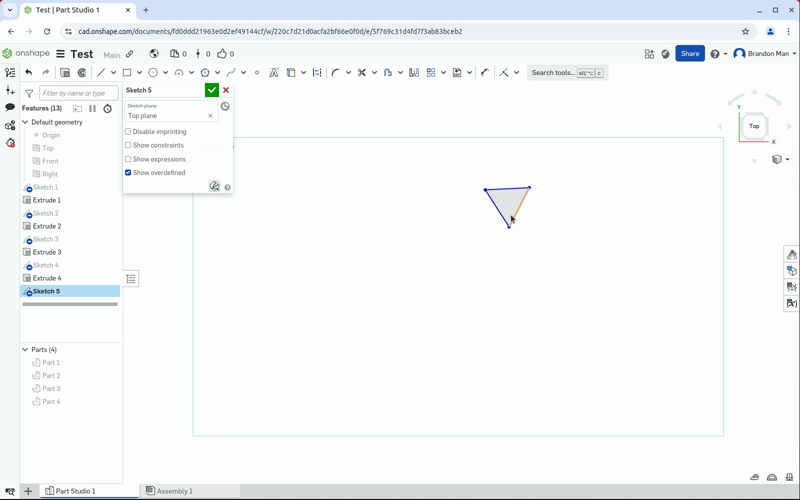
scroll(6)
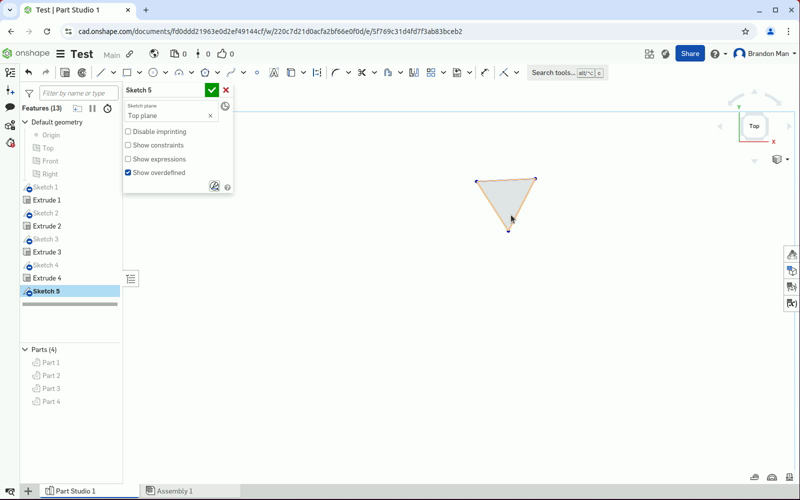
scroll(6)
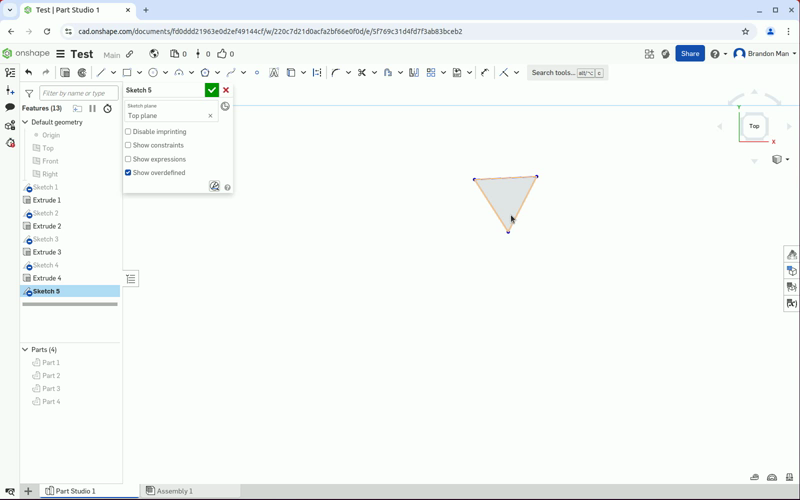
scroll(6)
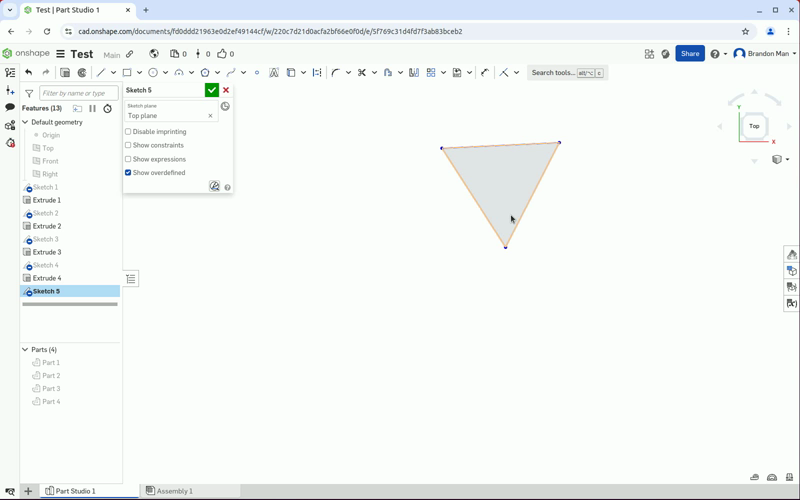
scroll(6)
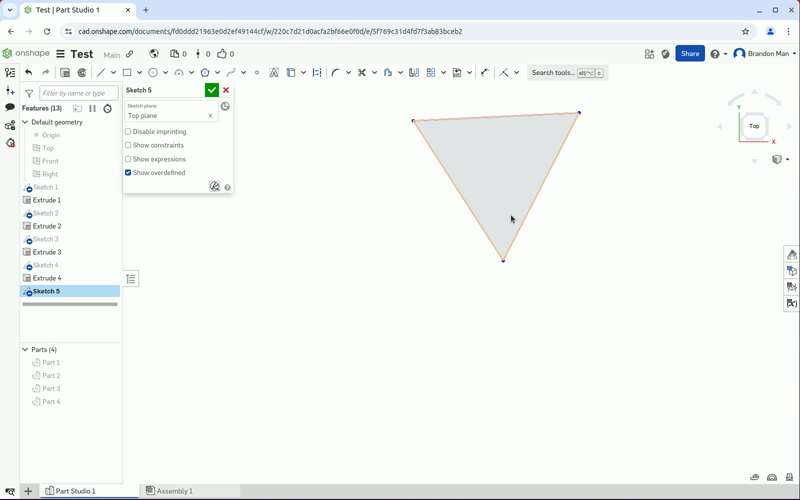
scroll(6)
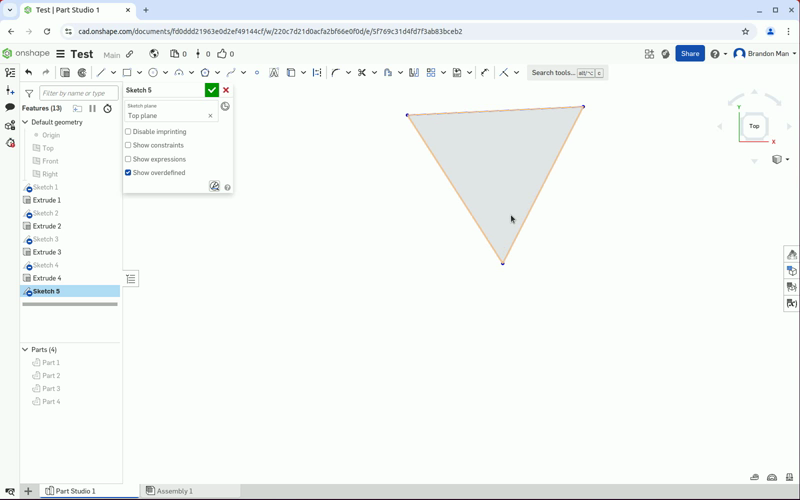
scroll(6)
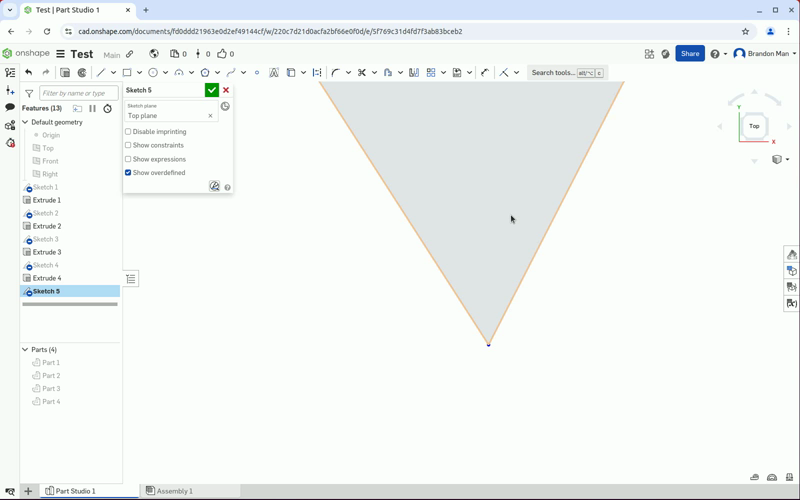
click(511, 214)
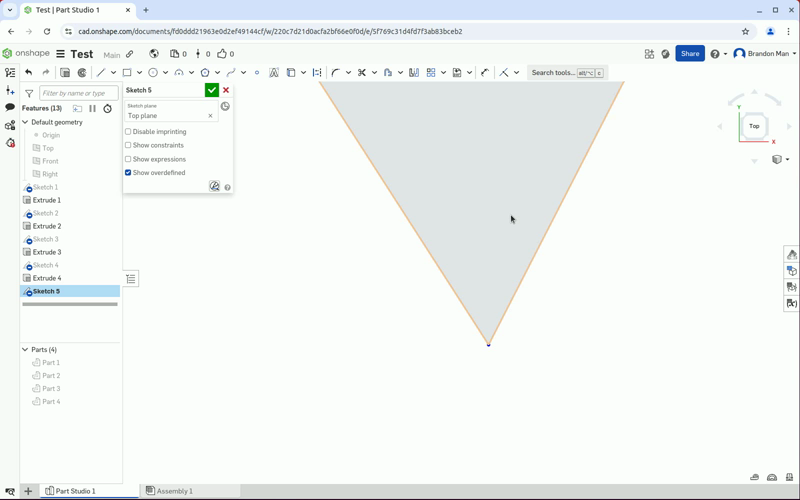
scroll(-6)
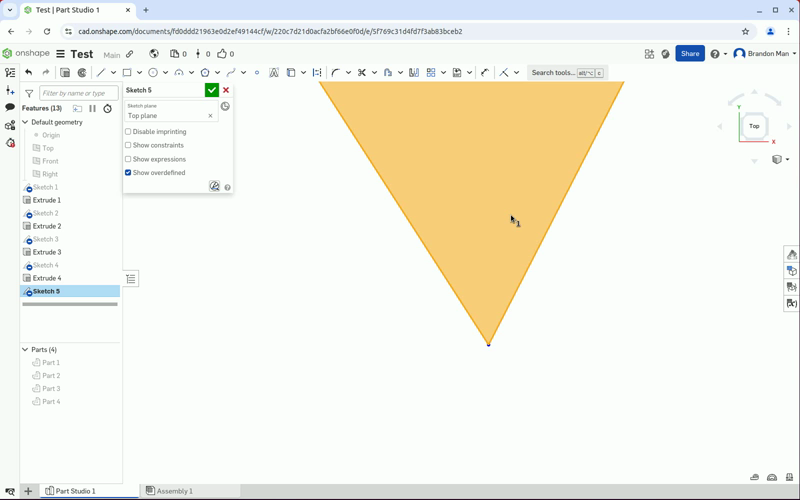
scroll(-6)
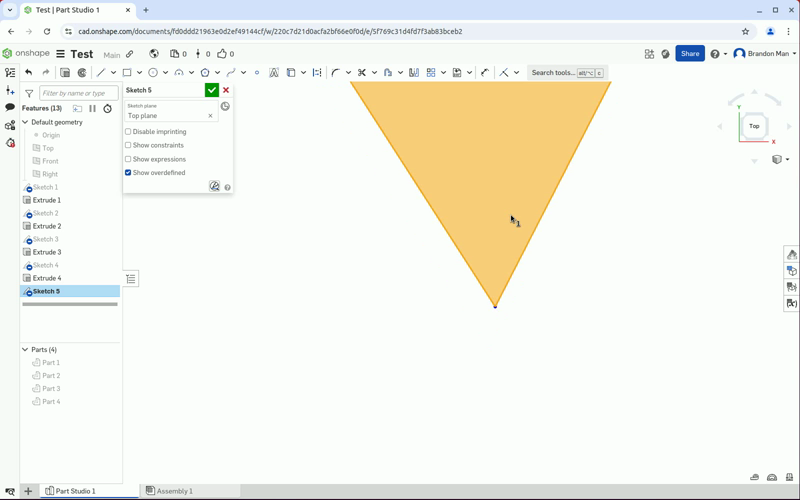
scroll(-6)
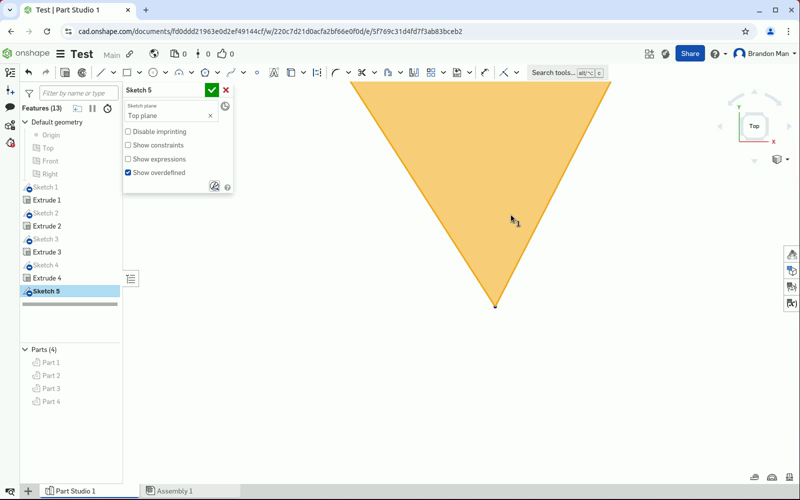
scroll(-6)
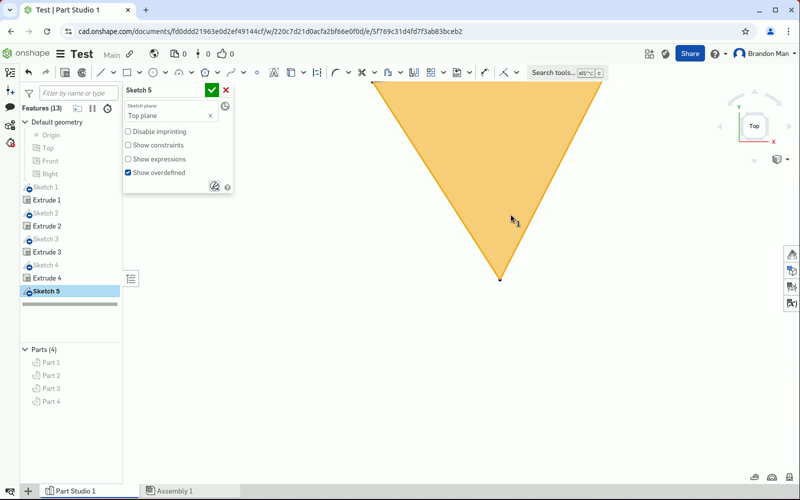
scroll(-6)
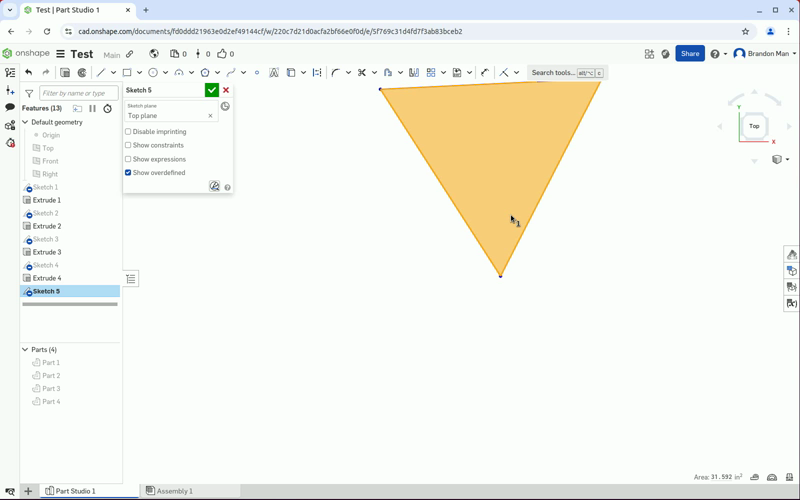
scroll(-6)
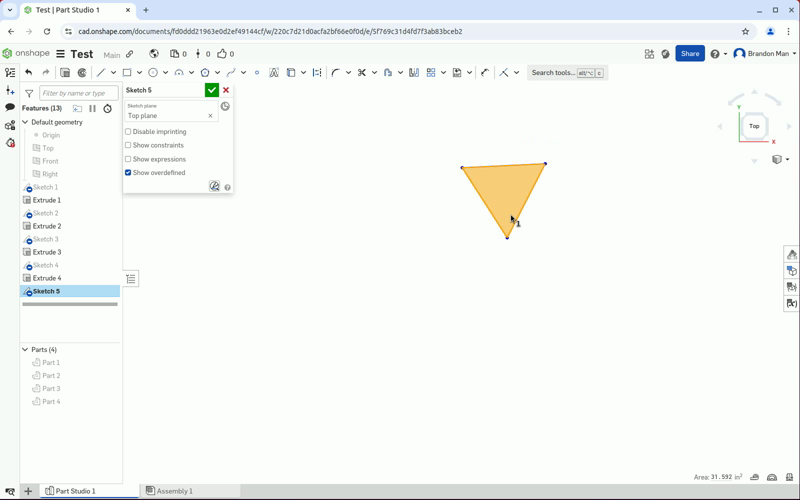
scroll(-6)
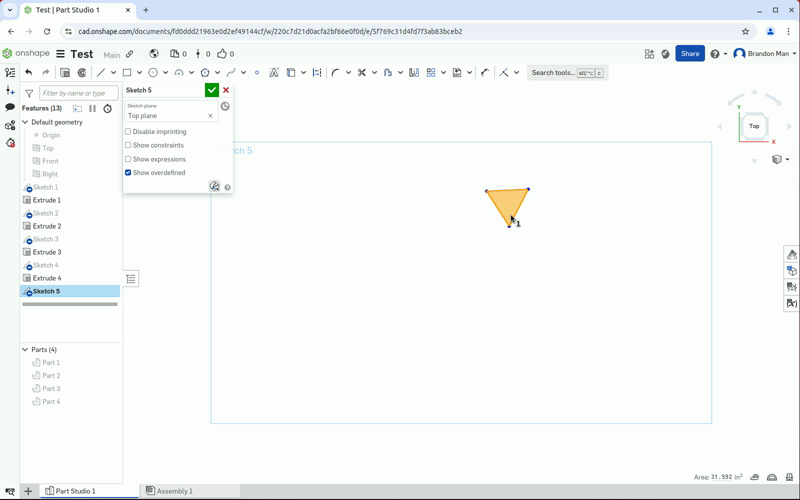
mouse_move(73, 352)
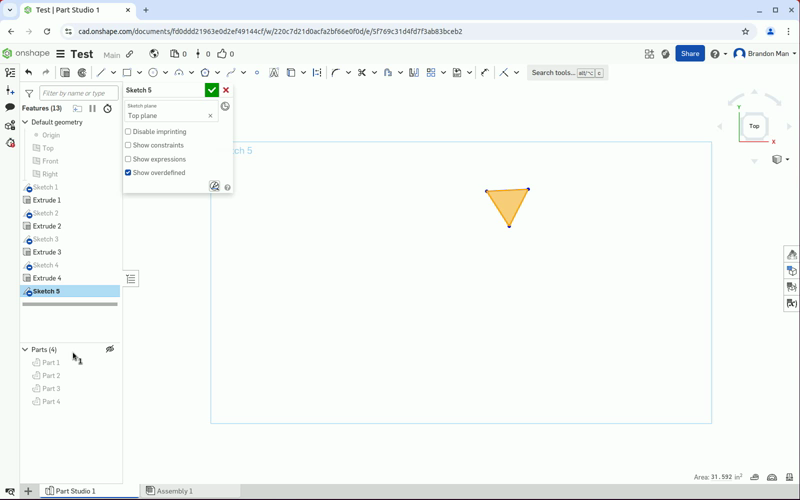
key(shift+y)
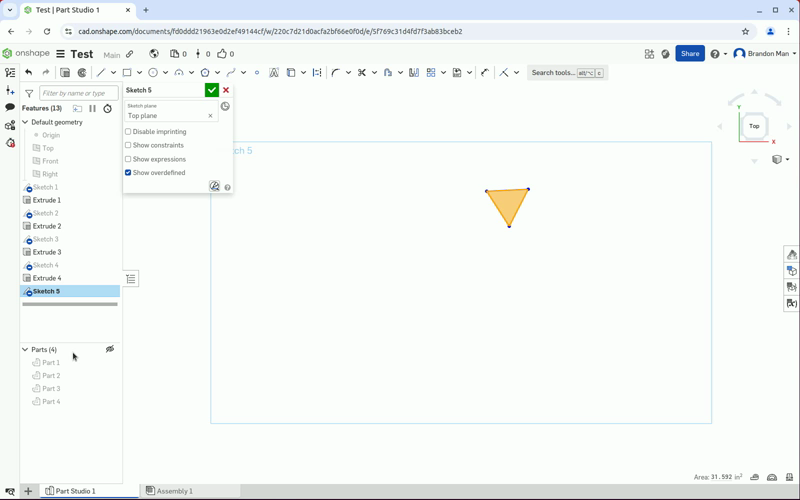
key(shift+e)
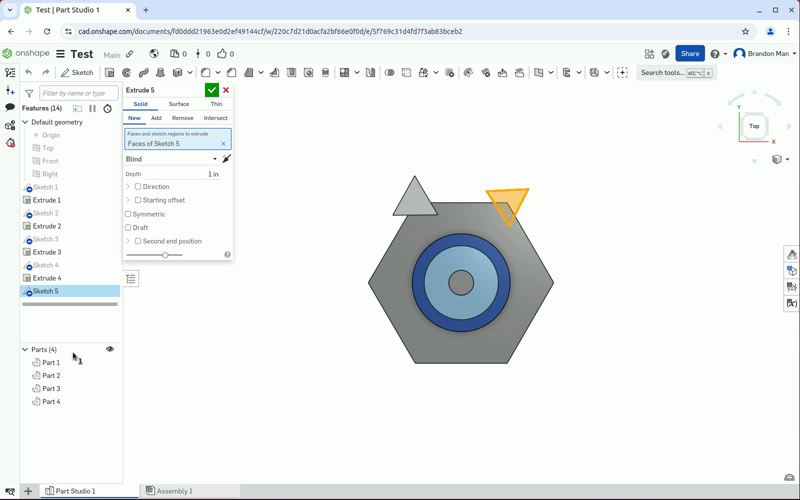
mouse_move(143, 106)
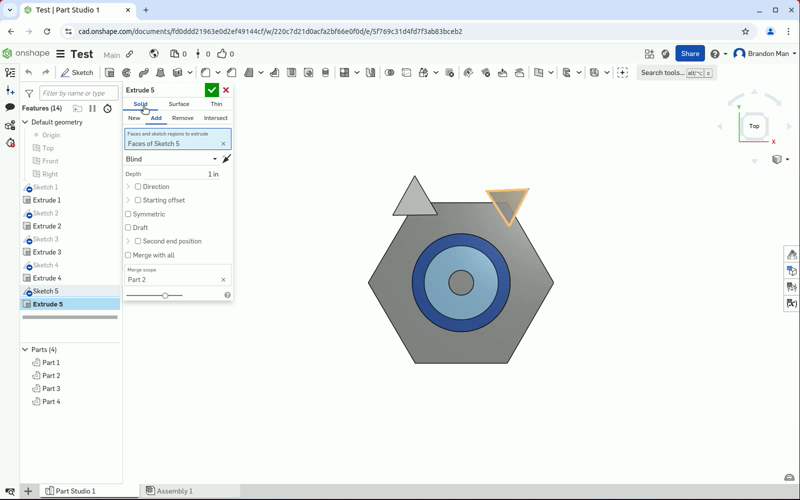
click(143, 106)
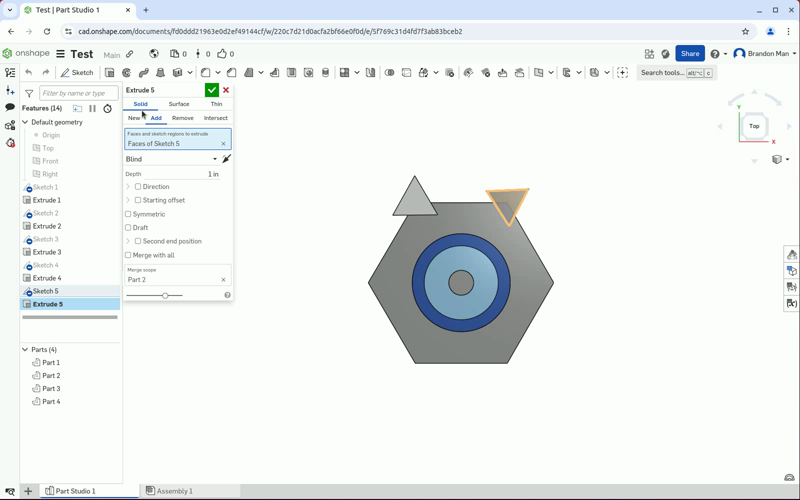
mouse_move(137, 120)
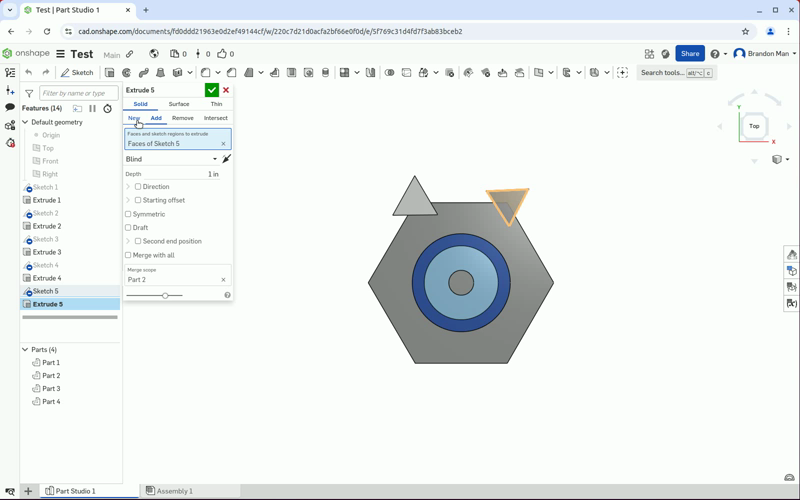
click(137, 120)
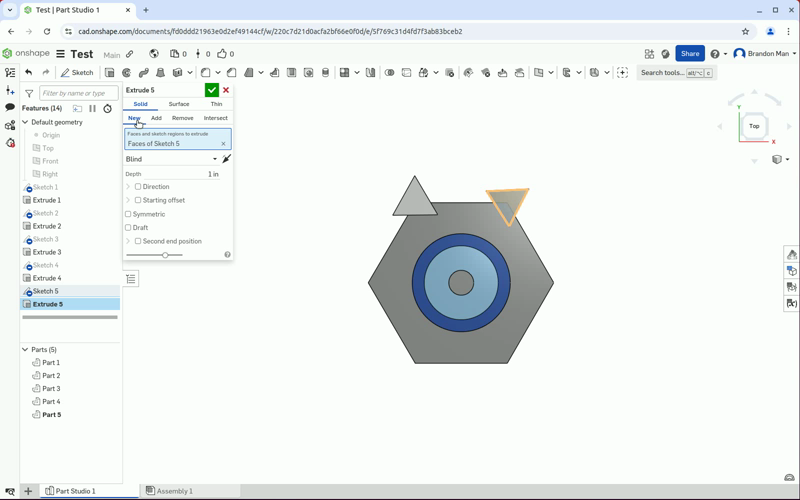
key(tab, 4)
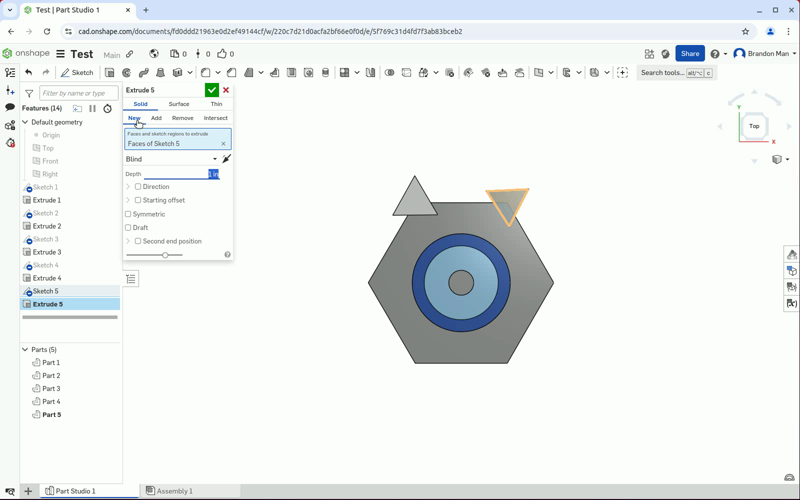
text(23.108)
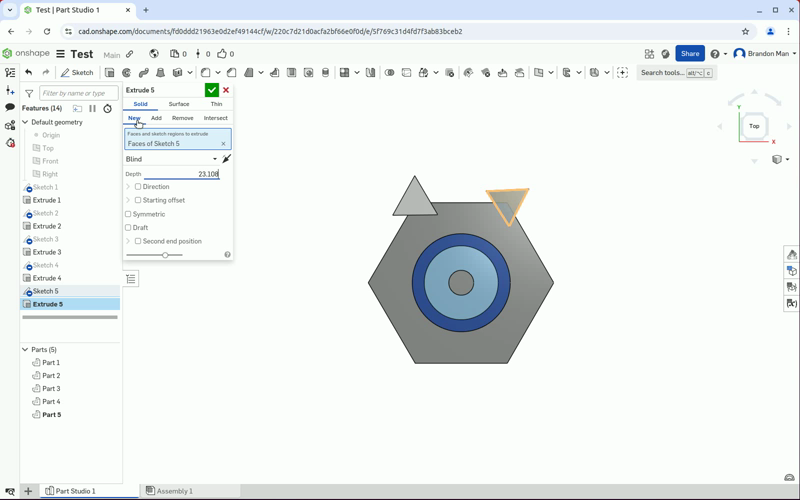
key(enter)
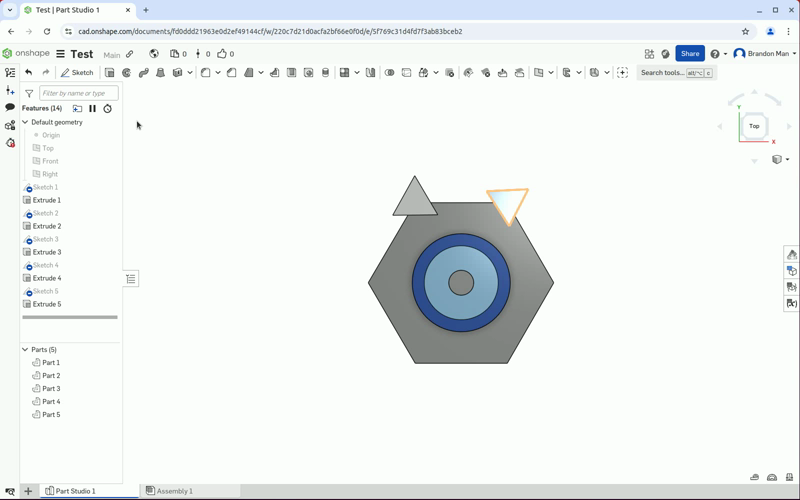
key(shift+h)
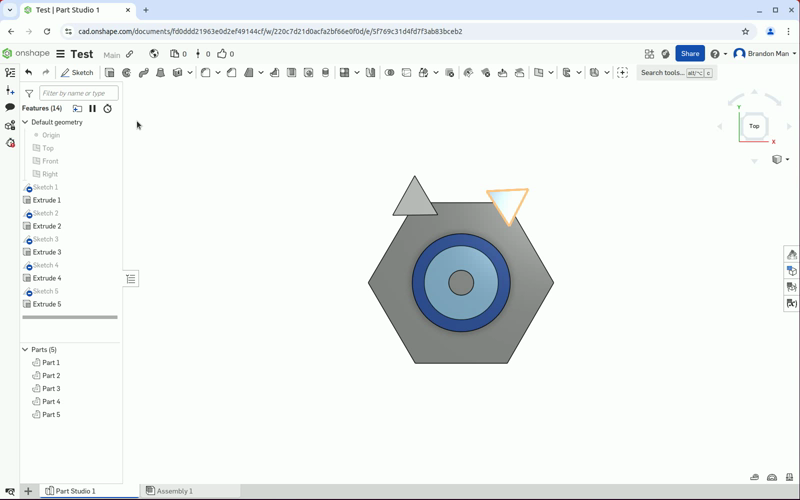
key(shift+h)
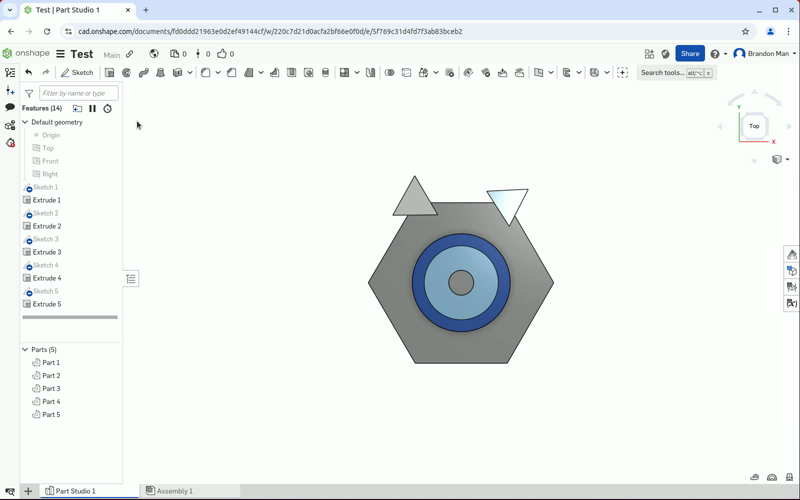
mouse_move(73, 189)
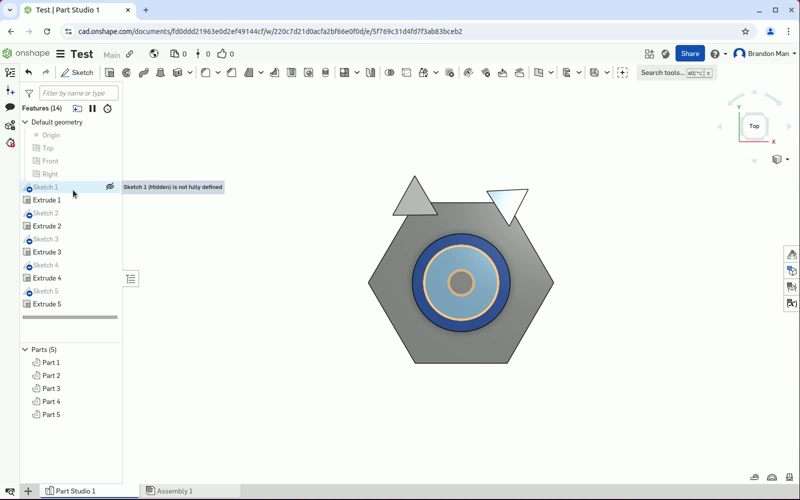
click(73, 189)
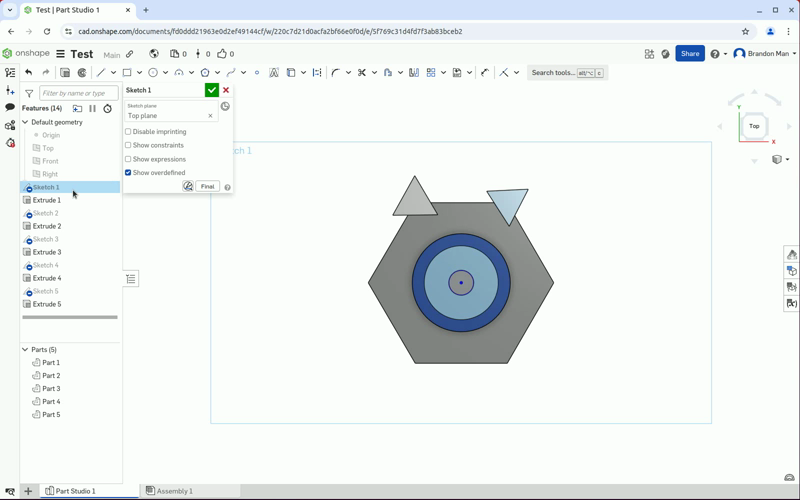
mouse_move(229, 92)
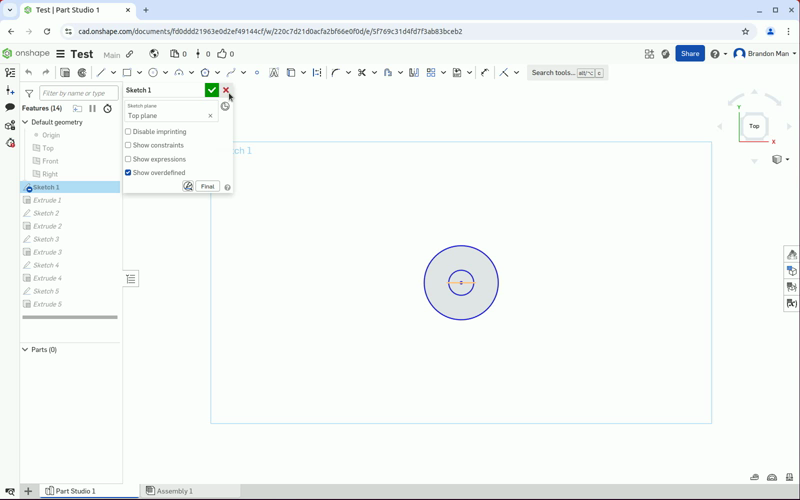
click(229, 92)
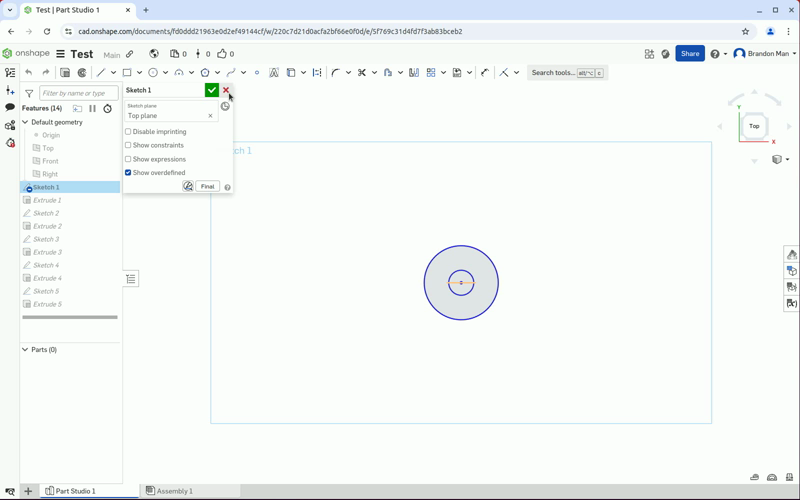
key(shift+s)
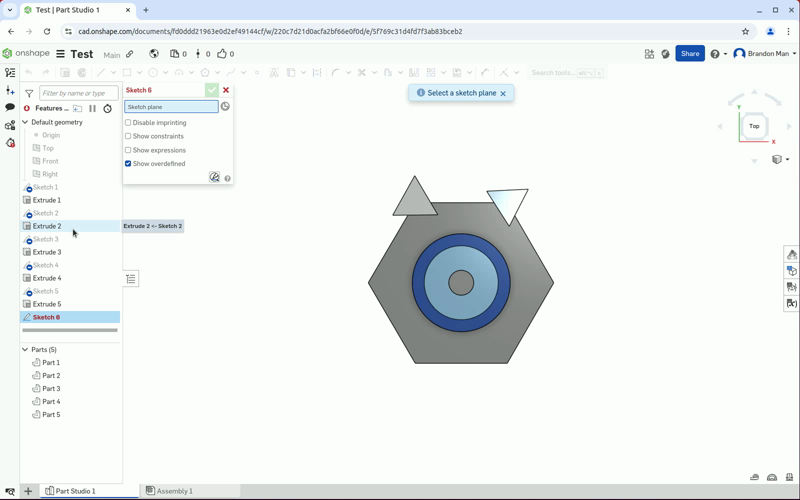
scroll(3)
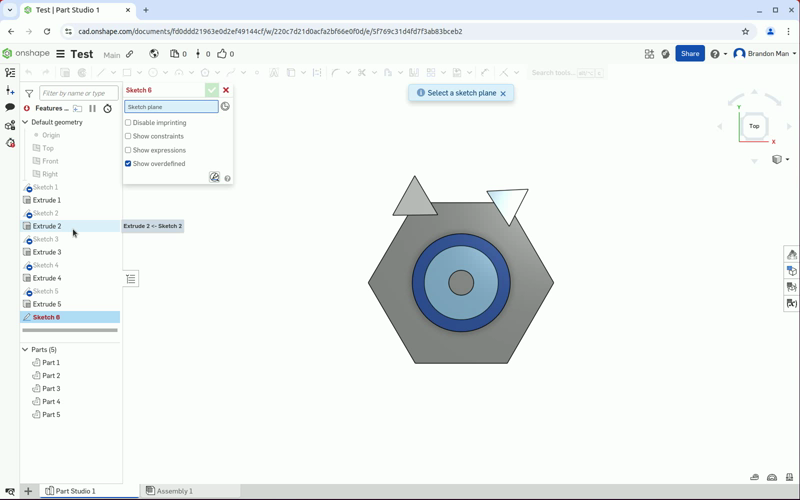
mouse_move(73, 150)
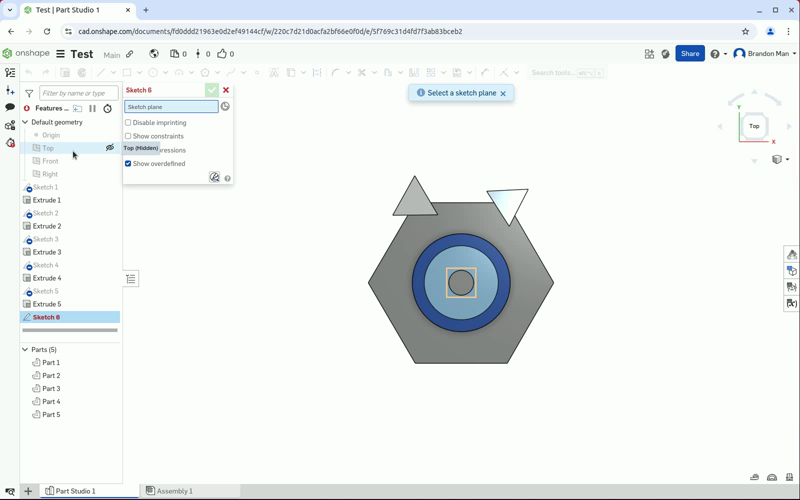
click(73, 150)
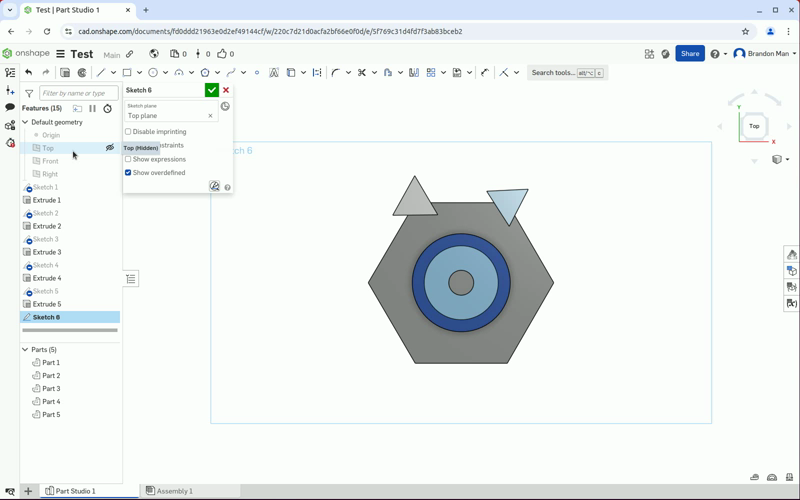
mouse_move(73, 352)
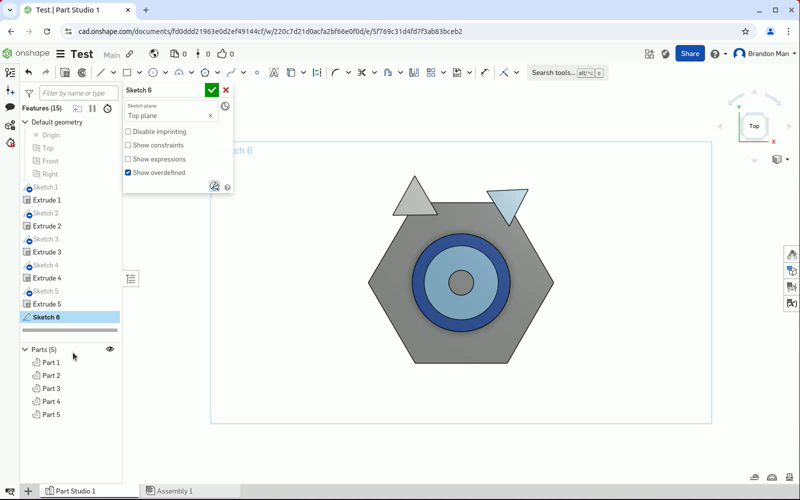
key(y)
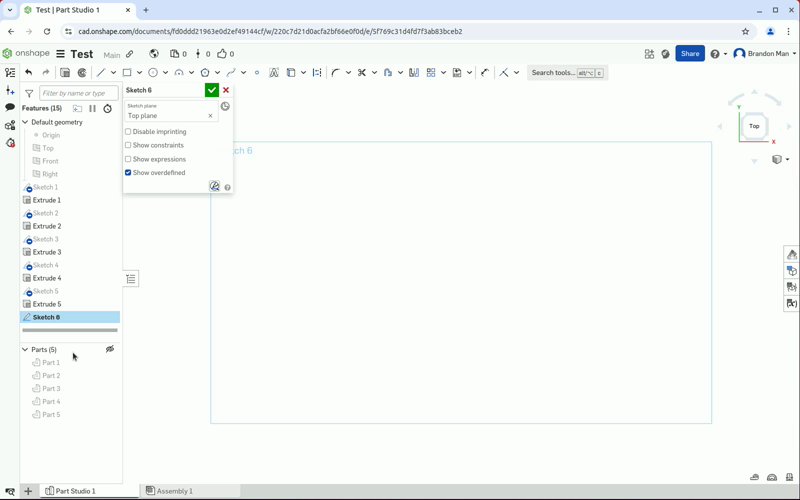
key(l)
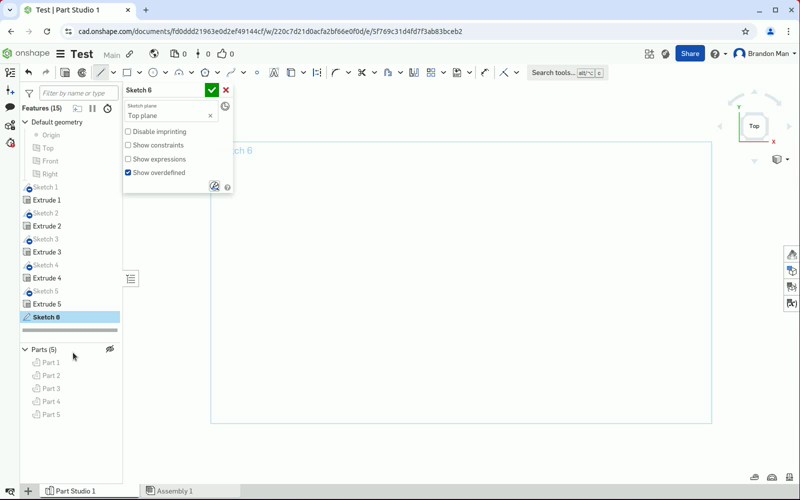
key_down(shift)
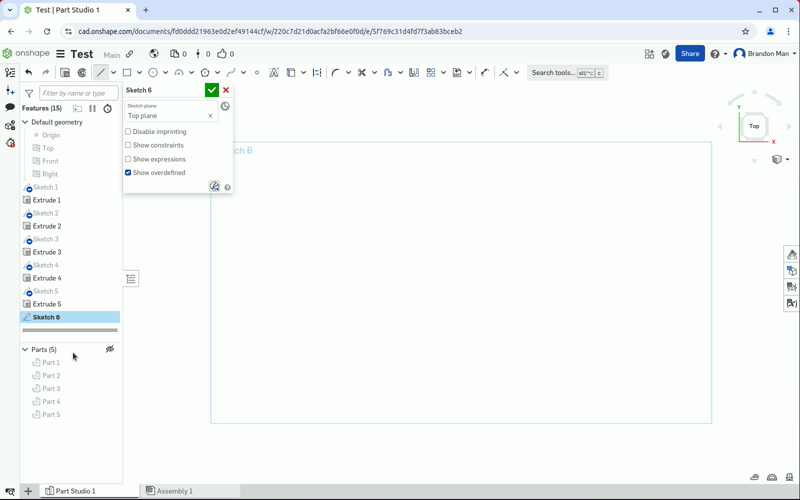
mouse_move(348, 290)
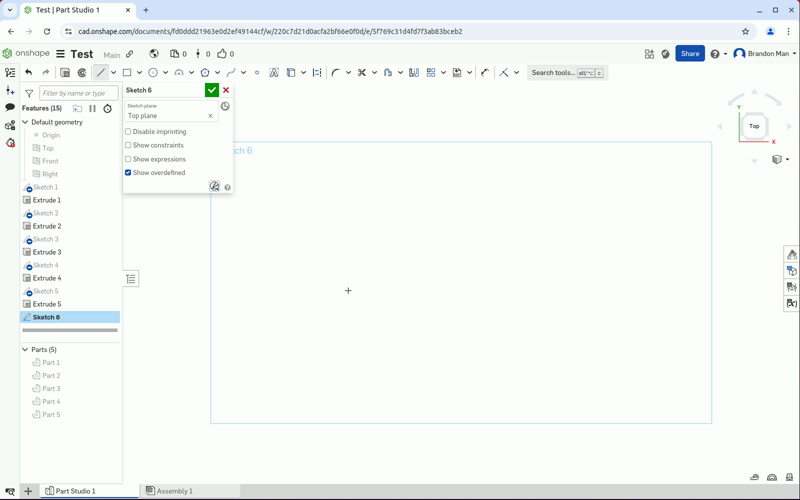
click(348, 290)
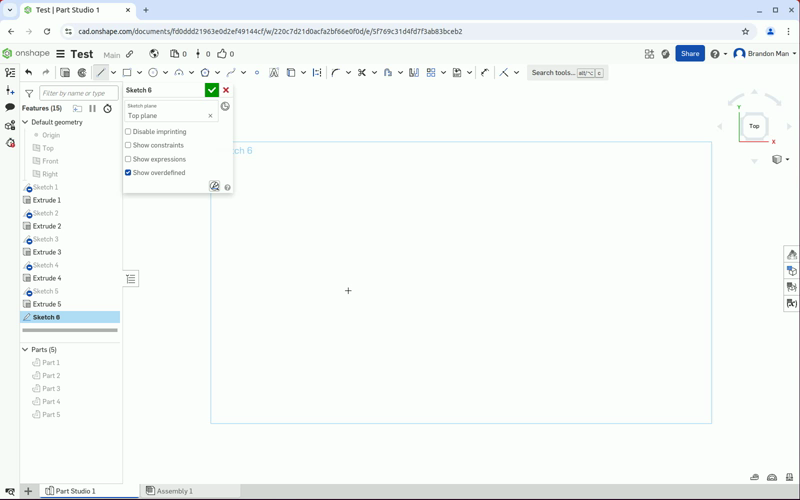
key_up(shift)
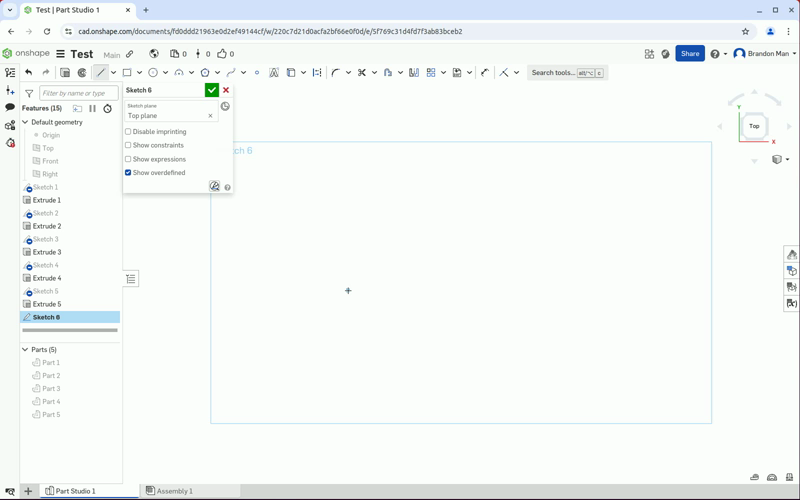
key_down(shift)
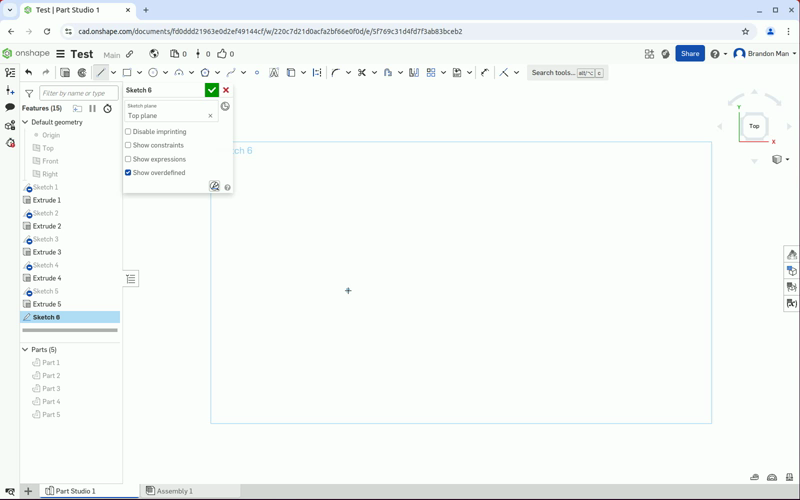
mouse_move(378, 290)
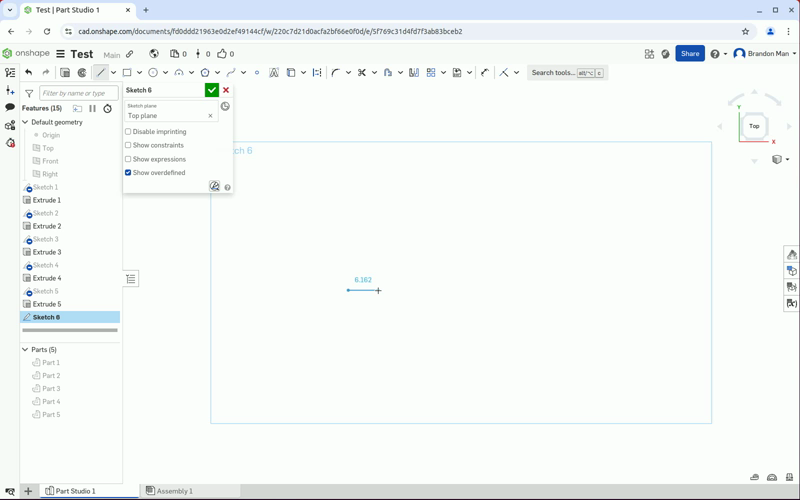
mouse_move(383, 296)
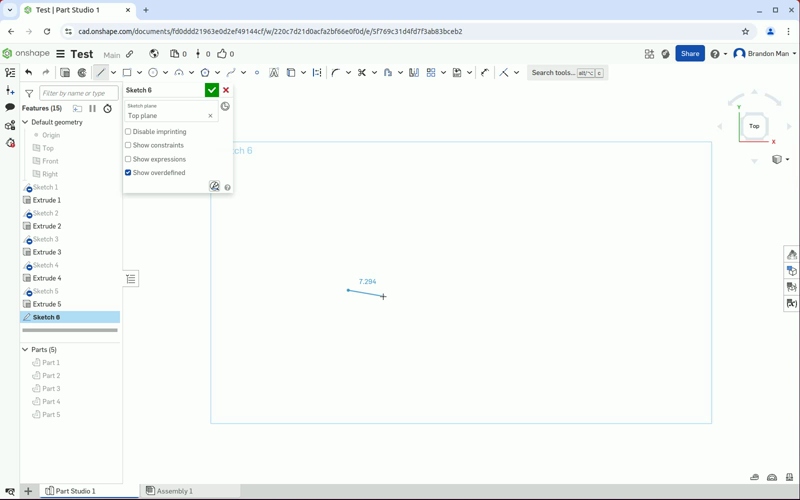
click(383, 296)
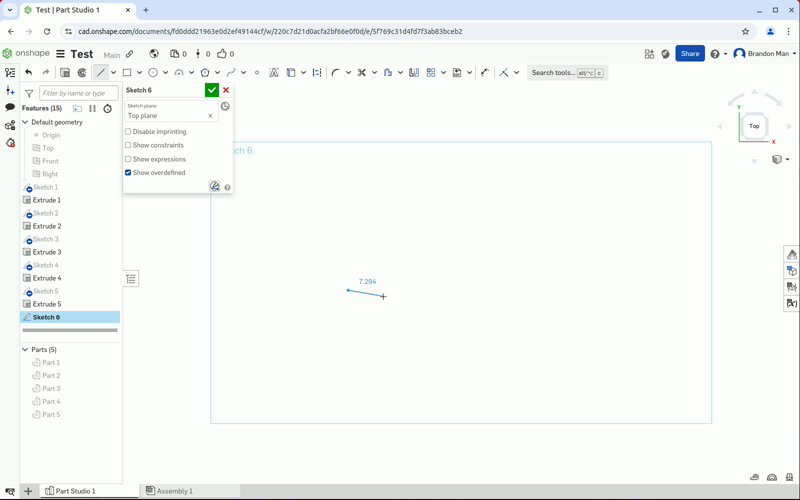
key_up(shift)
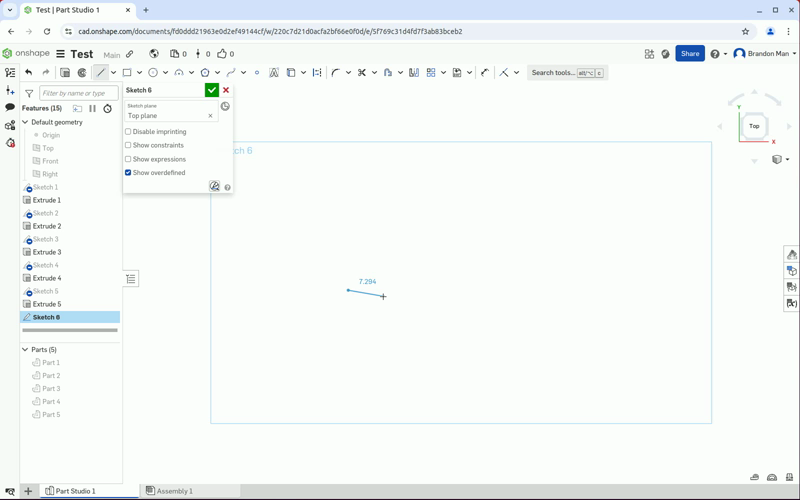
key_down(shift)
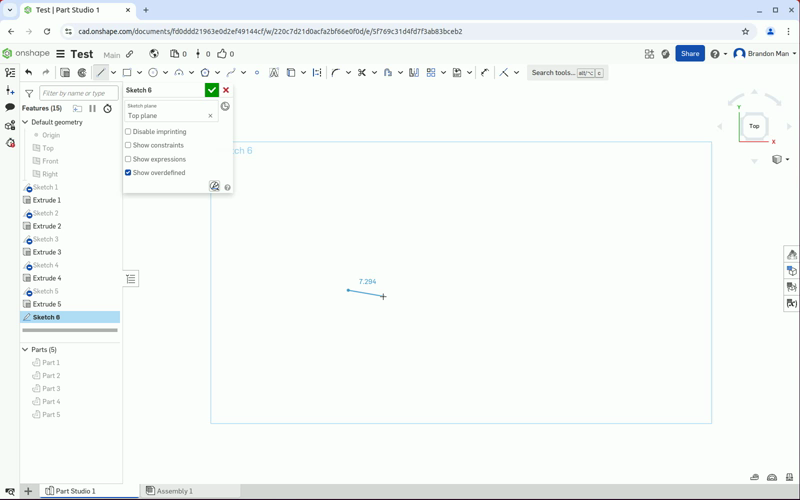
mouse_move(413, 296)
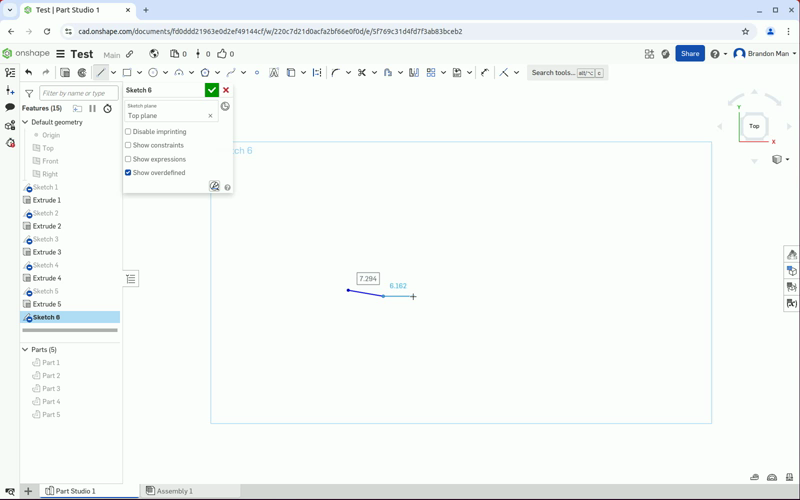
mouse_move(371, 263)
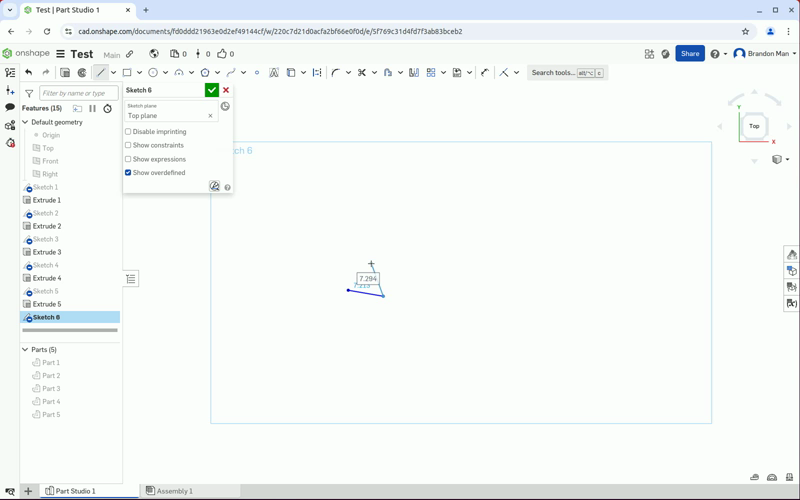
click(371, 263)
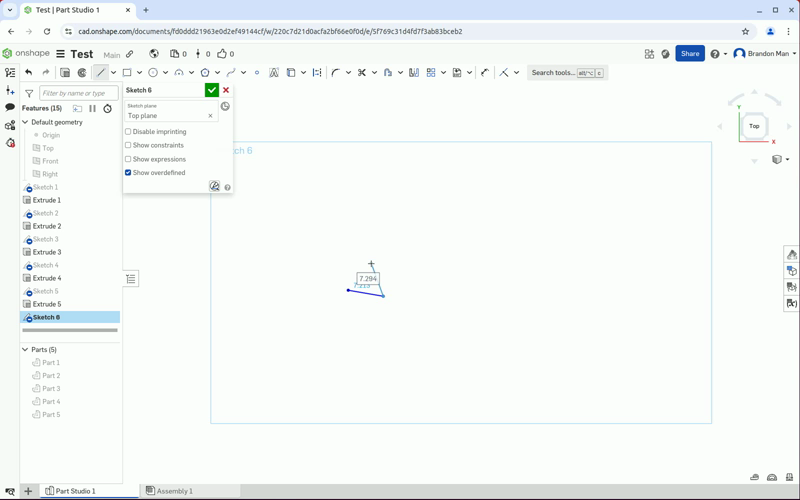
key_up(shift)
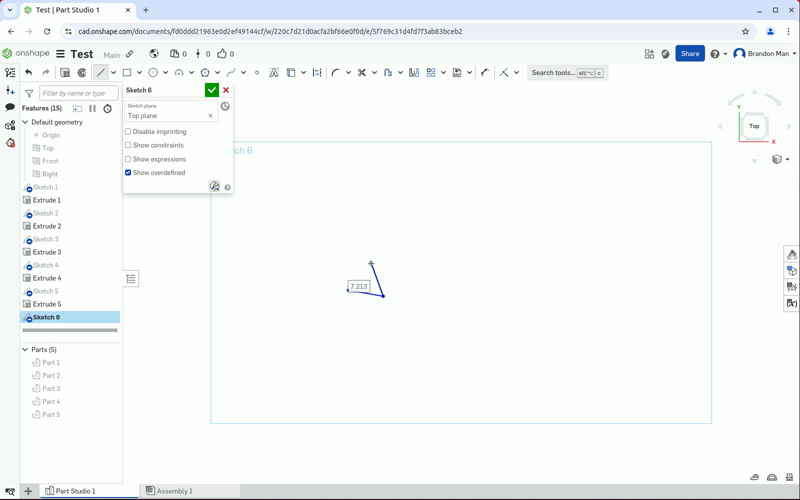
mouse_move(401, 263)
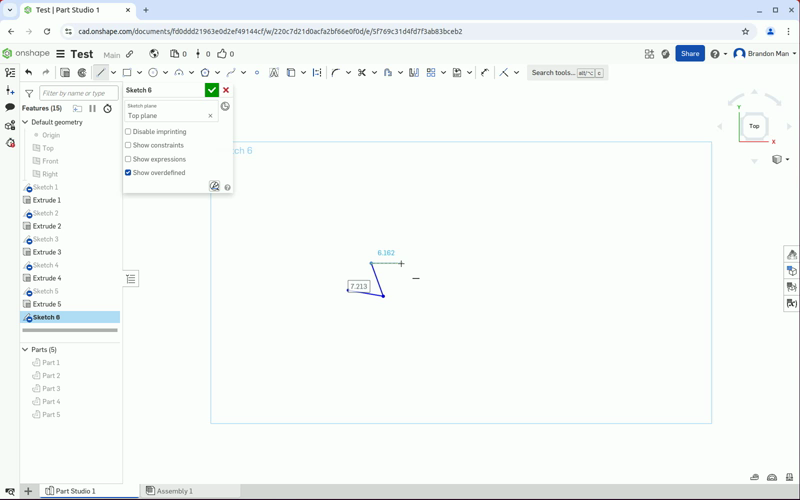
key_down(shift)
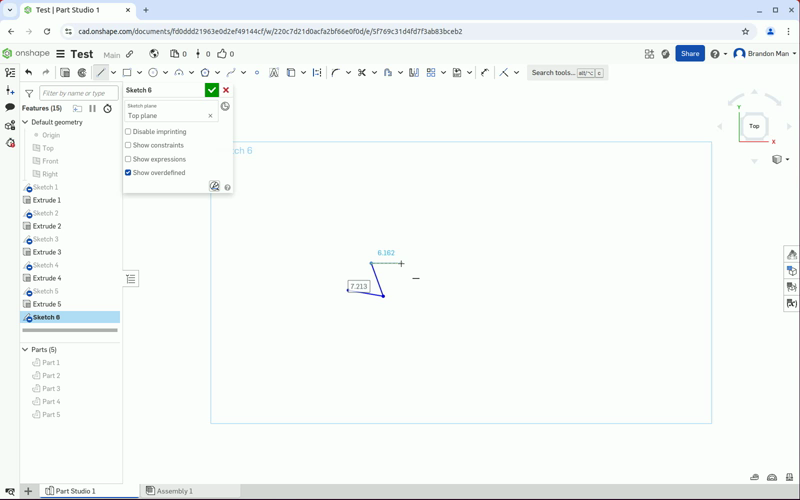
mouse_move(348, 290)
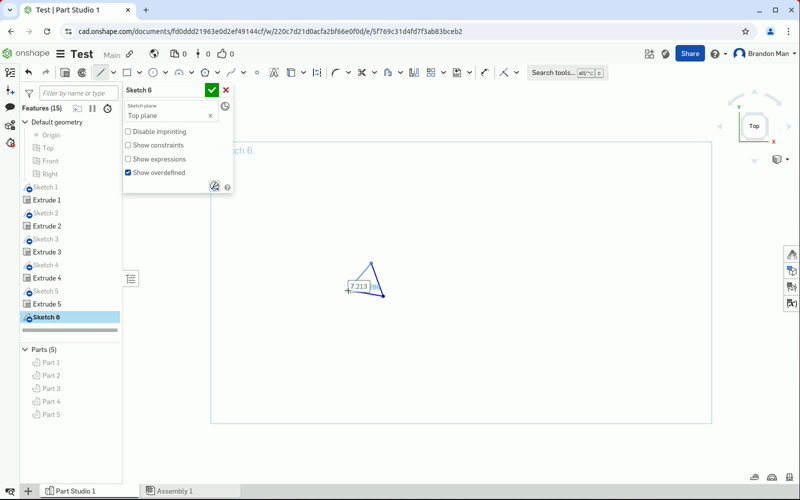
key_up(shift)
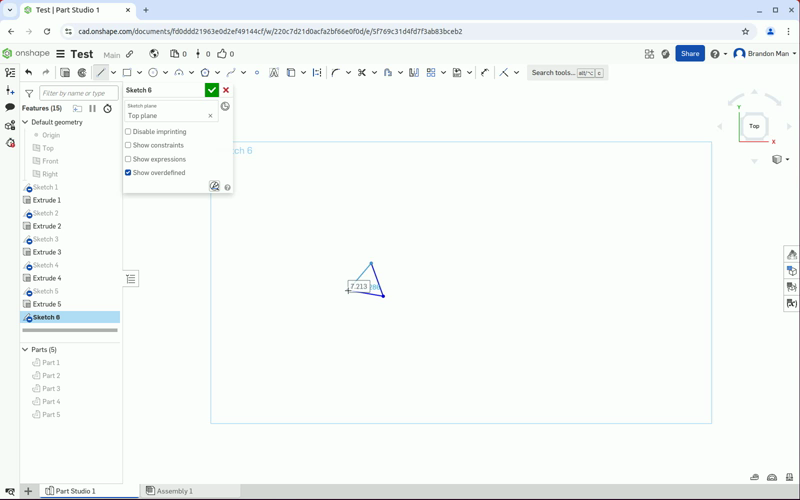
click(348, 290)
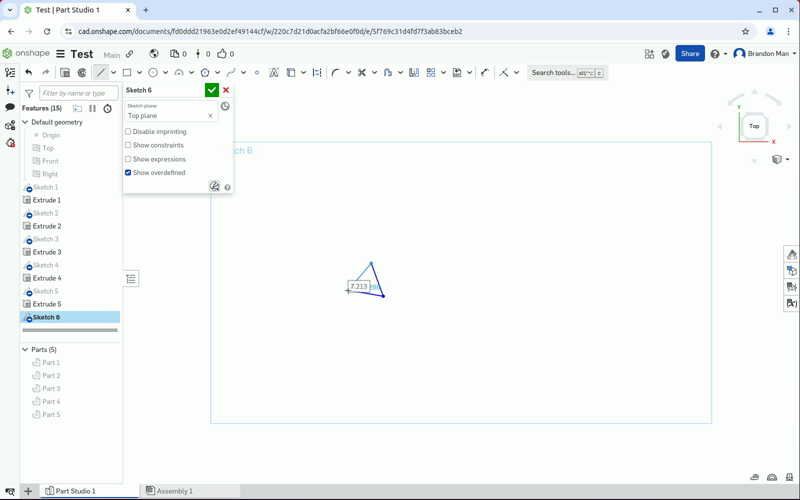
key(esc)
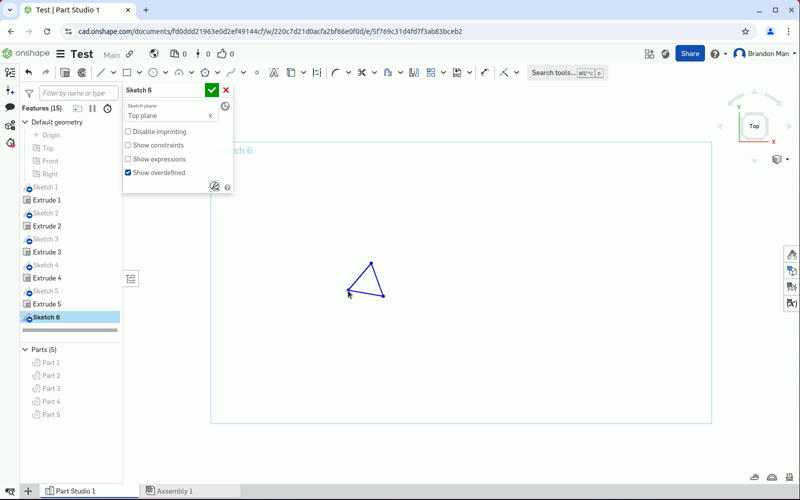
mouse_move(359, 282)
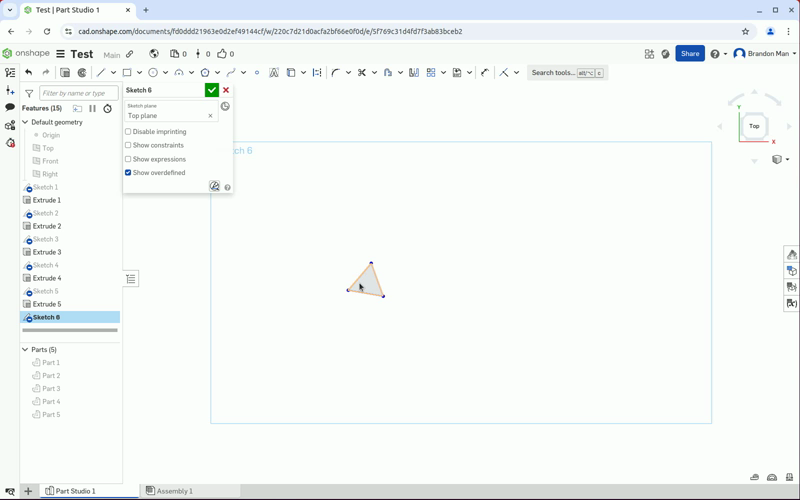
scroll(6)
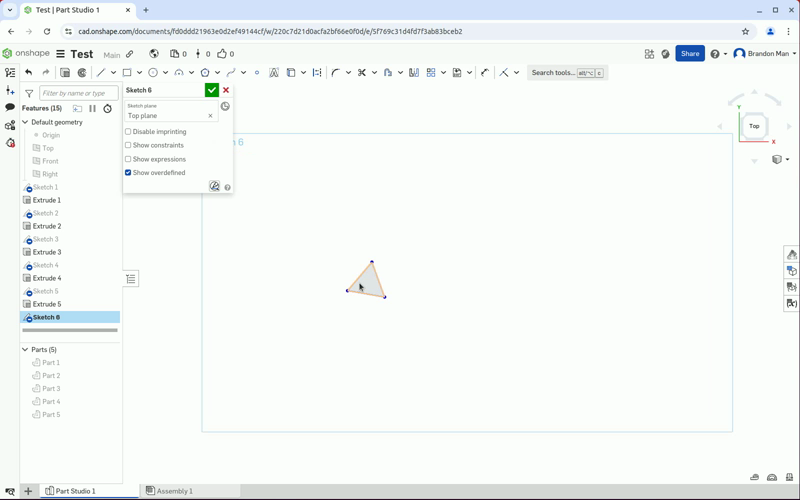
scroll(6)
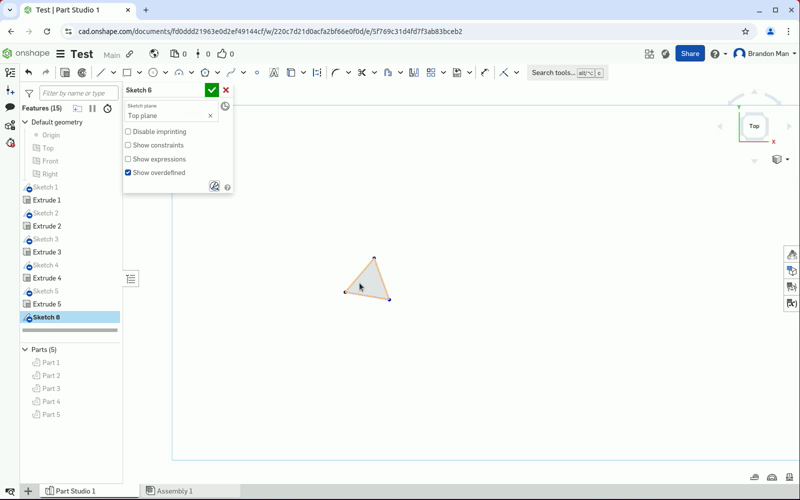
scroll(6)
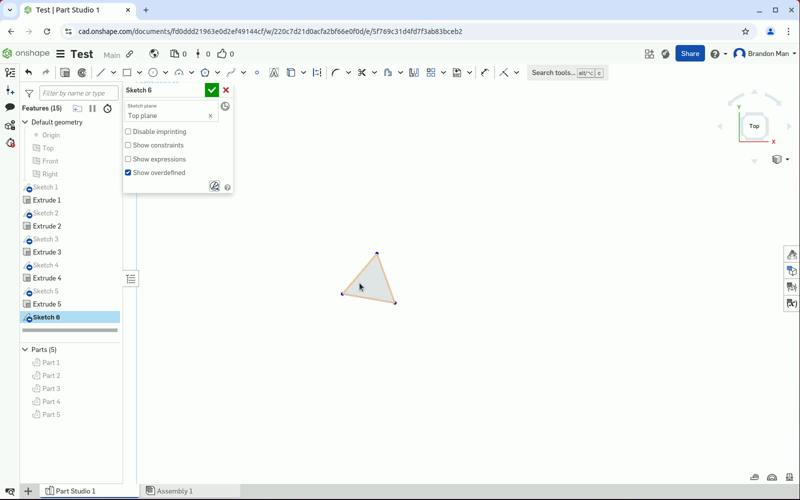
scroll(6)
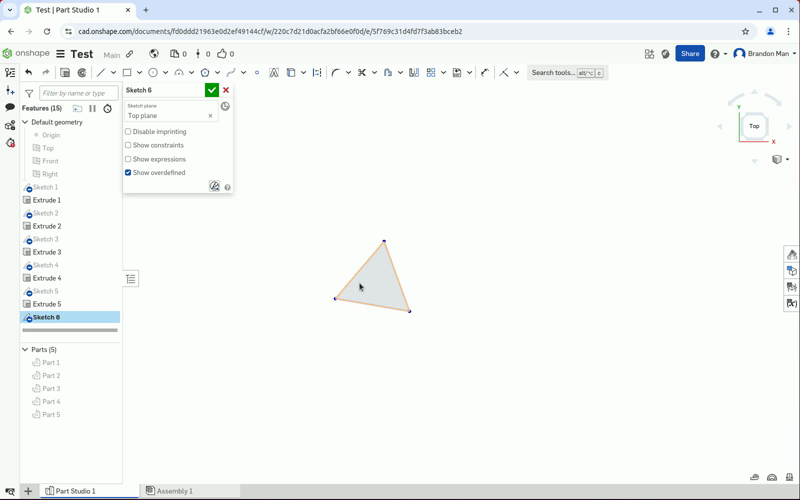
scroll(6)
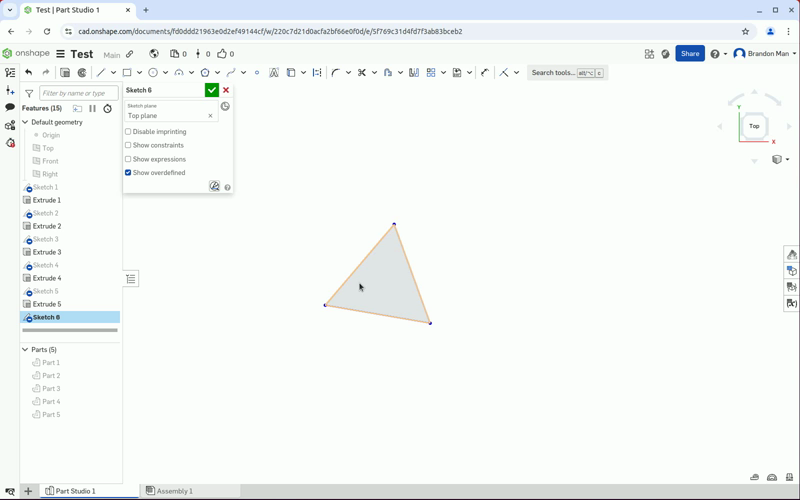
scroll(6)
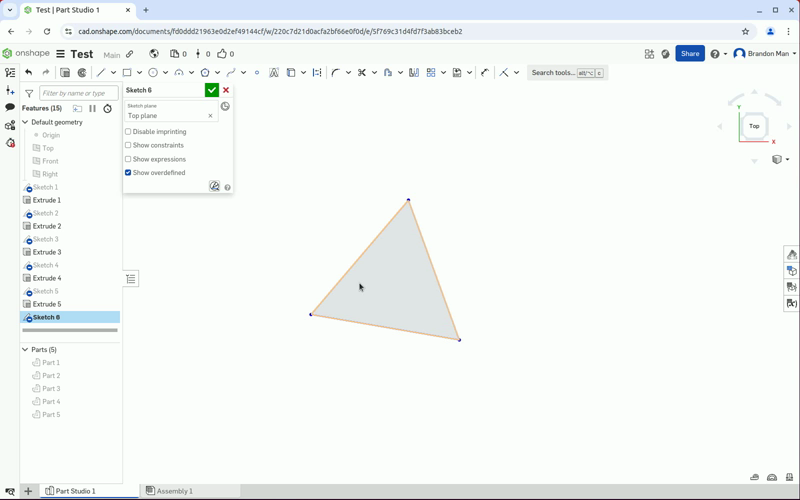
scroll(6)
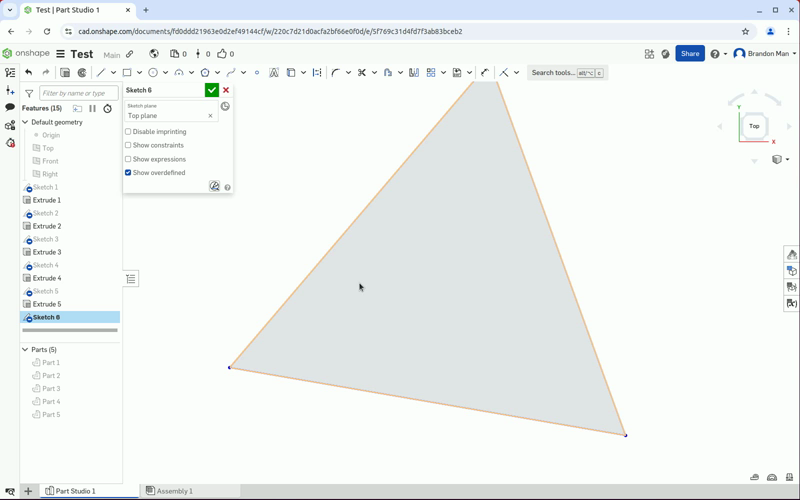
click(359, 282)
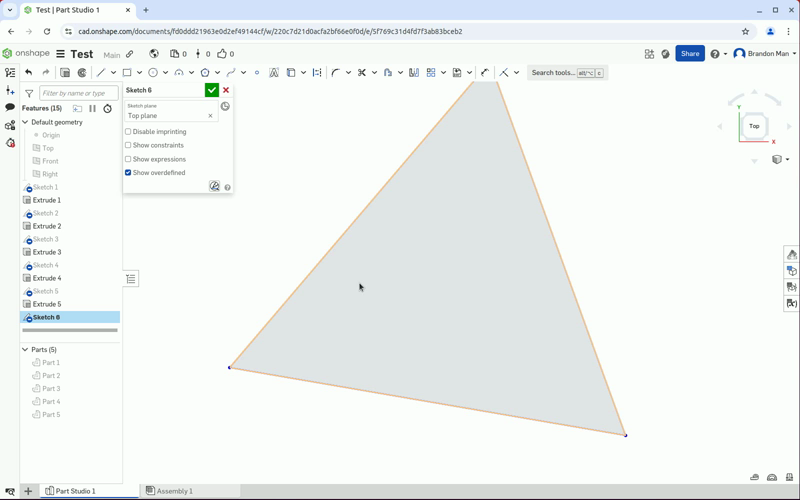
scroll(-6)
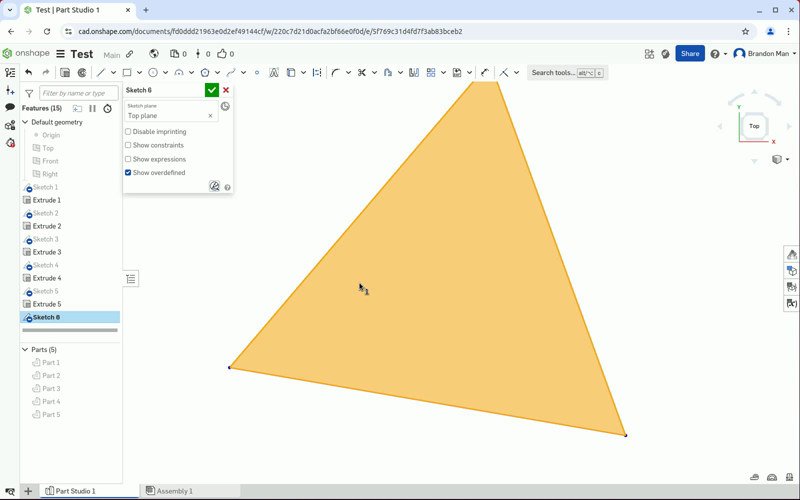
scroll(-6)
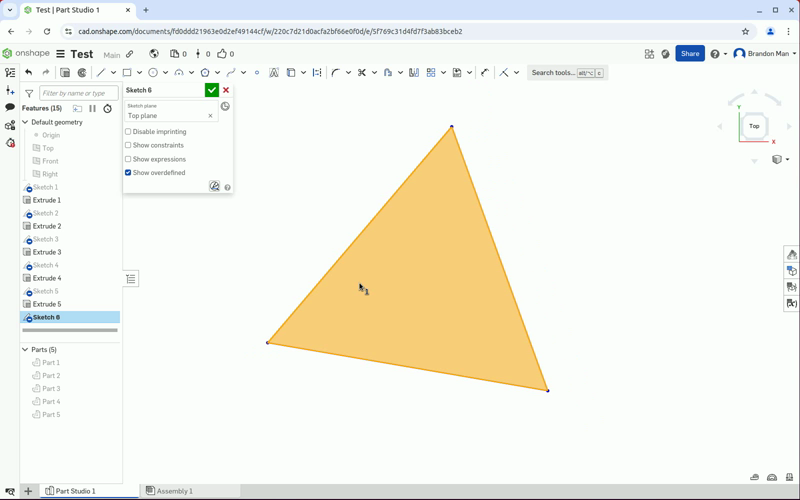
scroll(-6)
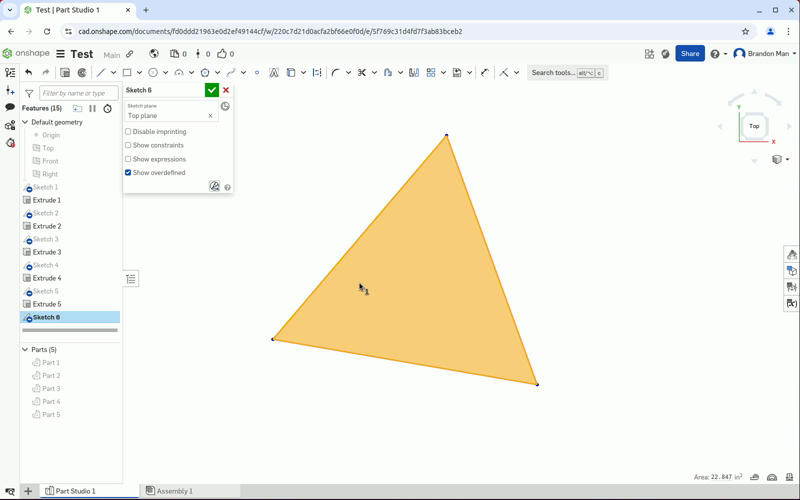
scroll(-6)
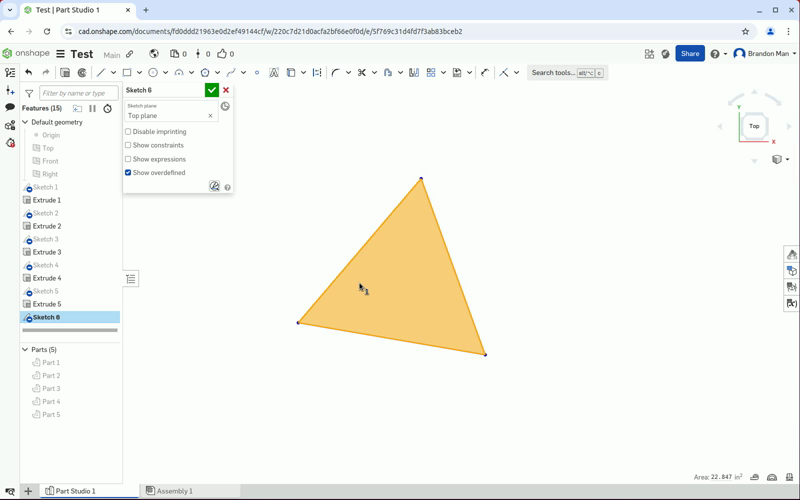
scroll(-6)
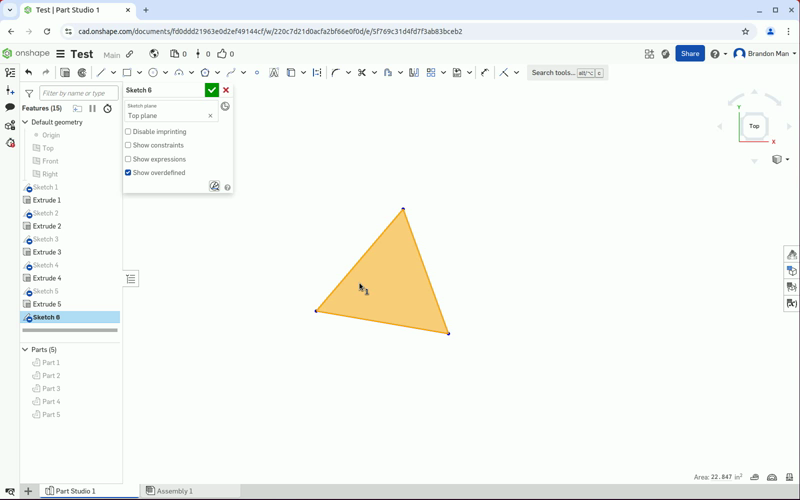
scroll(-6)
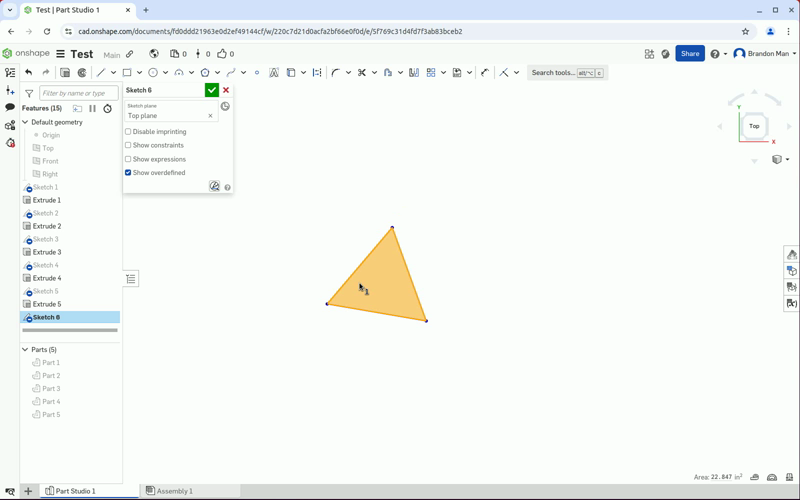
scroll(-6)
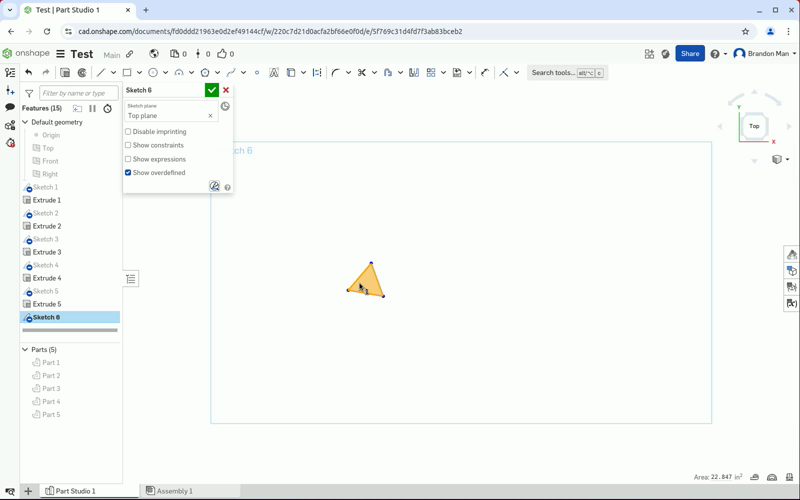
mouse_move(73, 352)
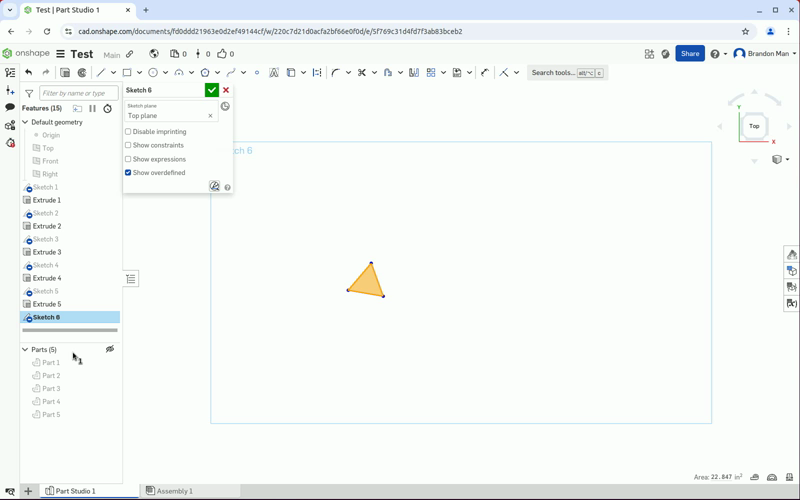
key(shift+y)
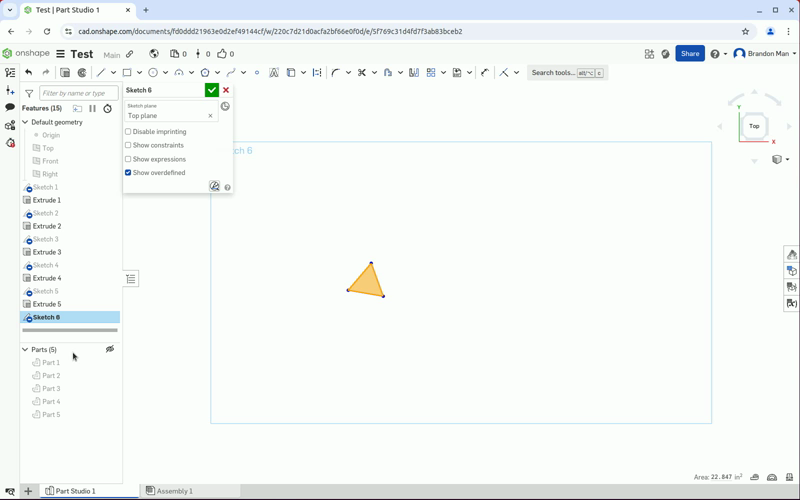
key(shift+e)
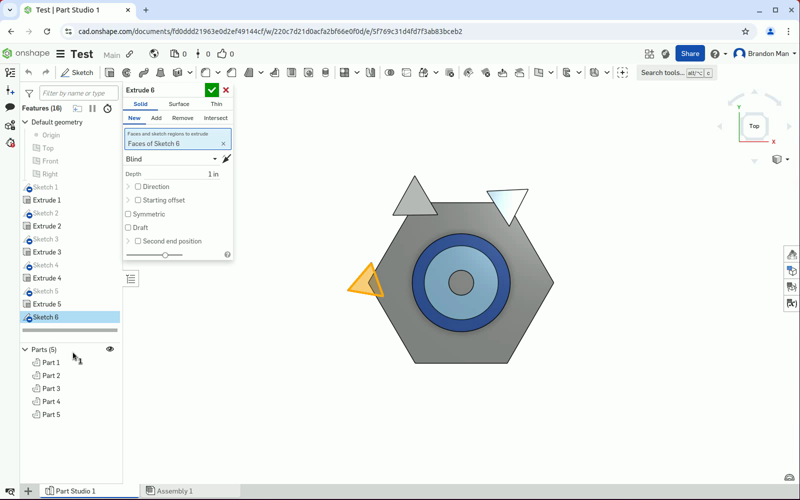
mouse_move(143, 106)
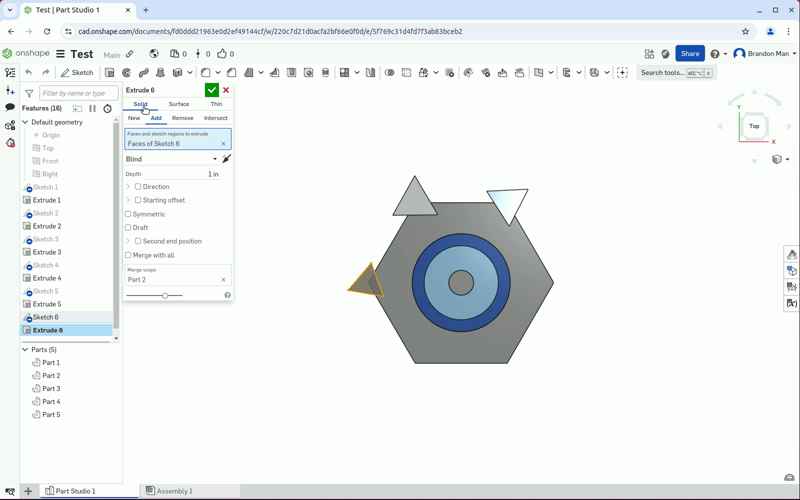
click(143, 106)
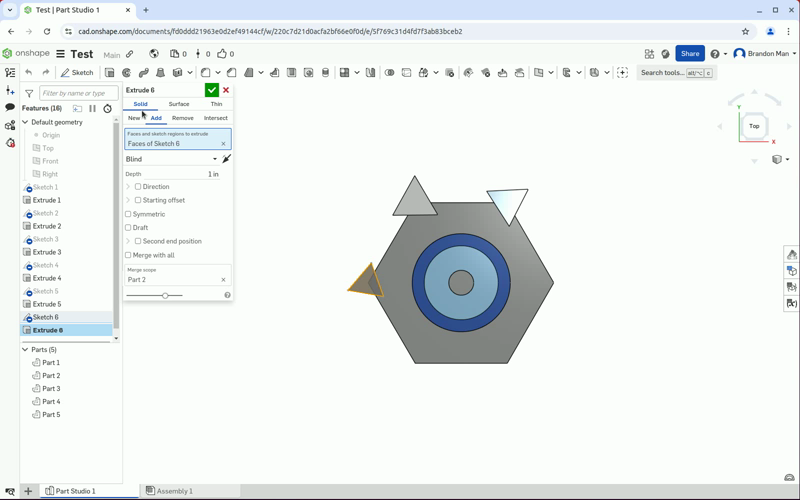
mouse_move(137, 120)
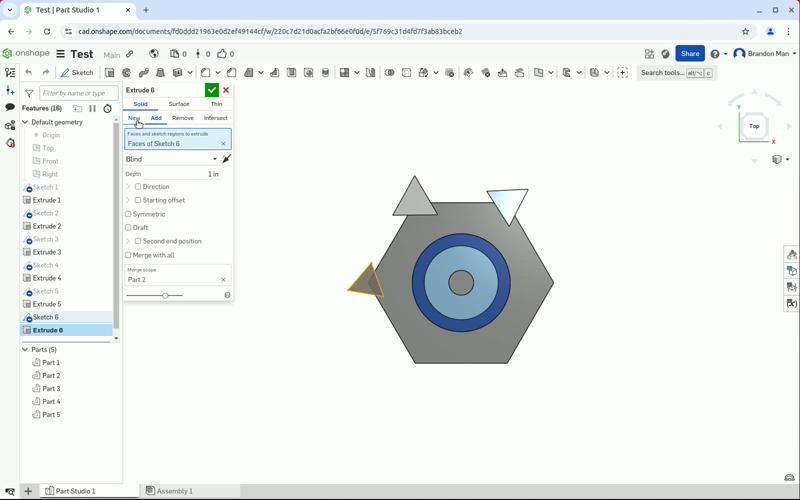
click(137, 120)
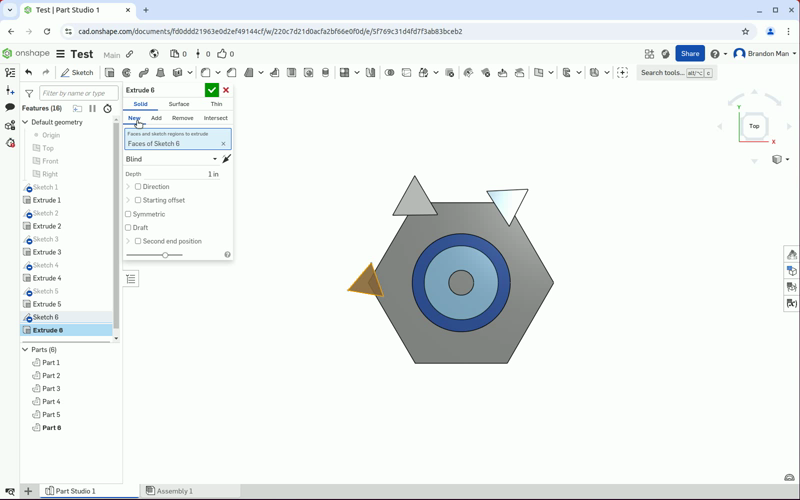
key(tab, 4)
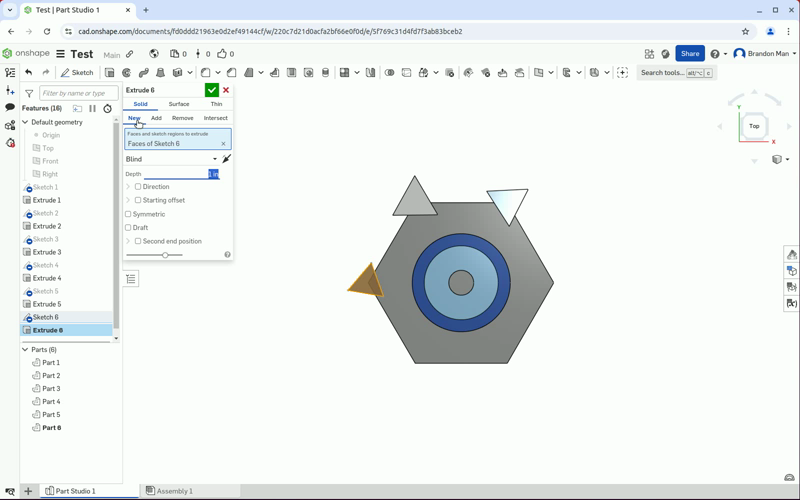
text(23.108)
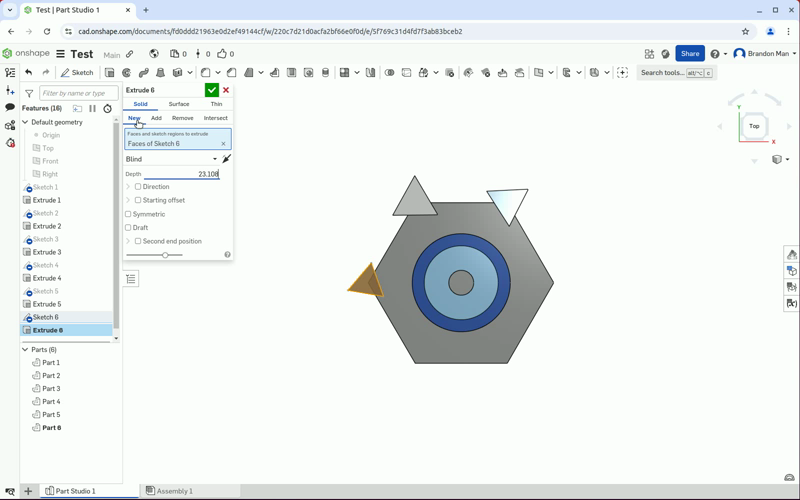
key(enter)
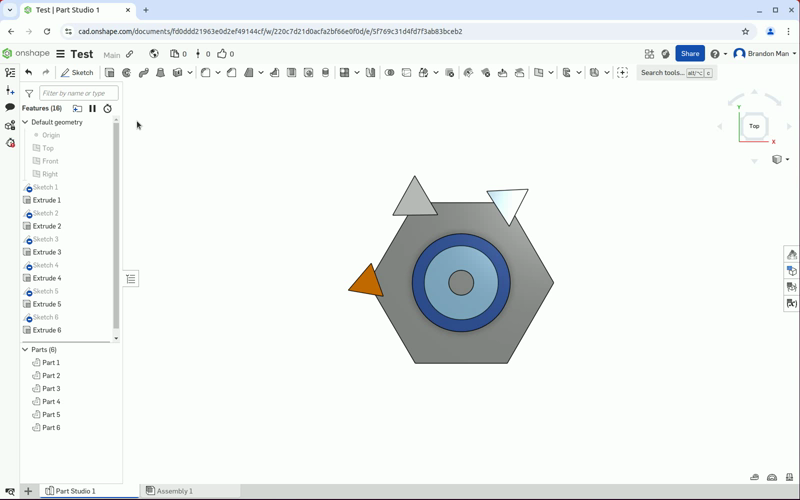
key(shift+h)
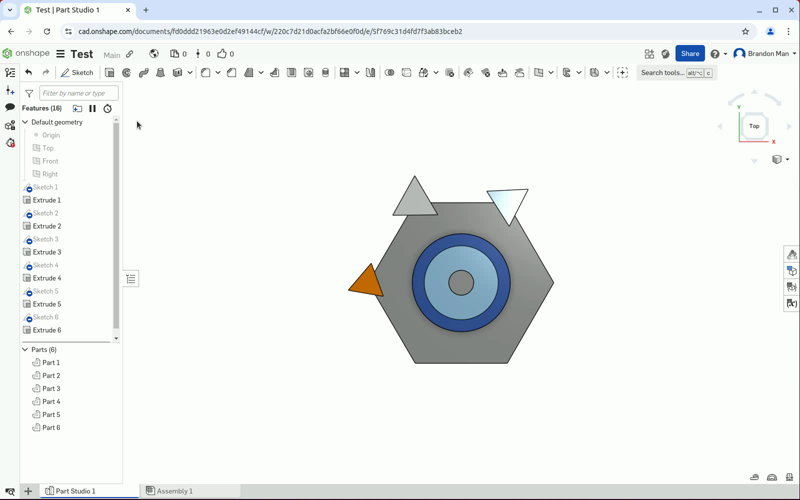
key(shift+h)
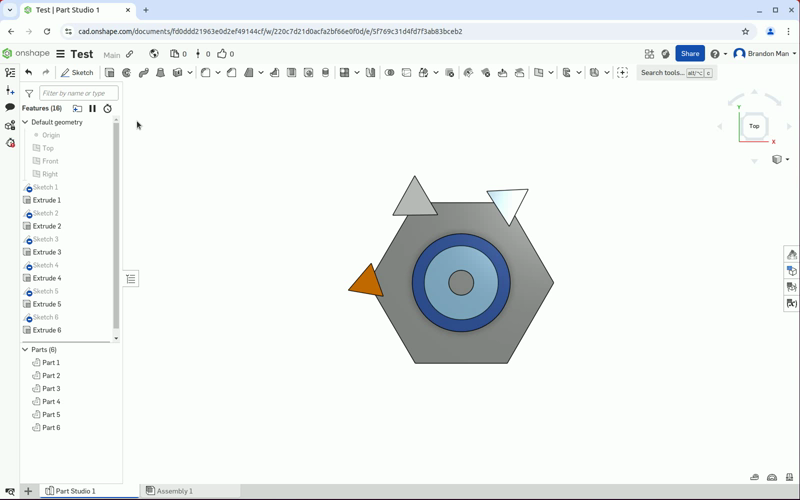
mouse_move(69, 189)
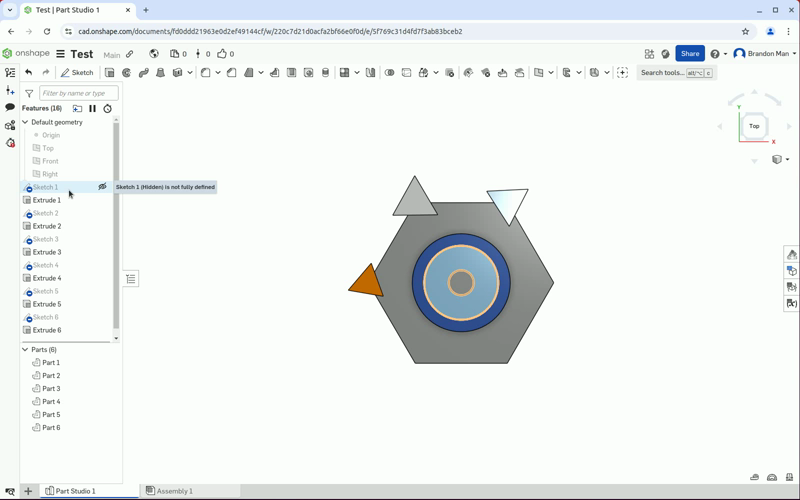
click(69, 189)
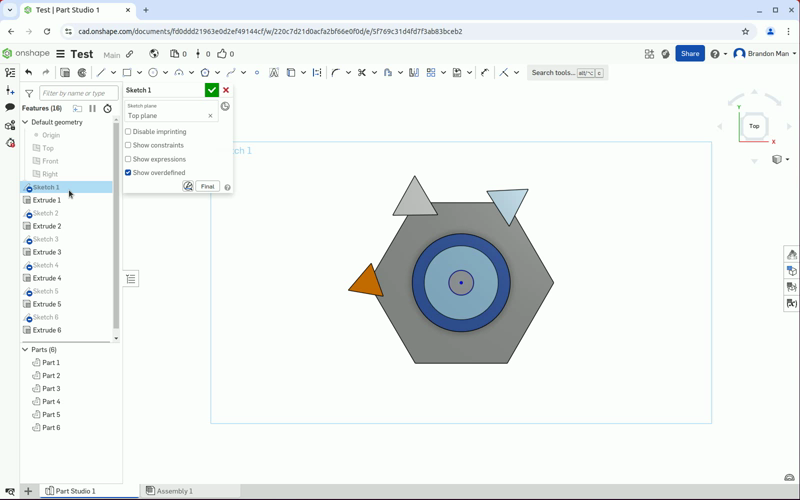
mouse_move(229, 92)
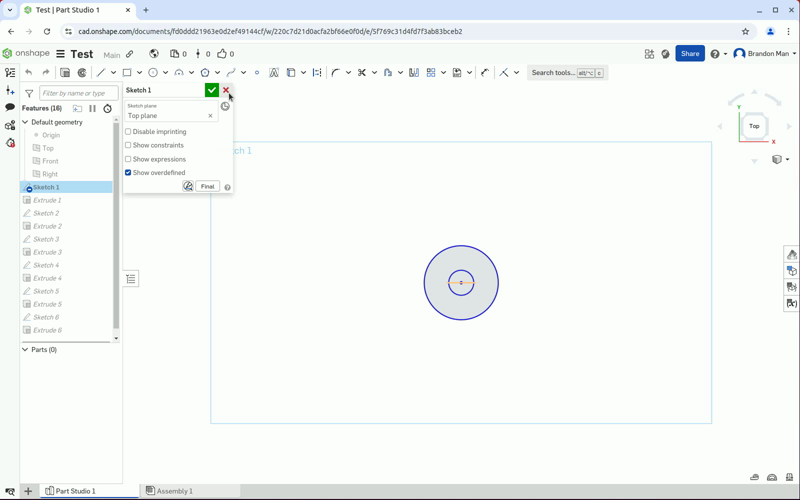
click(229, 92)
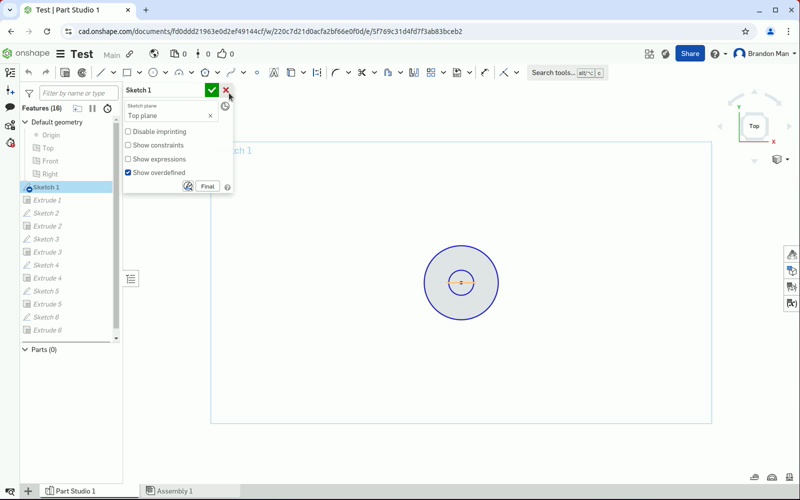
key(shift+s)
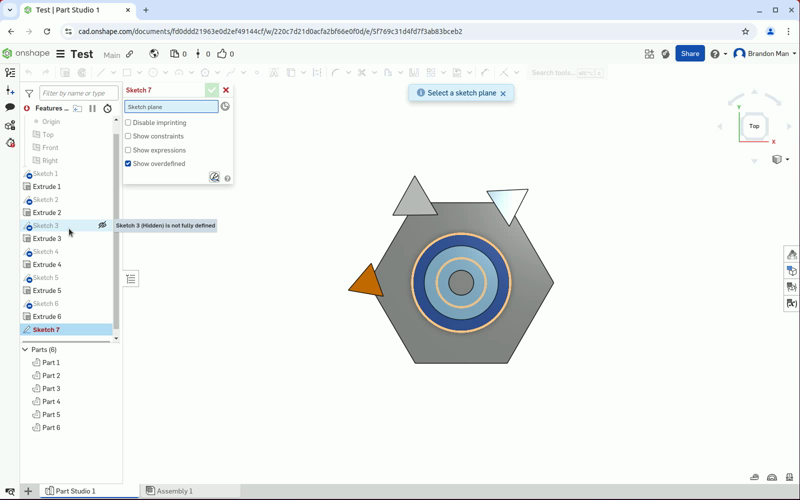
scroll(3)
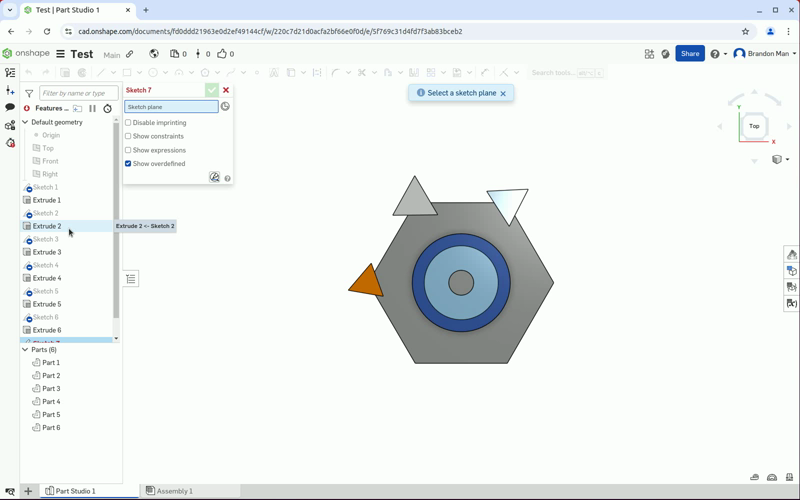
mouse_move(69, 150)
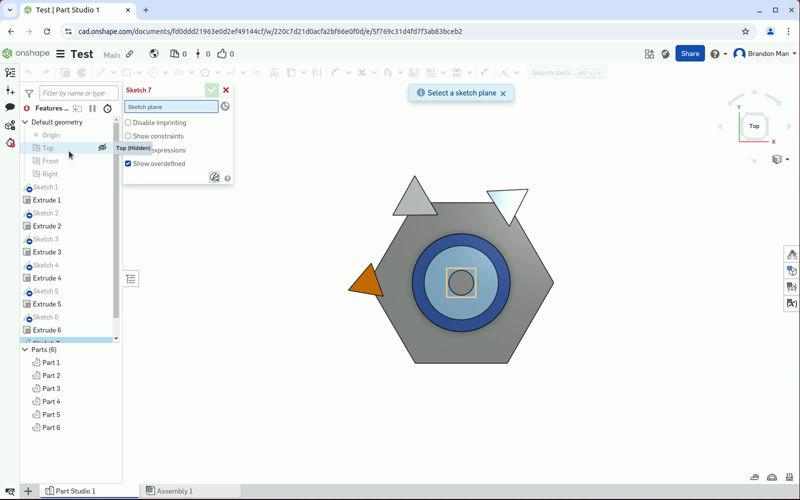
click(69, 150)
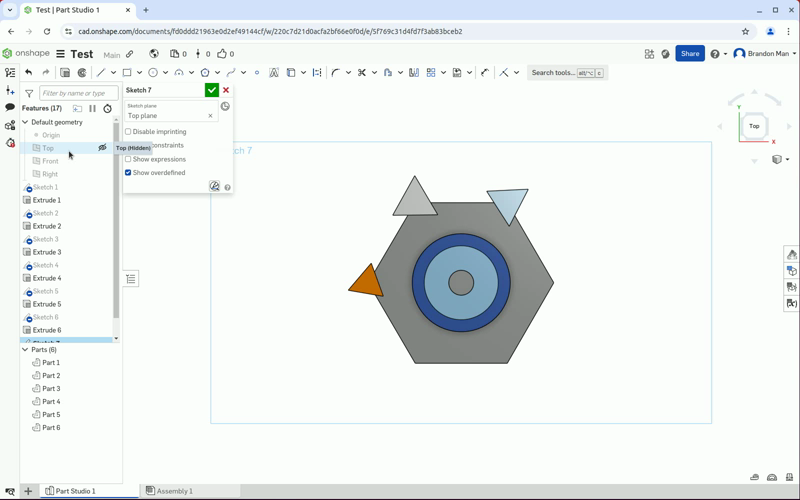
mouse_move(73, 352)
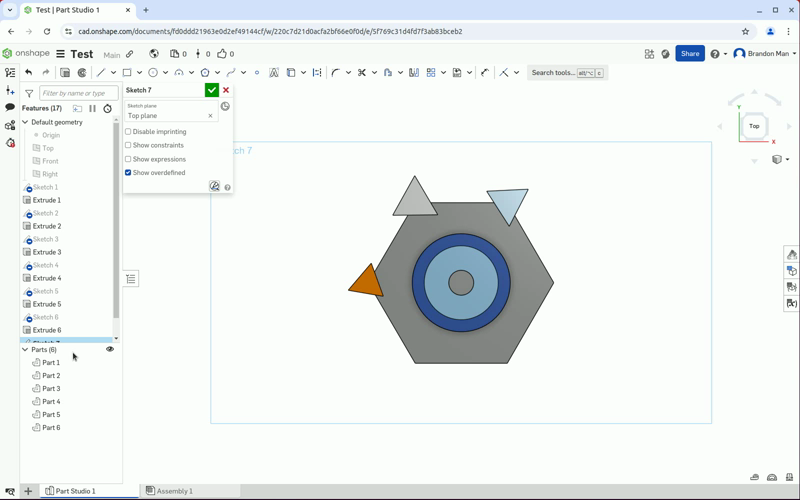
key(y)
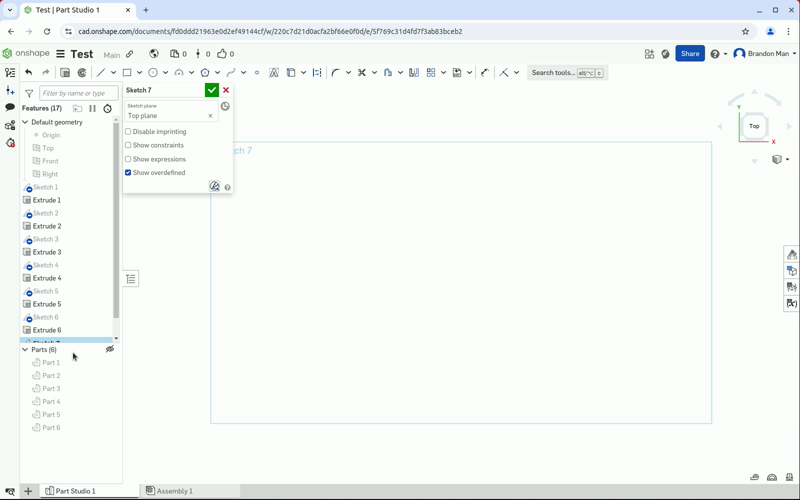
key(l)
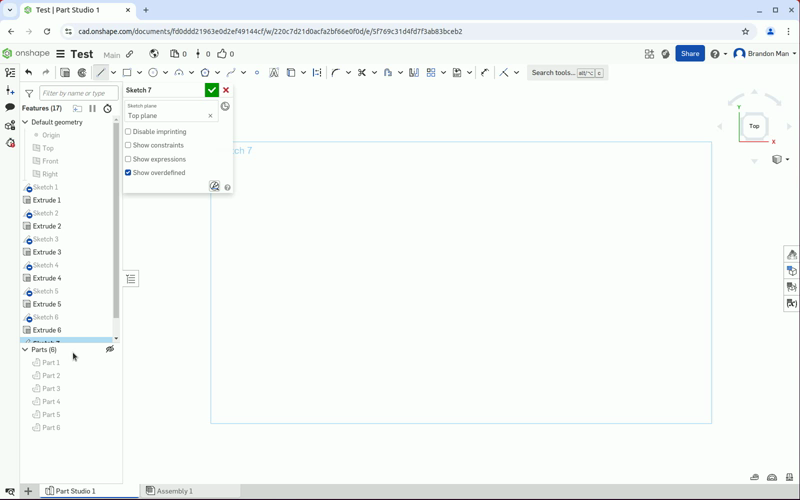
key_down(shift)
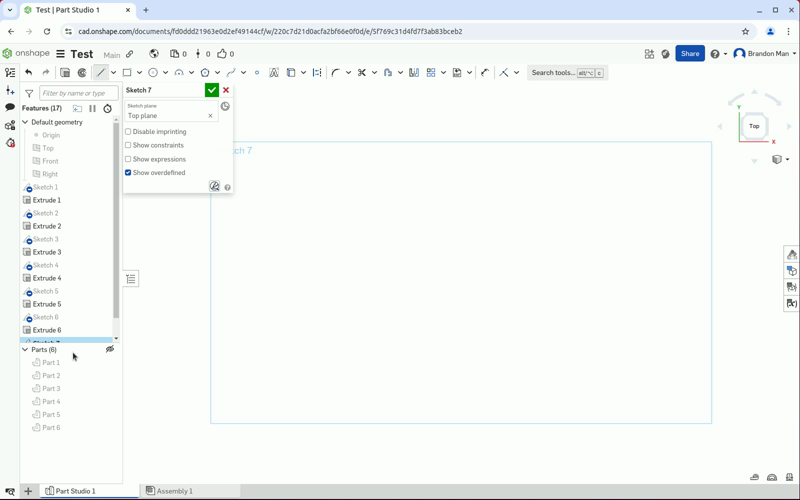
mouse_move(538, 286)
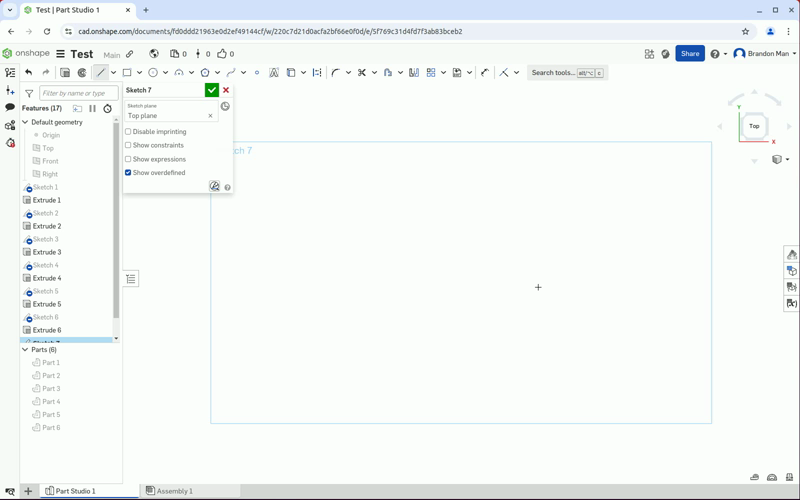
click(538, 286)
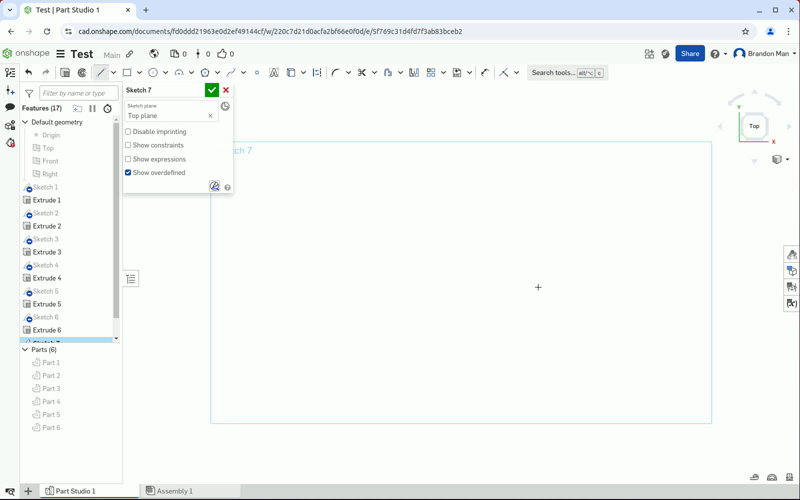
key_up(shift)
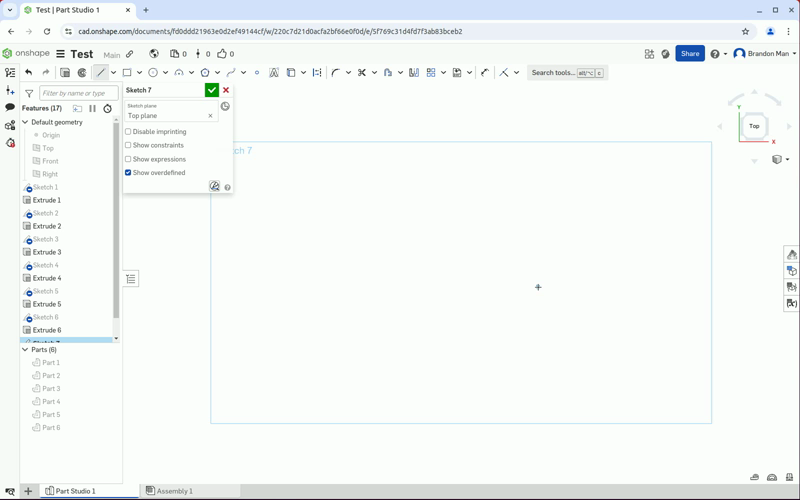
key_down(shift)
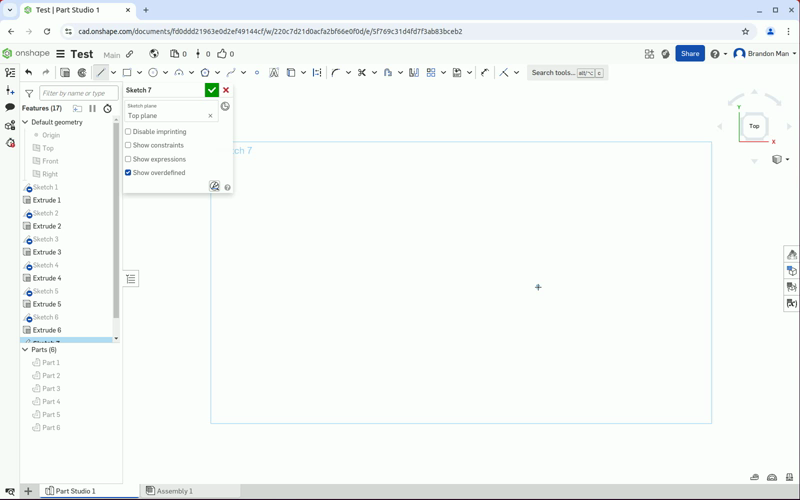
mouse_move(568, 286)
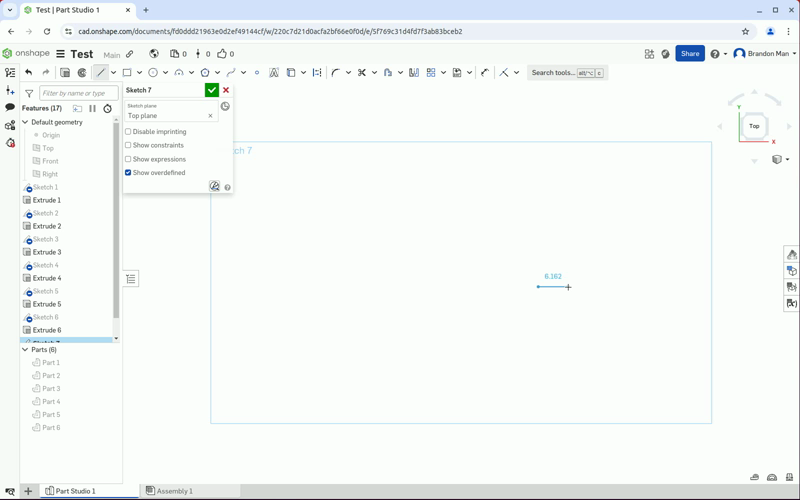
mouse_move(567, 296)
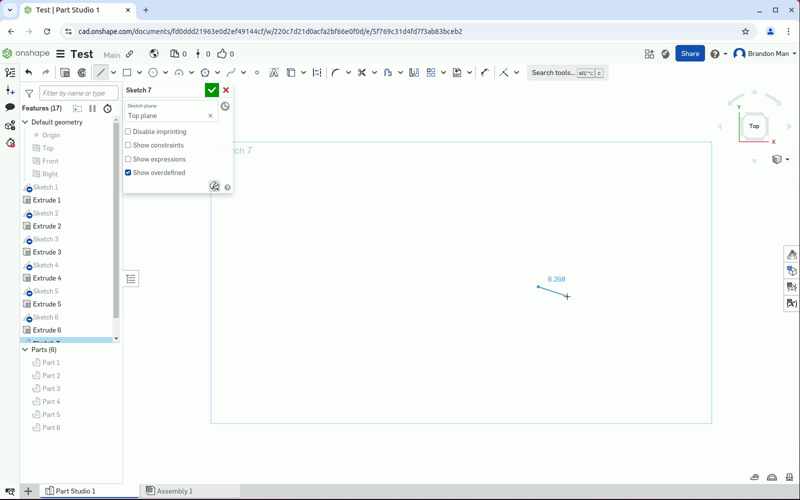
click(567, 296)
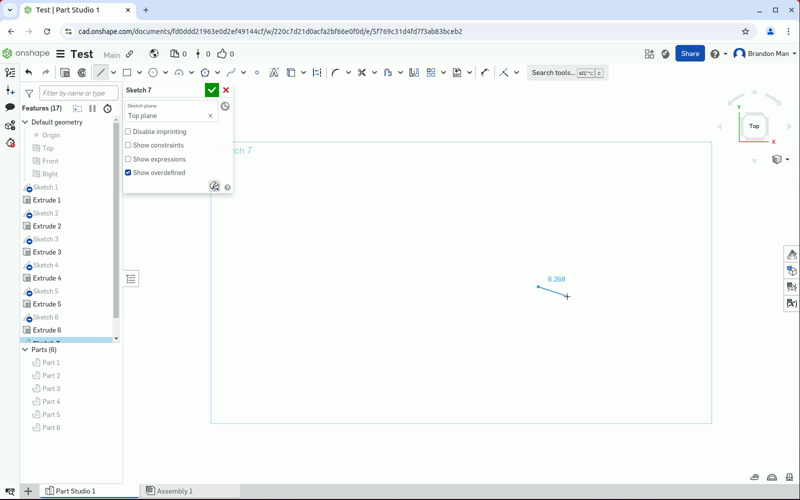
key_up(shift)
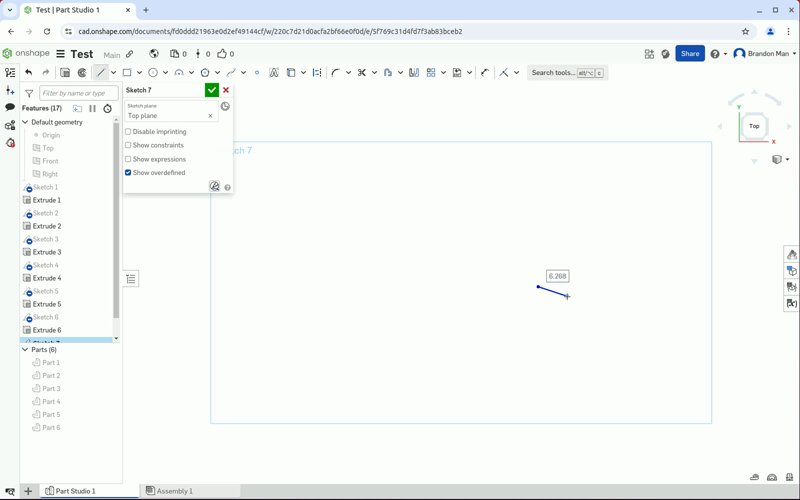
key_down(shift)
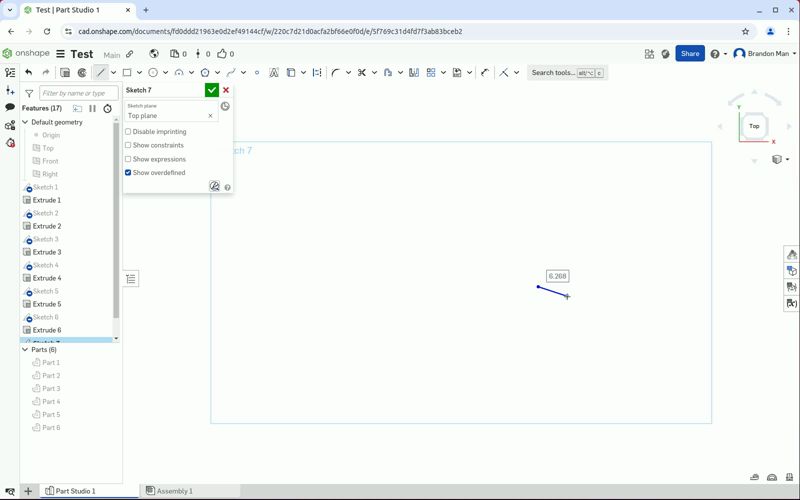
mouse_move(589, 296)
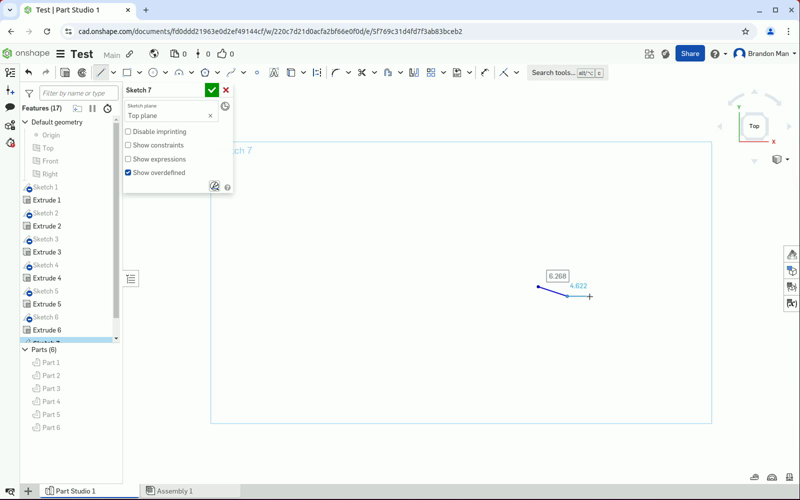
mouse_move(561, 266)
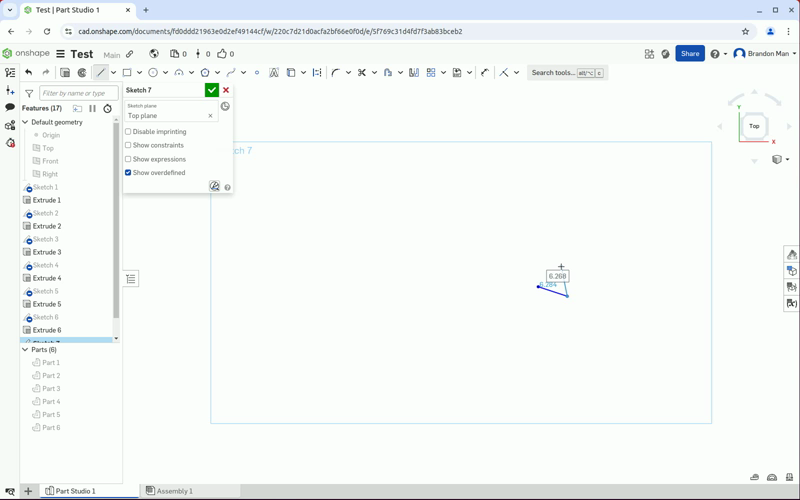
click(561, 266)
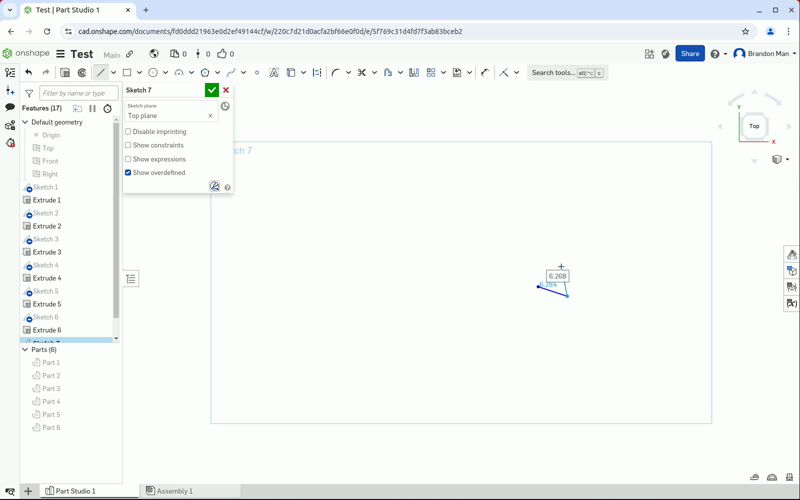
key_up(shift)
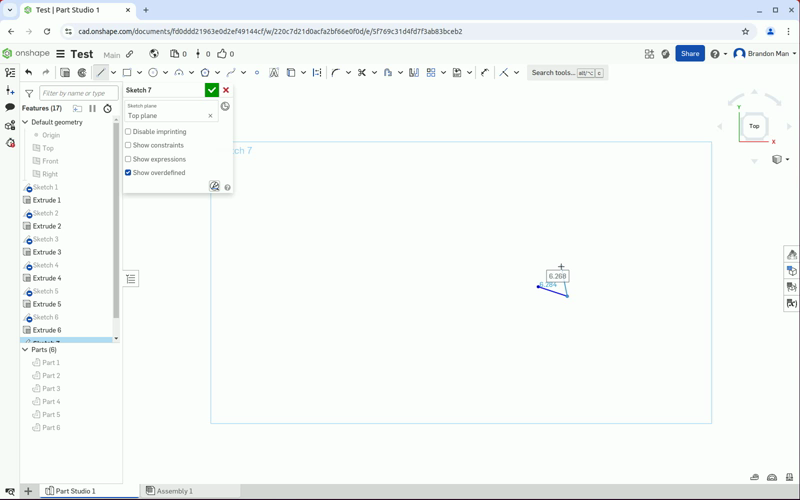
mouse_move(589, 266)
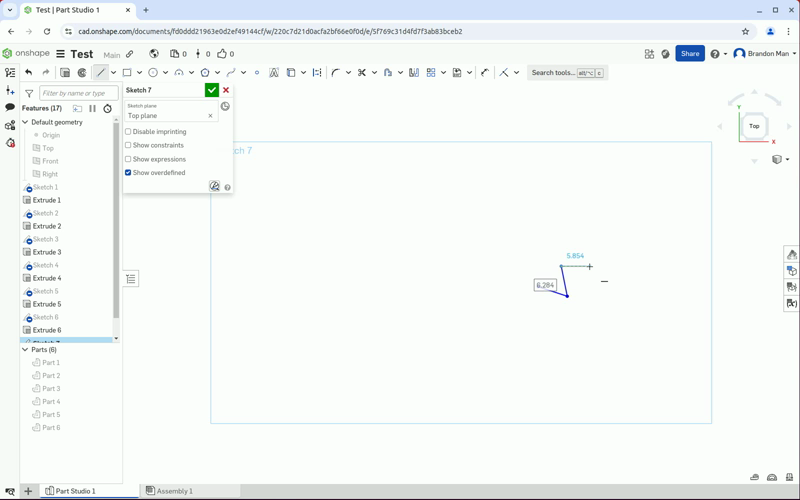
key_down(shift)
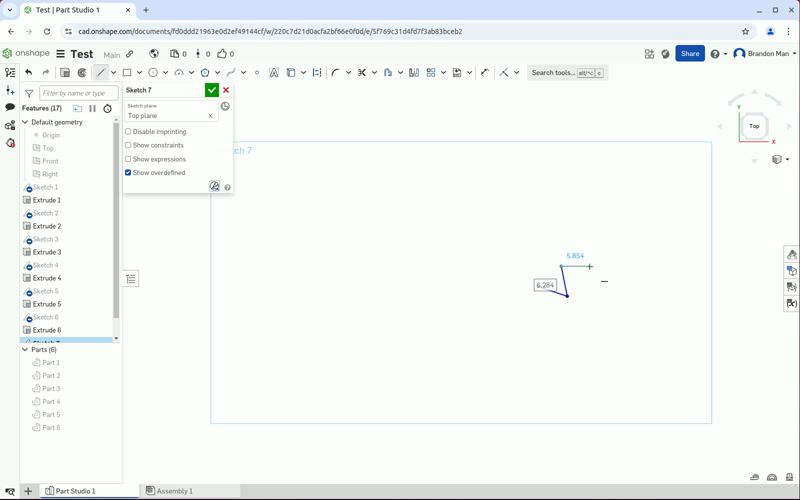
mouse_move(538, 286)
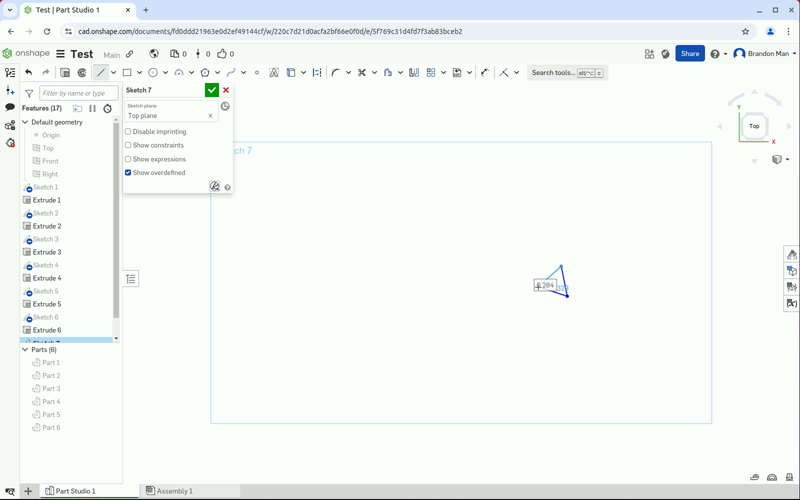
key_up(shift)
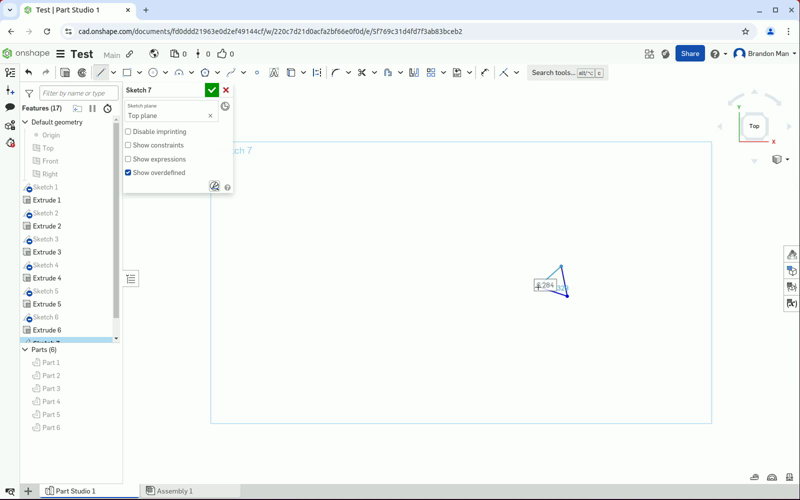
click(538, 286)
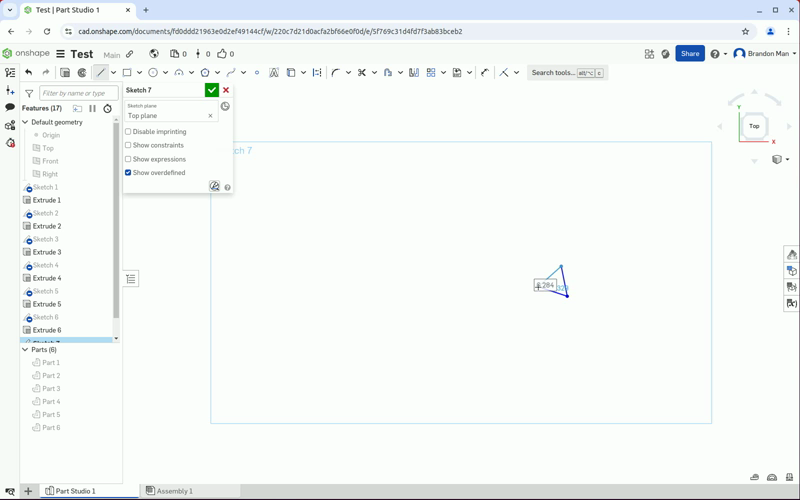
key(esc)
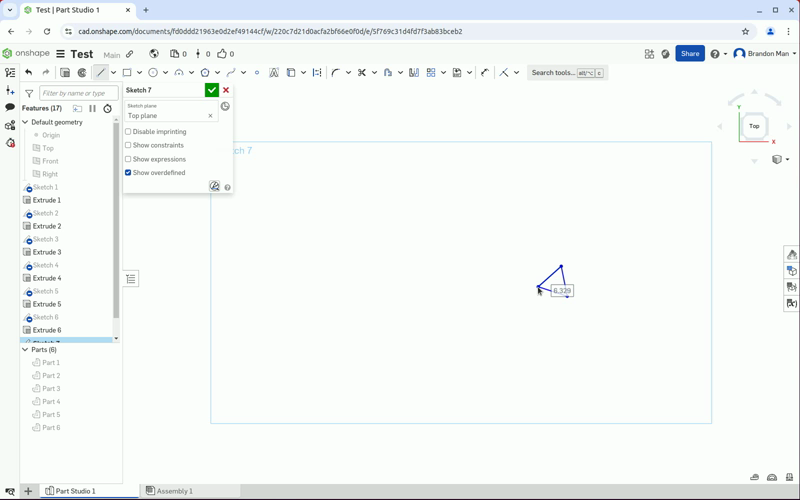
mouse_move(557, 274)
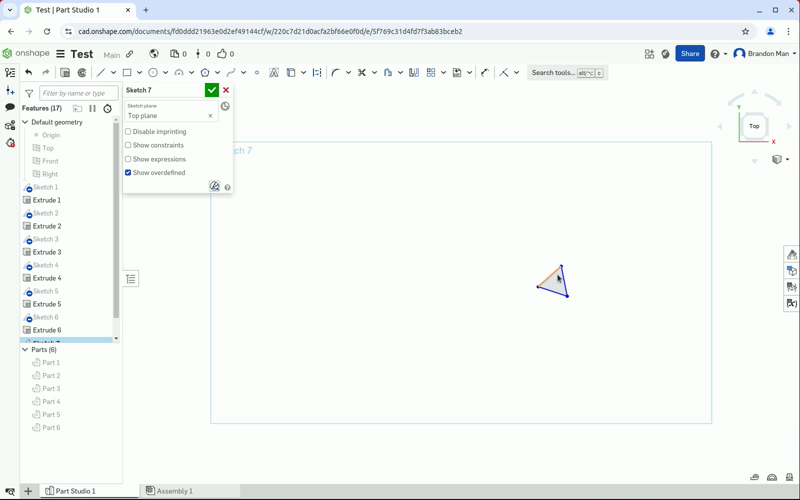
scroll(6)
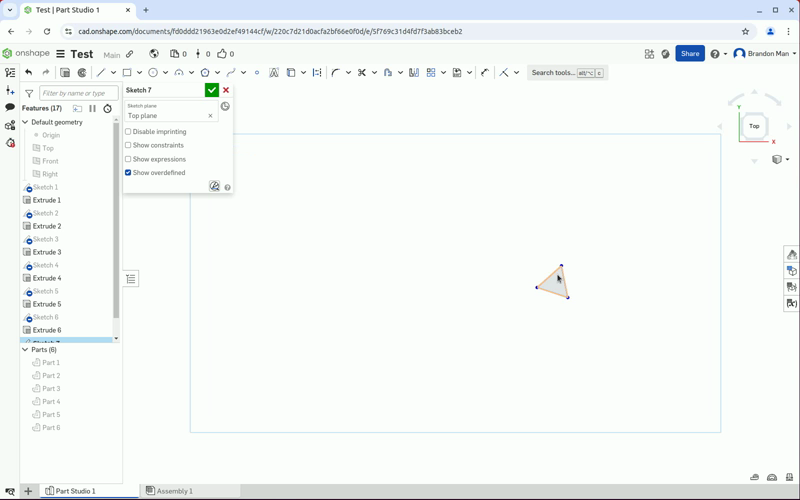
scroll(6)
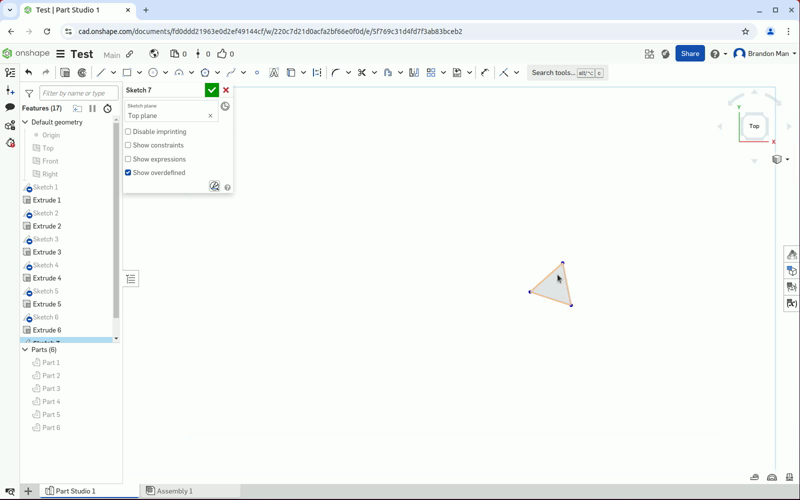
scroll(6)
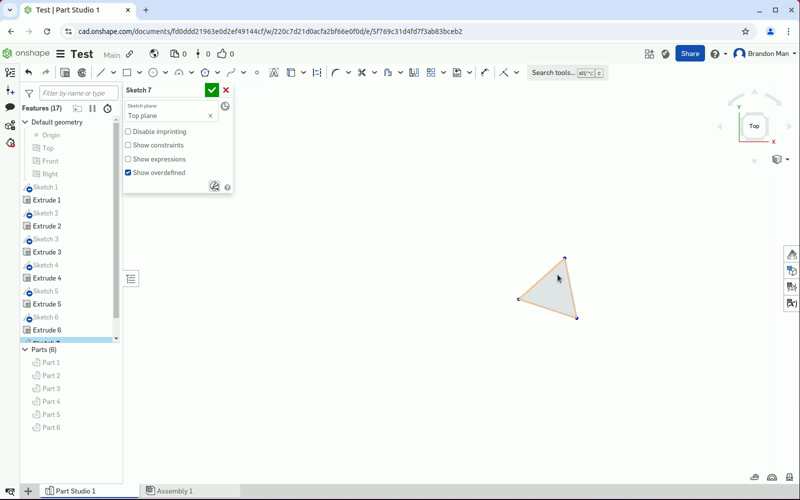
scroll(6)
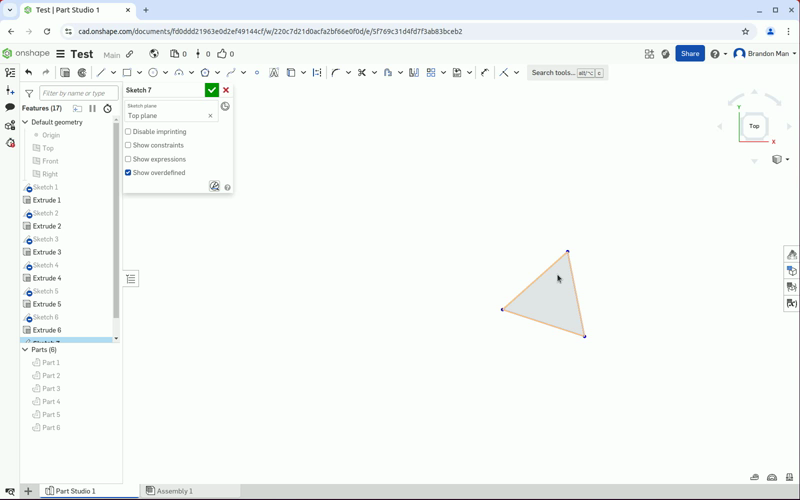
scroll(6)
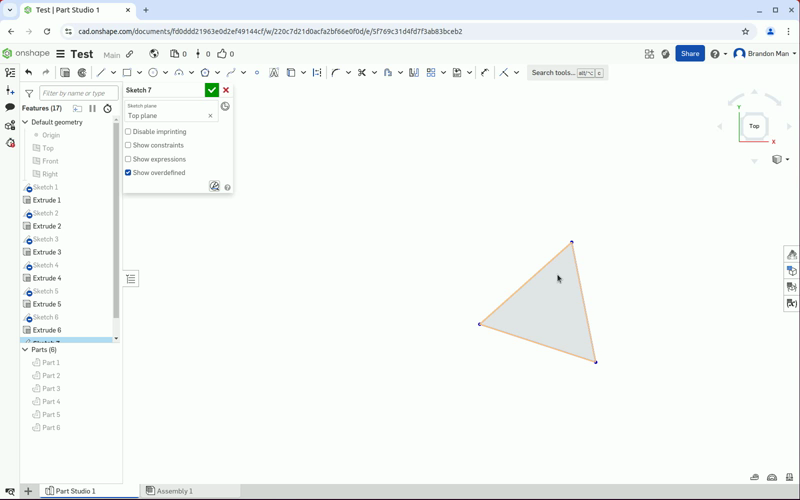
scroll(6)
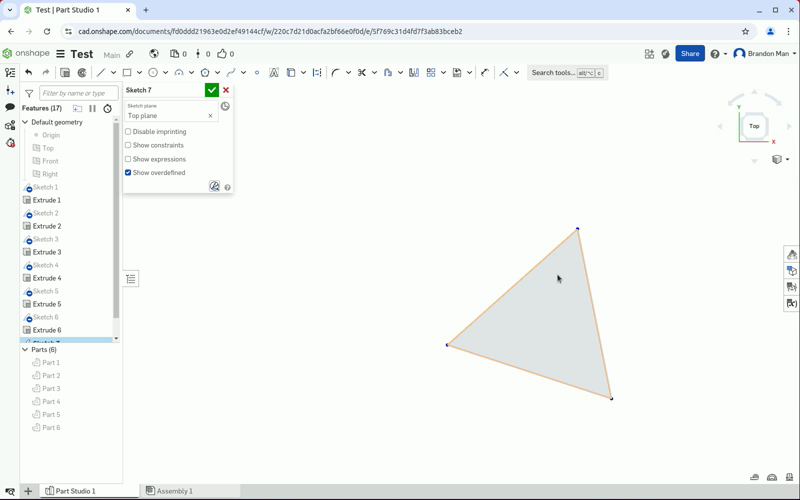
scroll(6)
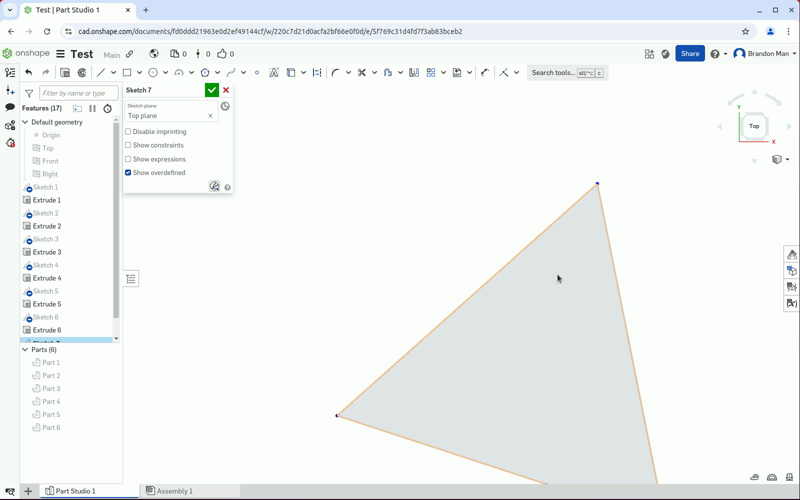
click(557, 274)
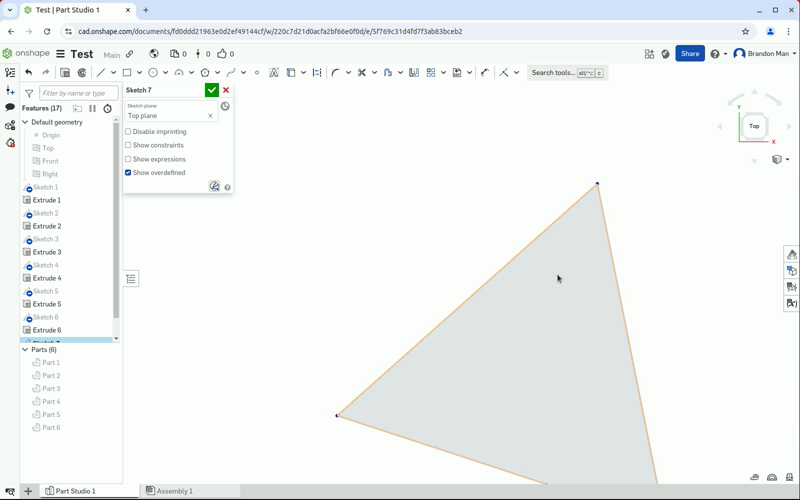
scroll(-6)
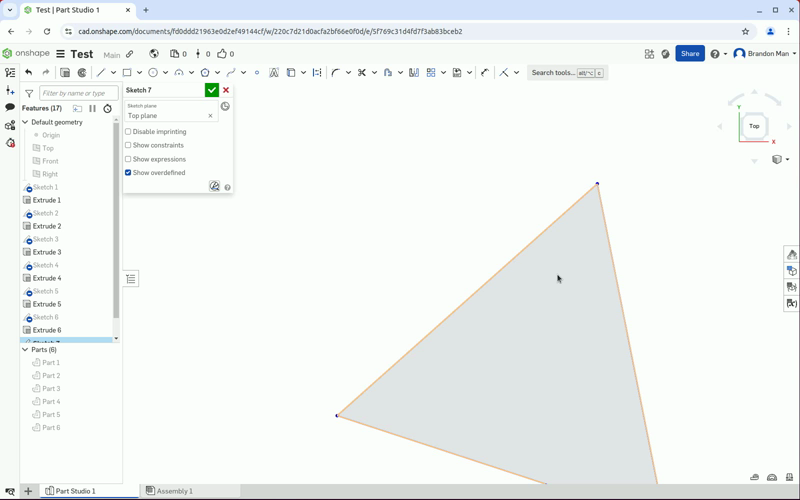
scroll(-6)
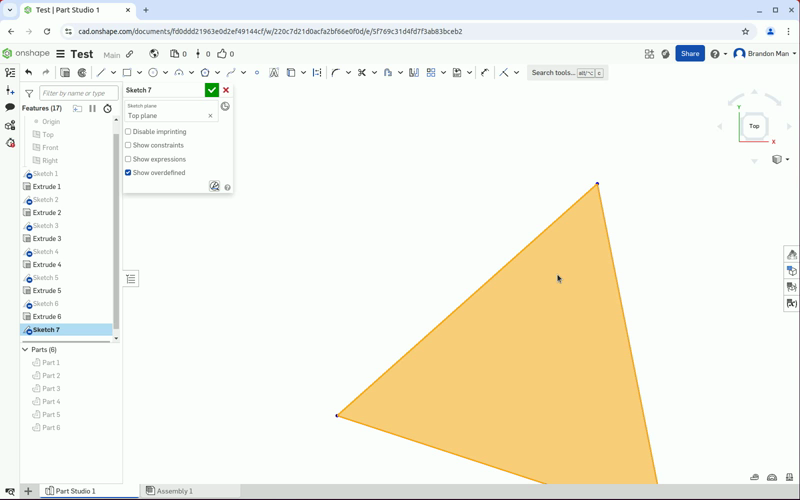
scroll(-6)
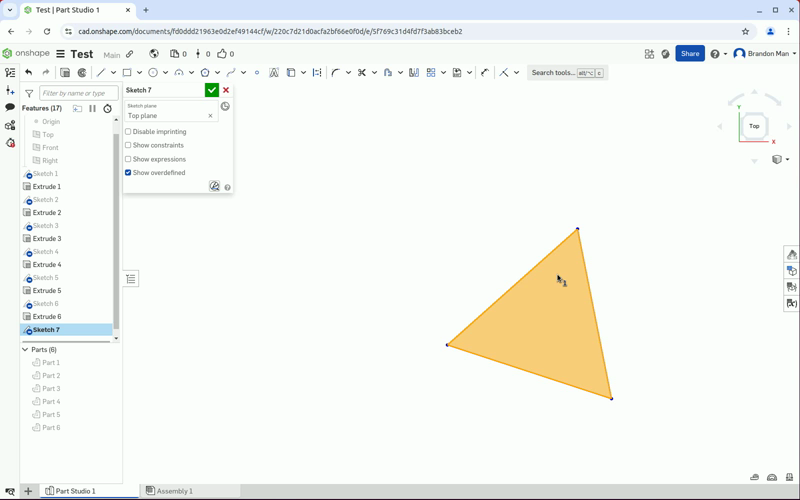
scroll(-6)
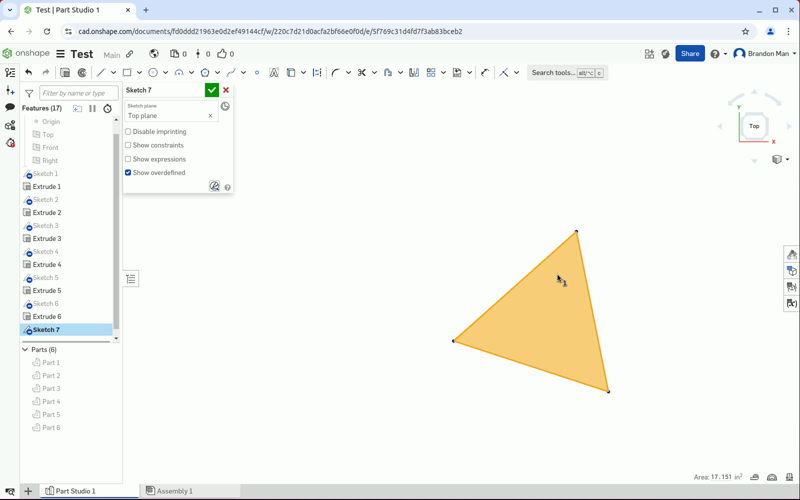
scroll(-6)
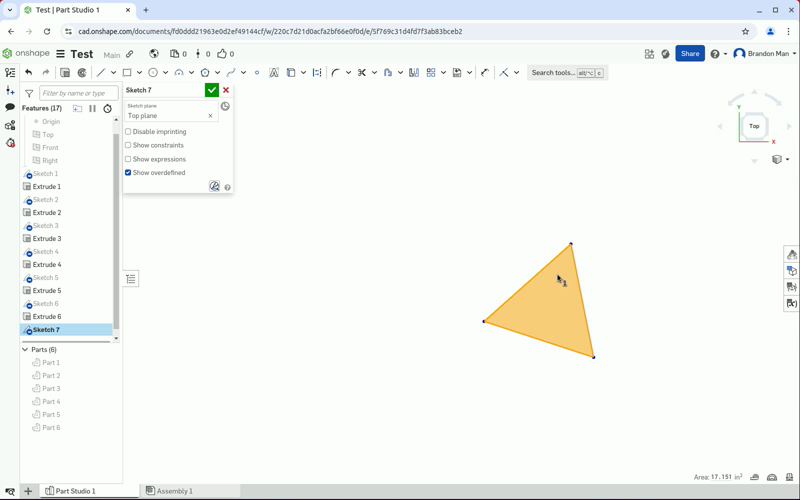
scroll(-6)
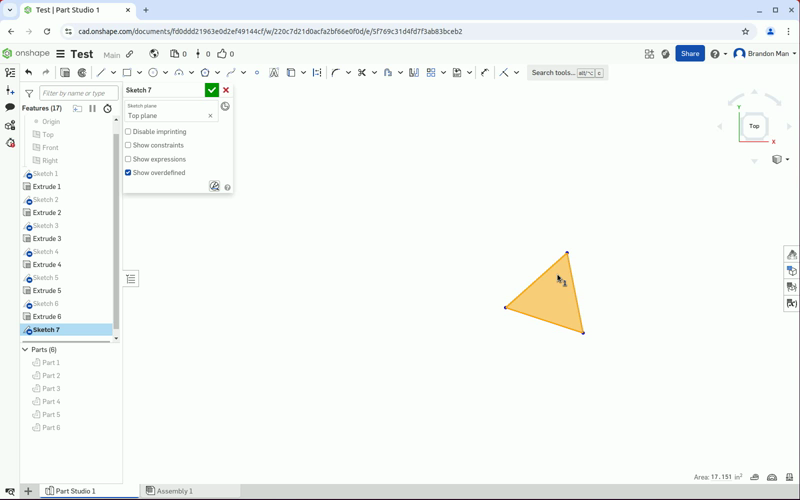
scroll(-6)
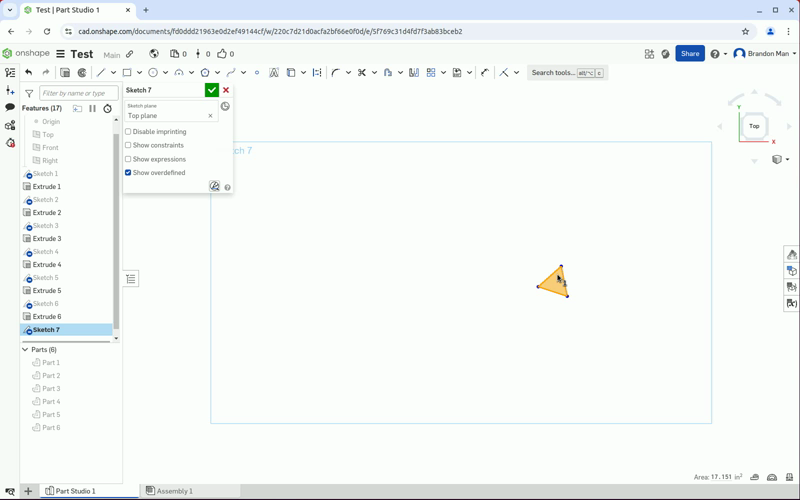
mouse_move(73, 352)
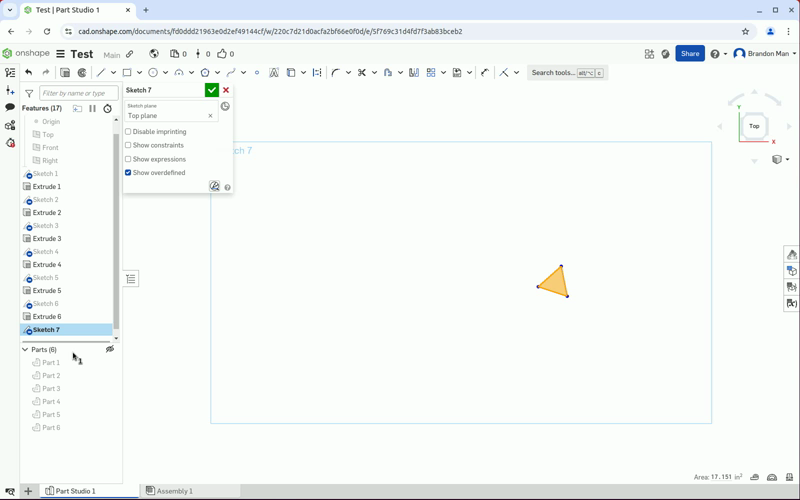
key(shift+y)
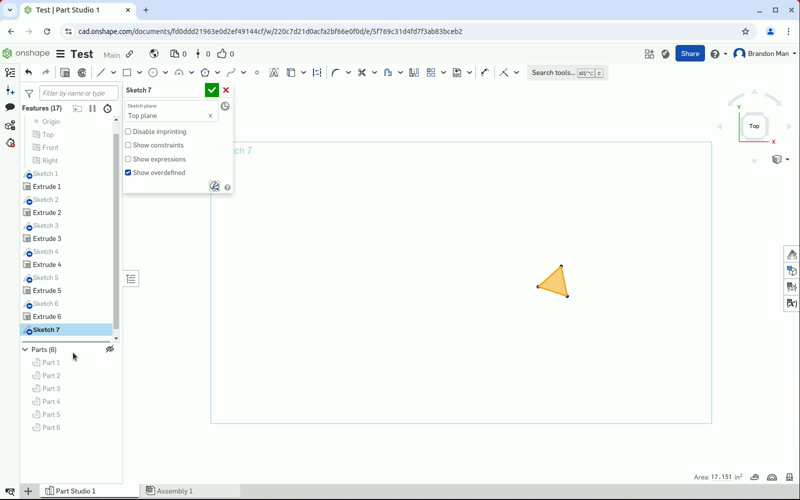
key(shift+e)
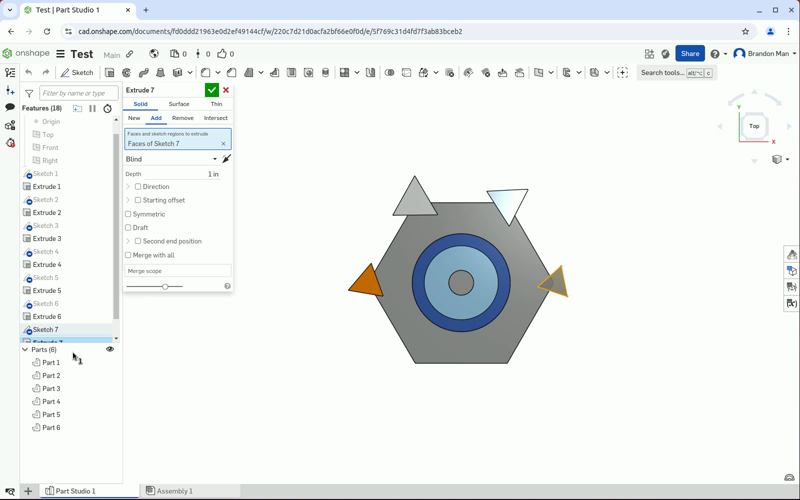
mouse_move(143, 106)
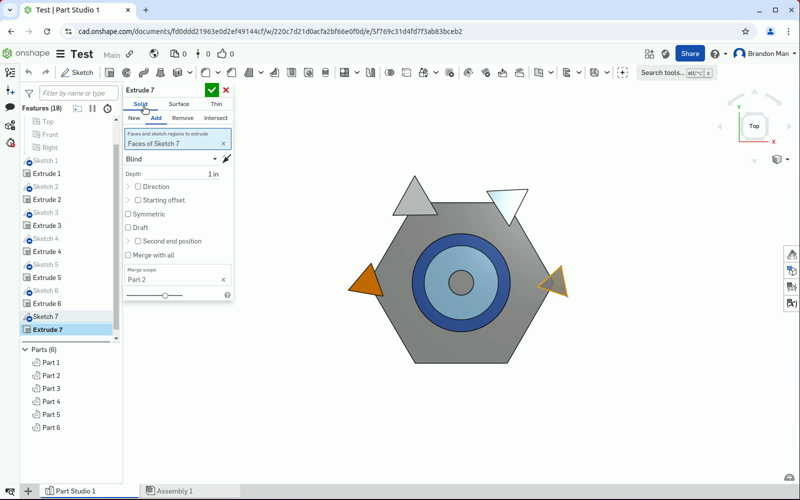
click(143, 106)
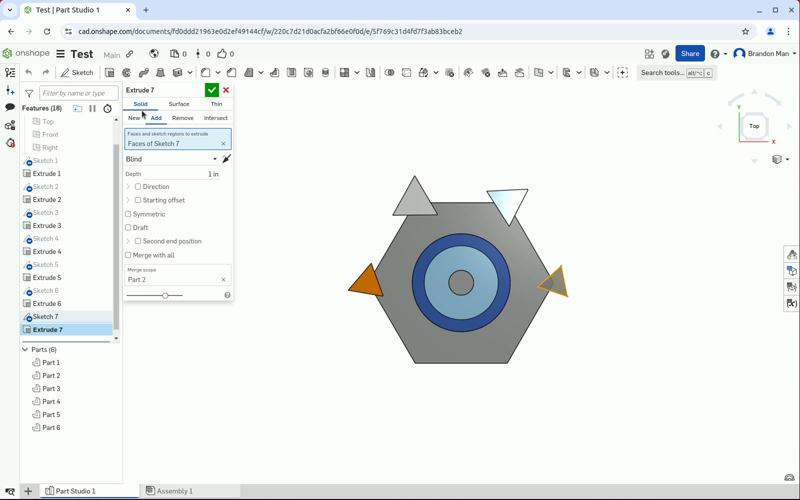
mouse_move(137, 120)
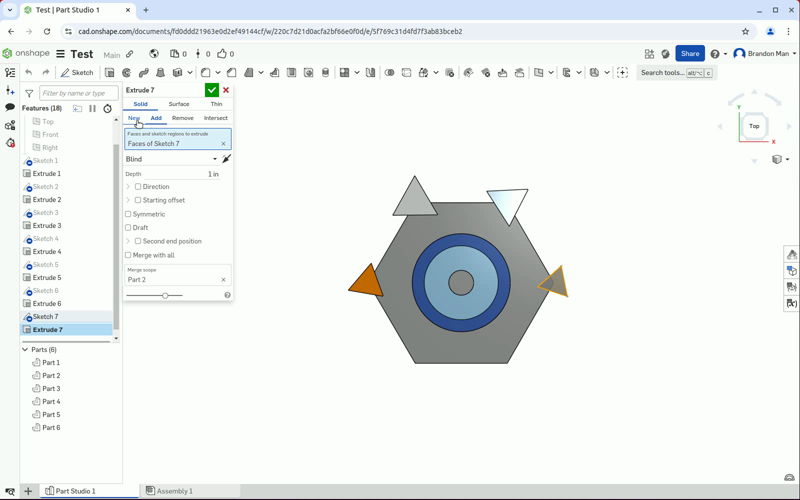
click(137, 120)
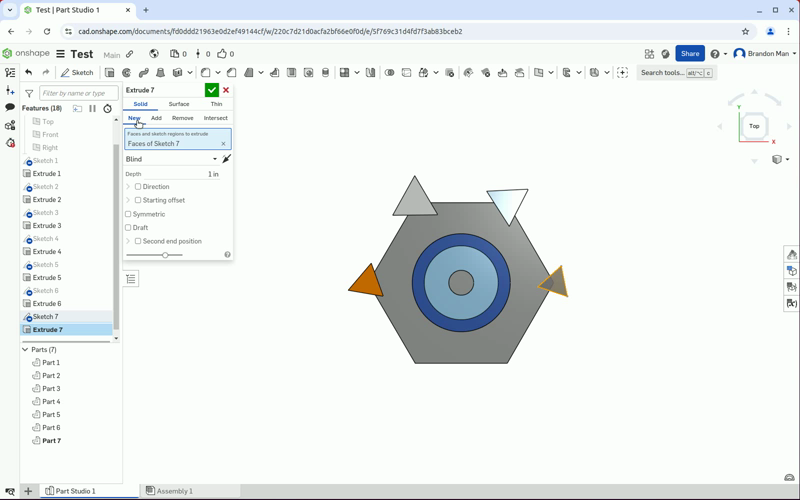
key(tab, 4)
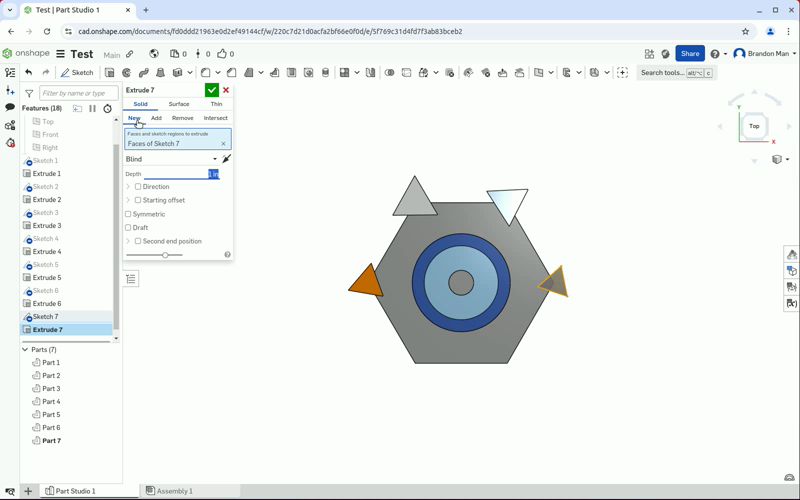
text(22.868)
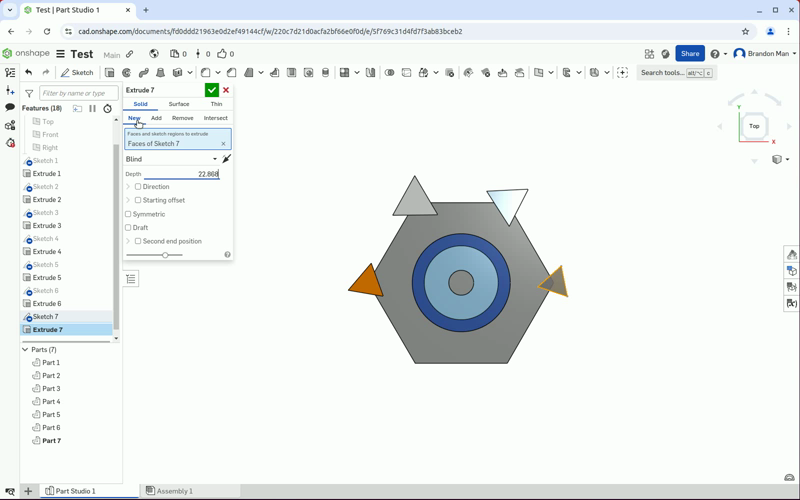
key(enter)
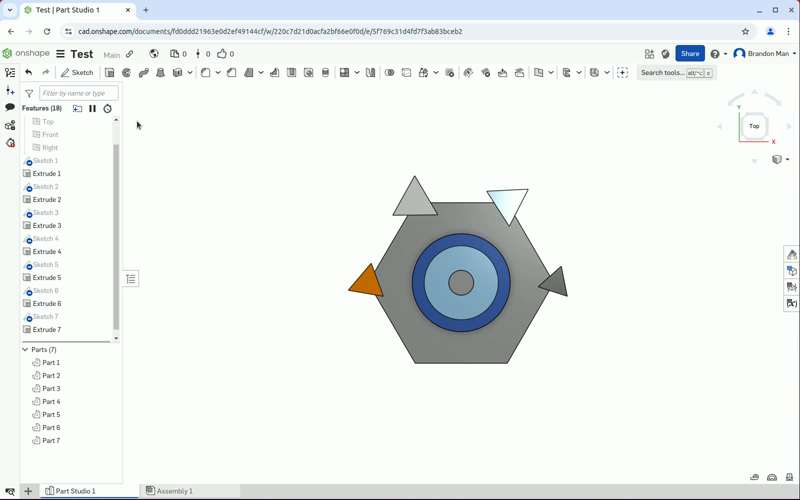
key(shift+h)
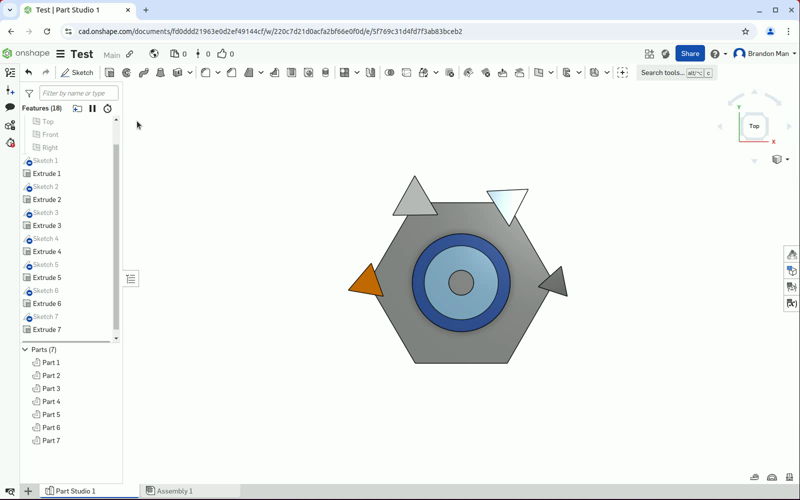
key(shift+h)
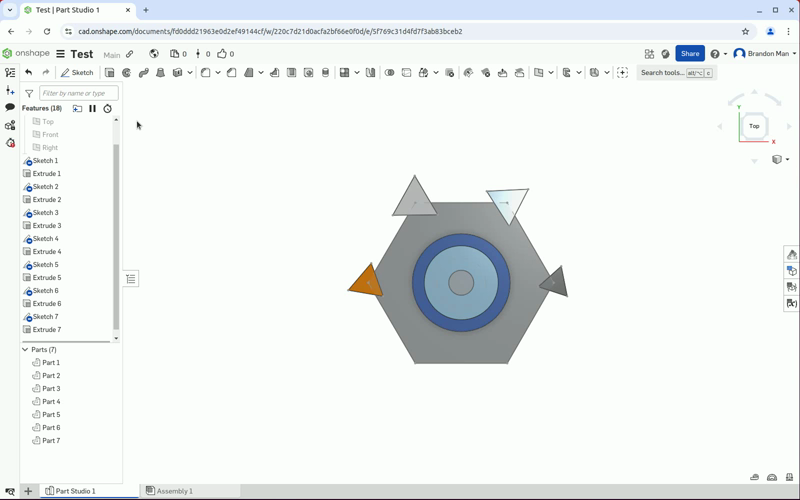
key(shift+7)
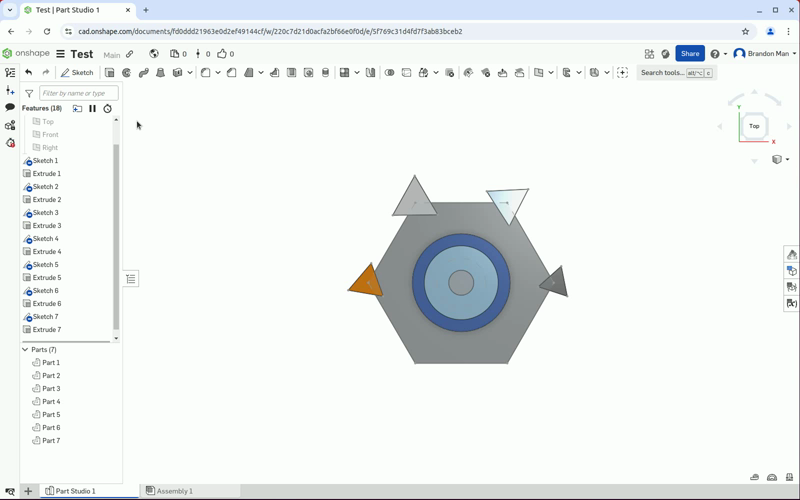
key(up, 3)
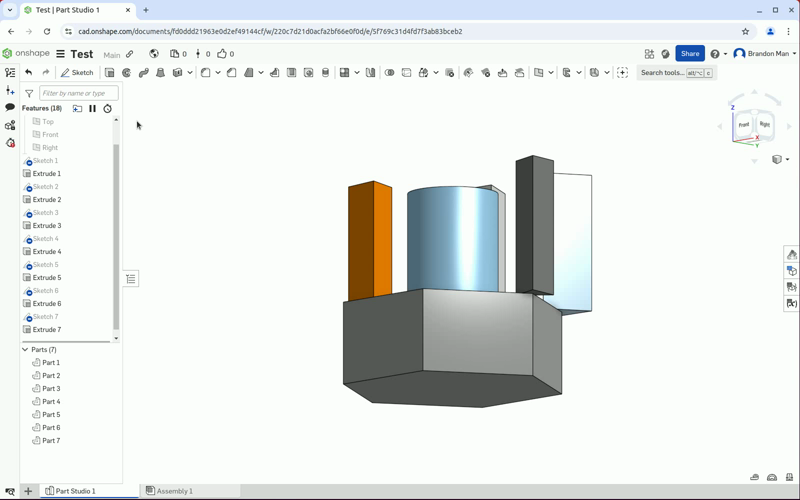
key(left, 3)
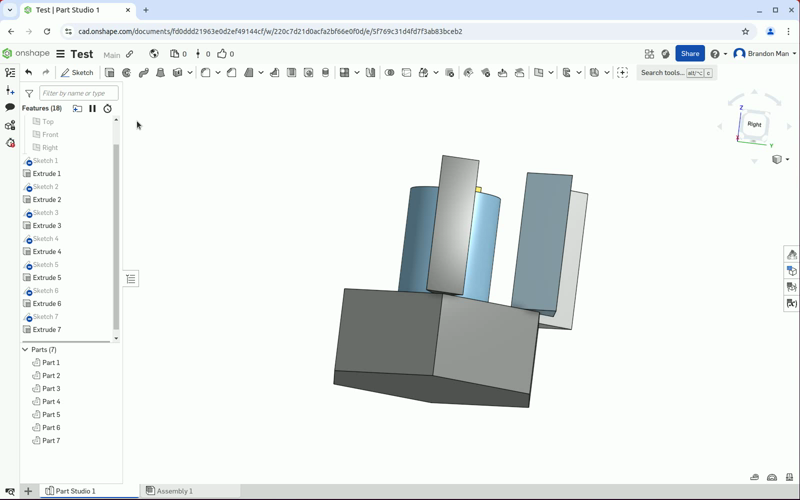
key(right, 3)
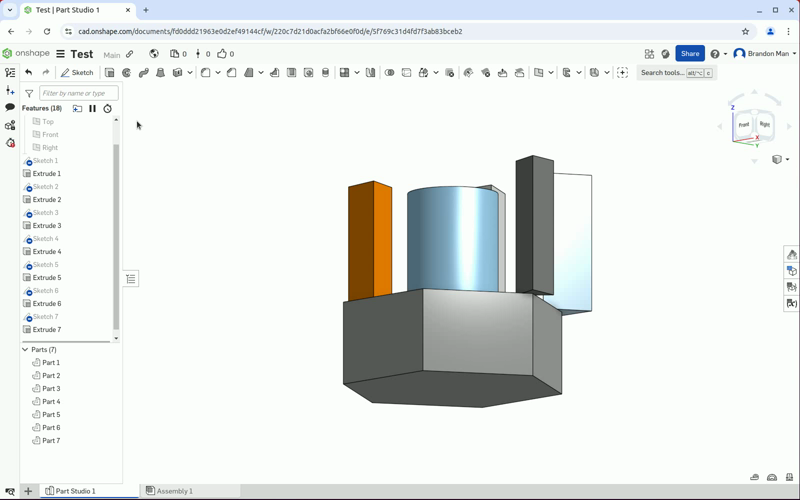
key(down, 3)
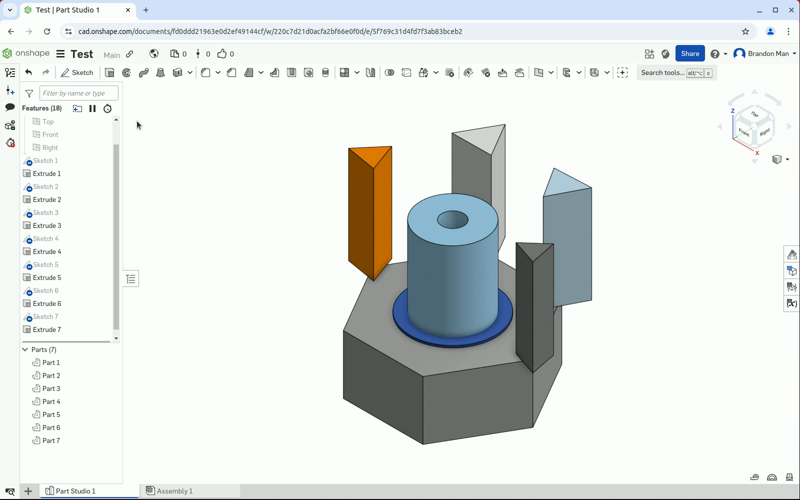
mouse_move(69, 163)
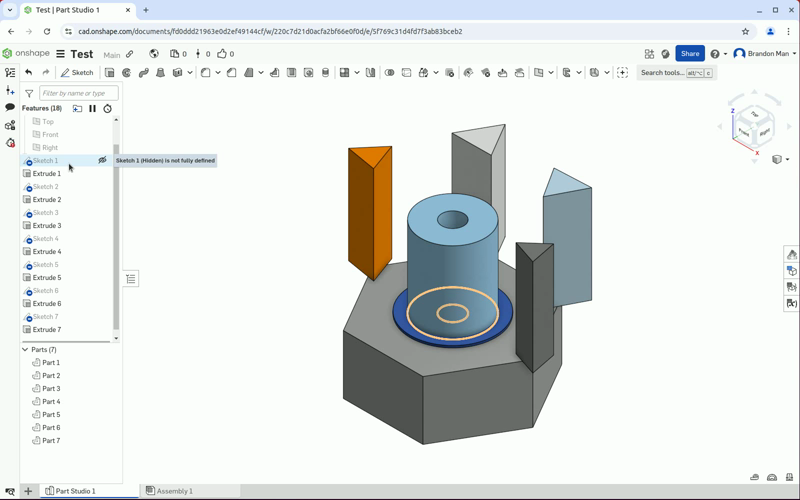
click(69, 163)